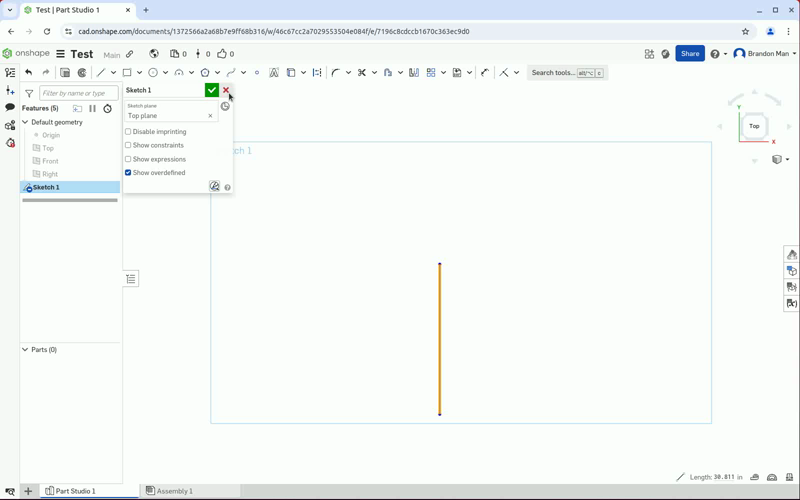
key(shift+h)
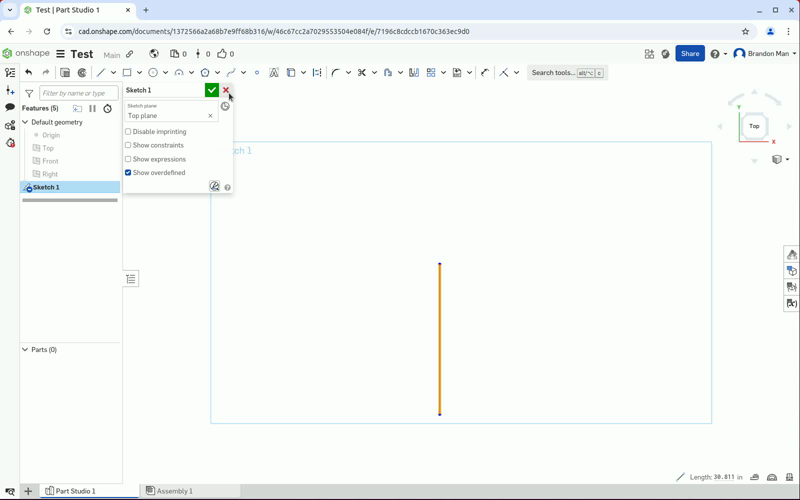
key(shift+s)
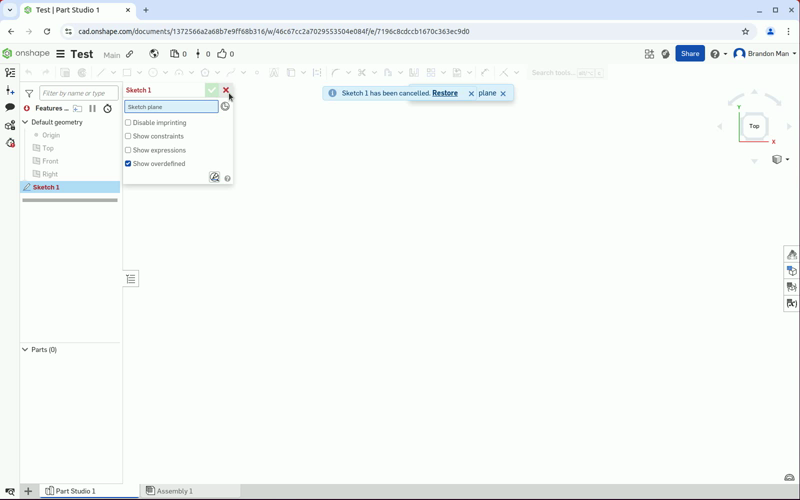
mouse_move(73, 150)
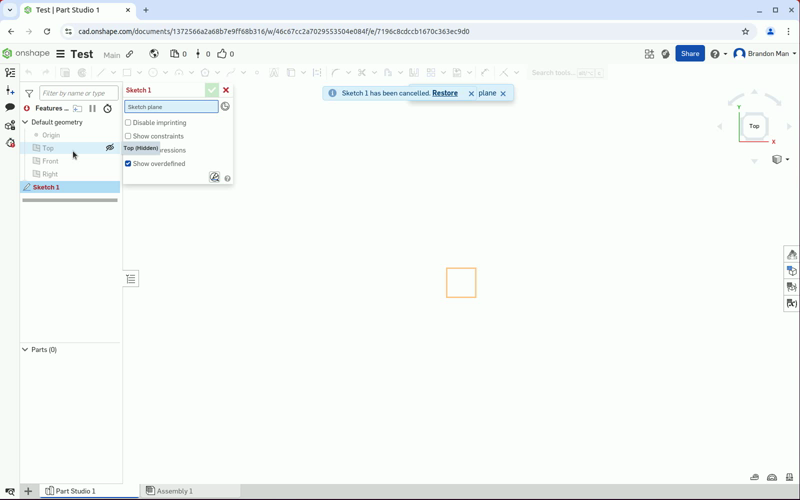
click(73, 150)
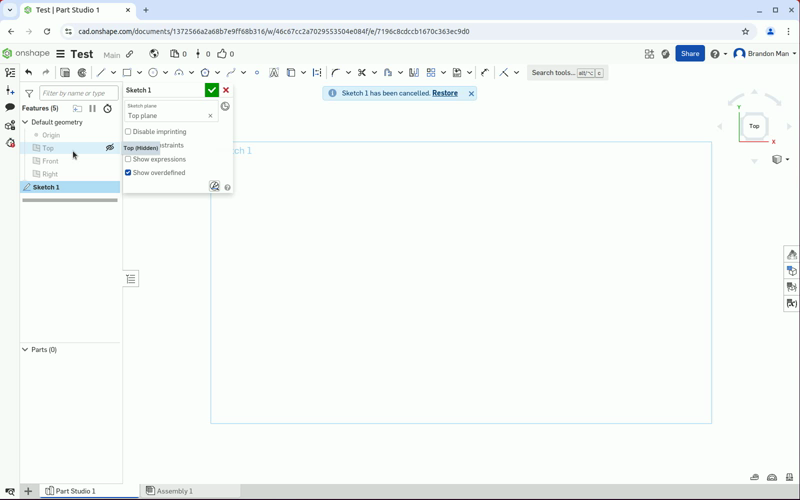
mouse_move(73, 352)
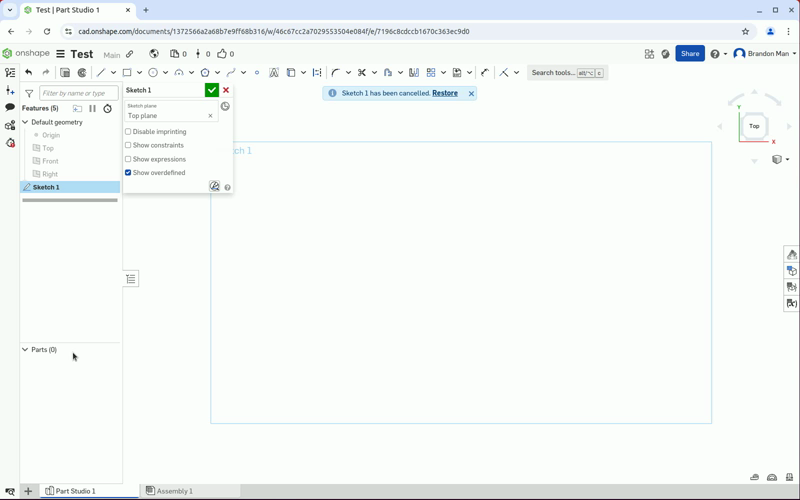
key(y)
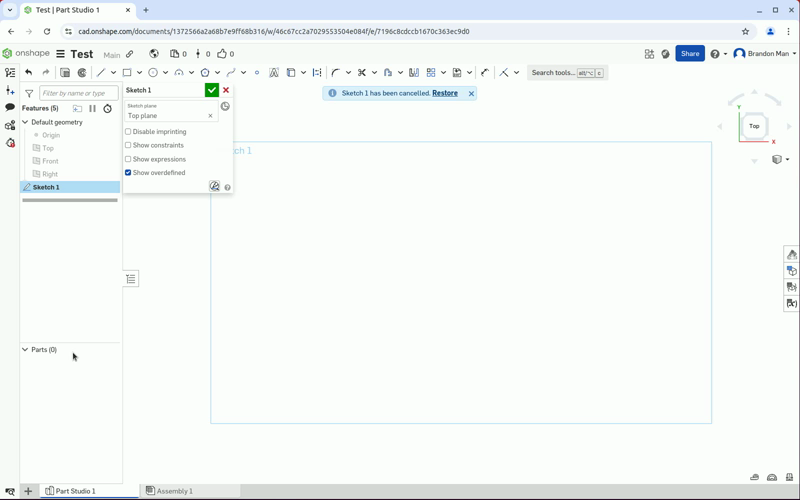
key(l)
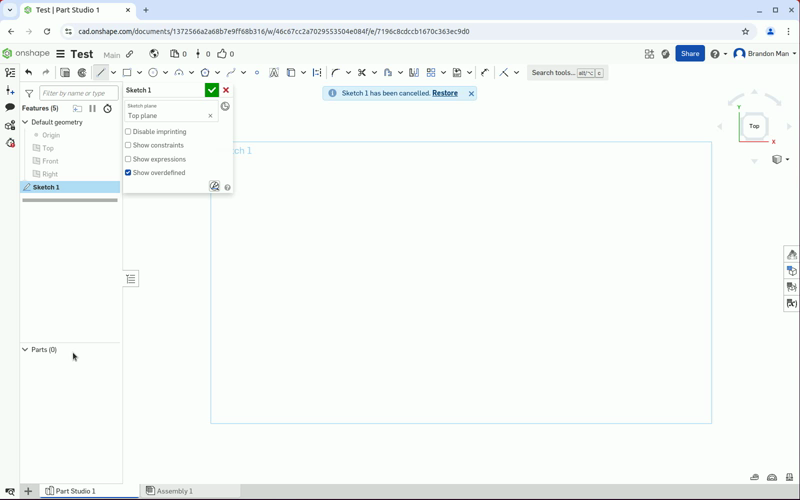
key_down(shift)
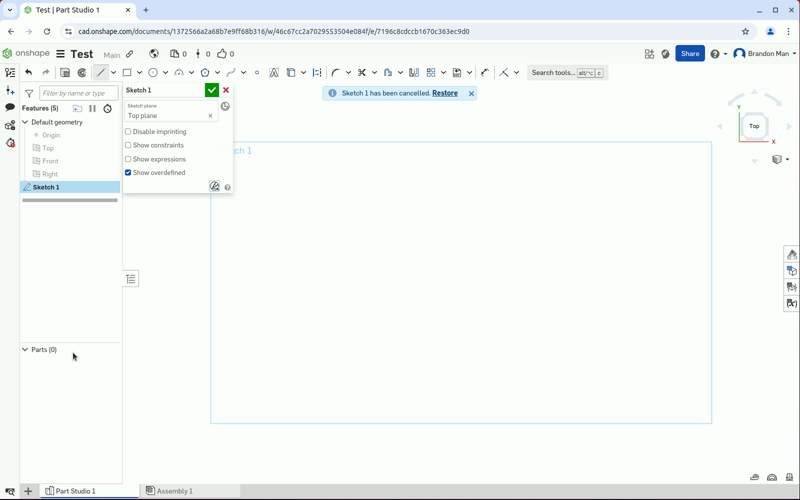
mouse_move(351, 335)
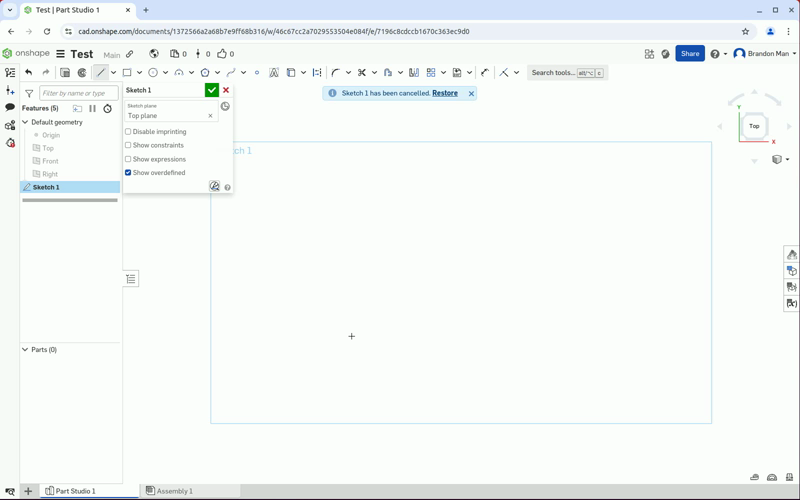
click(351, 335)
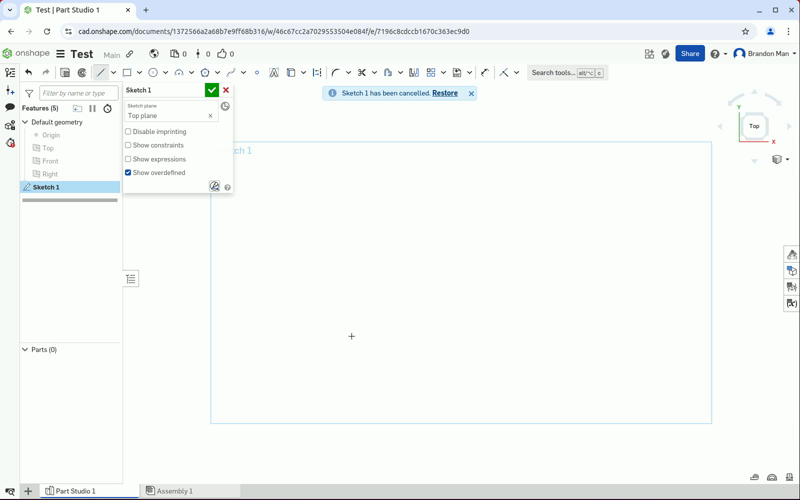
key_up(shift)
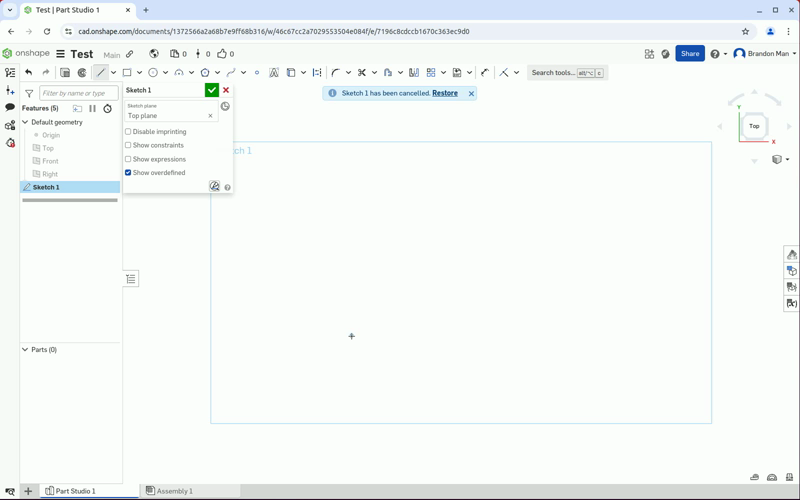
key_down(shift)
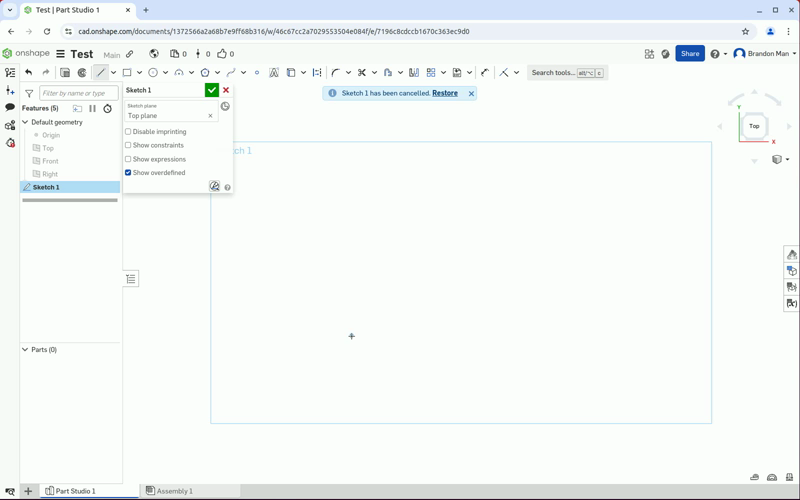
mouse_move(569, 335)
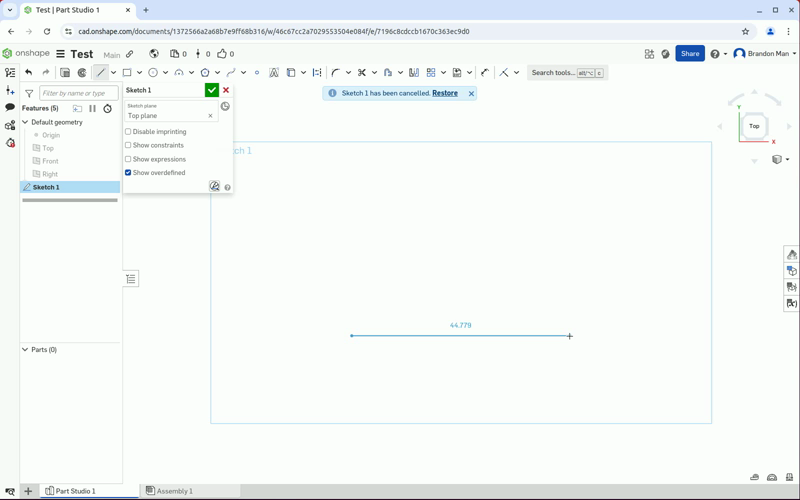
click(569, 335)
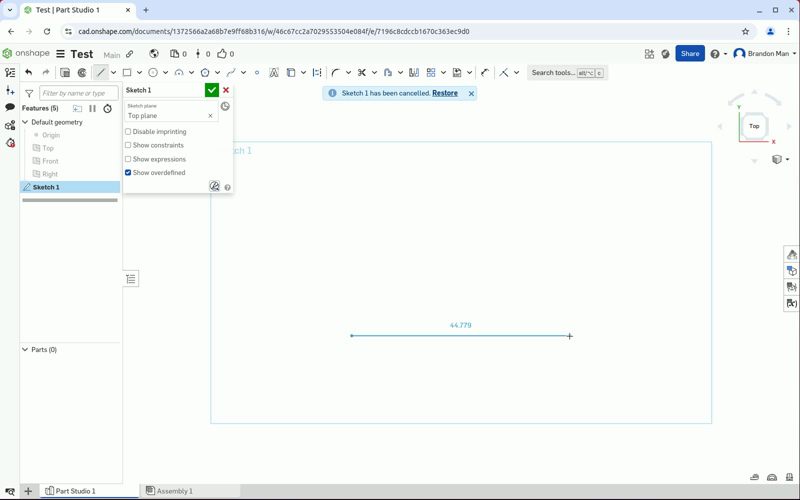
key_up(shift)
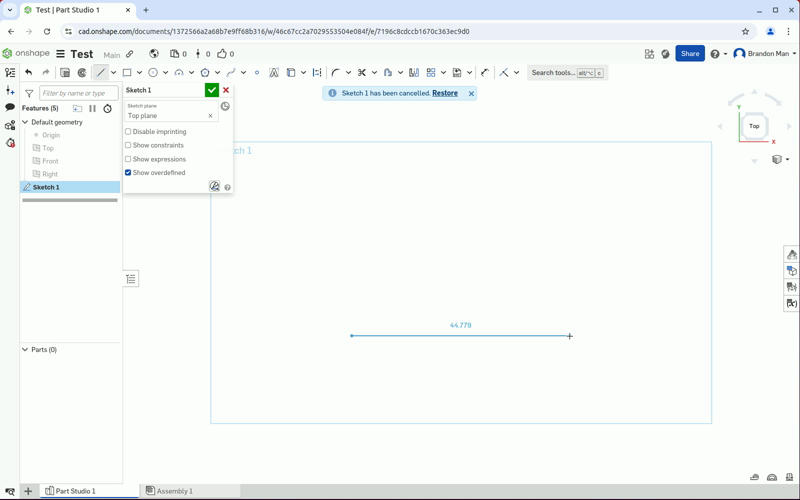
key_down(shift)
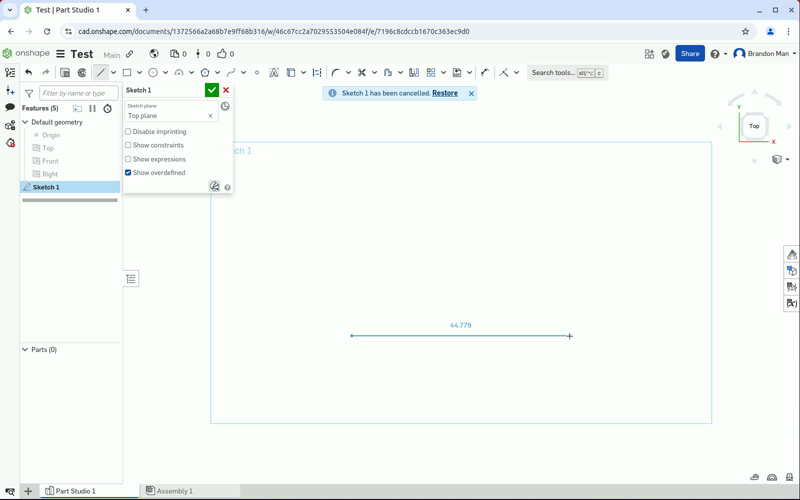
mouse_move(569, 230)
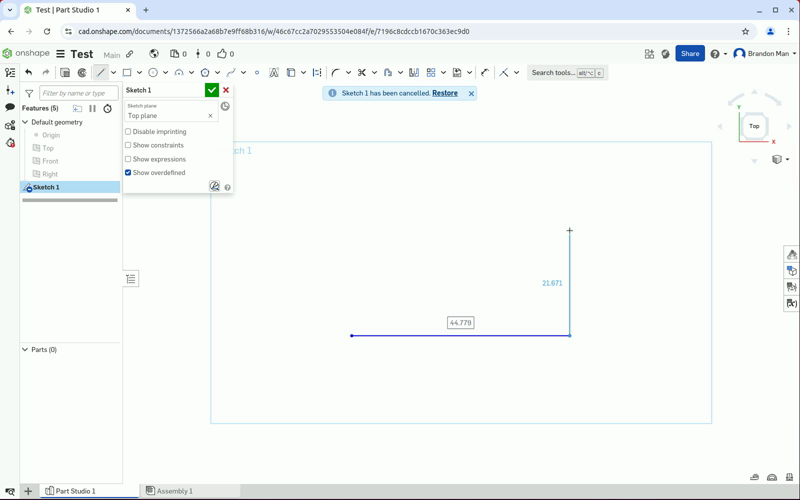
click(569, 230)
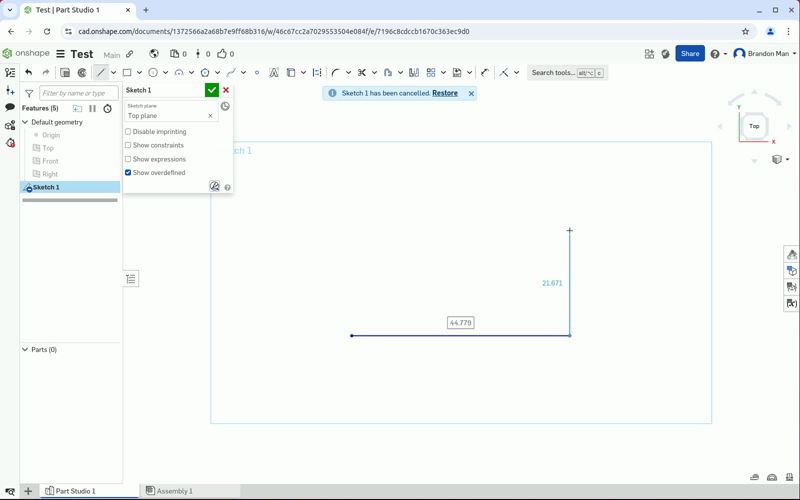
key_up(shift)
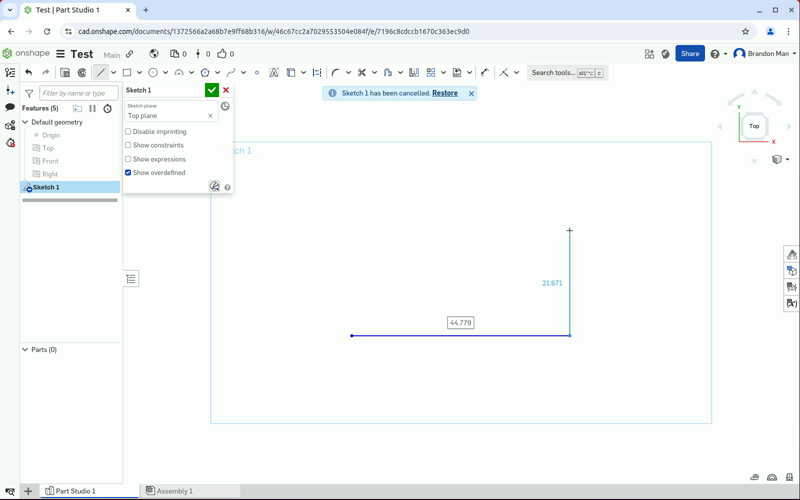
key_down(shift)
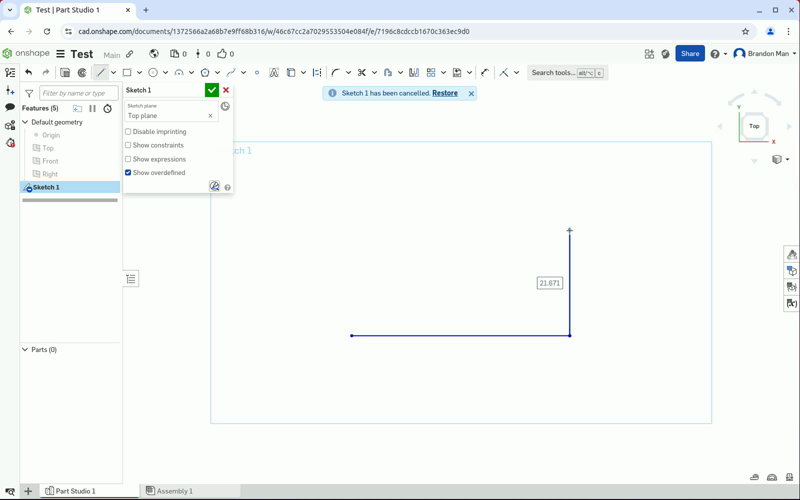
mouse_move(351, 230)
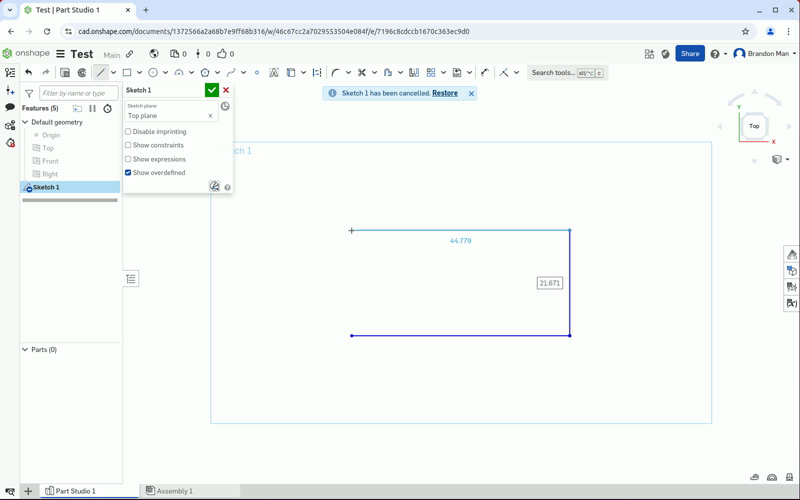
click(351, 230)
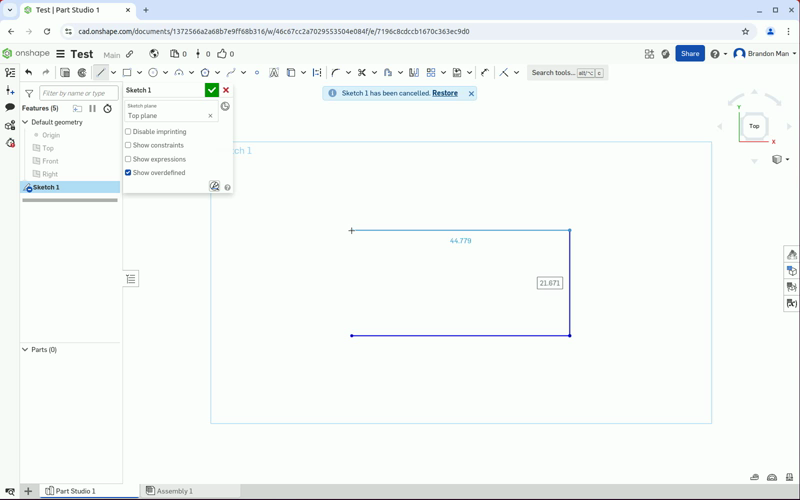
key_up(shift)
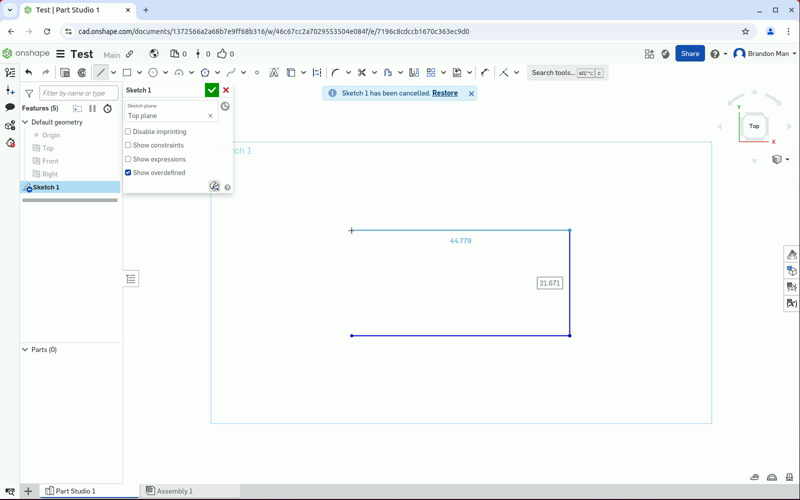
key_down(shift)
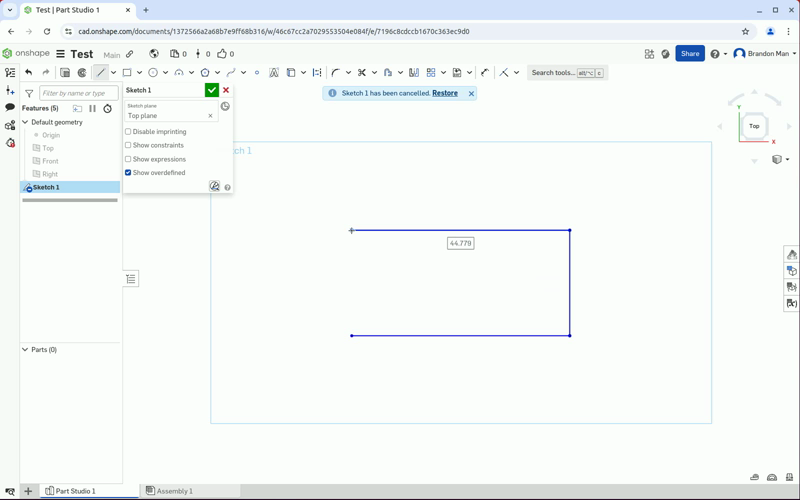
mouse_move(351, 335)
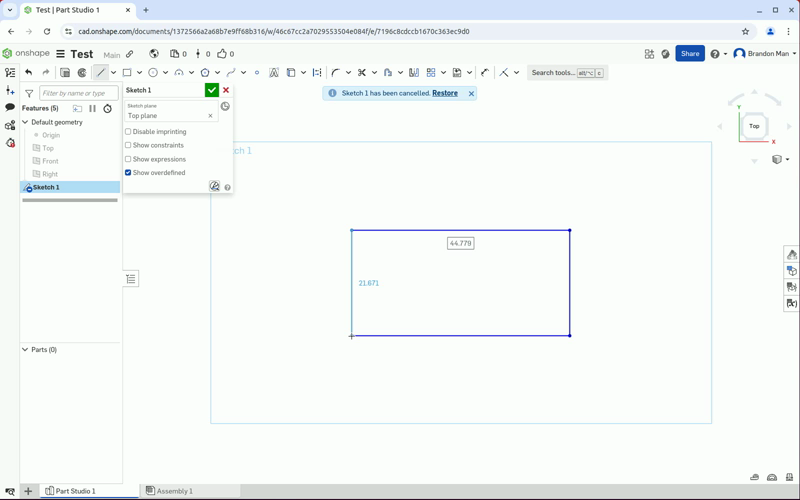
key_up(shift)
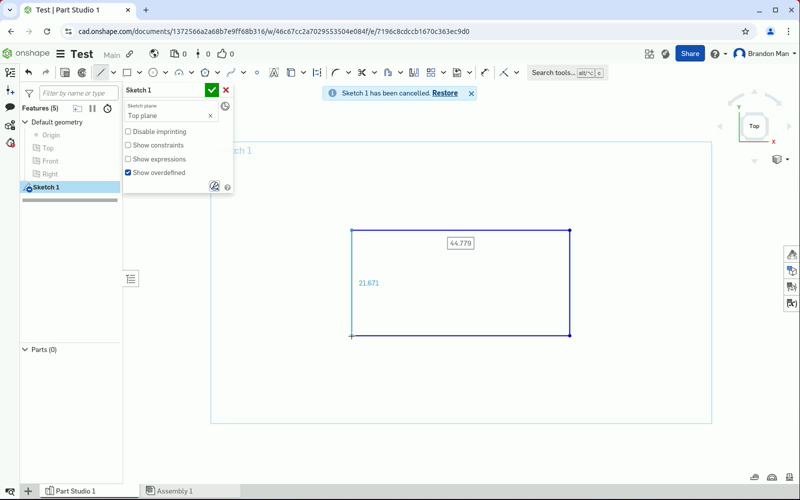
click(351, 335)
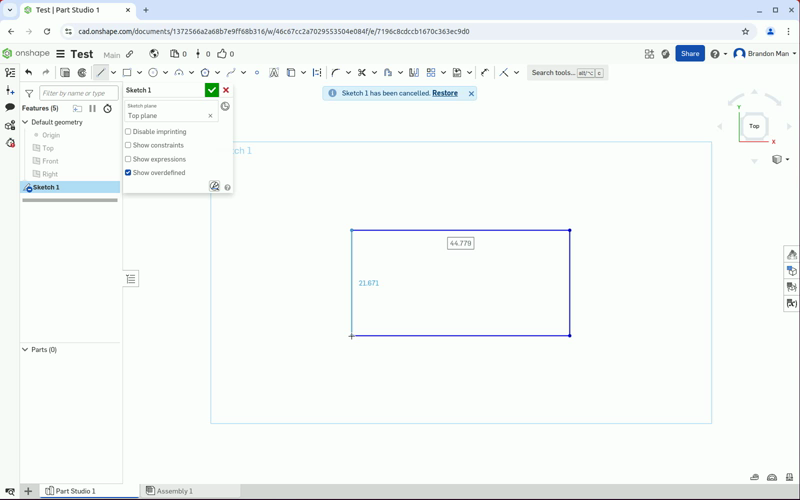
key(esc)
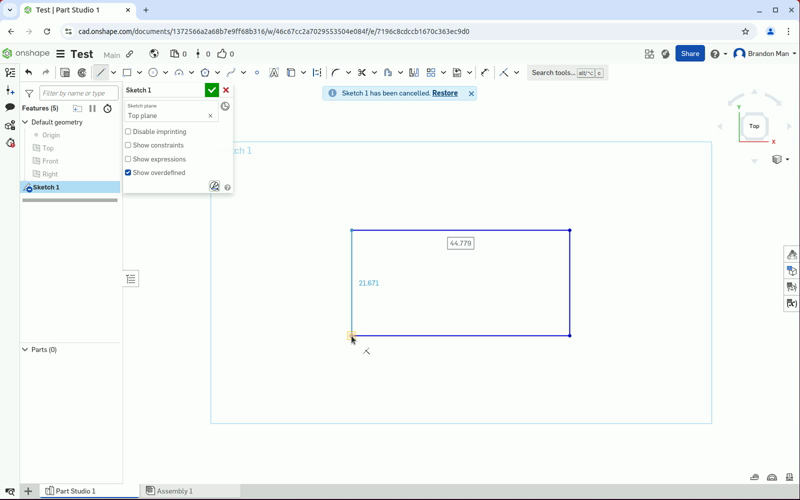
mouse_move(547, 281)
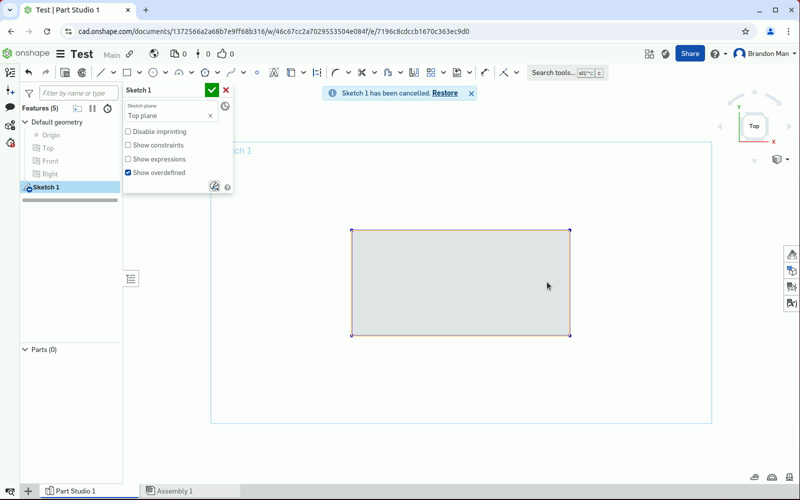
click(547, 281)
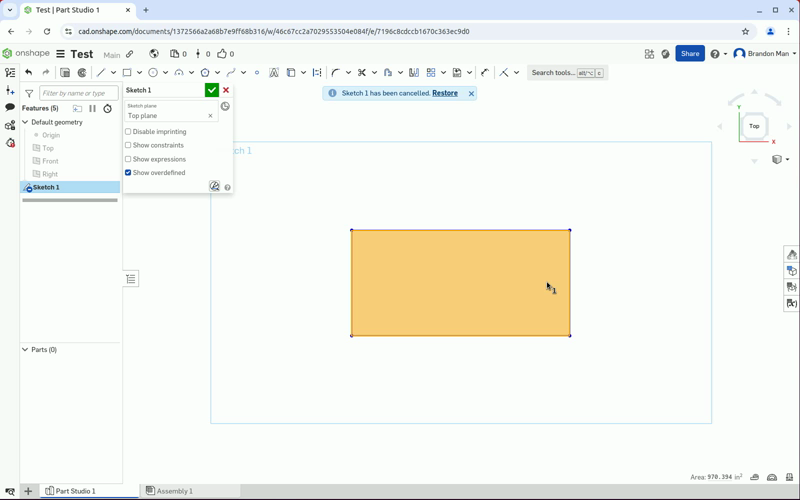
mouse_move(73, 352)
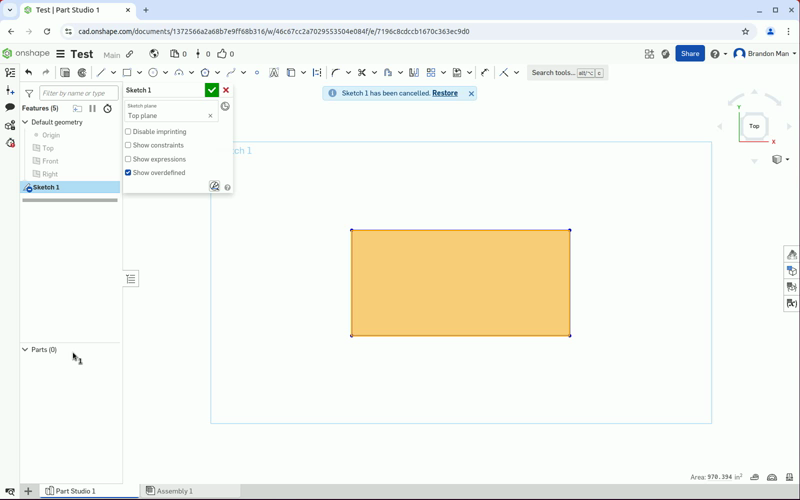
key(shift+y)
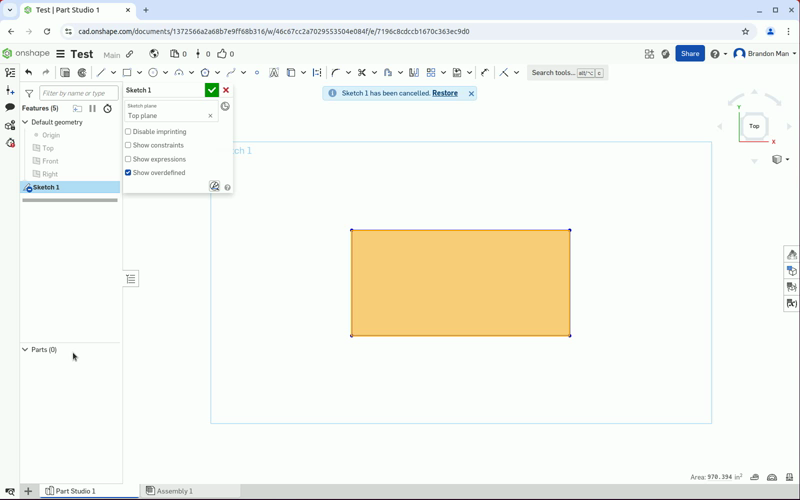
key(shift+e)
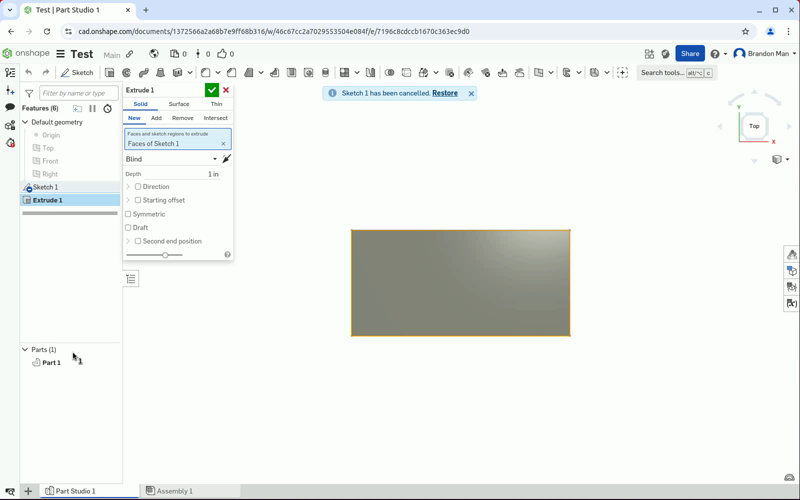
mouse_move(143, 106)
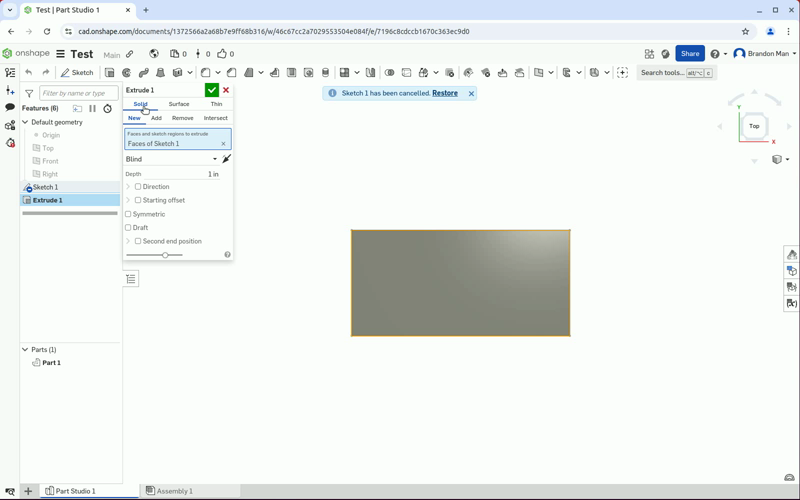
click(143, 106)
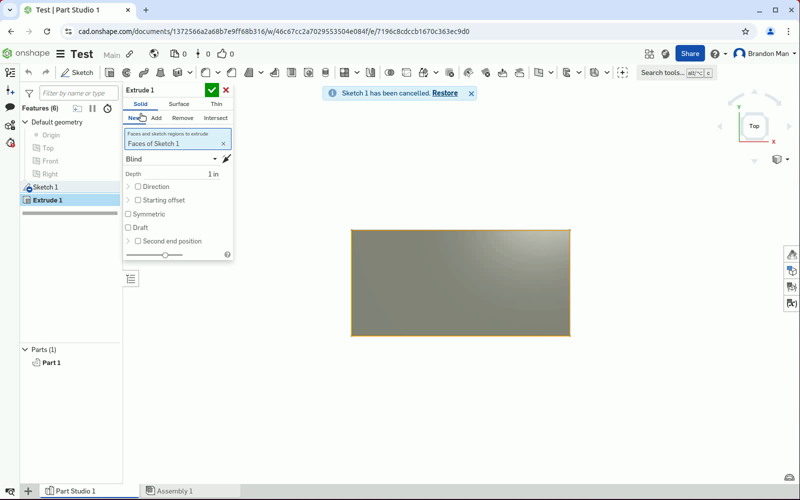
mouse_move(137, 120)
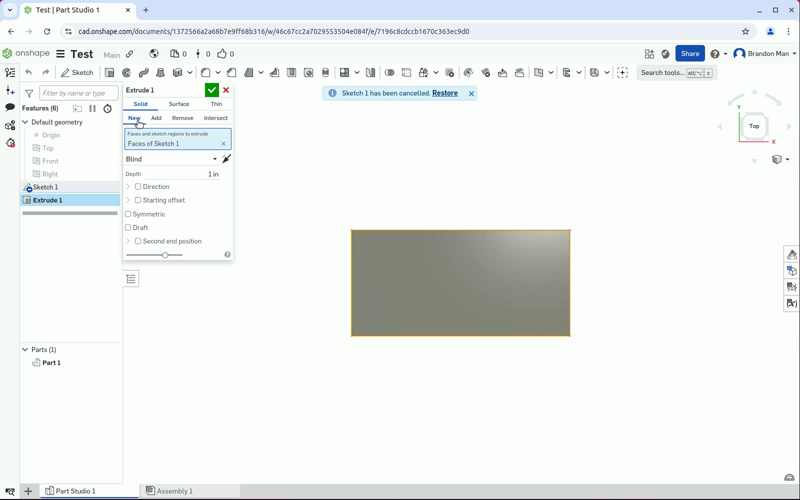
click(137, 120)
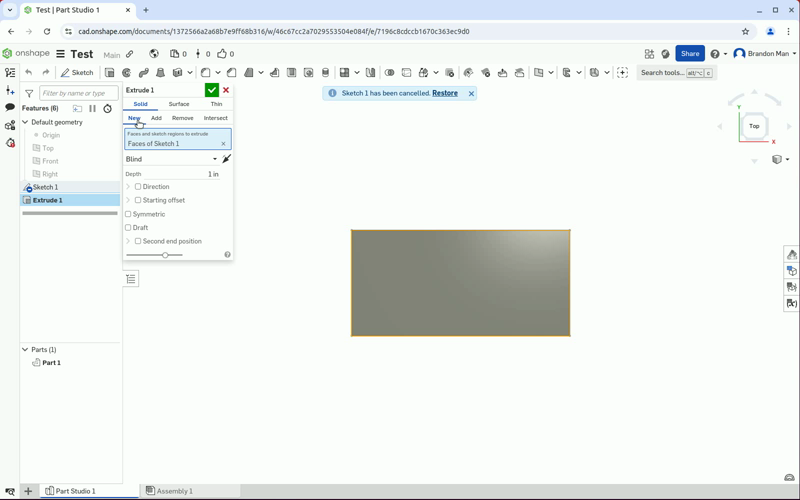
key(tab, 4)
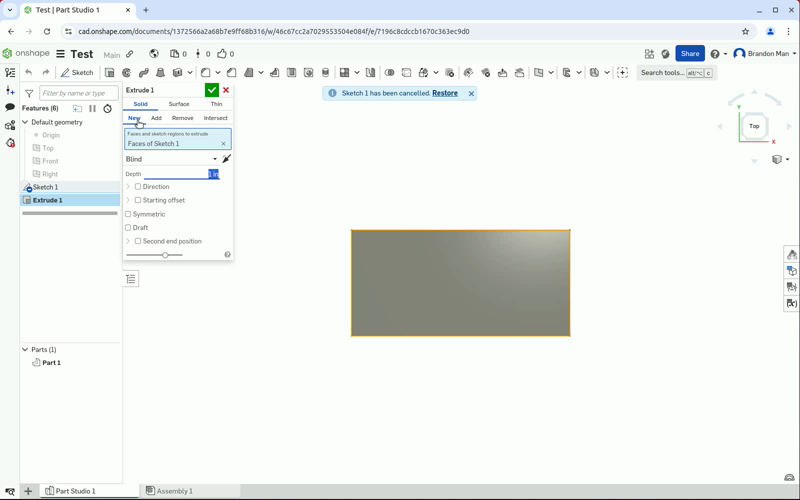
text(4.574)
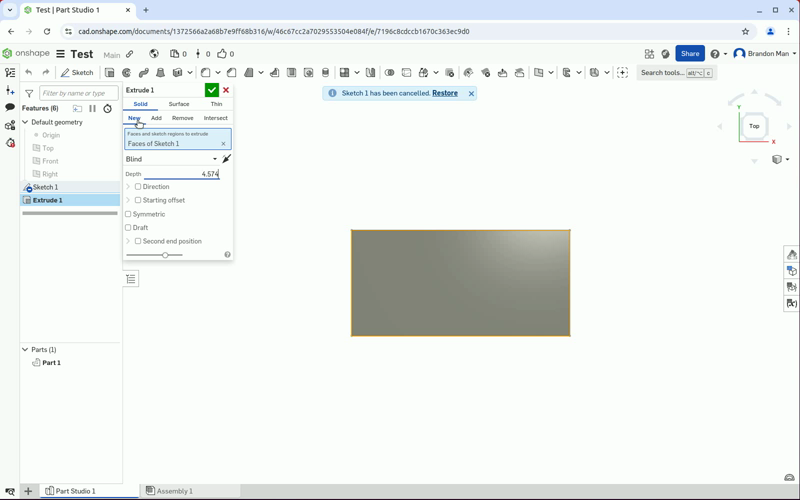
key(enter)
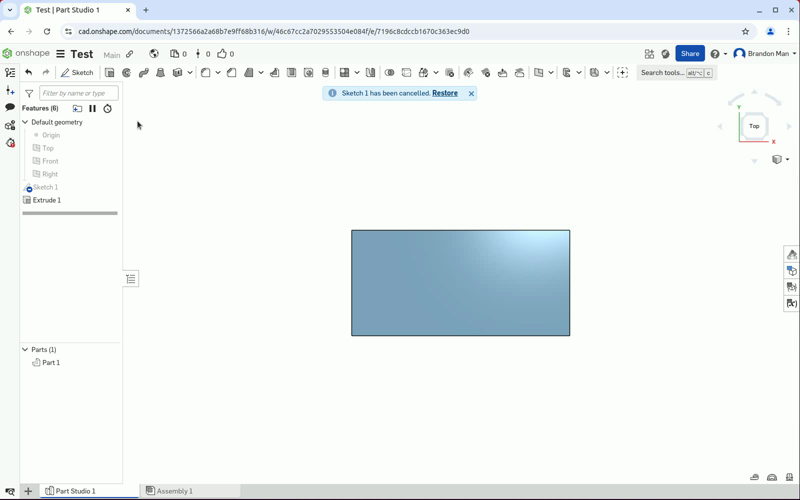
key(shift+h)
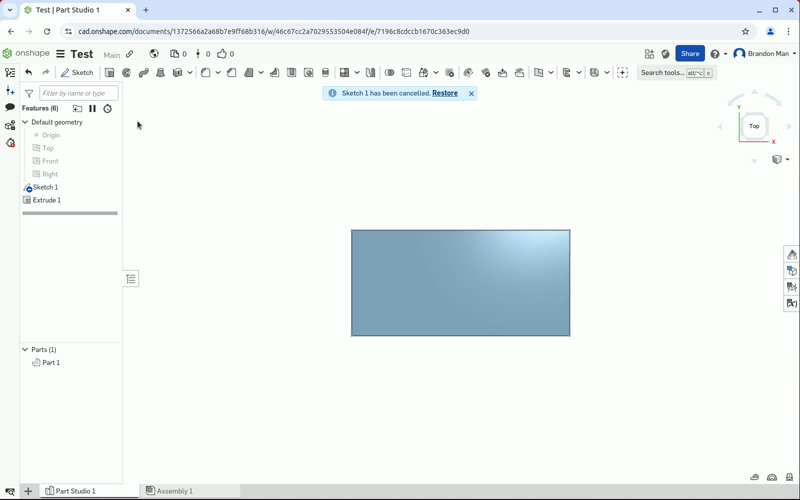
key(shift+h)
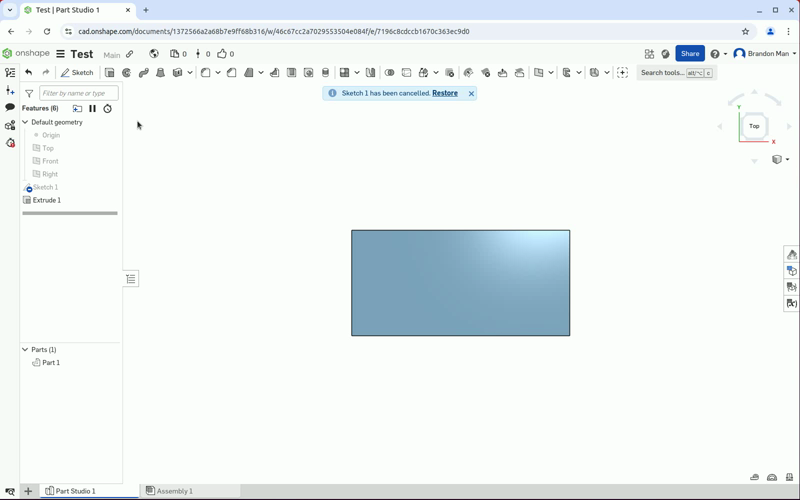
mouse_move(73, 189)
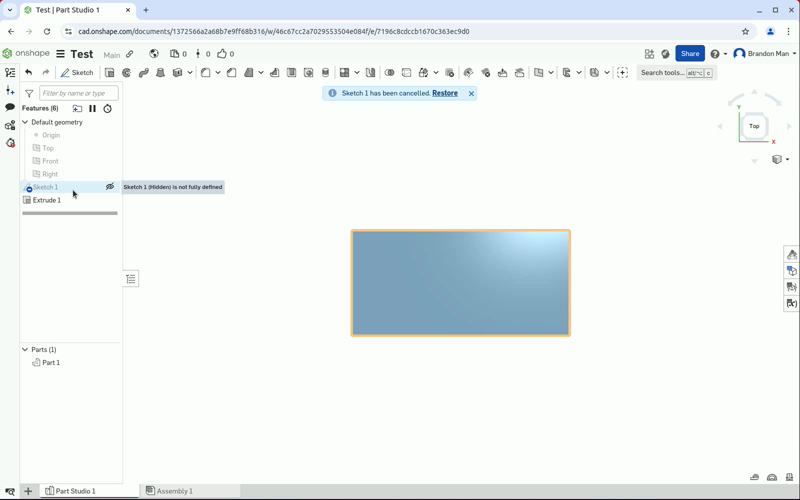
click(73, 189)
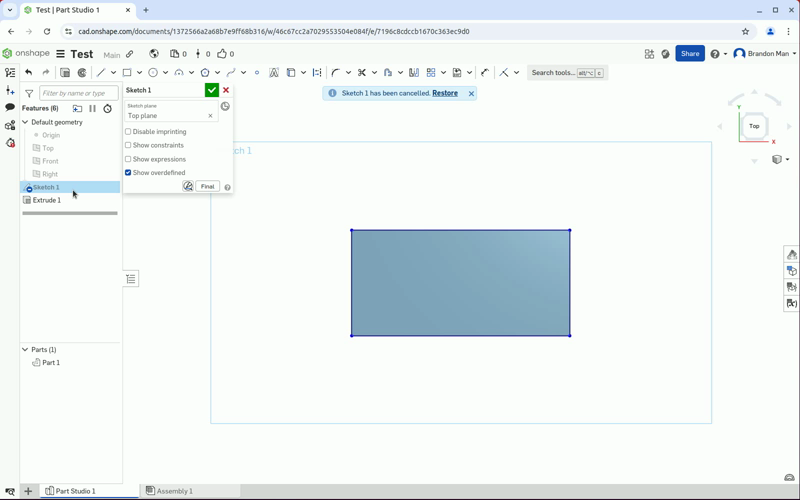
mouse_move(229, 92)
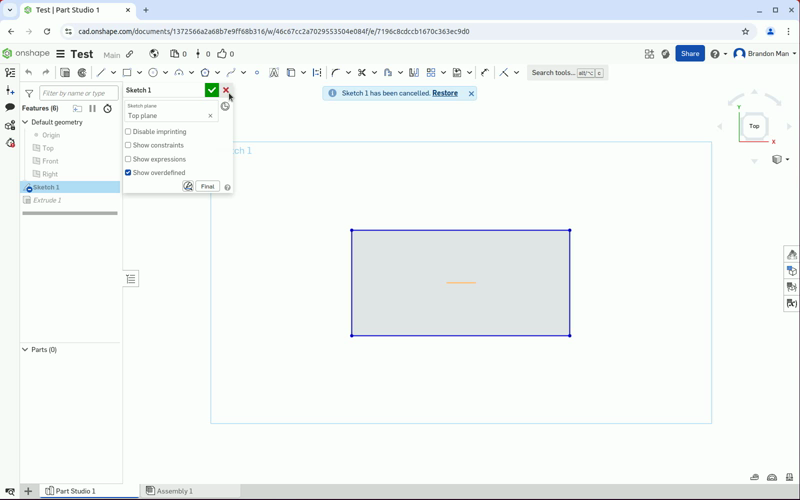
click(229, 92)
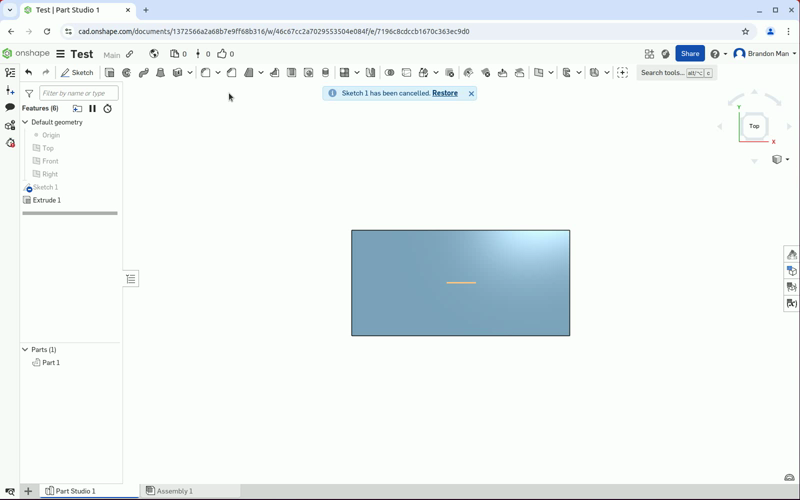
mouse_move(73, 352)
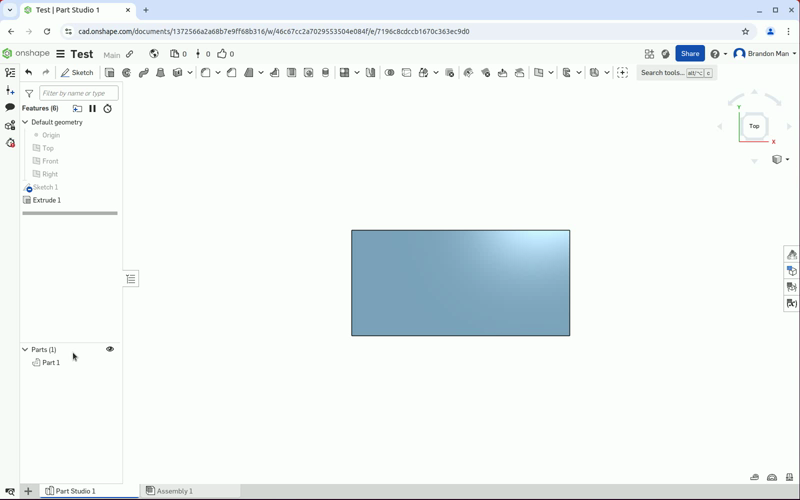
key(y)
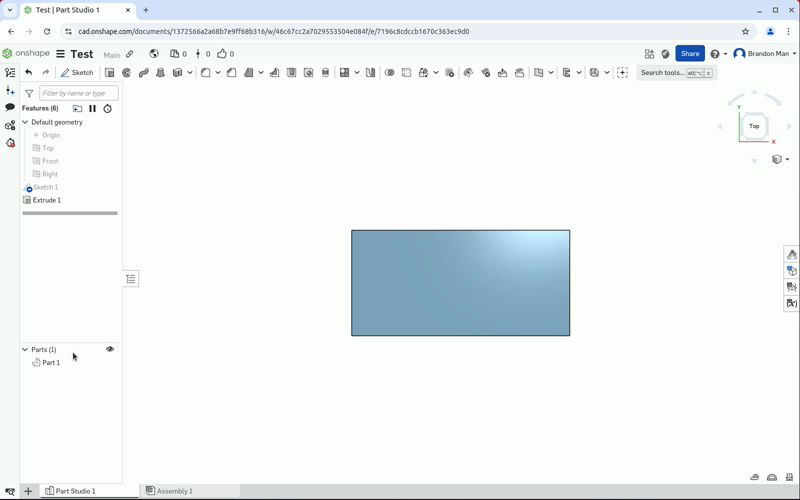
key(shift+p)
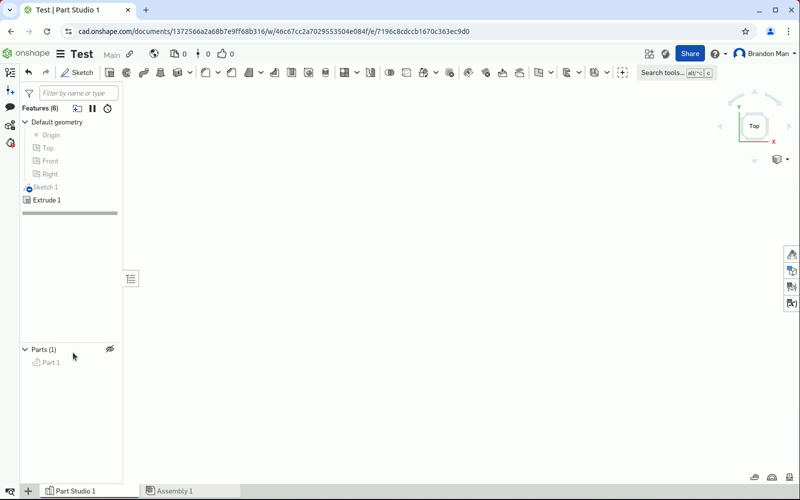
key(space)
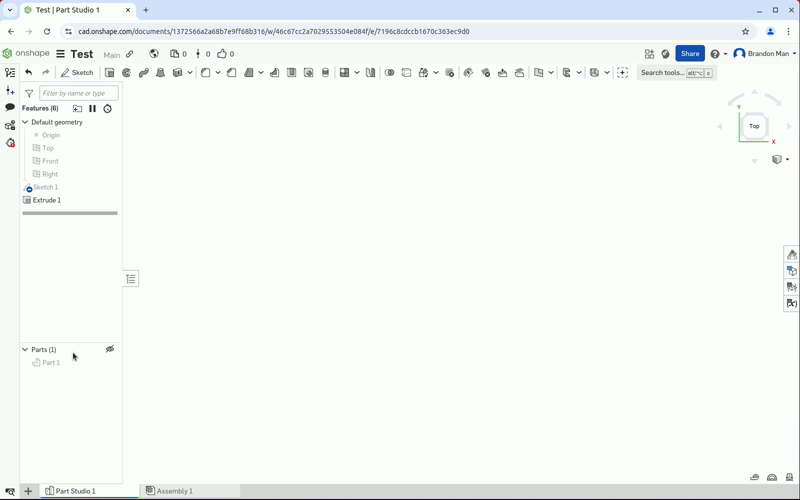
key_down(shift)
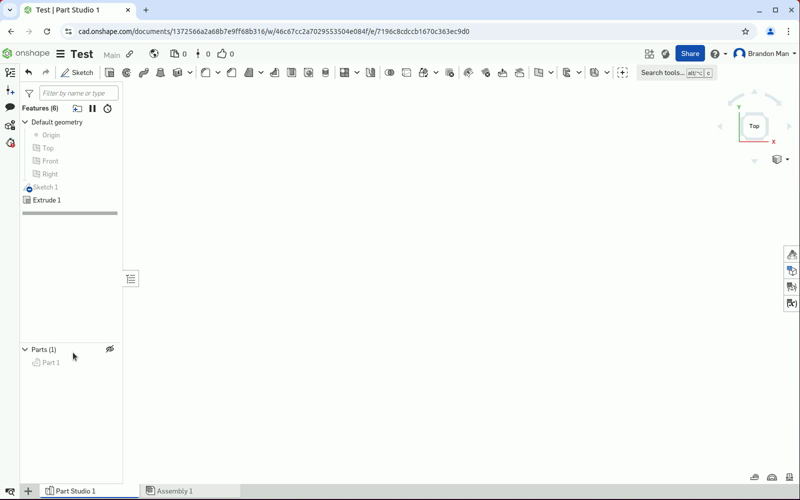
key(up)
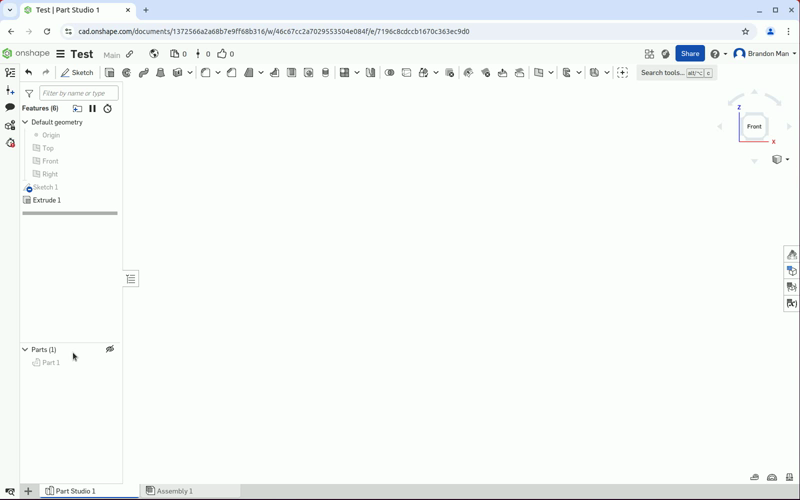
key_up(shift)
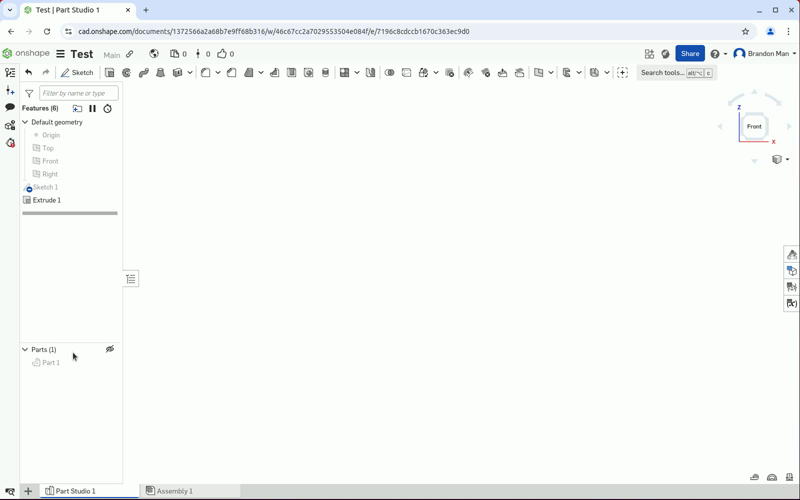
key(space)
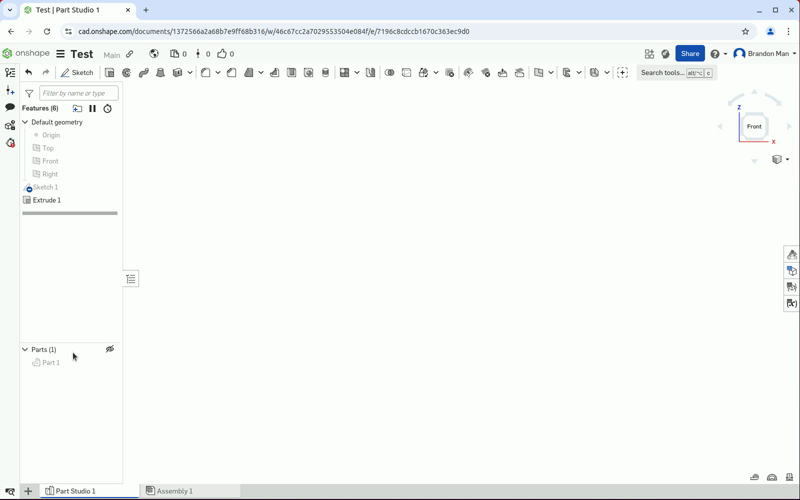
key_down(shift)
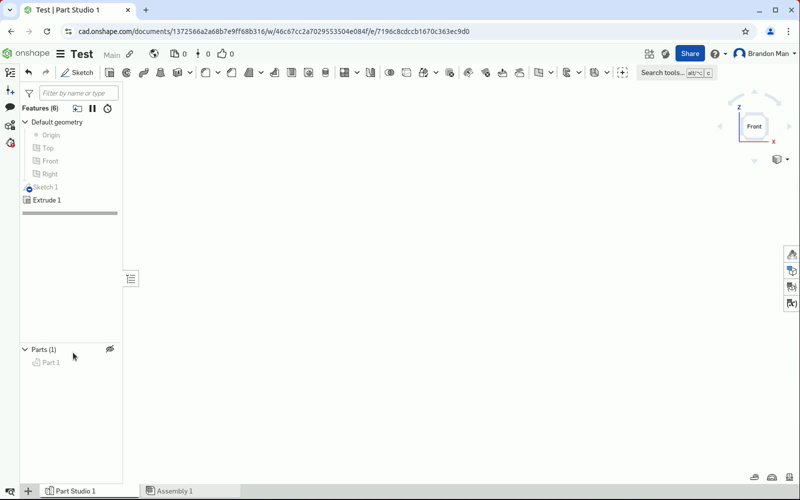
key(left)
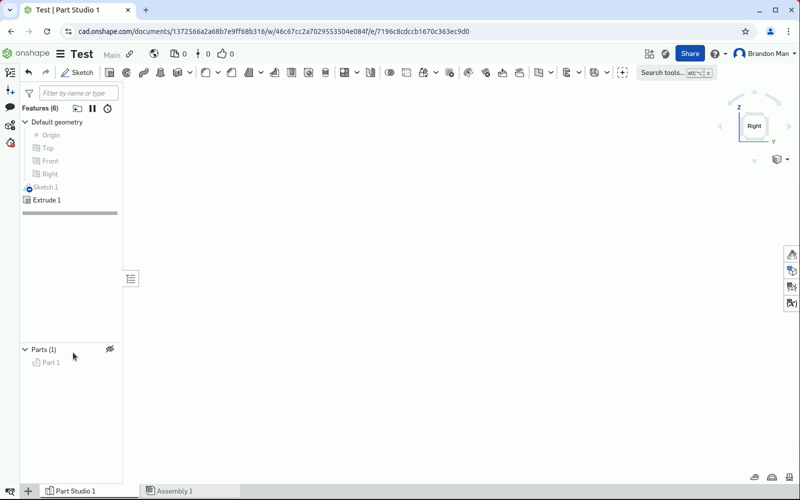
key_up(shift)
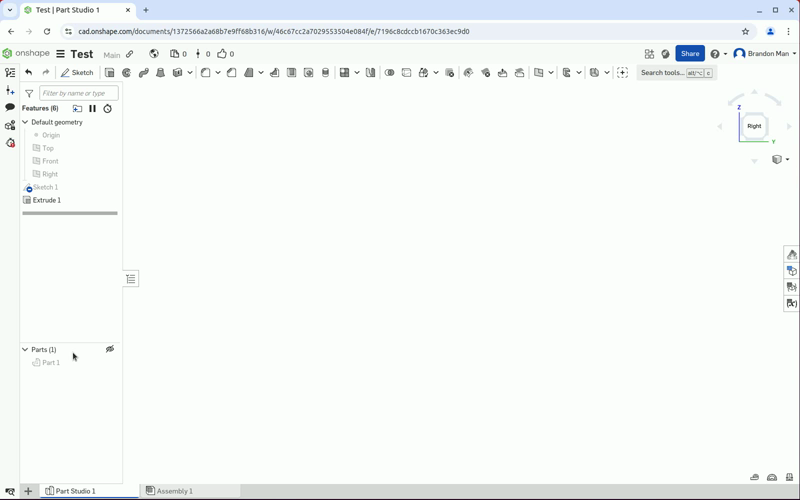
mouse_move(73, 352)
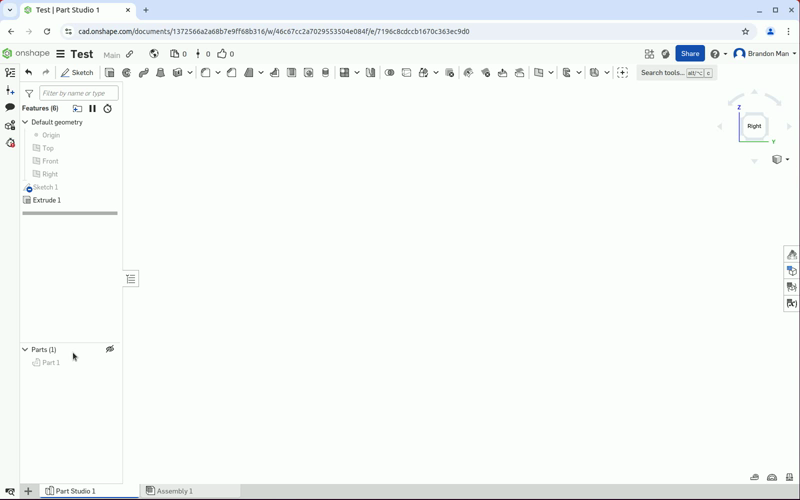
key(shift+y)
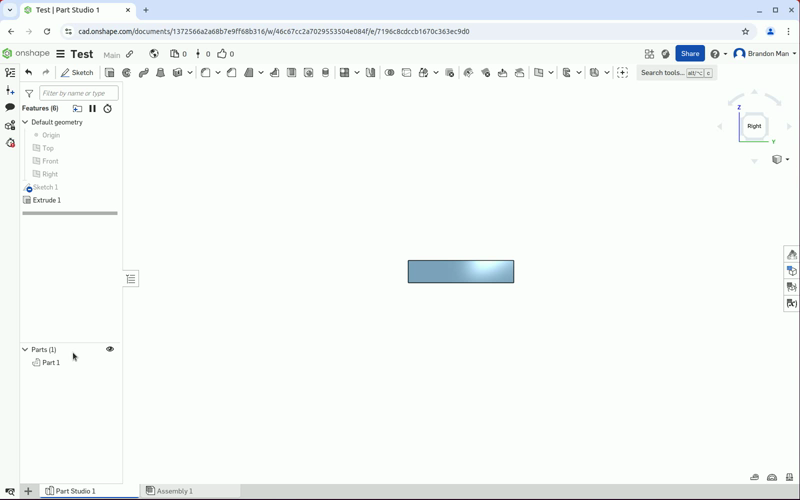
mouse_move(541, 75)
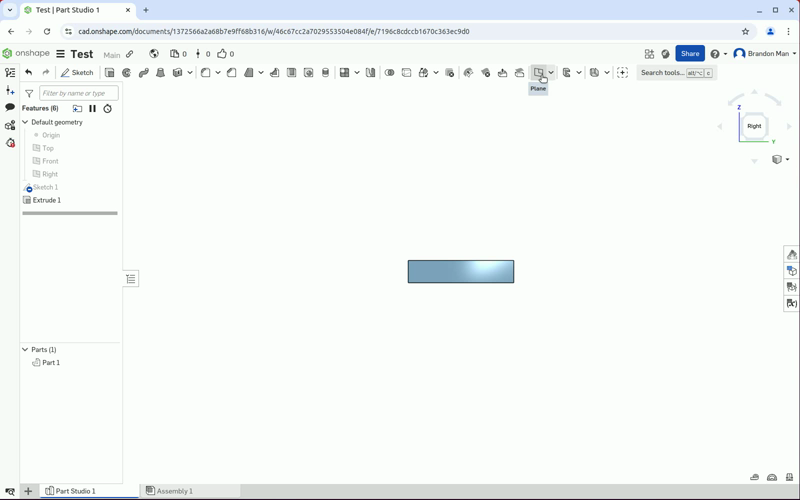
click(541, 75)
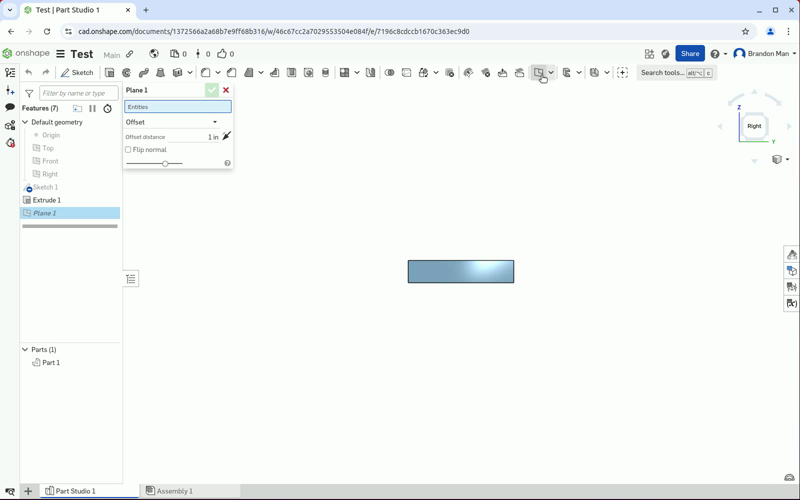
mouse_move(73, 176)
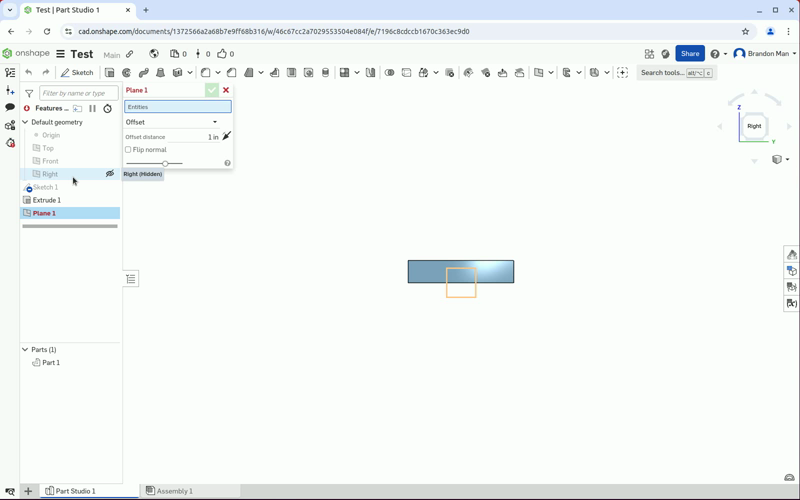
click(73, 176)
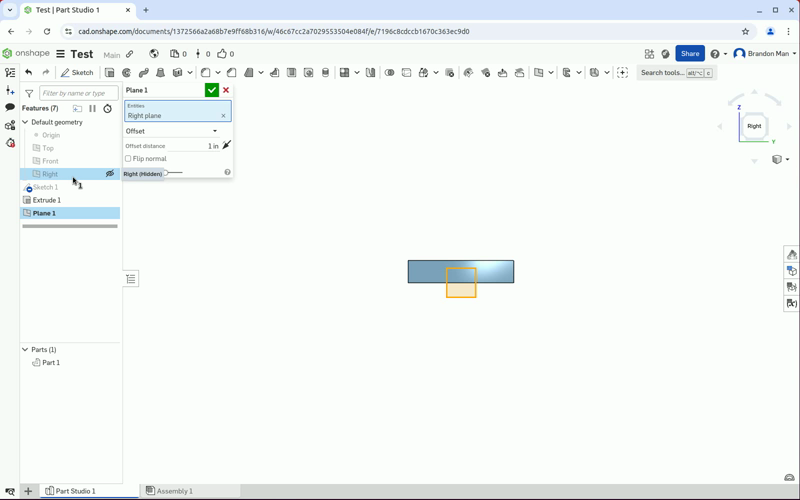
key(tab, 2)
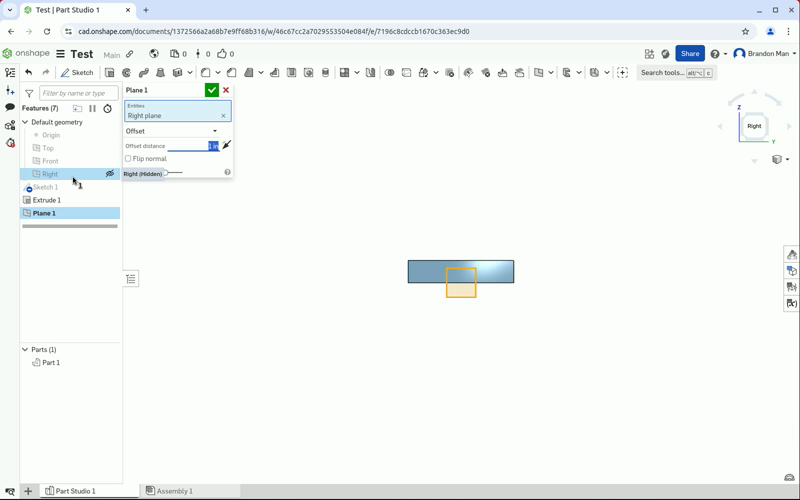
text(22.4)
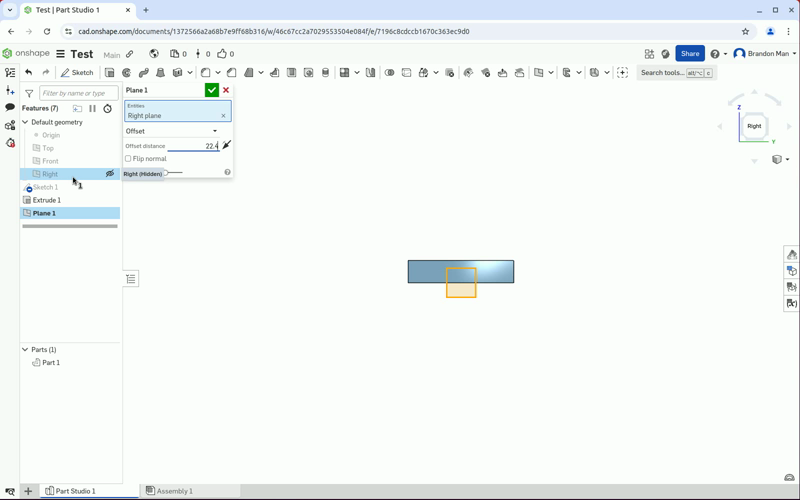
key(enter, 2)
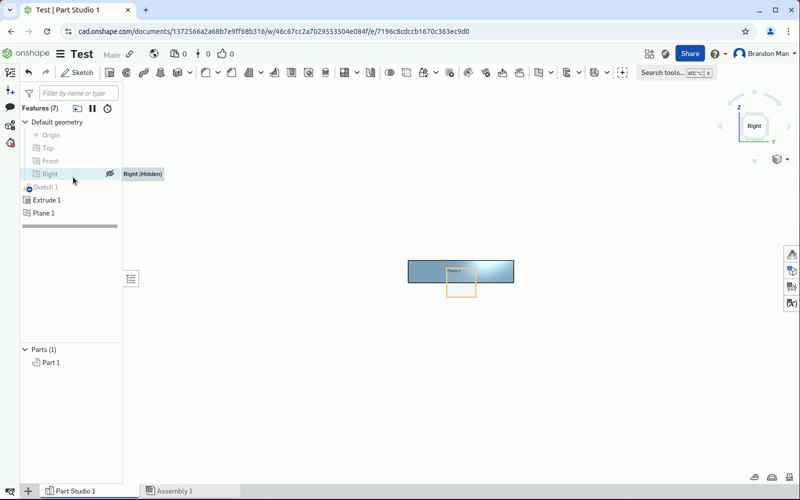
key(shift+s)
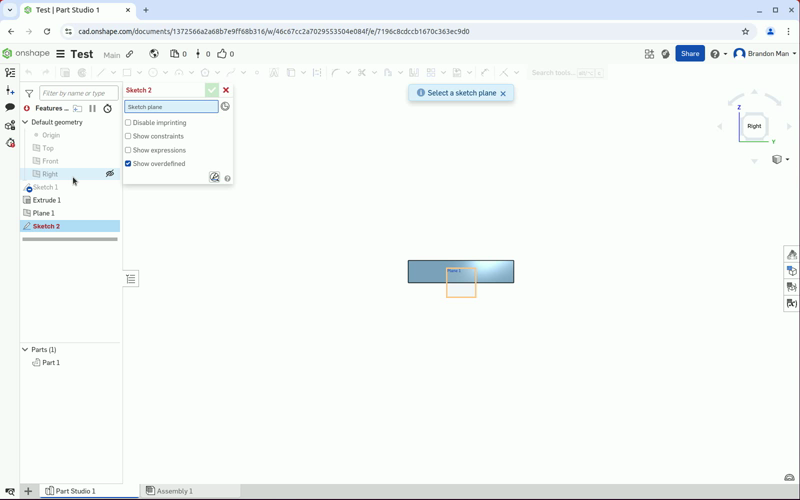
mouse_move(73, 215)
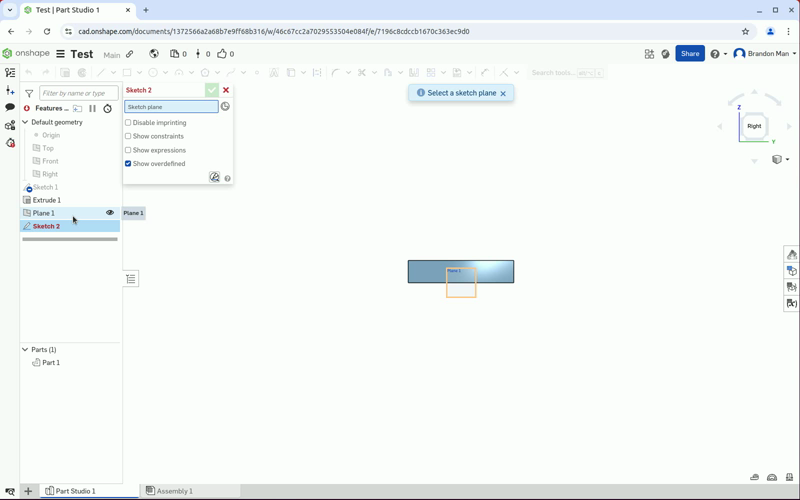
click(73, 215)
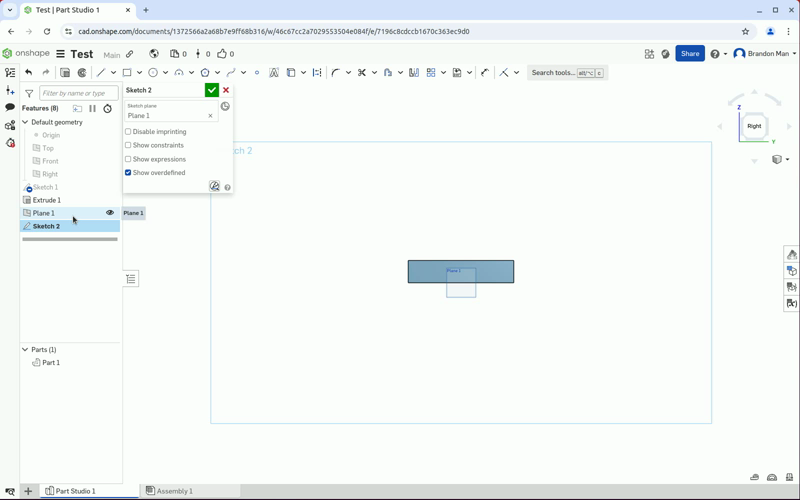
mouse_move(73, 352)
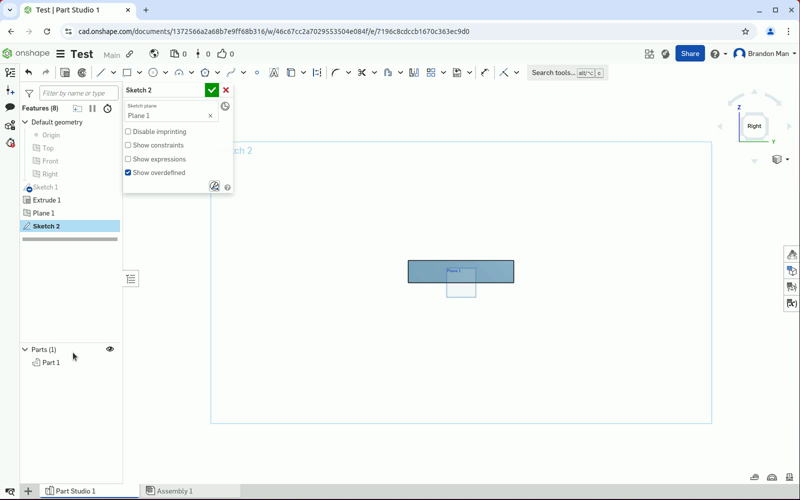
key(y)
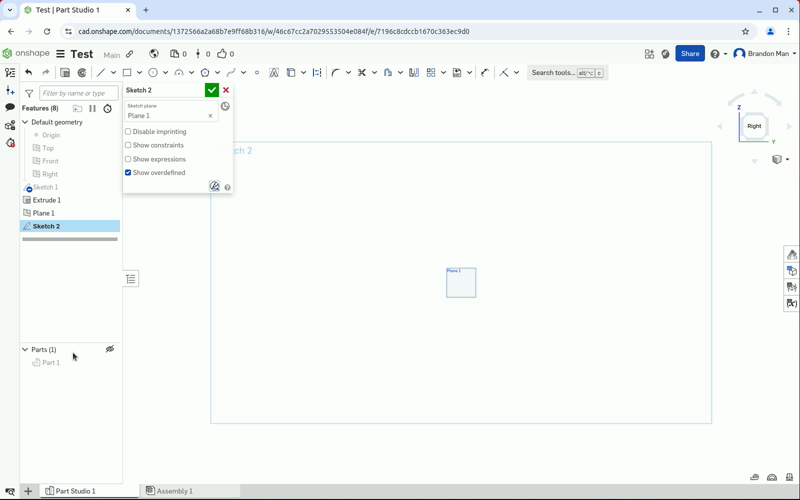
key(l)
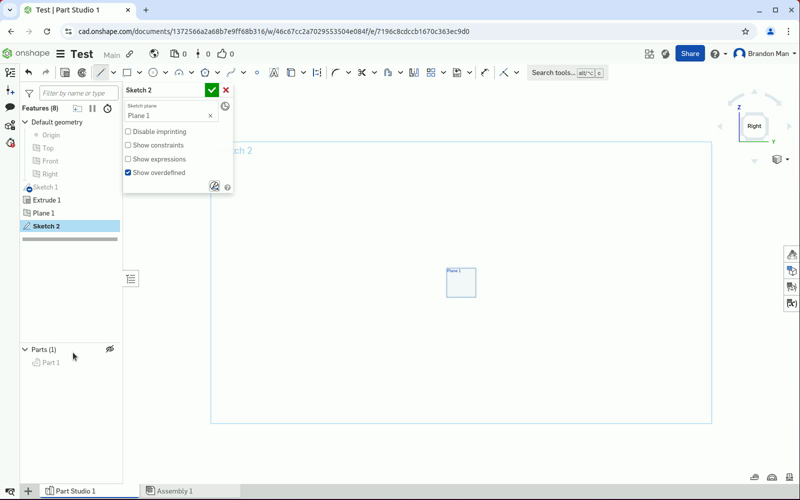
key_down(shift)
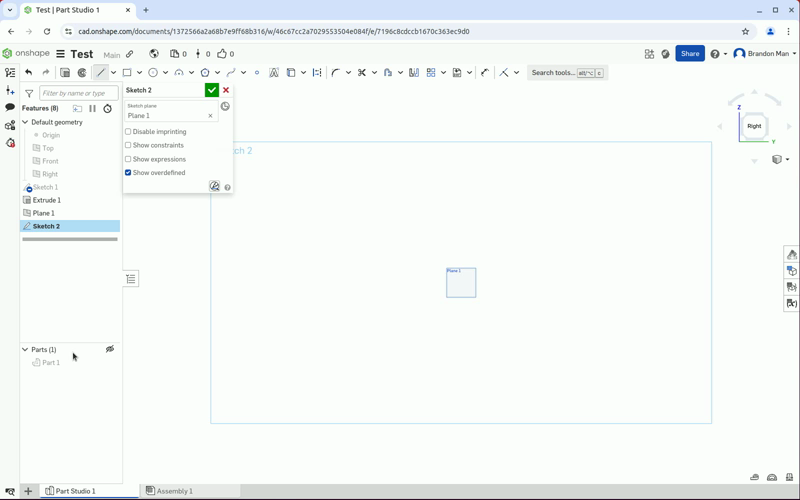
mouse_move(407, 282)
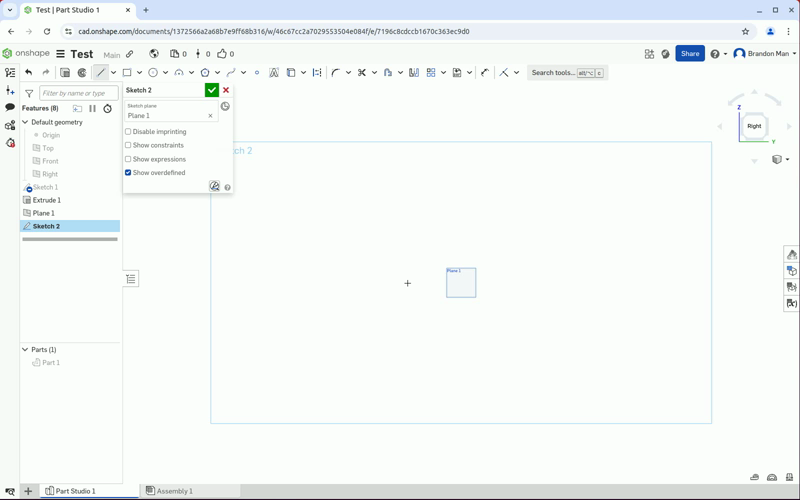
click(407, 282)
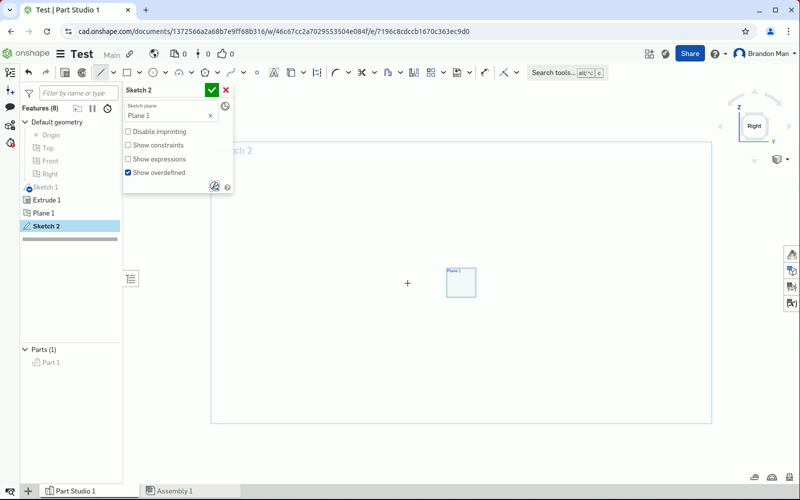
key_up(shift)
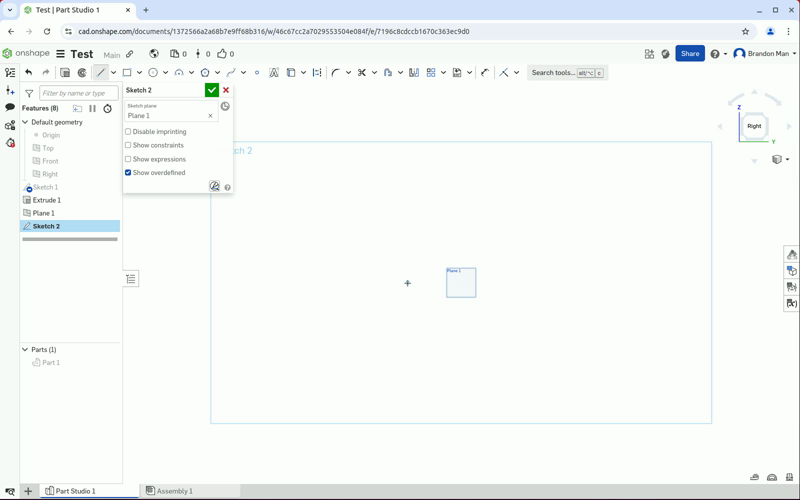
key_down(shift)
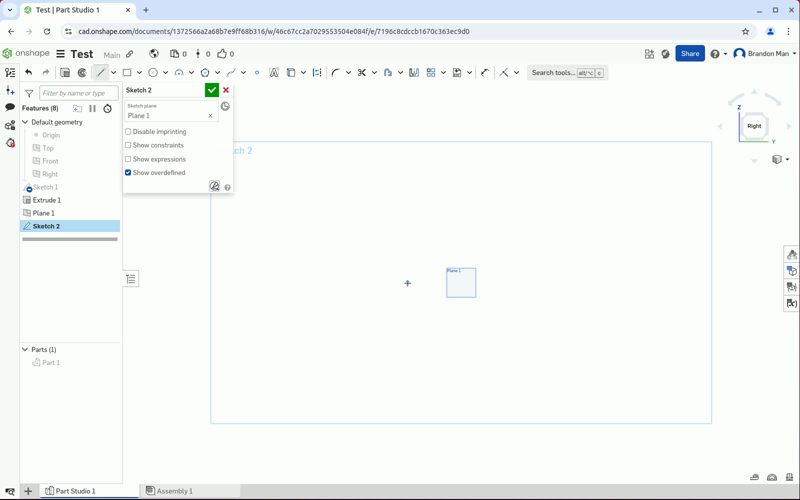
mouse_move(513, 282)
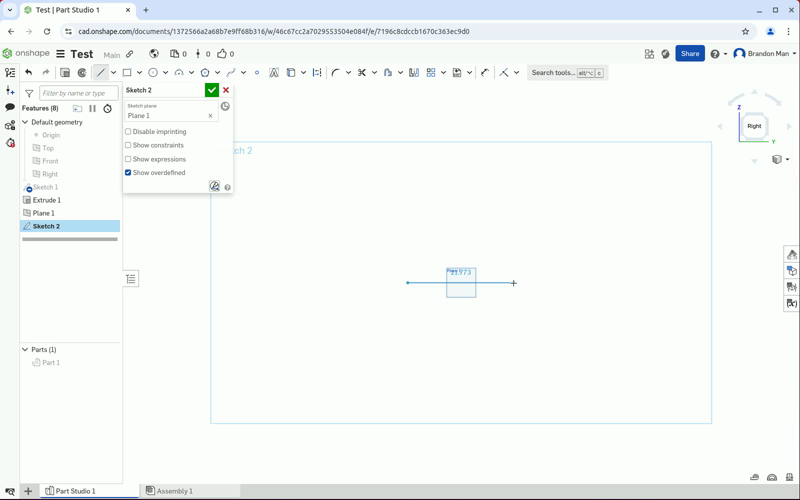
click(513, 282)
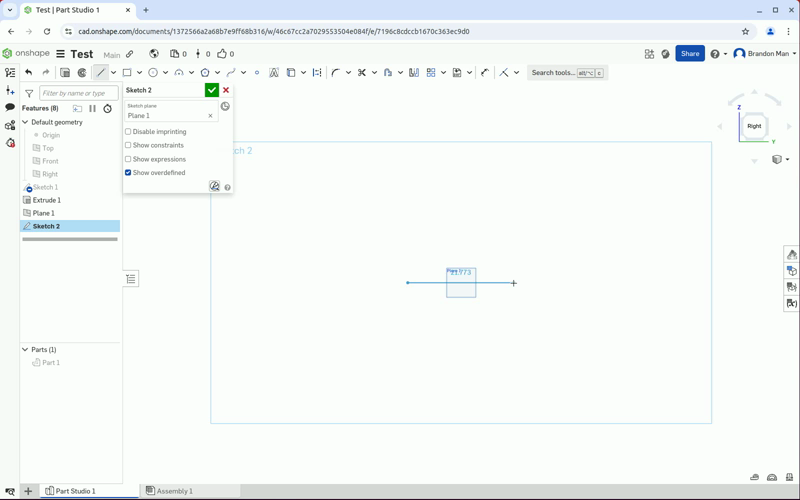
key_up(shift)
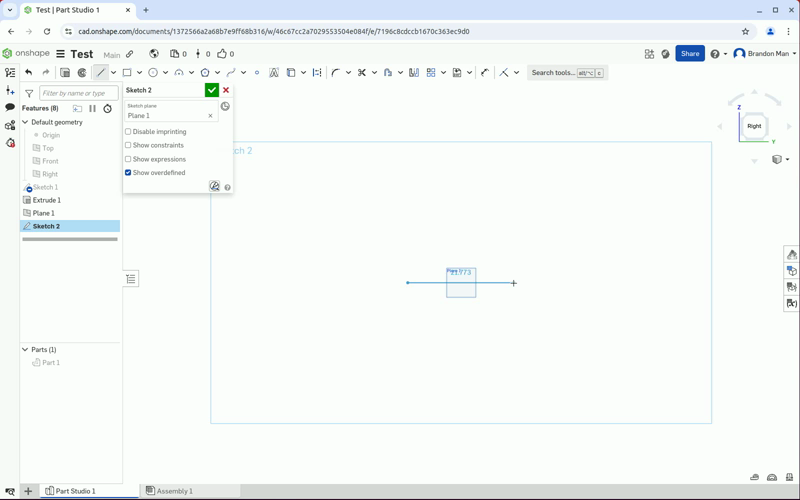
key_down(shift)
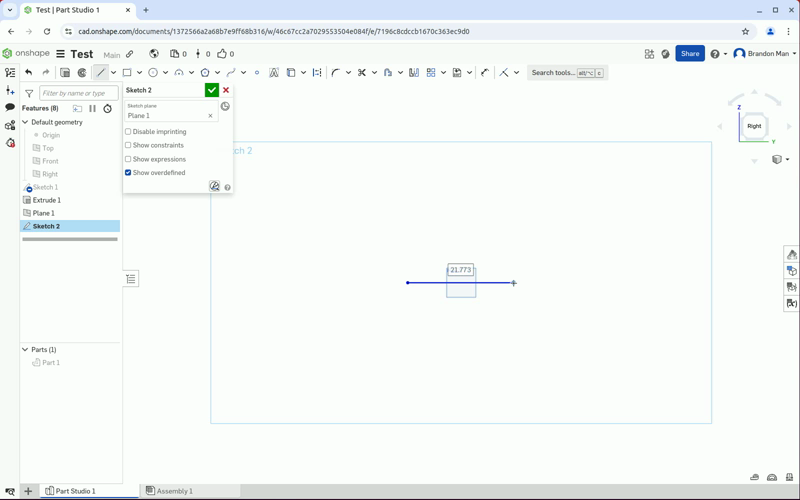
mouse_move(543, 282)
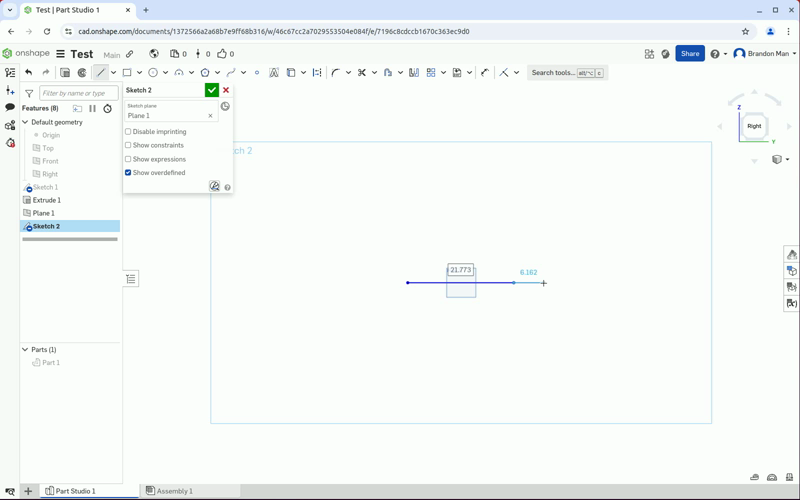
mouse_move(513, 260)
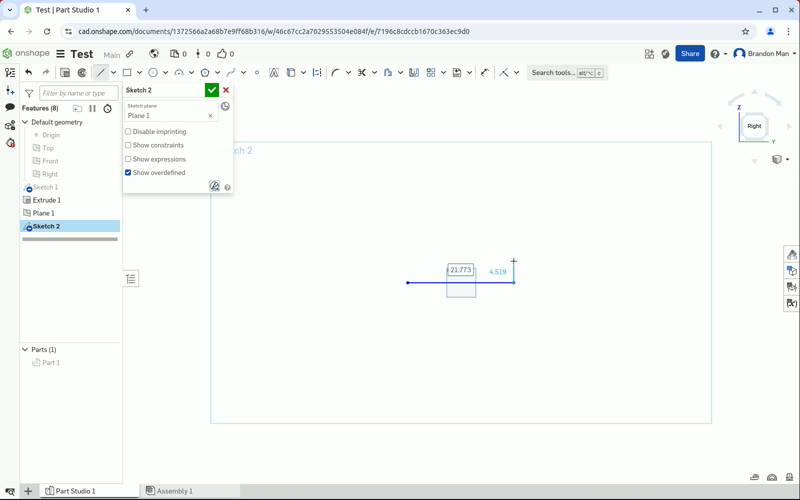
click(513, 260)
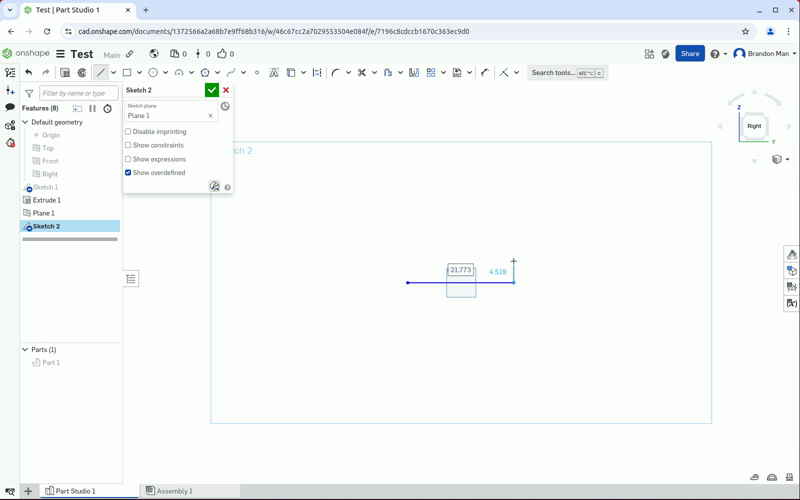
key_up(shift)
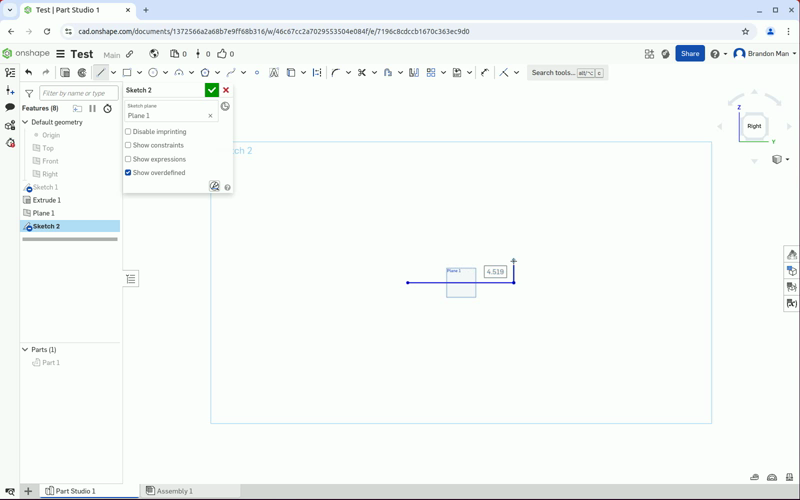
key_down(shift)
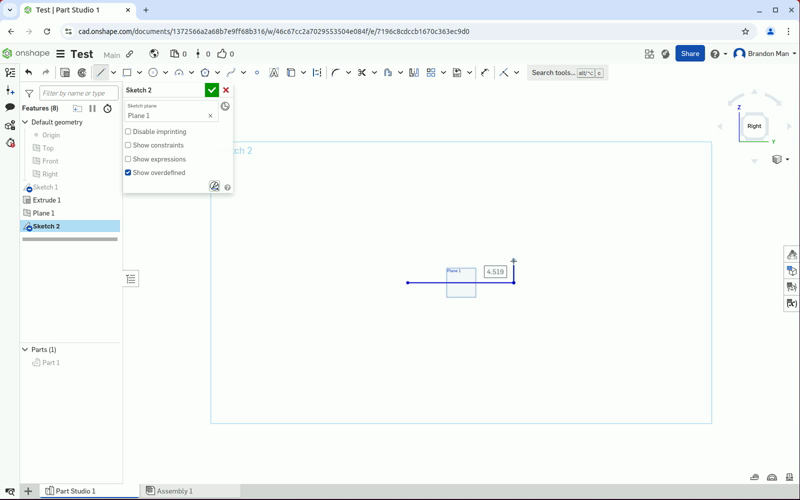
mouse_move(407, 260)
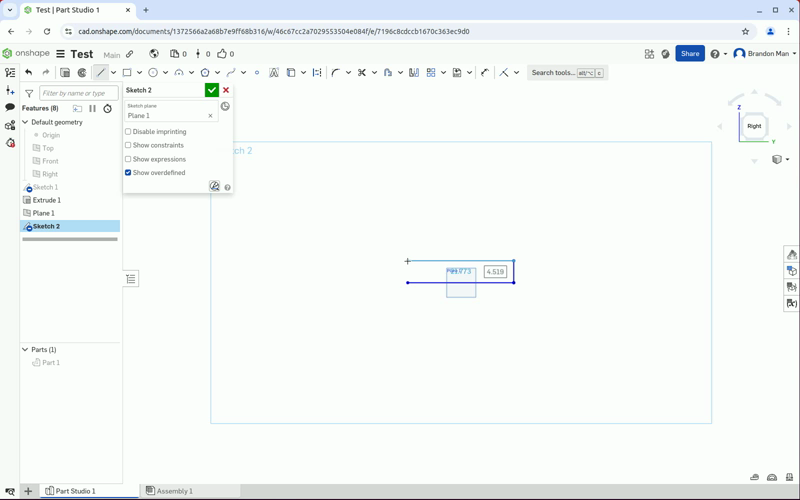
click(407, 260)
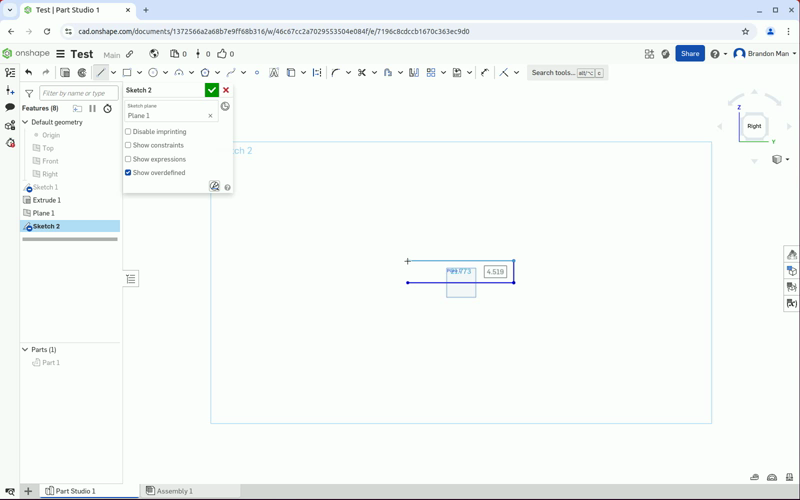
key_up(shift)
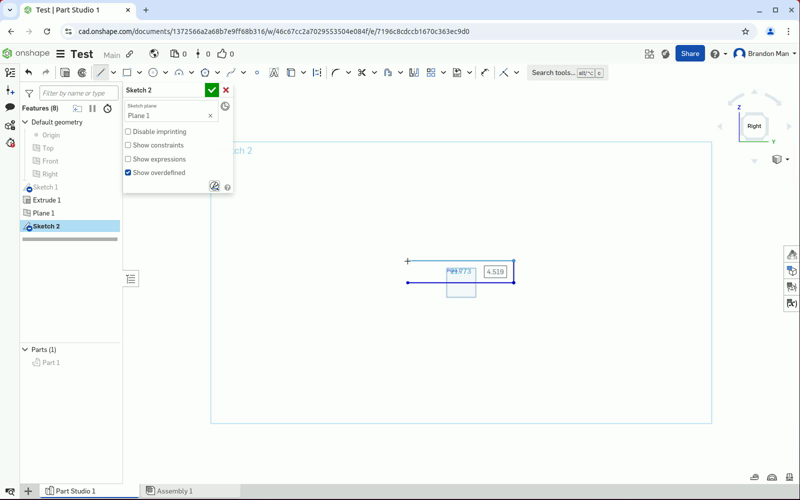
mouse_move(437, 260)
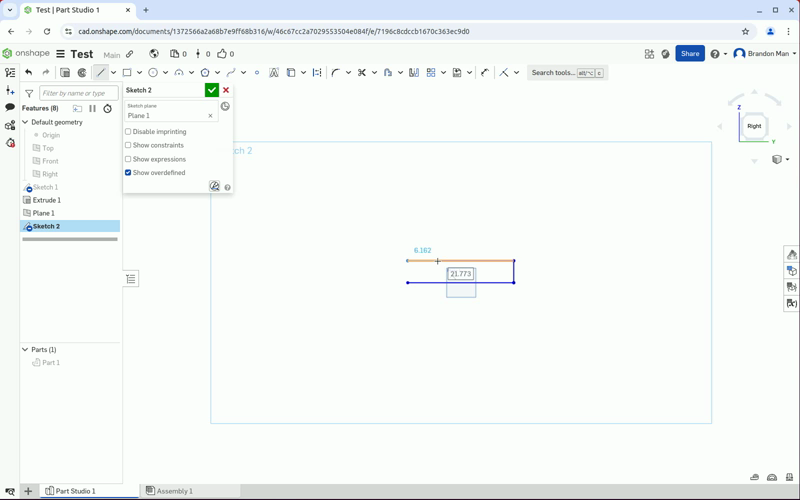
key_down(shift)
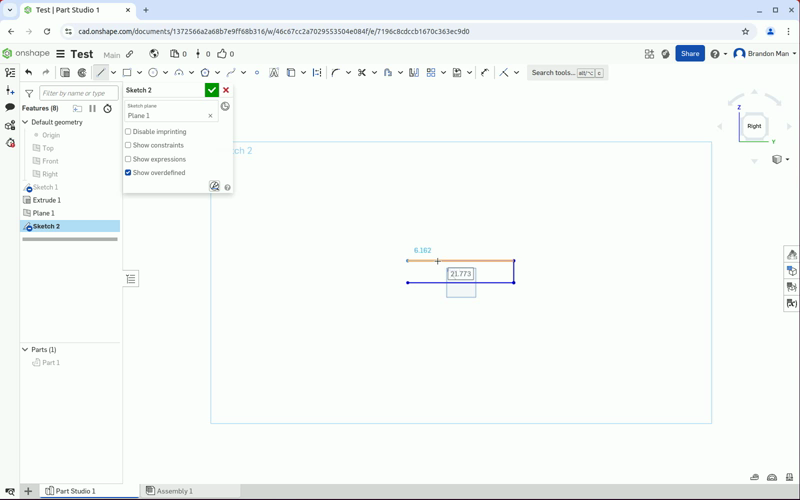
mouse_move(407, 282)
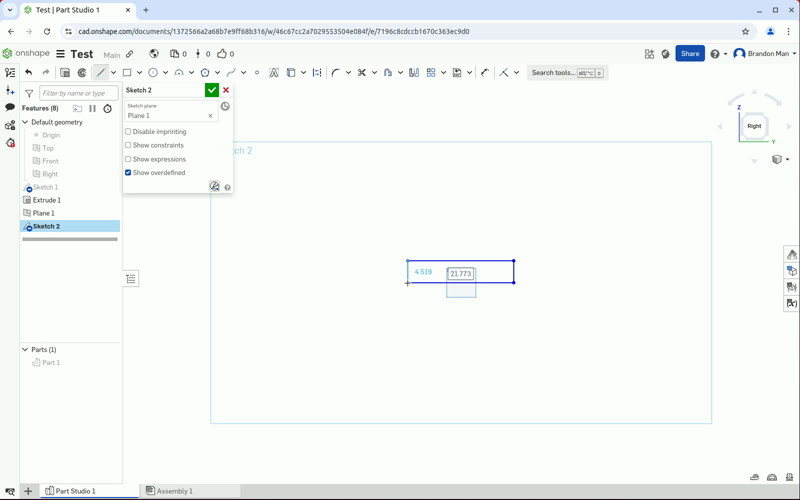
key_up(shift)
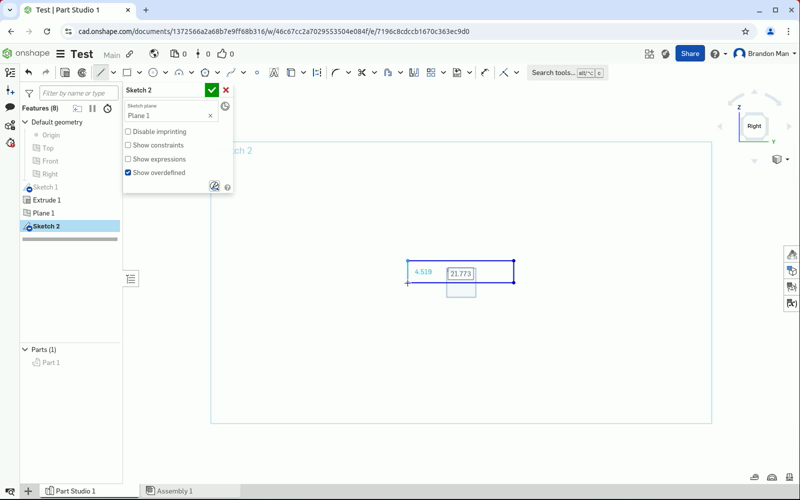
click(407, 282)
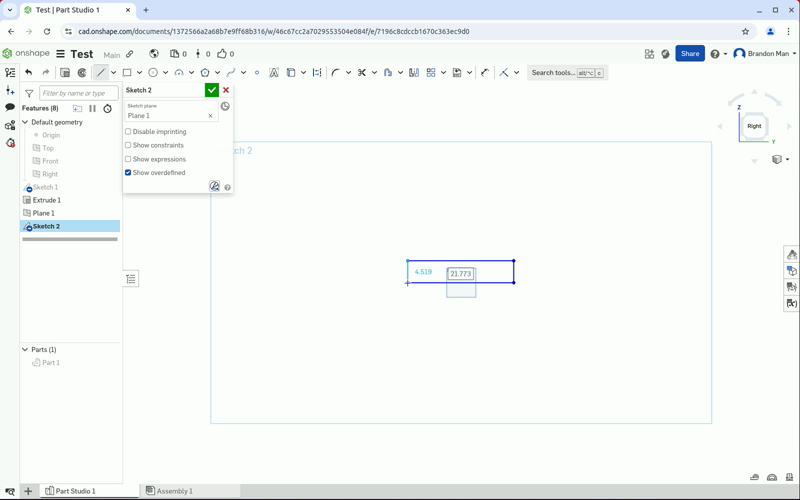
key(esc)
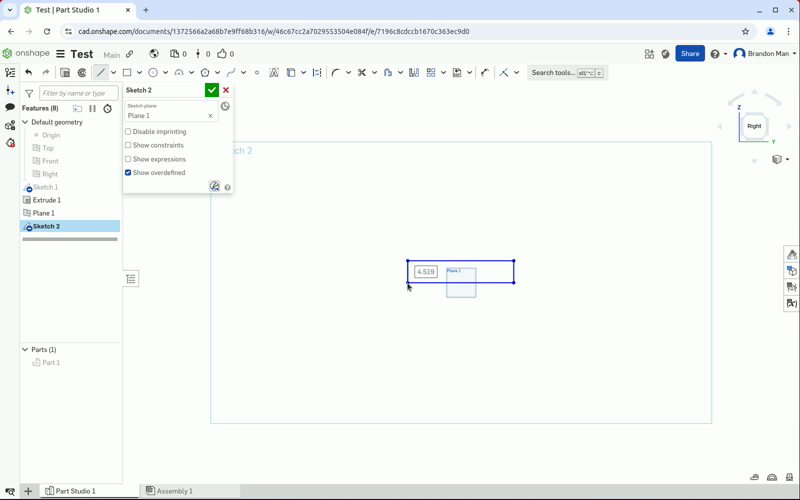
mouse_move(503, 279)
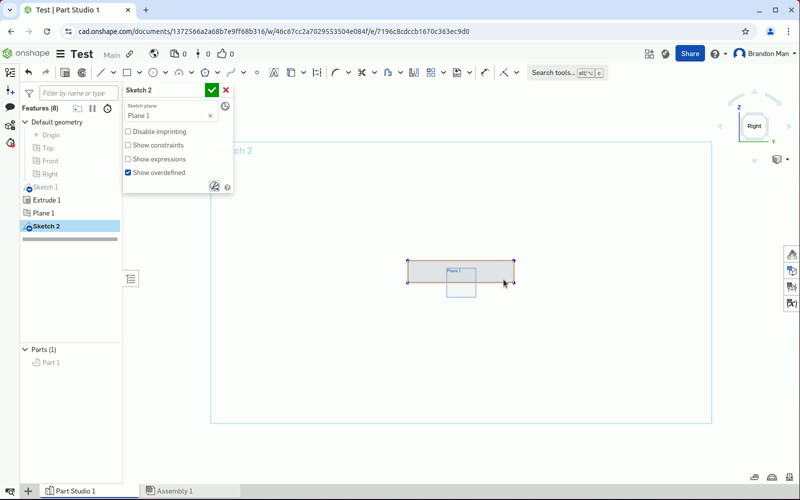
click(503, 279)
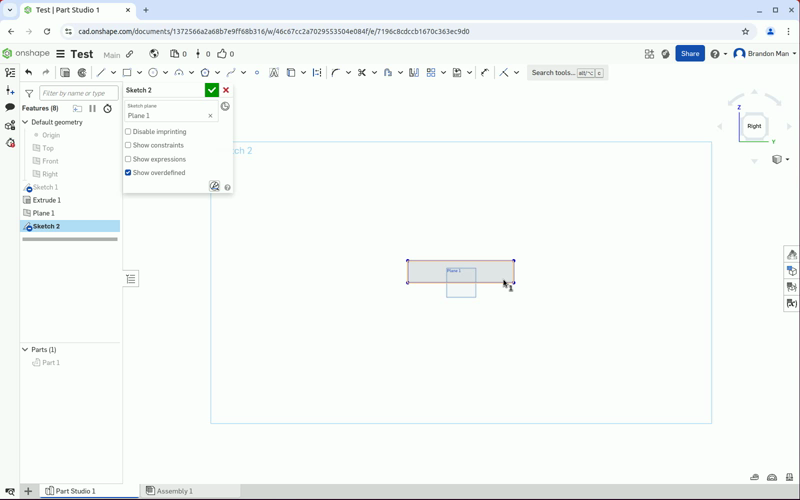
mouse_move(73, 352)
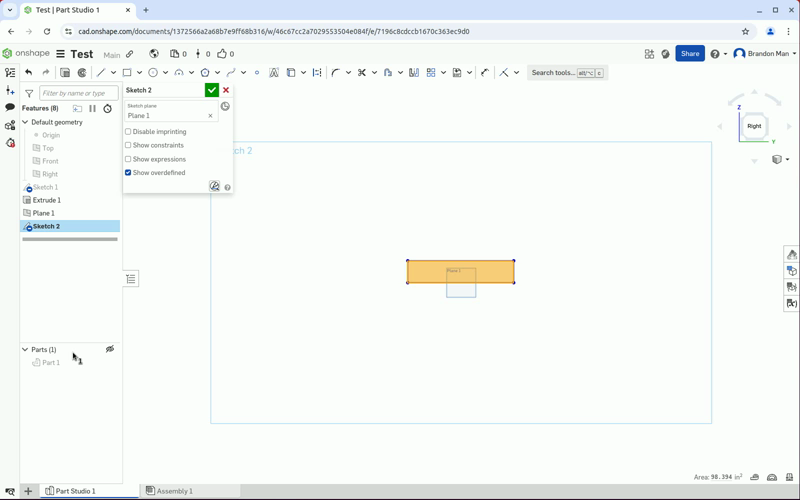
key(shift+y)
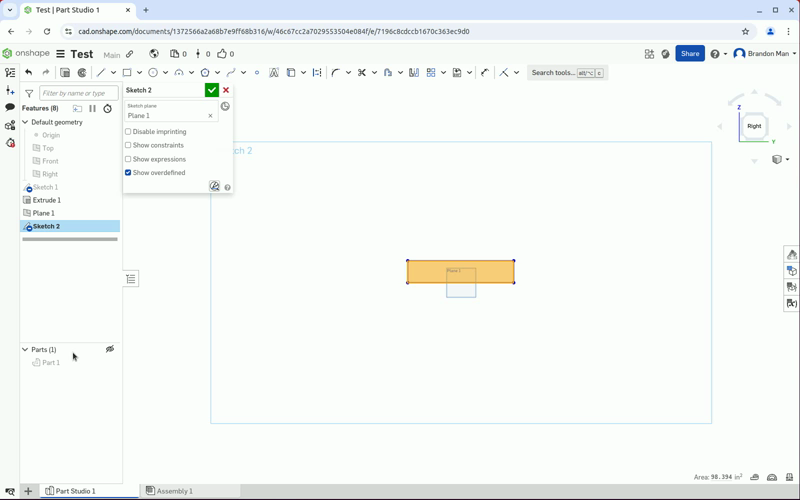
key(shift+e)
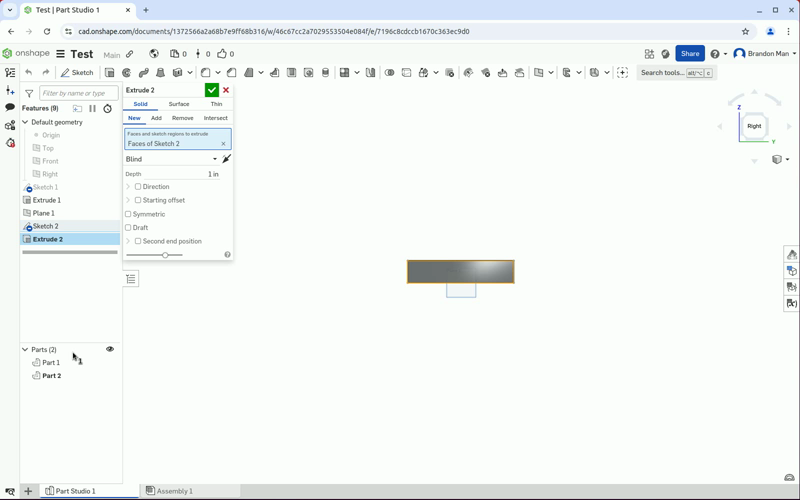
mouse_move(143, 106)
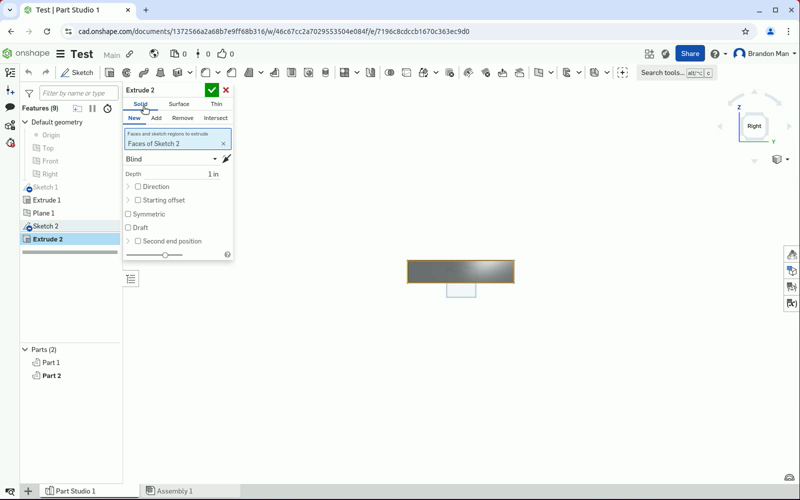
click(143, 106)
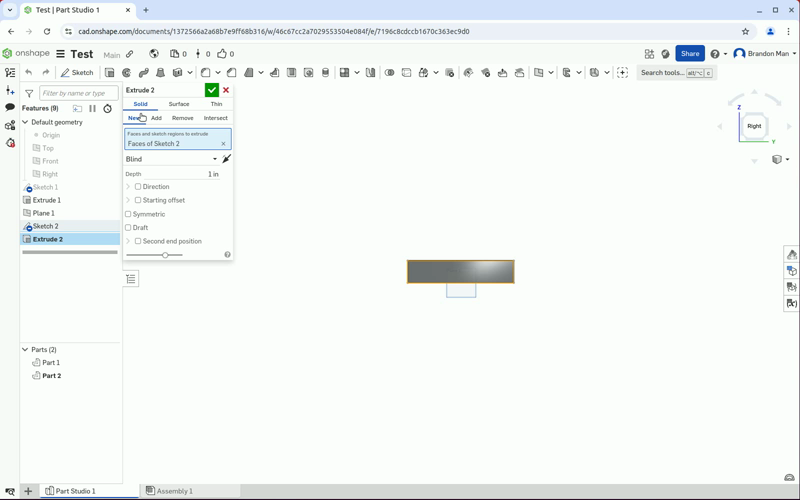
mouse_move(137, 120)
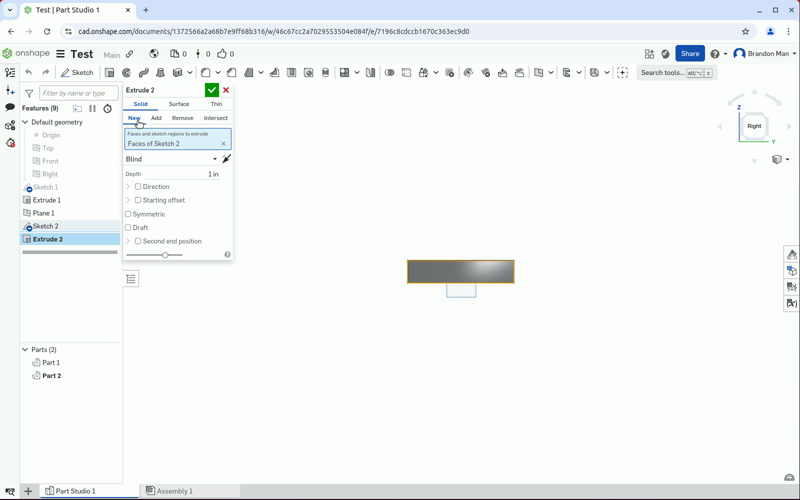
click(137, 120)
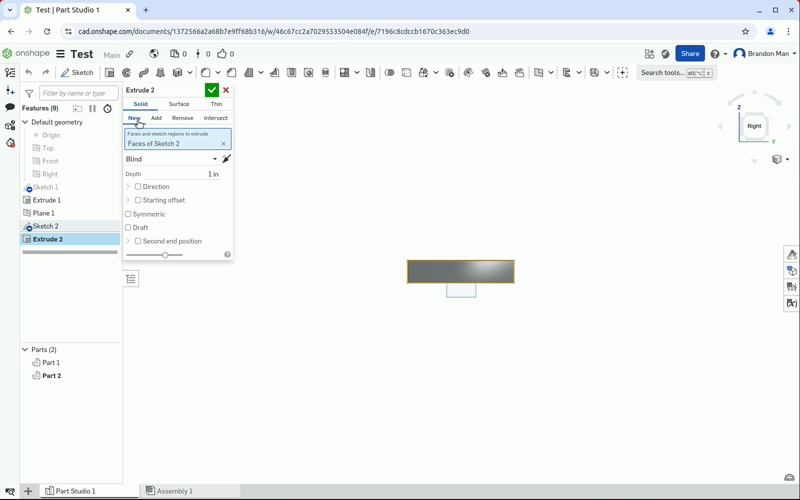
key(tab, 4)
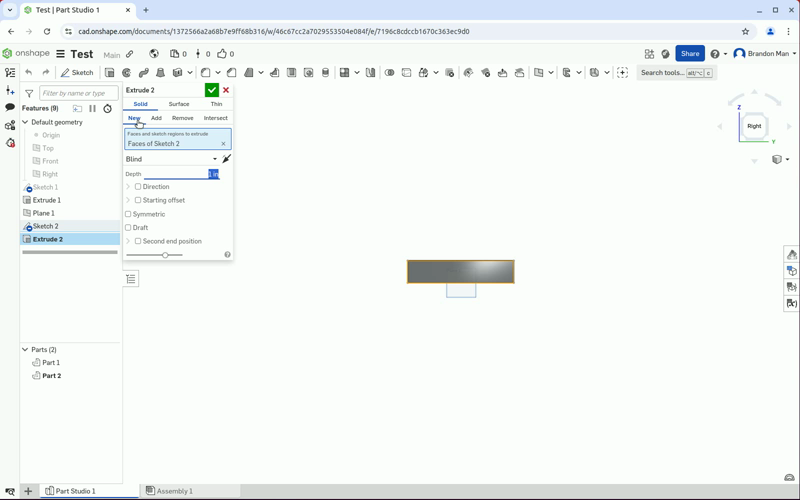
text(0.722)
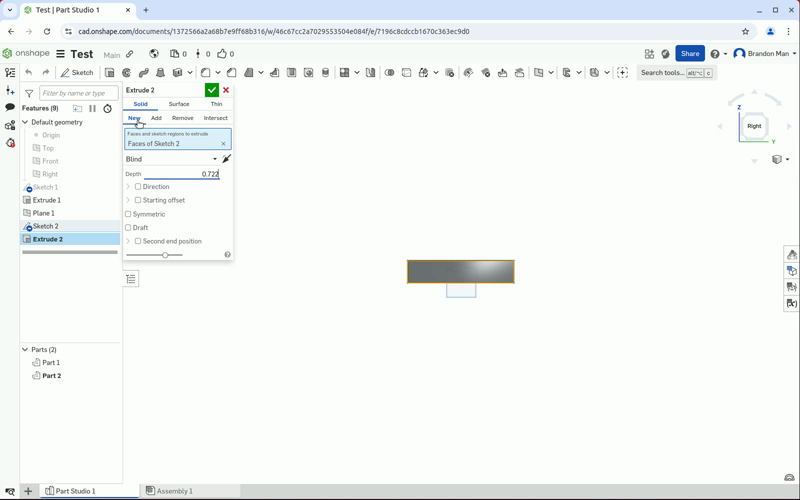
key(enter)
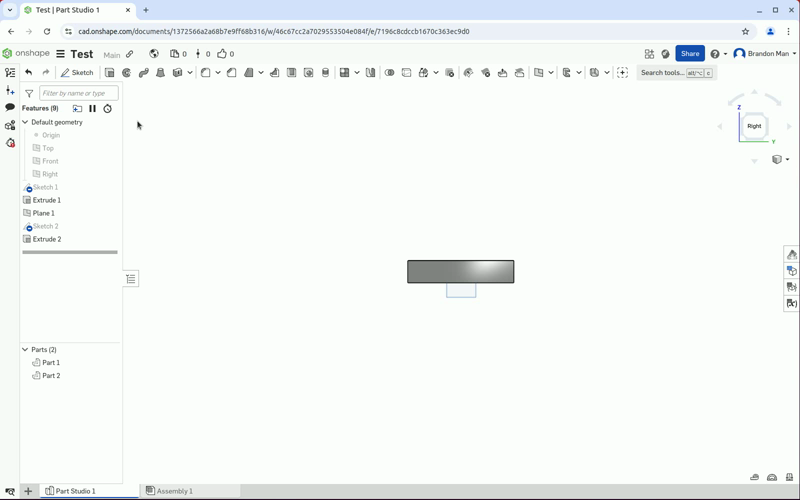
key(shift+h)
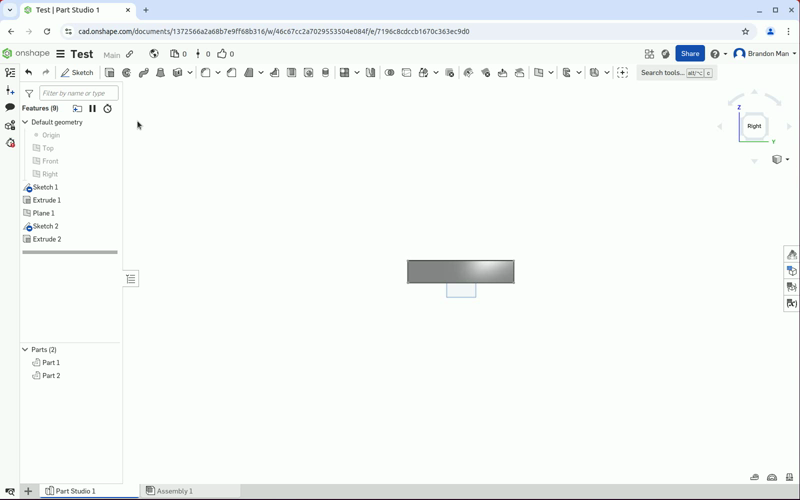
key(shift+h)
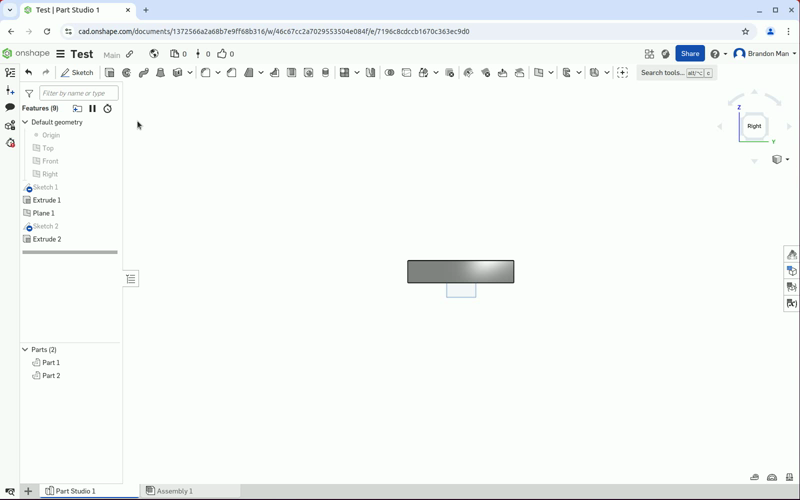
mouse_move(73, 189)
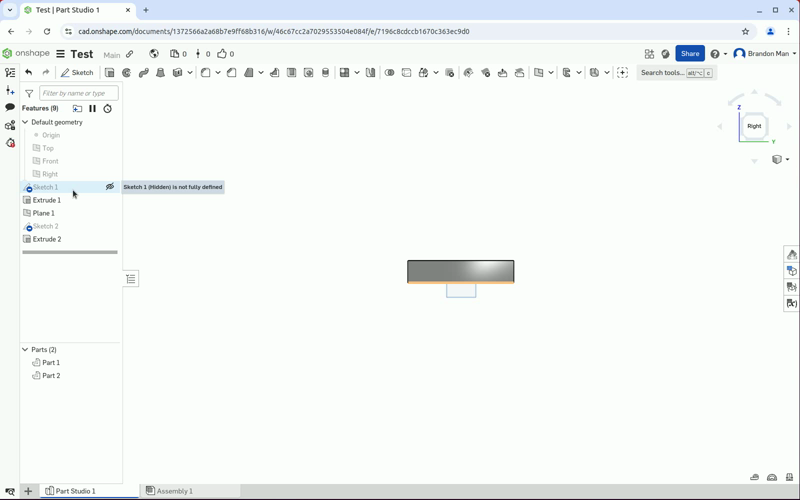
click(73, 189)
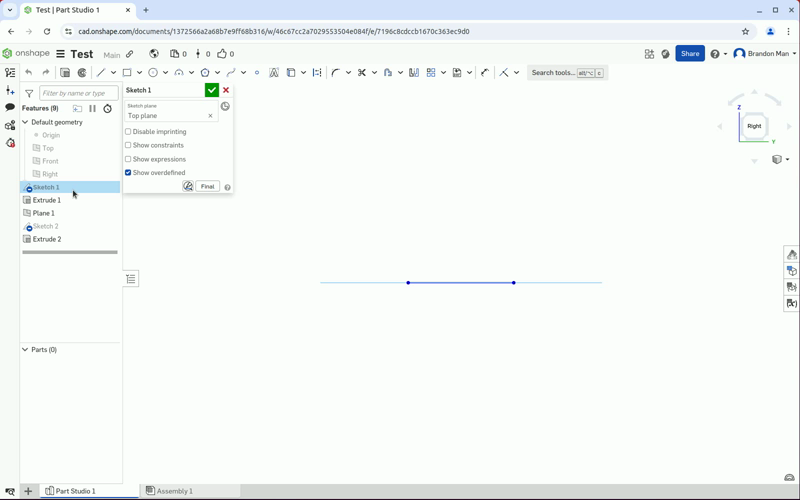
mouse_move(229, 92)
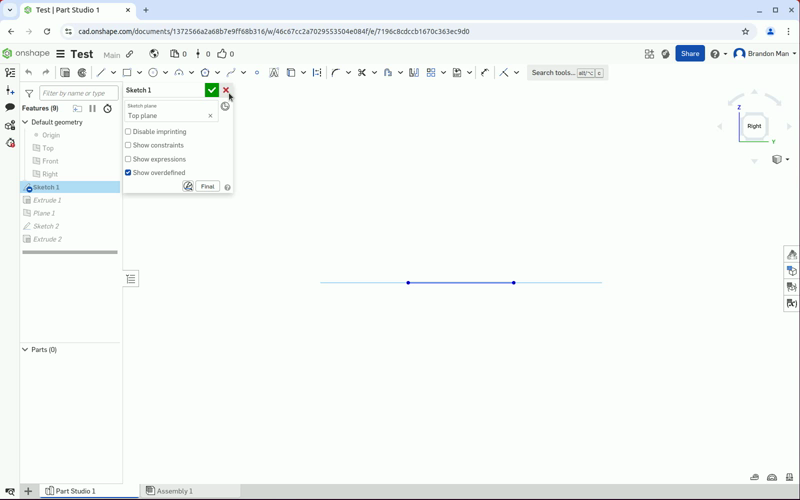
click(229, 92)
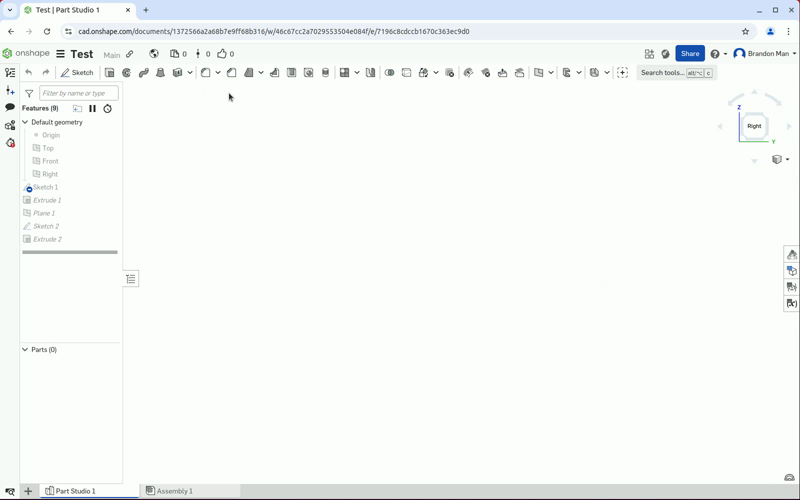
key(shift+s)
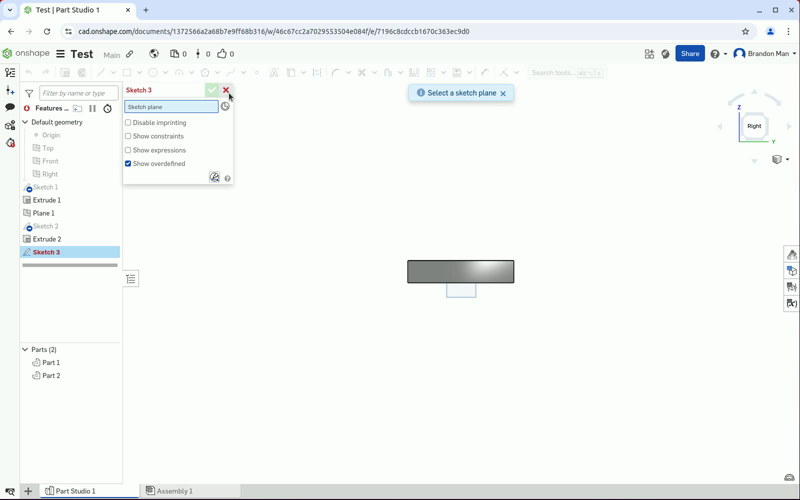
mouse_move(73, 215)
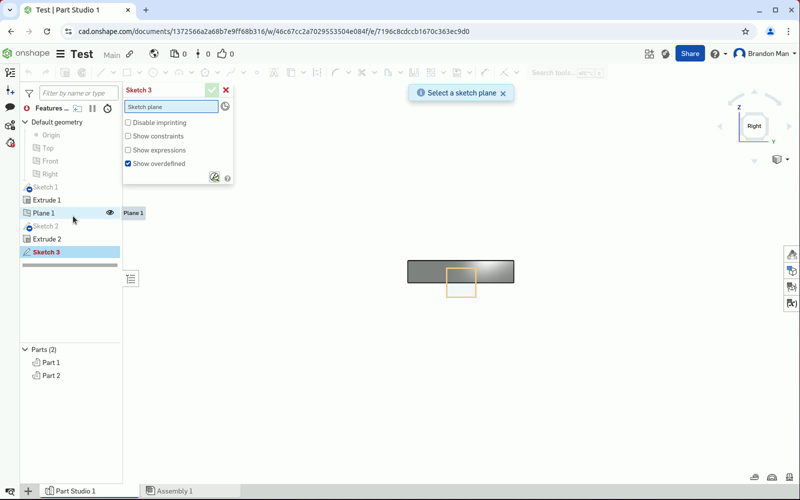
click(73, 215)
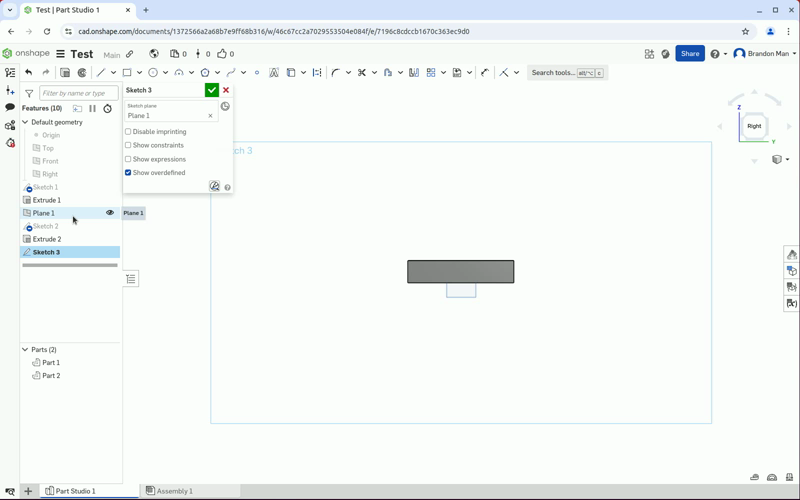
mouse_move(73, 352)
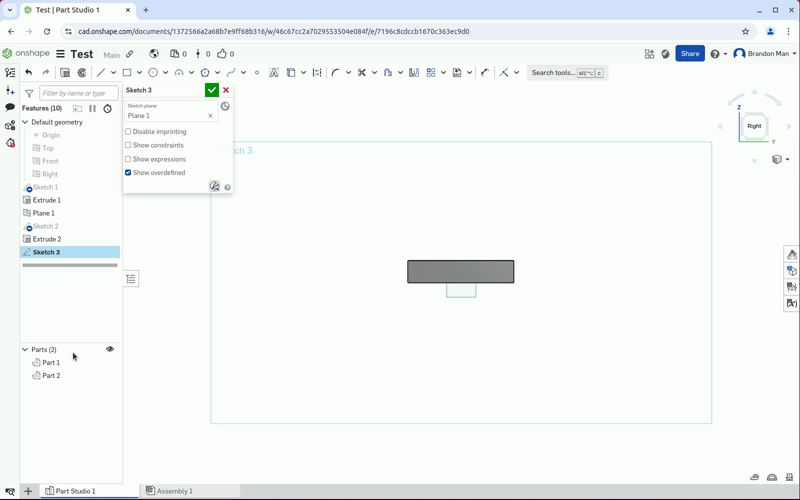
key(y)
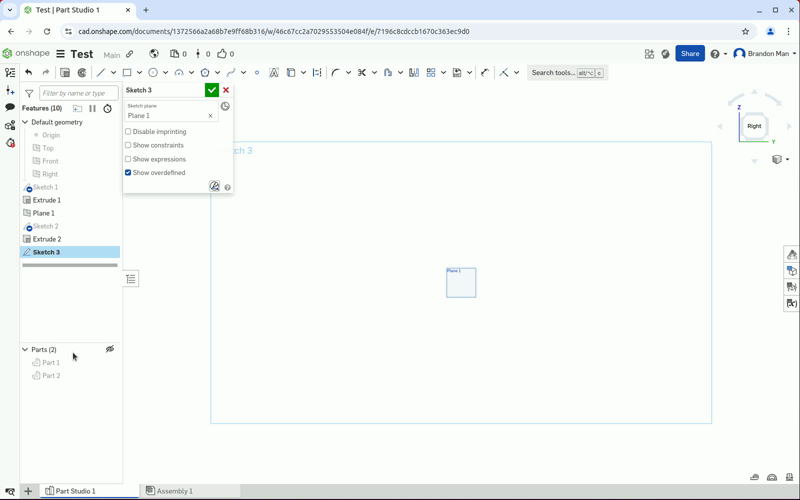
key(l)
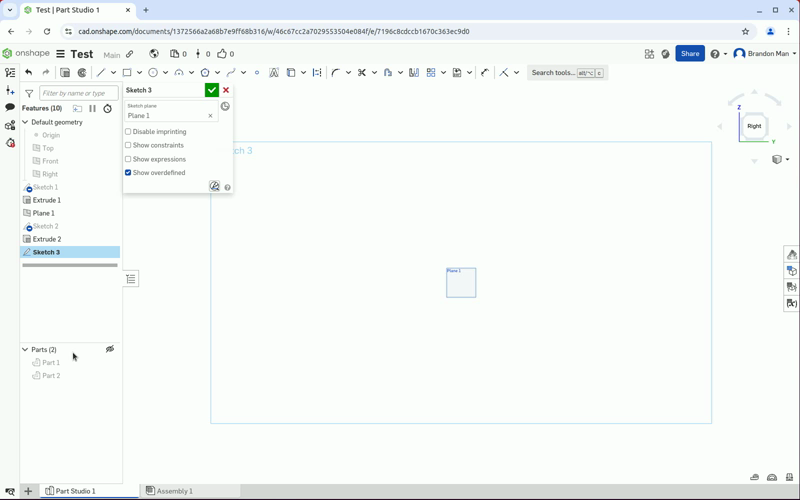
key_down(shift)
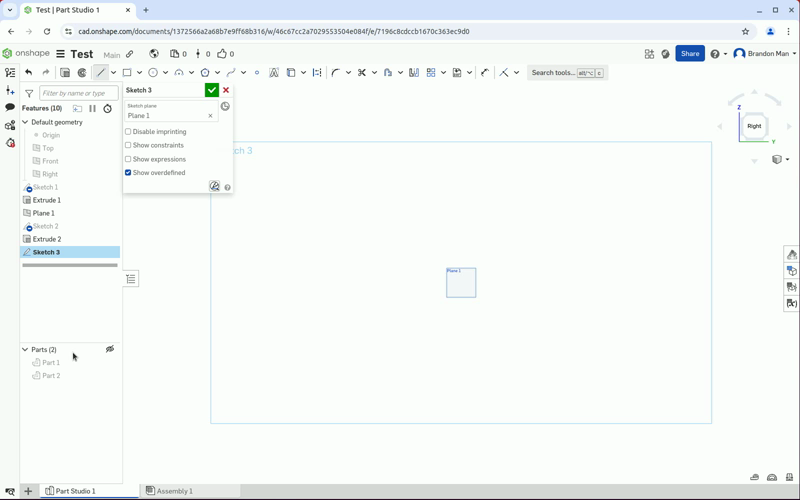
mouse_move(407, 260)
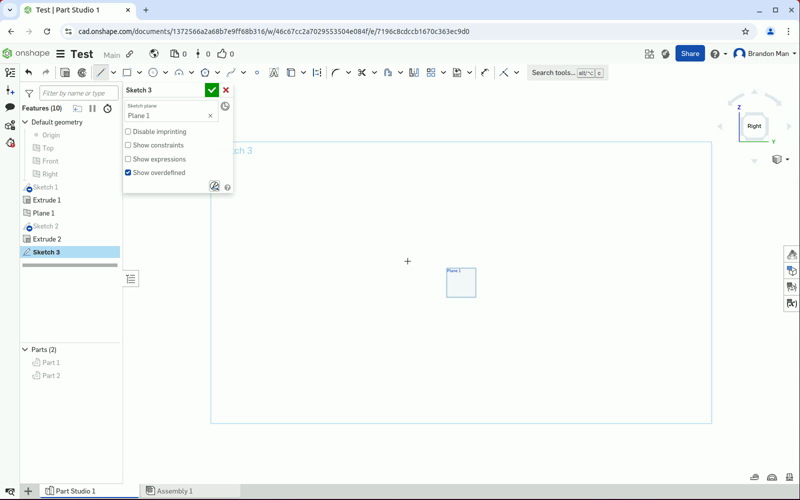
click(407, 260)
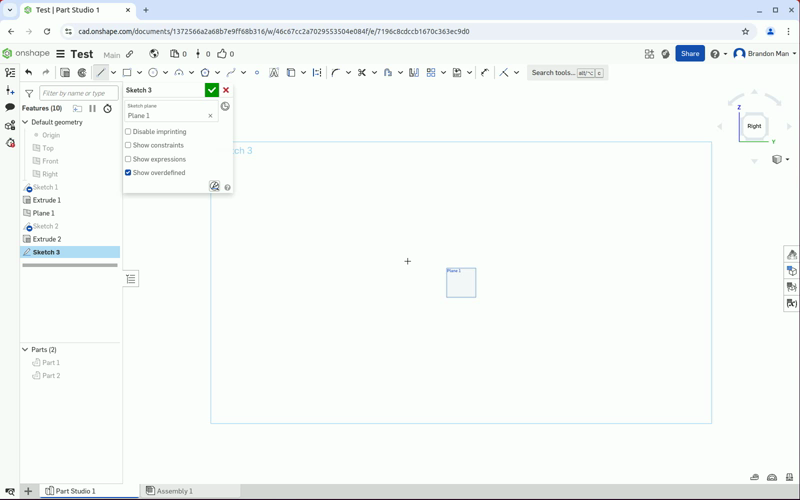
key_up(shift)
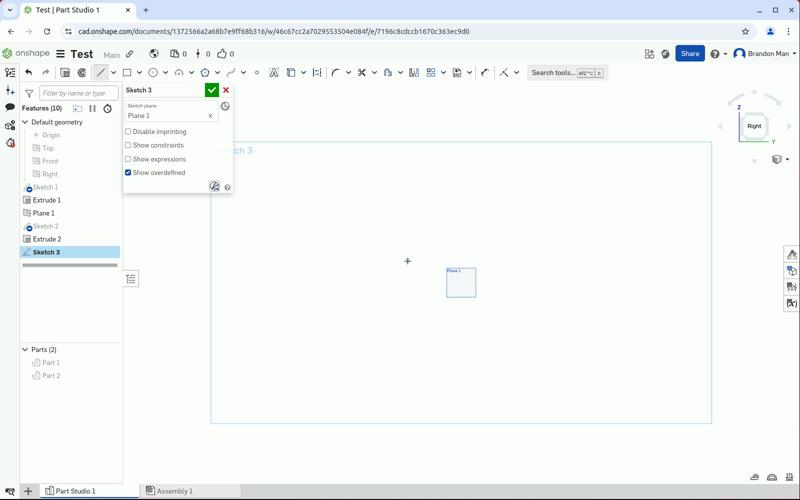
key_down(shift)
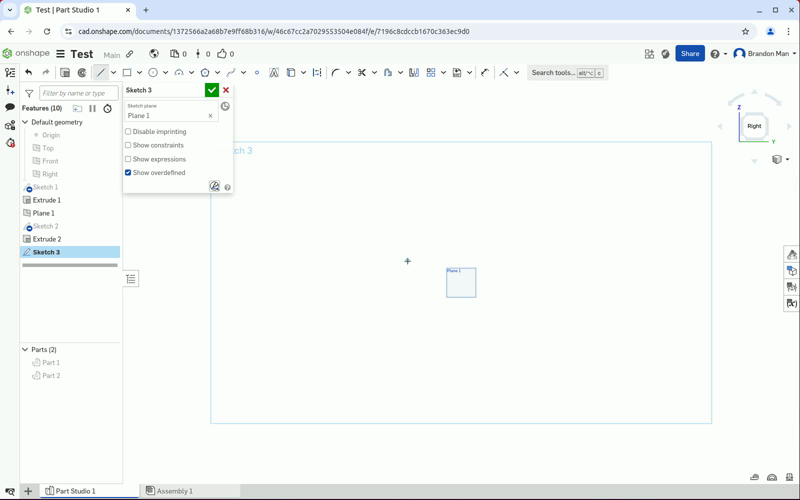
mouse_move(513, 260)
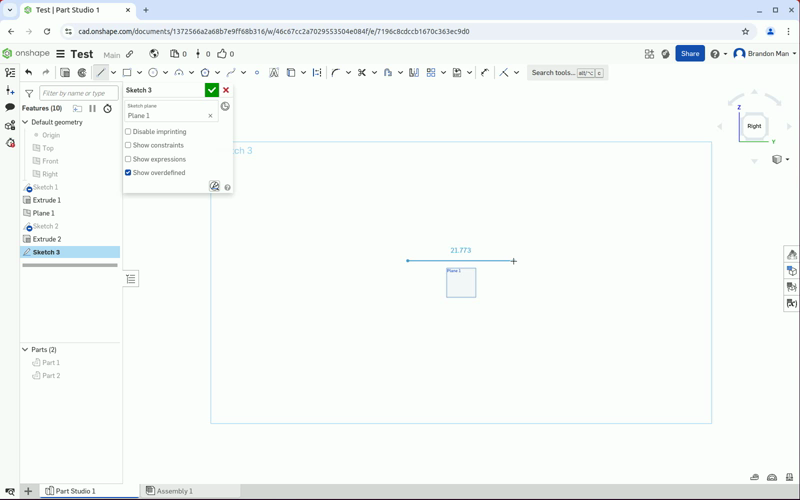
click(513, 260)
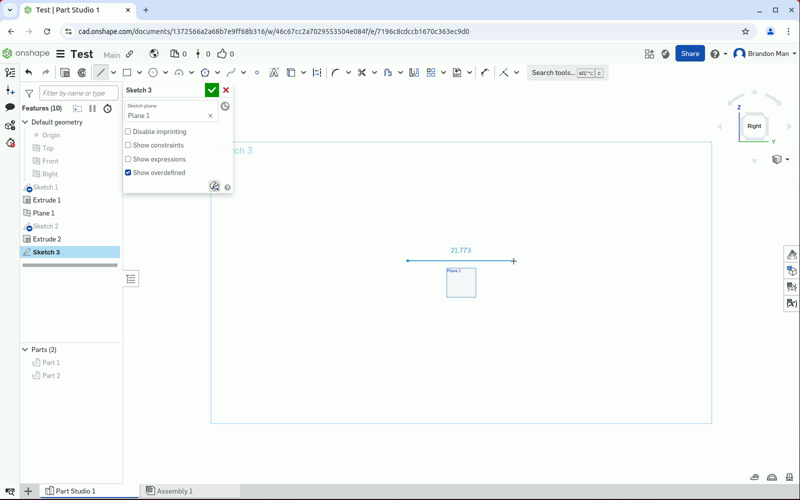
key_up(shift)
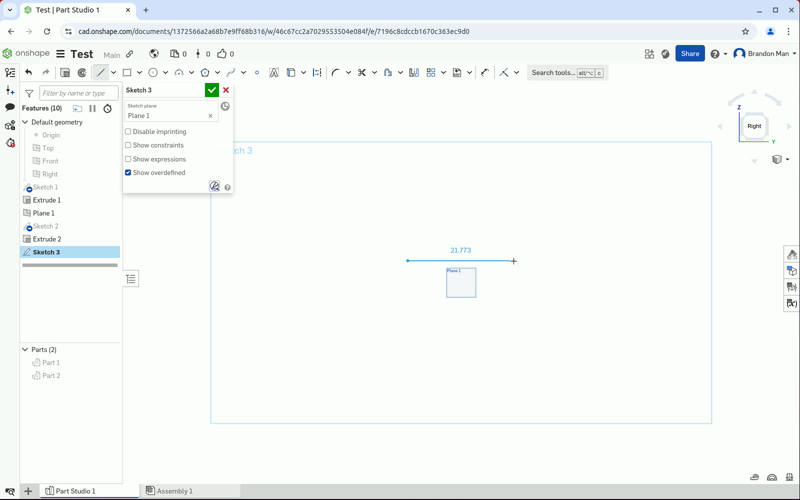
key_down(shift)
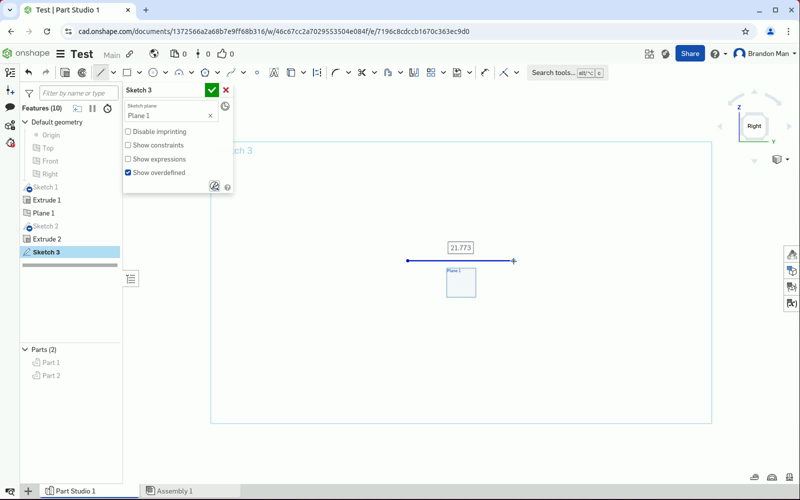
mouse_move(543, 260)
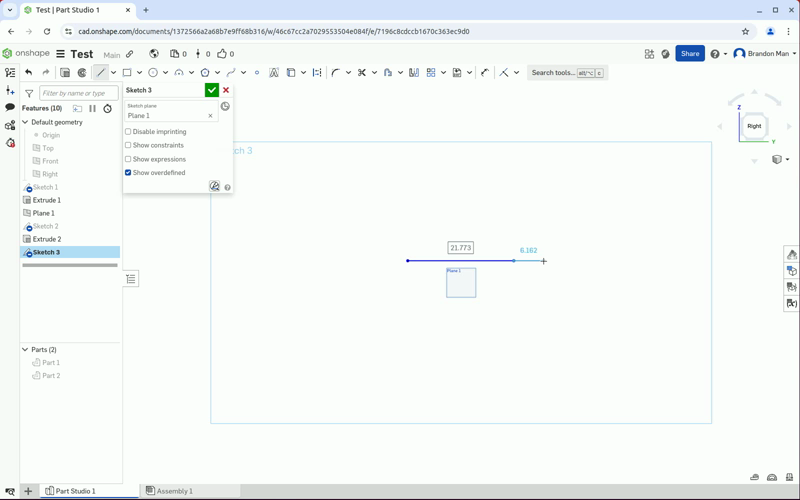
mouse_move(513, 257)
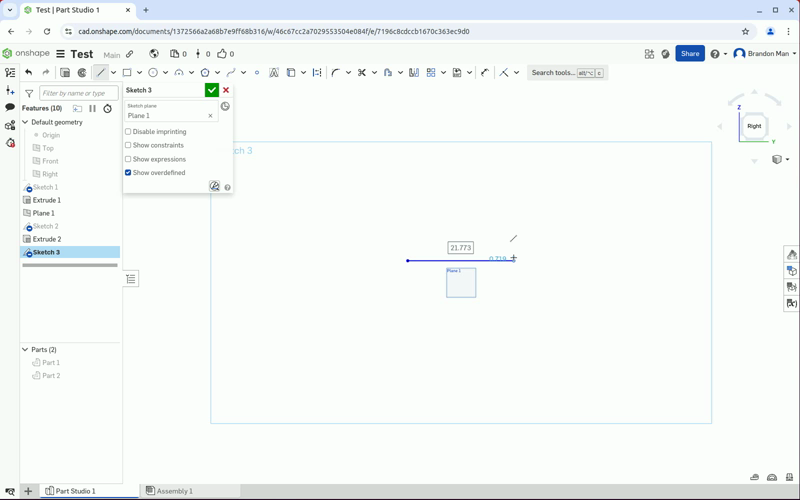
scroll(6)
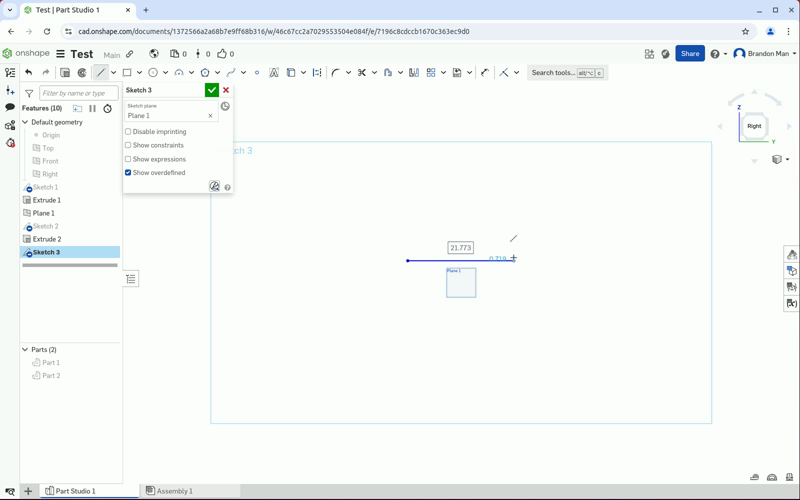
scroll(6)
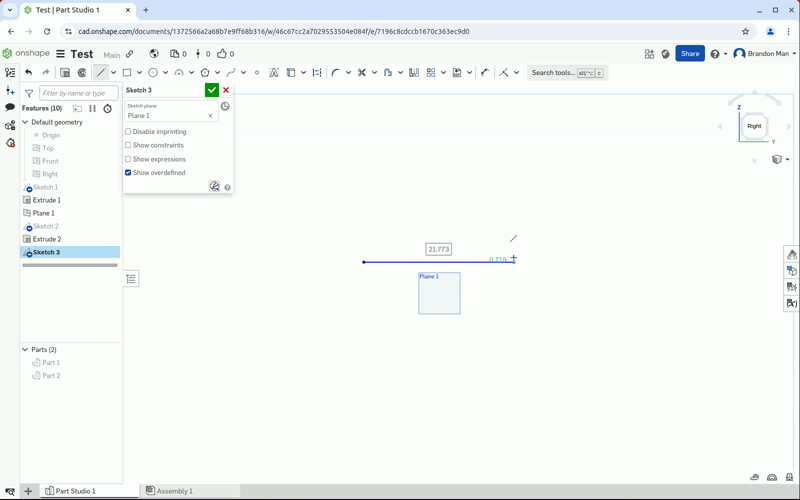
scroll(6)
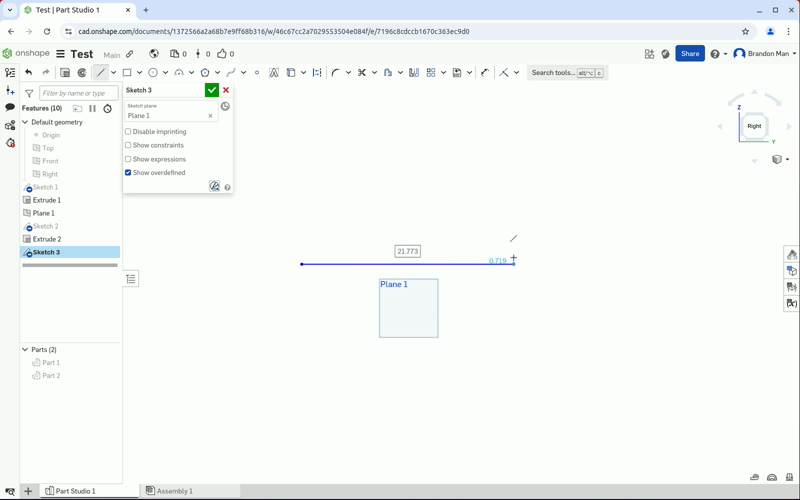
scroll(6)
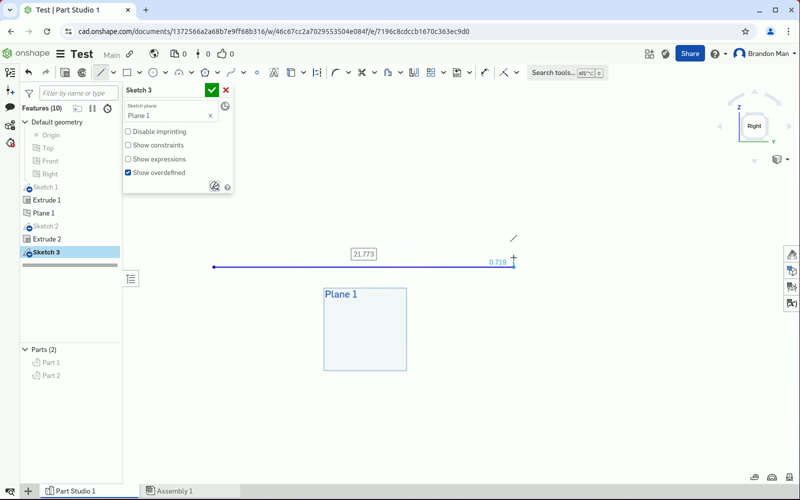
scroll(6)
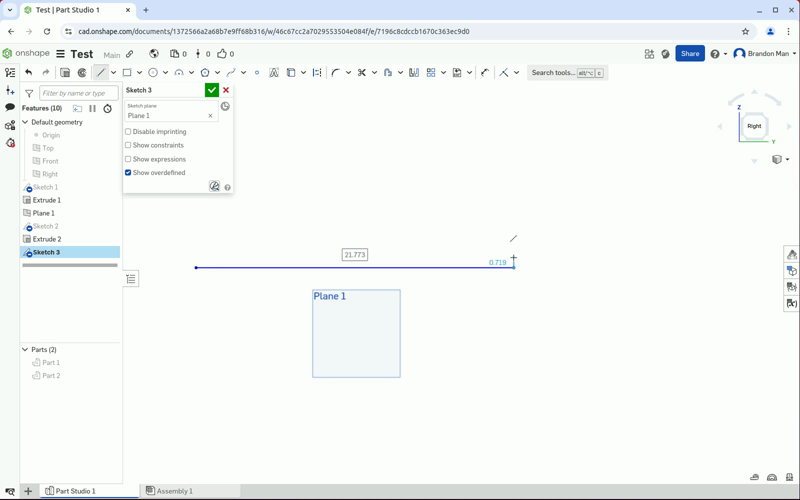
scroll(6)
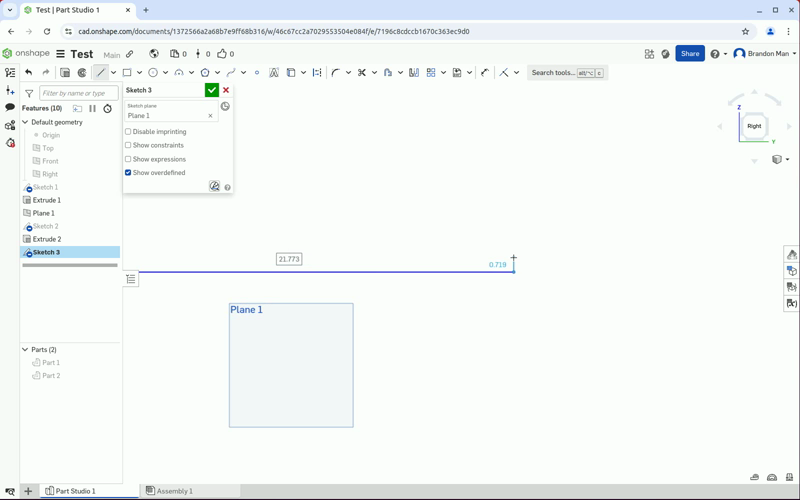
scroll(6)
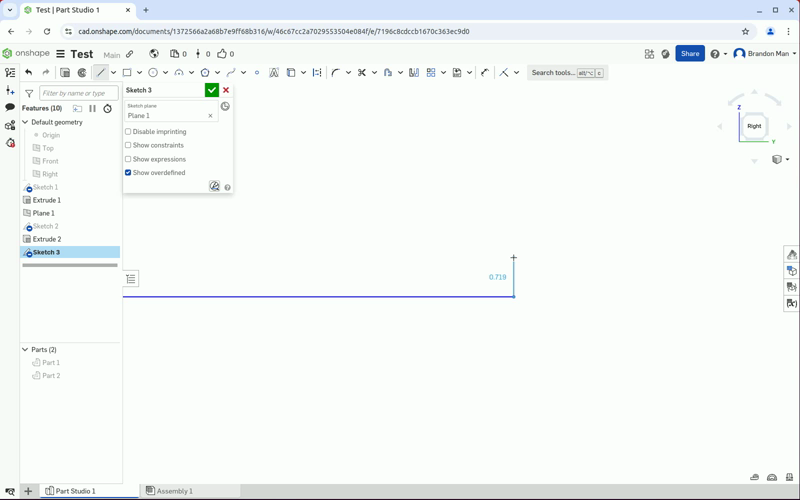
click(513, 257)
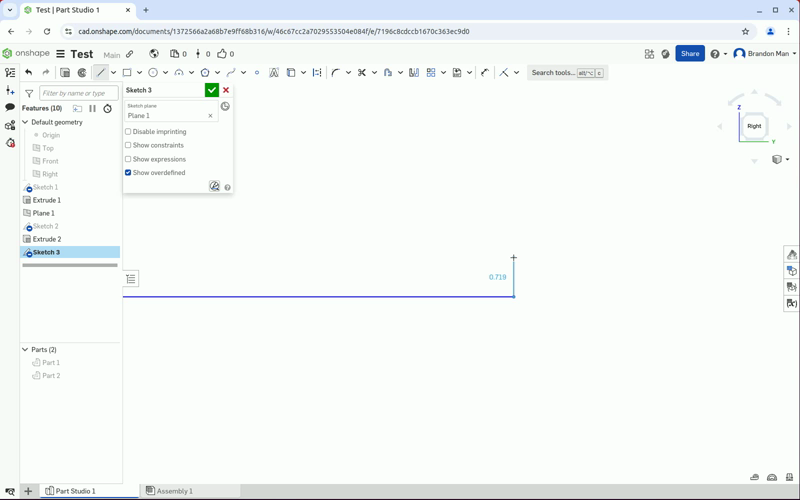
scroll(-6)
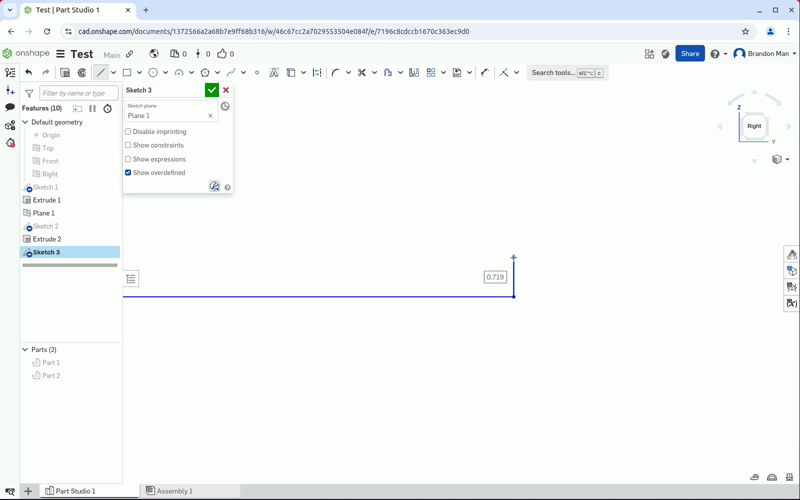
scroll(-6)
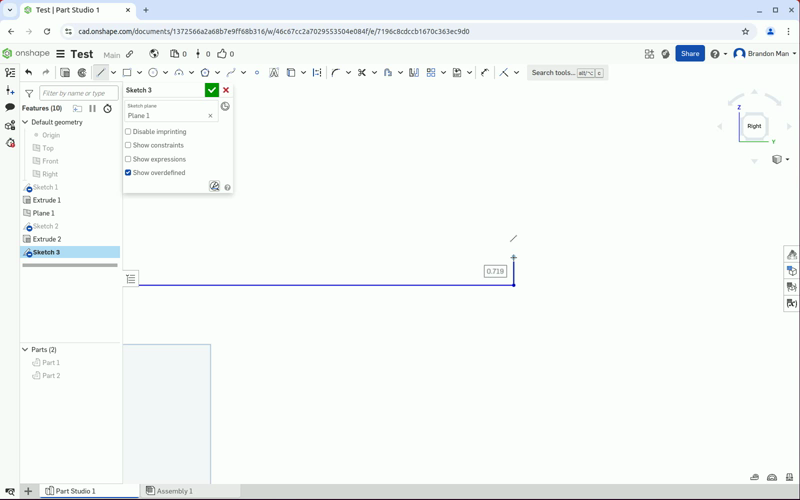
scroll(-6)
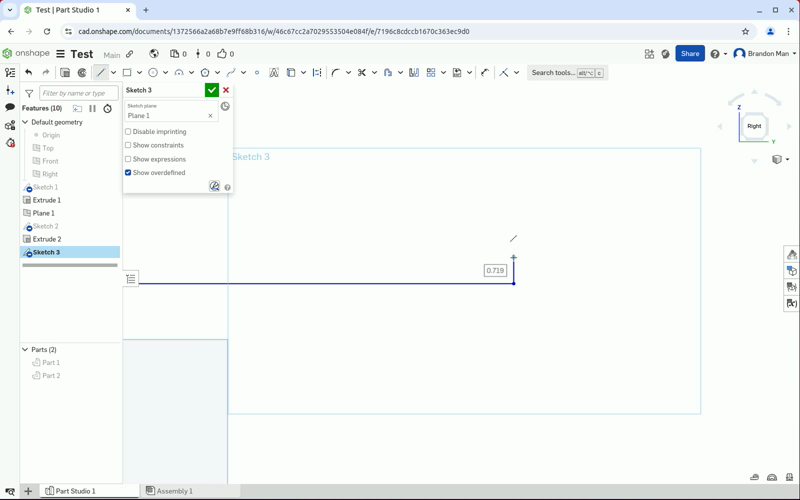
scroll(-6)
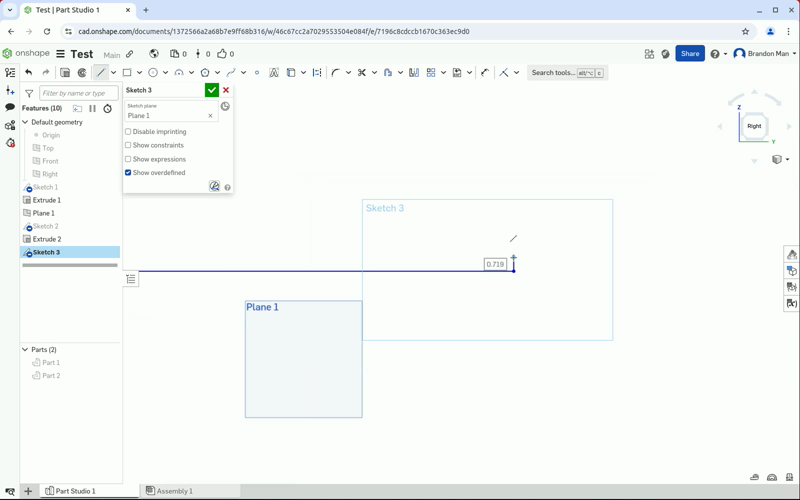
scroll(-6)
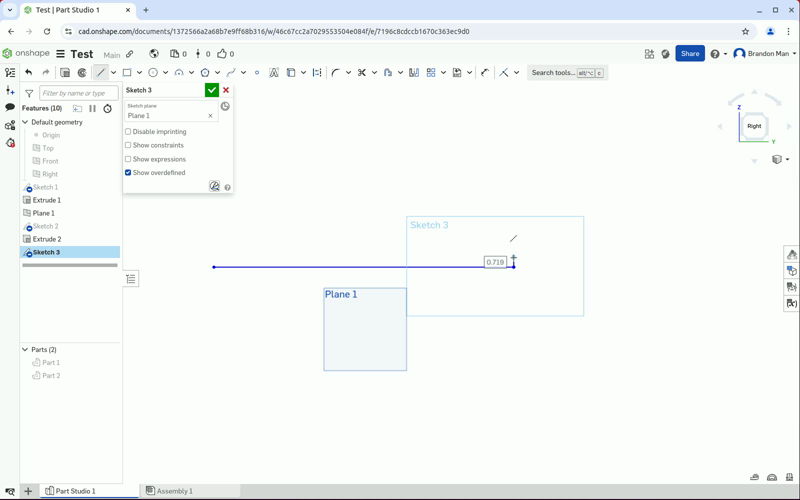
scroll(-6)
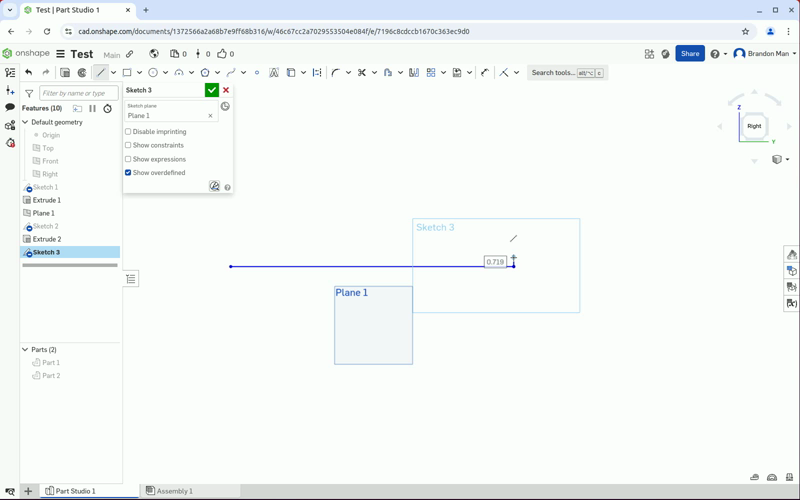
scroll(-6)
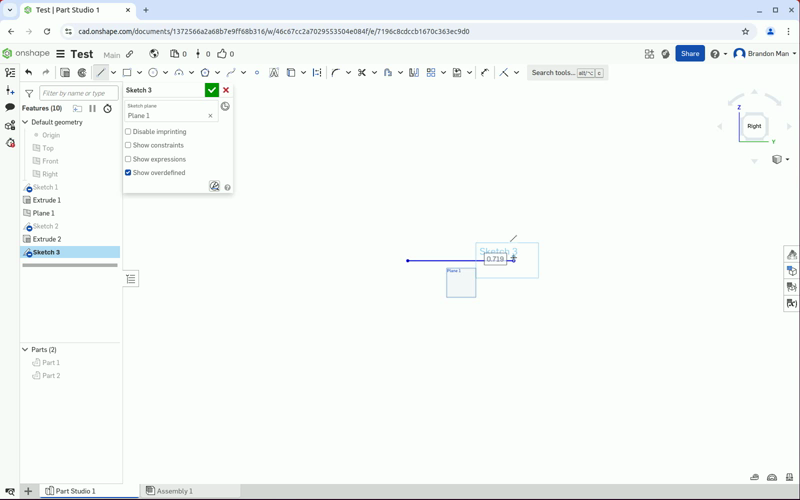
key_up(shift)
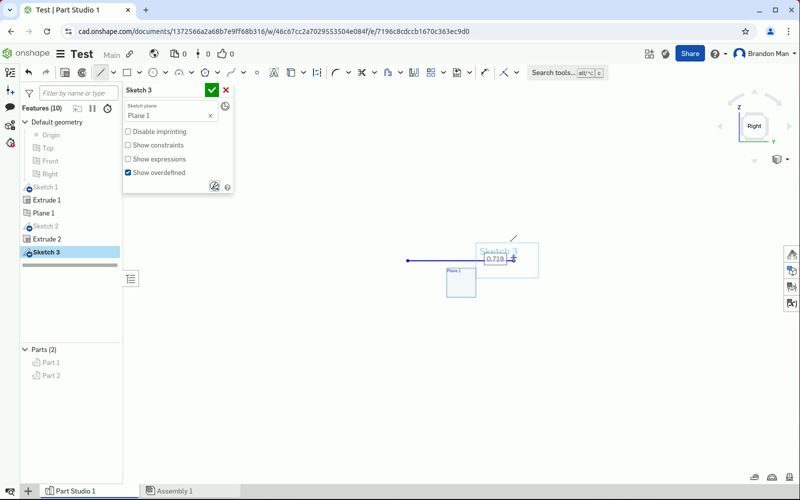
key_down(shift)
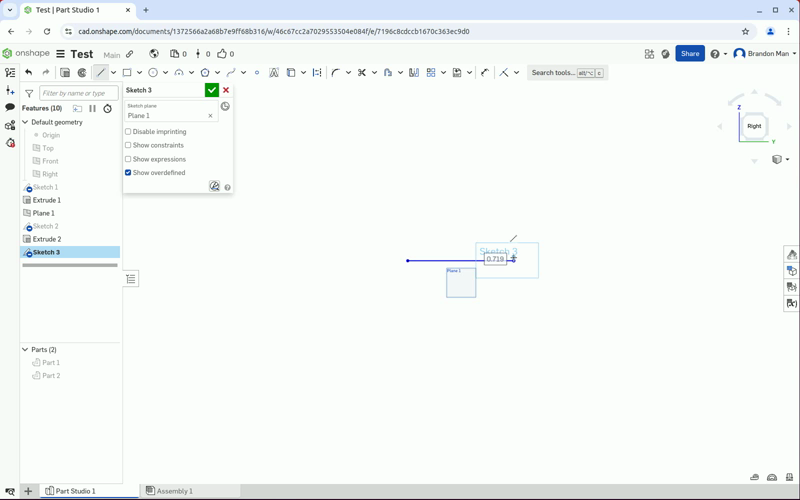
mouse_move(407, 257)
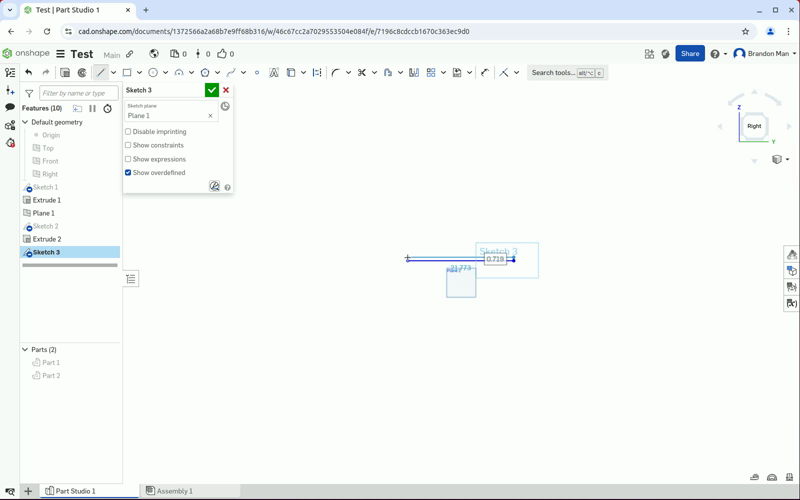
scroll(6)
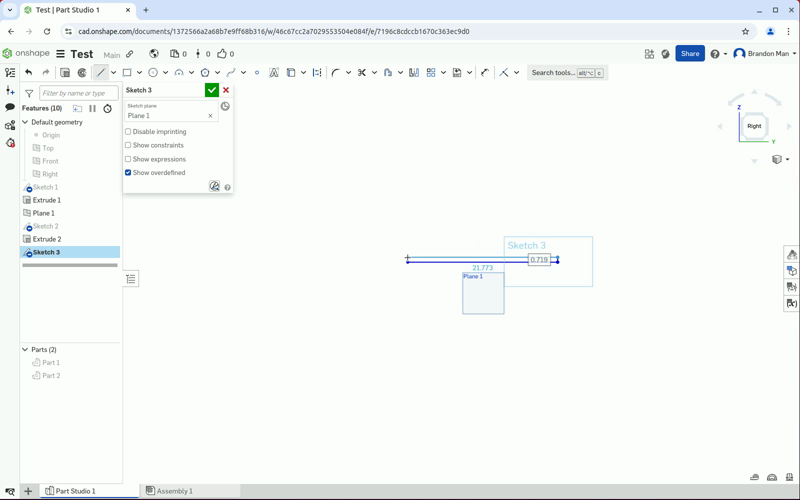
scroll(6)
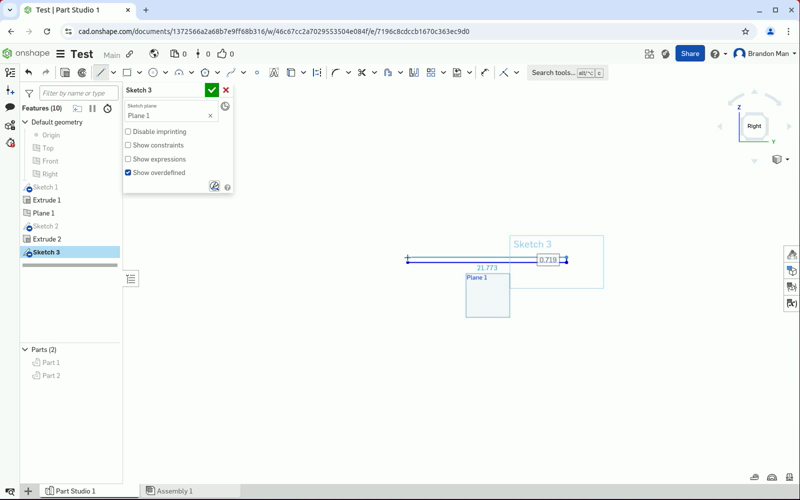
scroll(6)
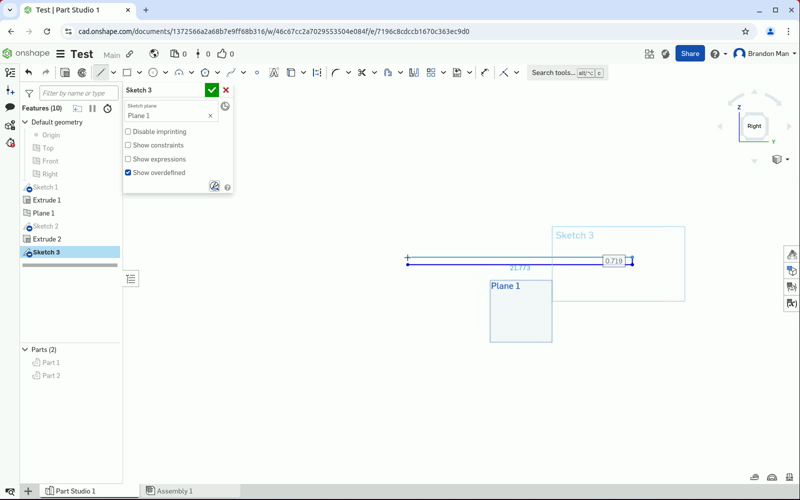
scroll(6)
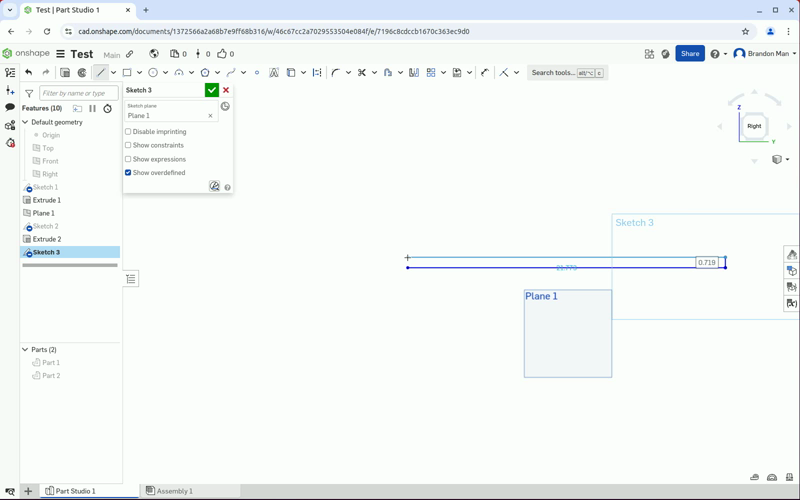
scroll(6)
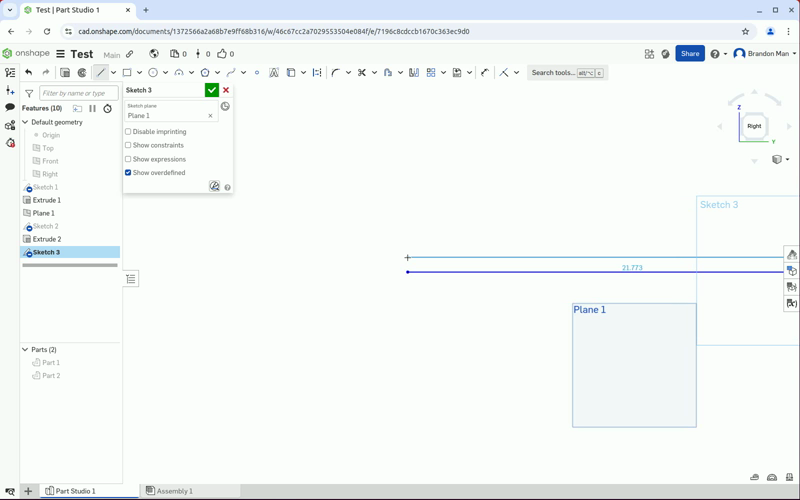
scroll(6)
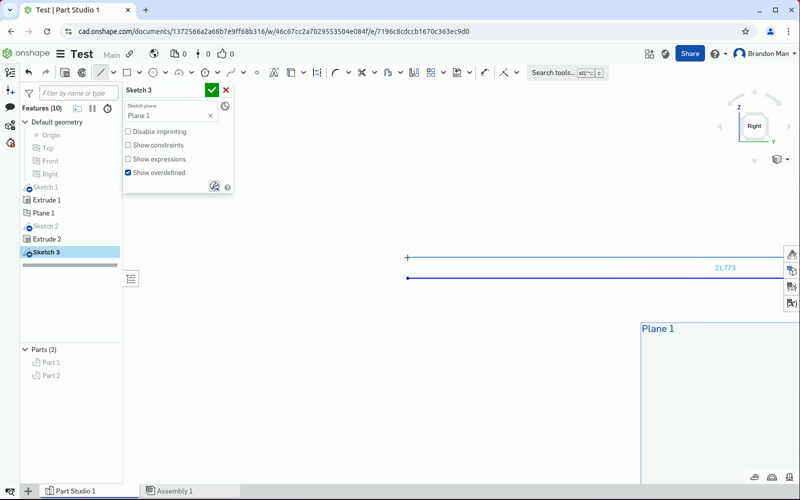
scroll(6)
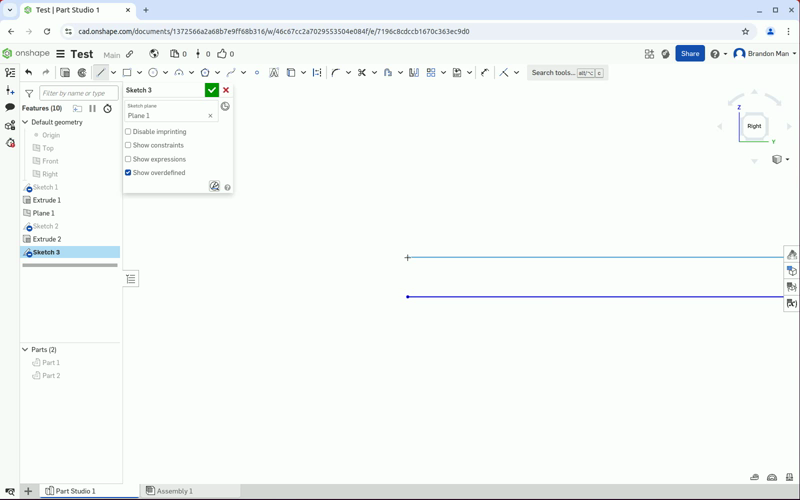
click(407, 257)
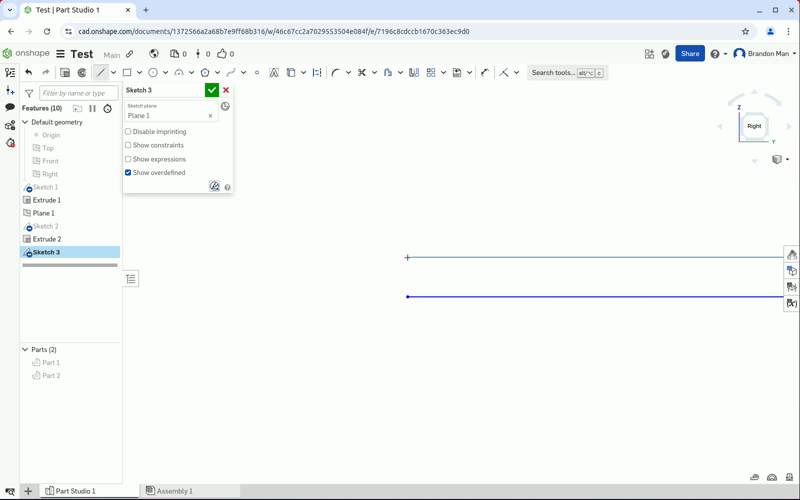
scroll(-6)
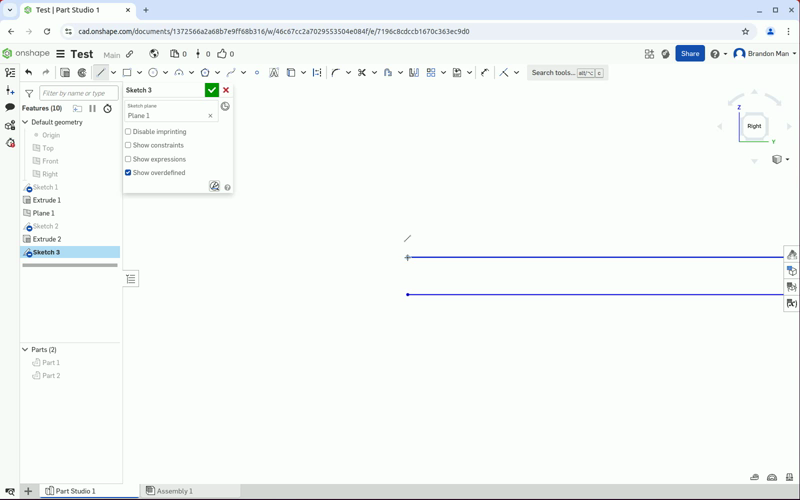
scroll(-6)
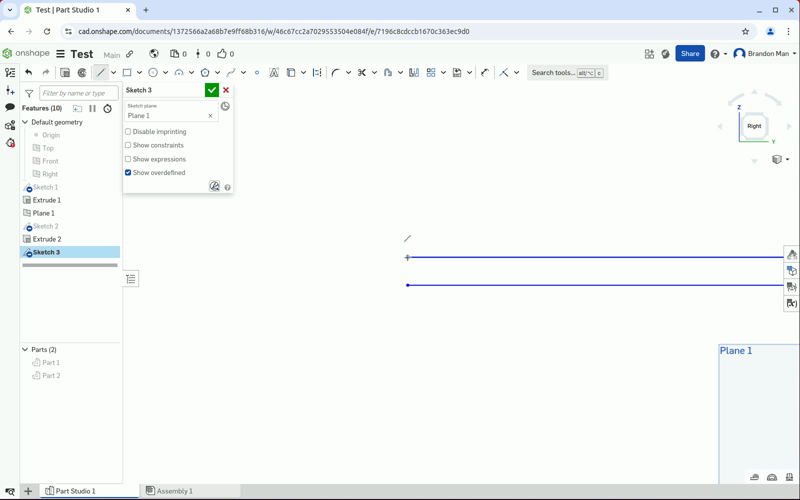
scroll(-6)
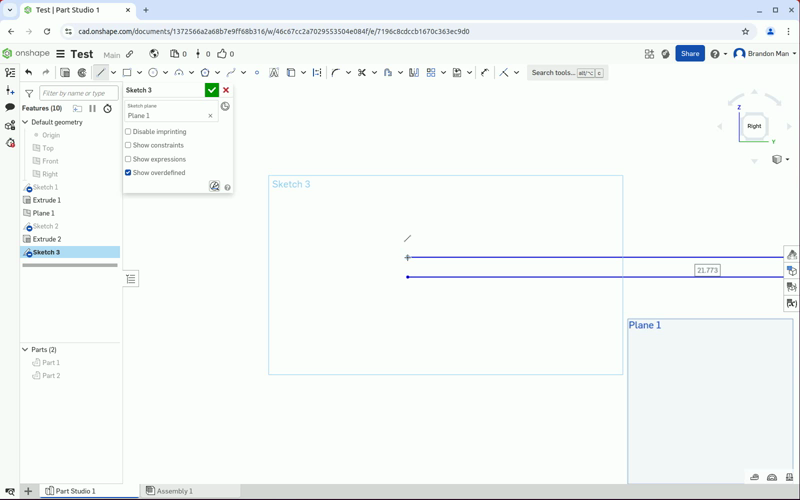
scroll(-6)
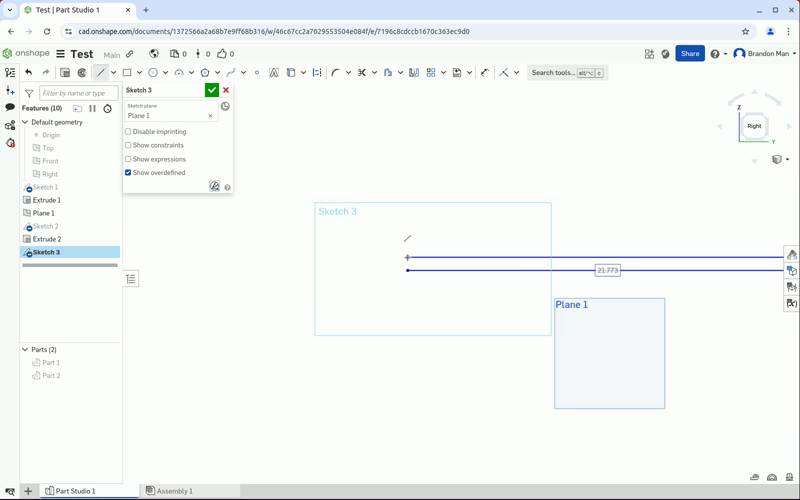
scroll(-6)
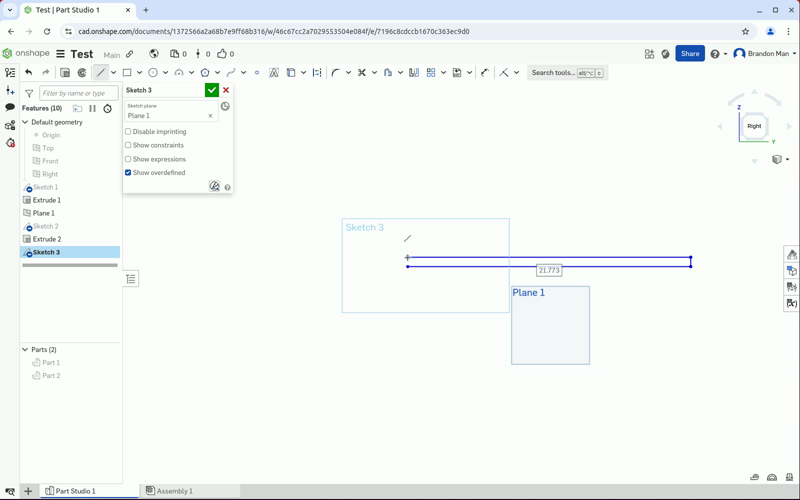
scroll(-6)
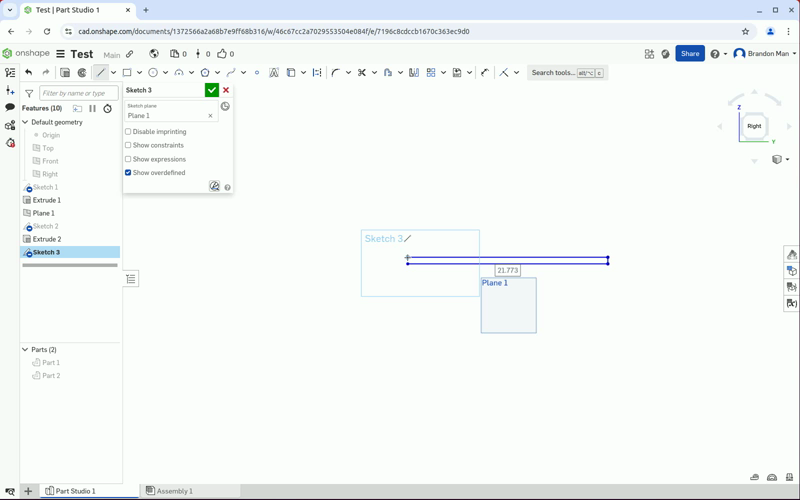
scroll(-6)
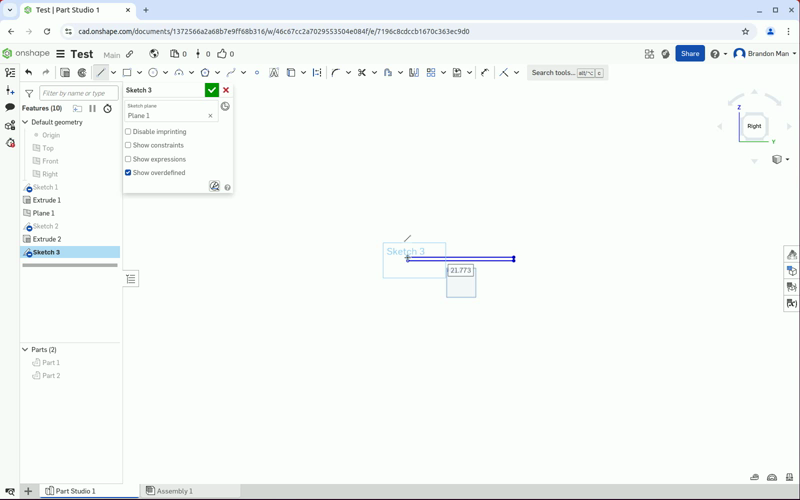
key_up(shift)
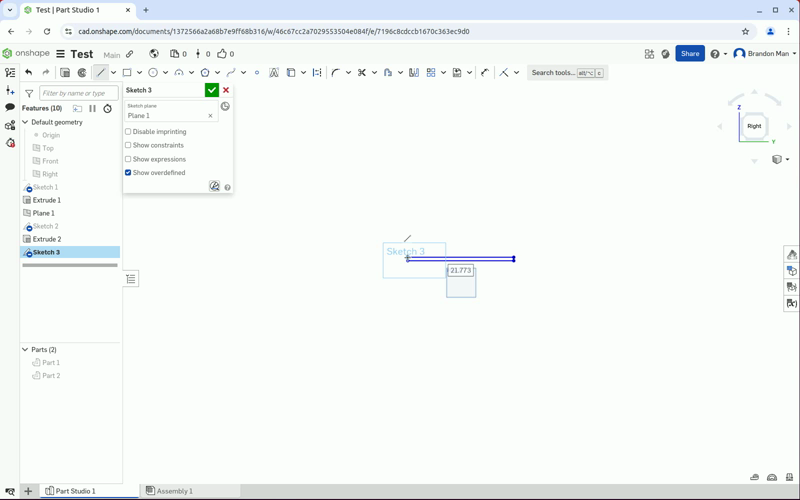
mouse_move(437, 257)
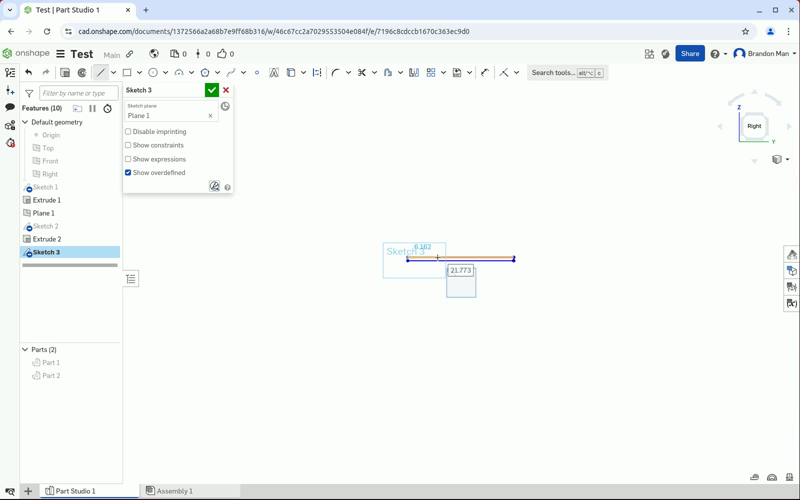
key_down(shift)
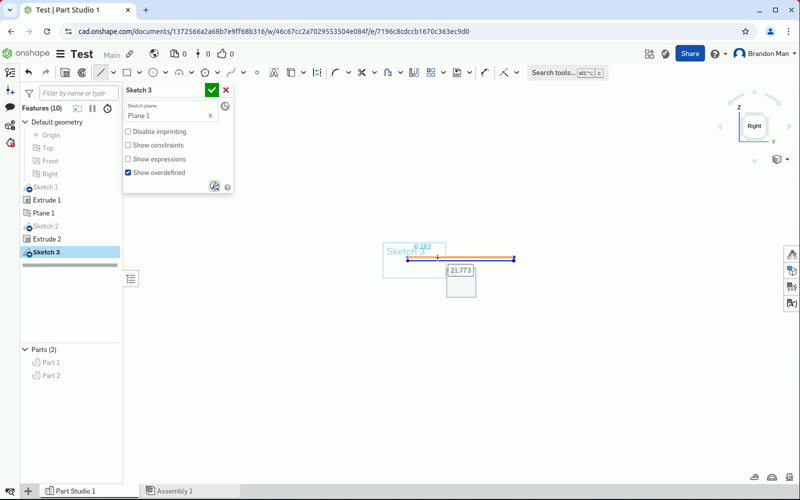
mouse_move(407, 260)
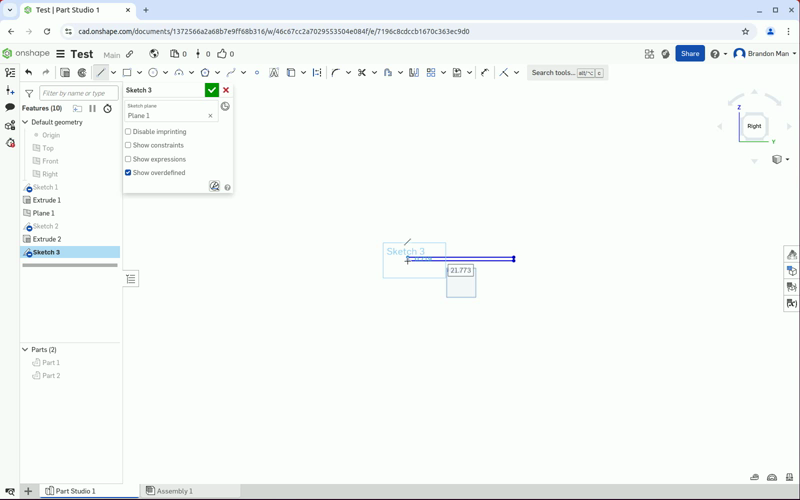
scroll(6)
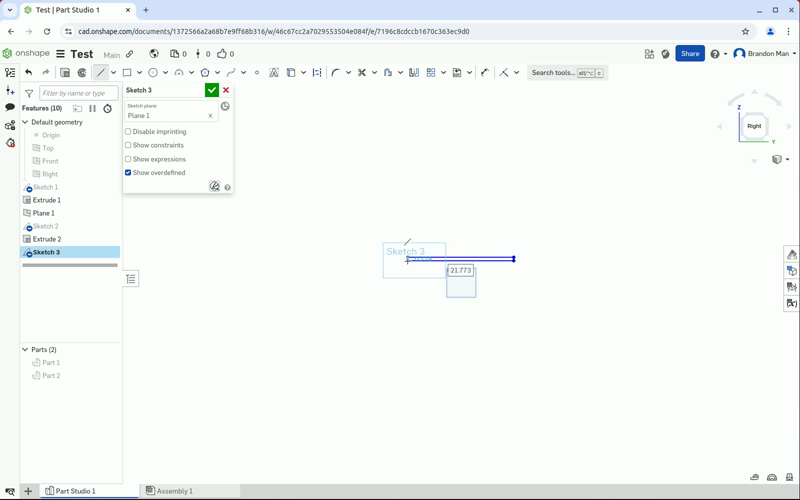
scroll(6)
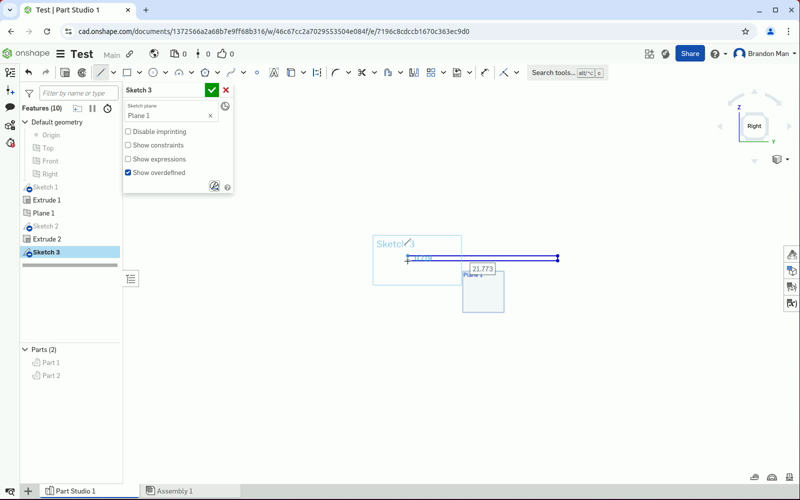
scroll(6)
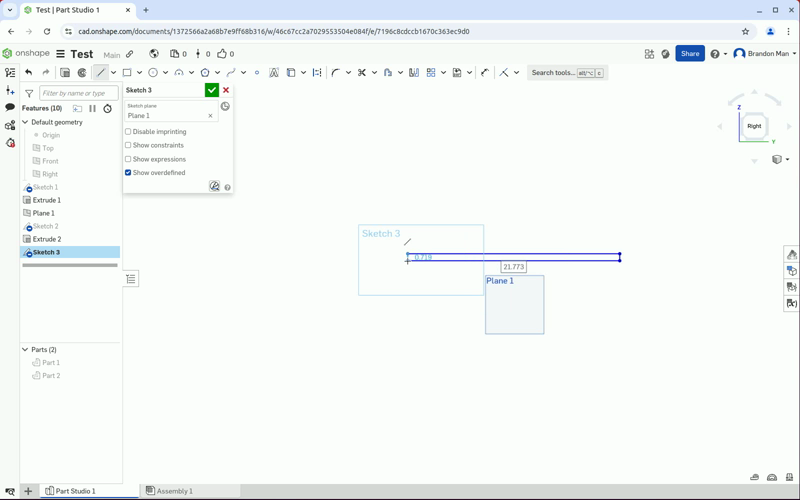
scroll(6)
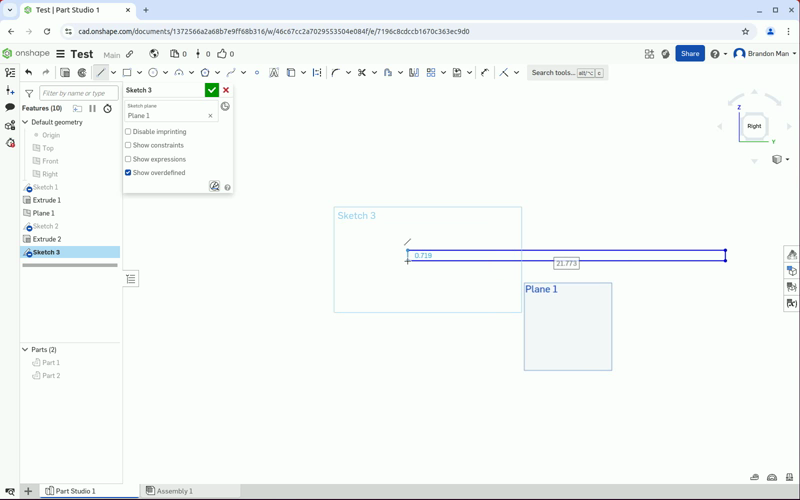
scroll(6)
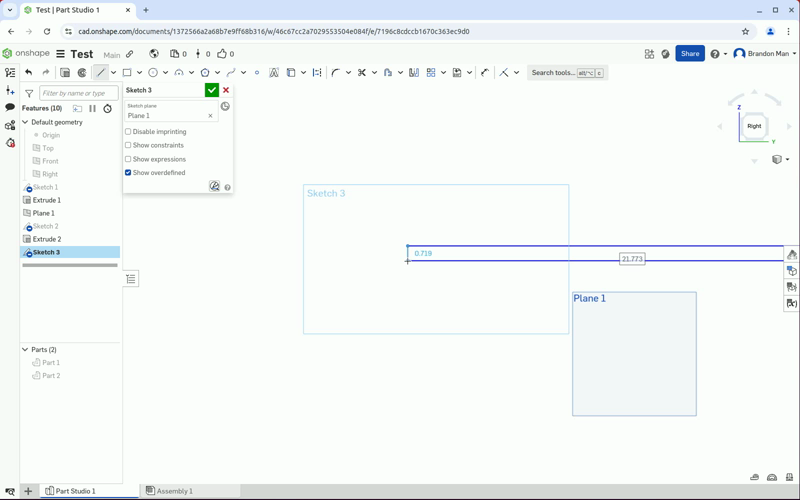
scroll(6)
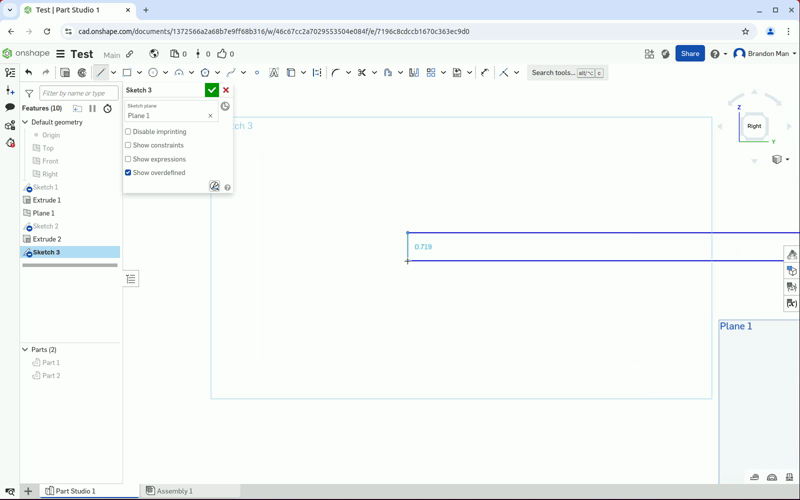
scroll(6)
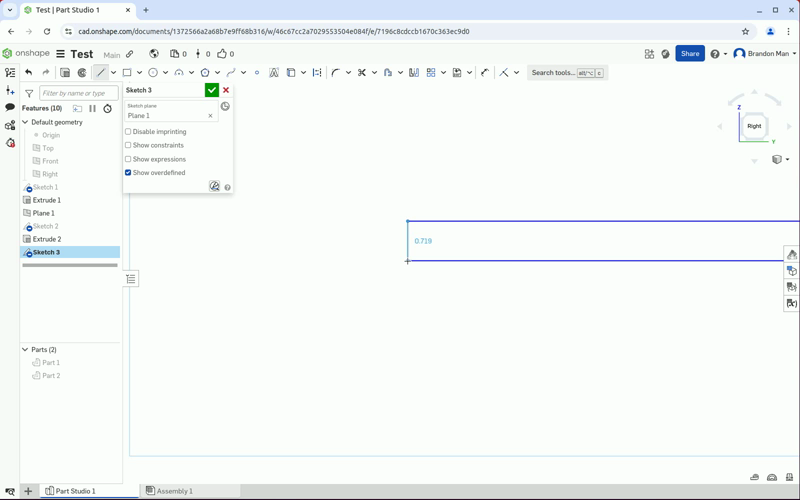
key_up(shift)
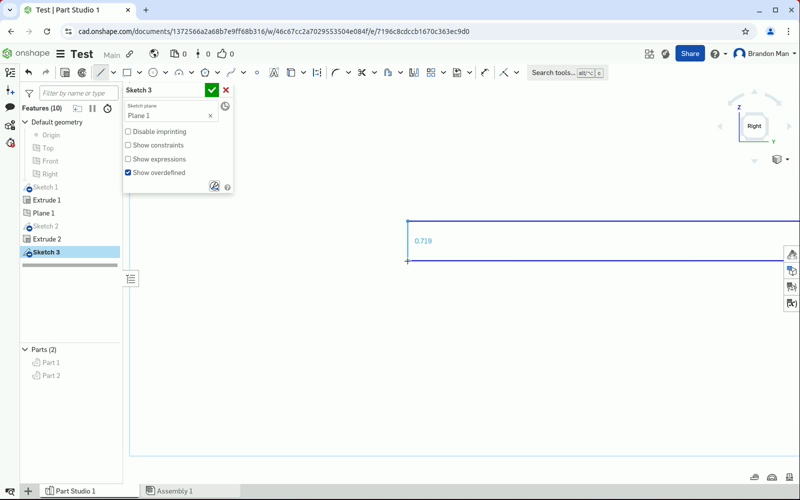
click(407, 260)
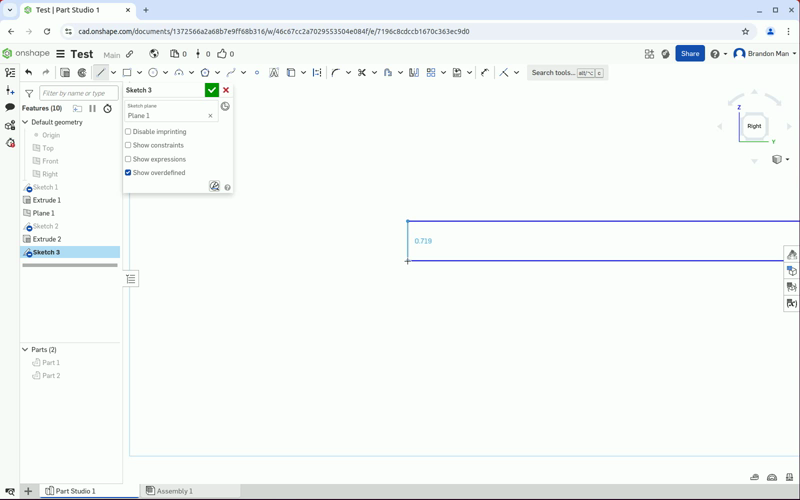
scroll(-6)
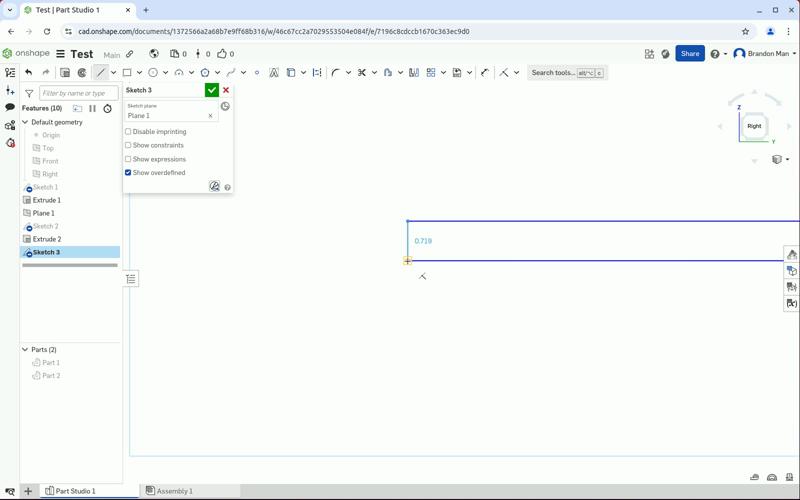
scroll(-6)
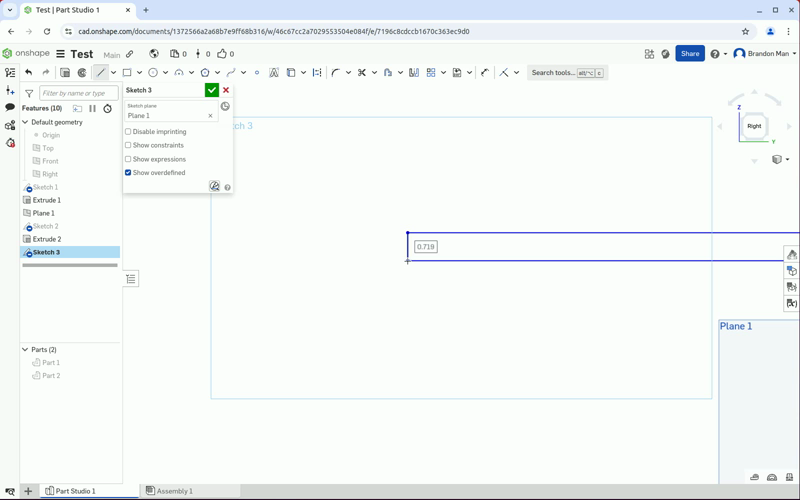
scroll(-6)
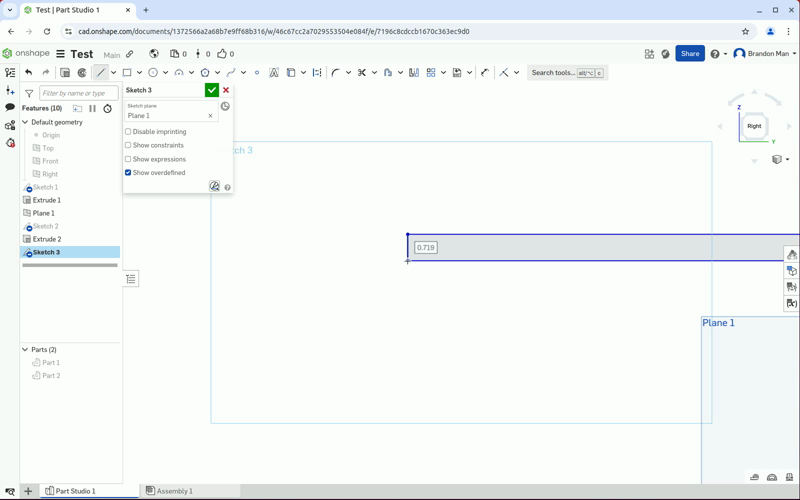
scroll(-6)
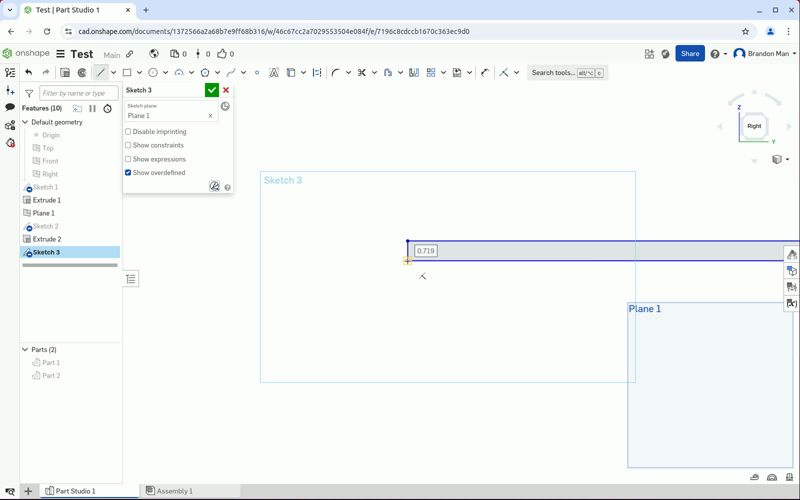
scroll(-6)
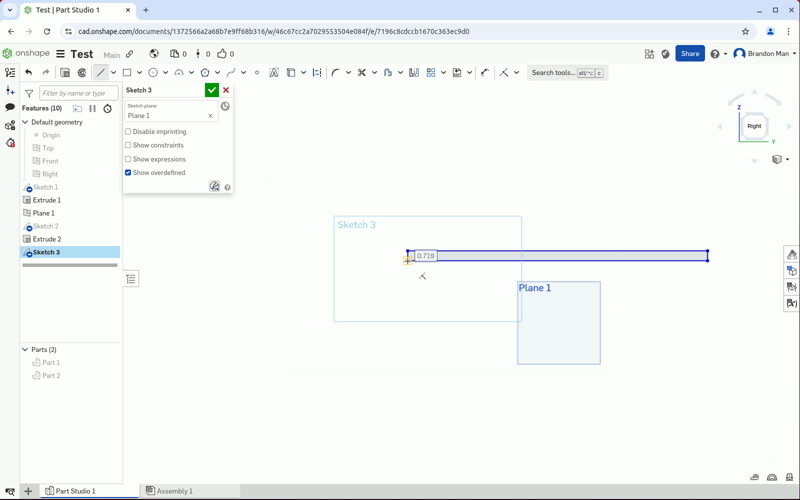
scroll(-6)
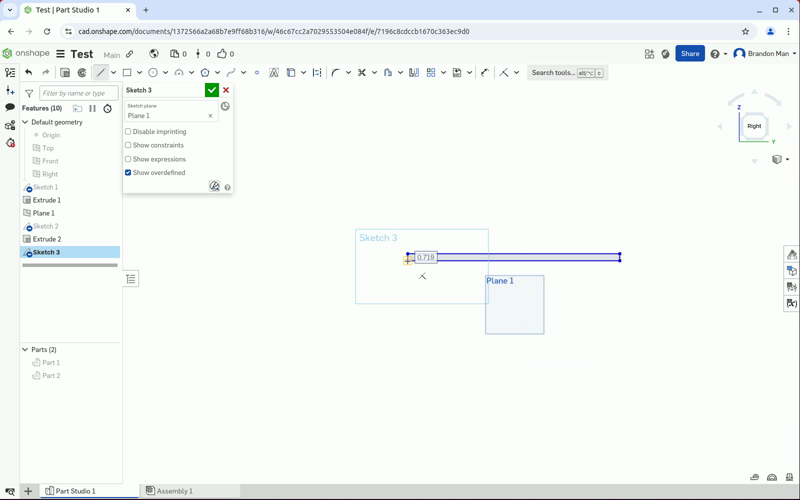
scroll(-6)
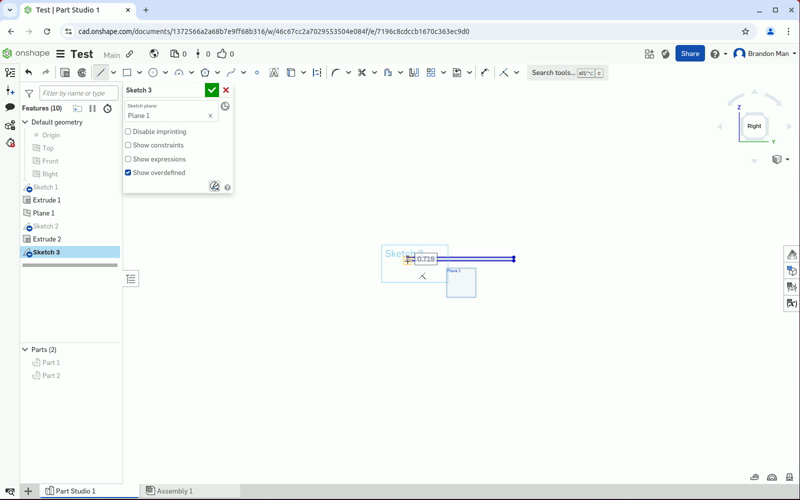
key(esc)
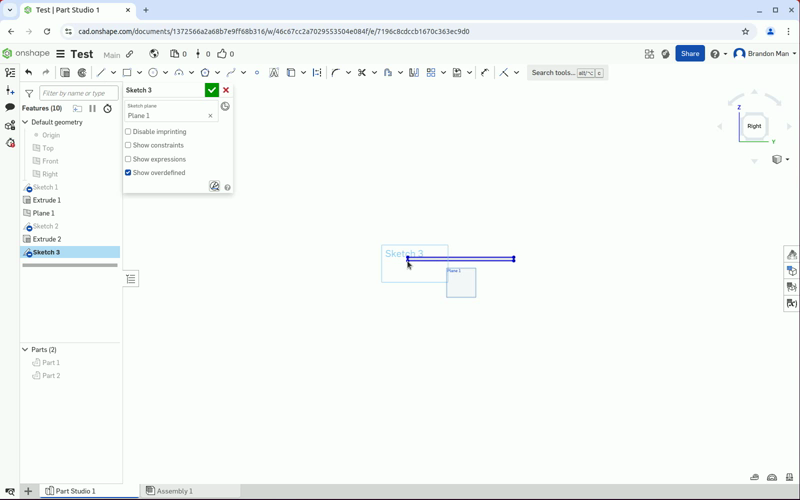
mouse_move(494, 259)
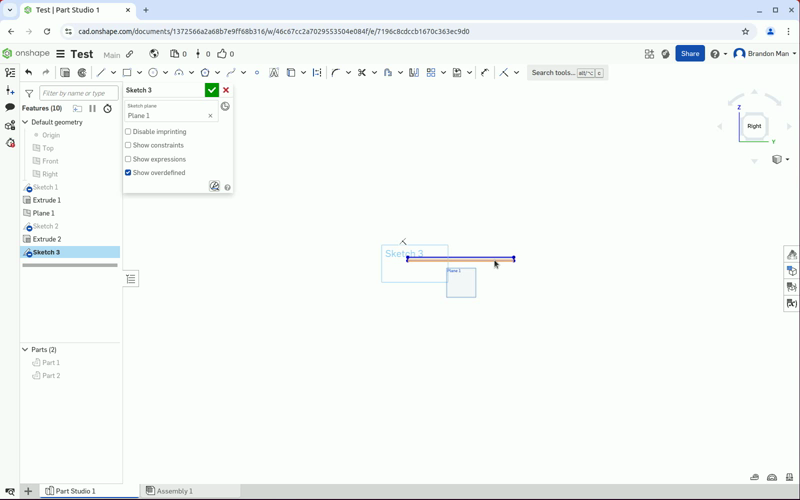
scroll(6)
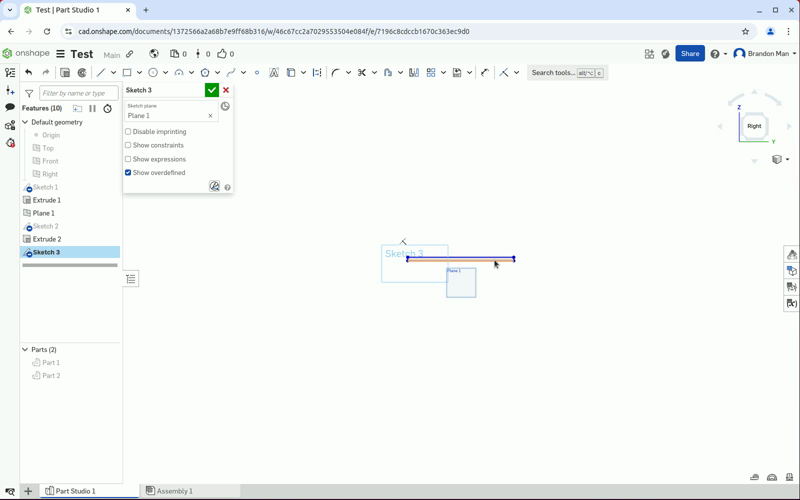
scroll(6)
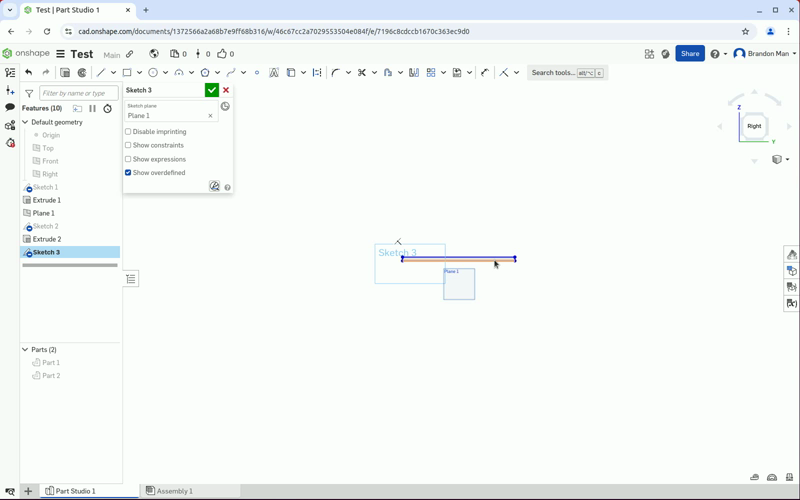
scroll(6)
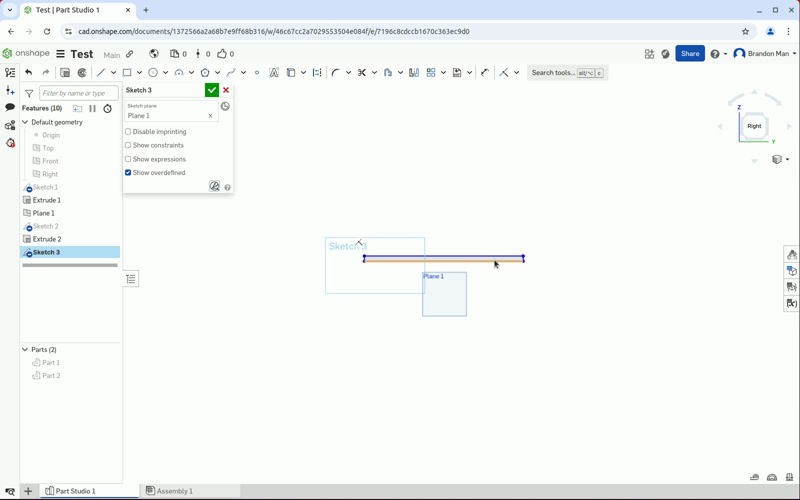
scroll(6)
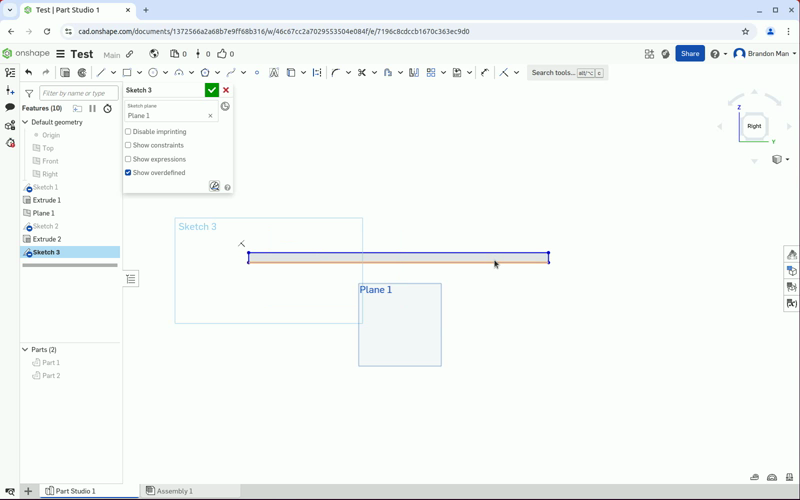
scroll(6)
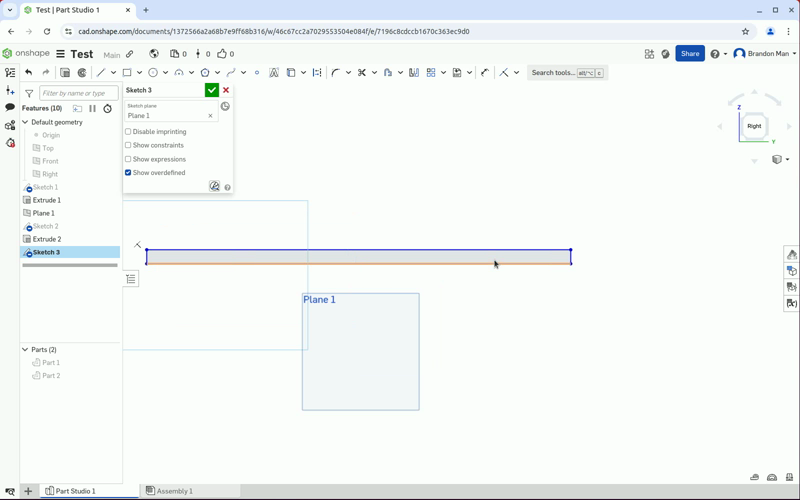
scroll(6)
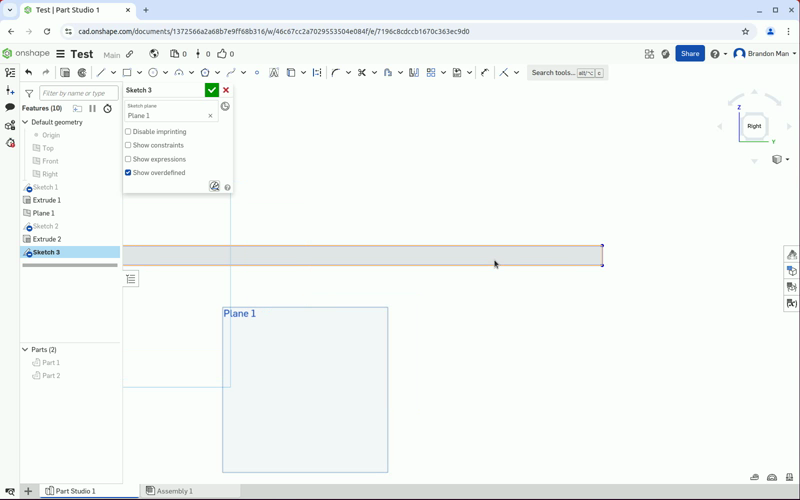
scroll(6)
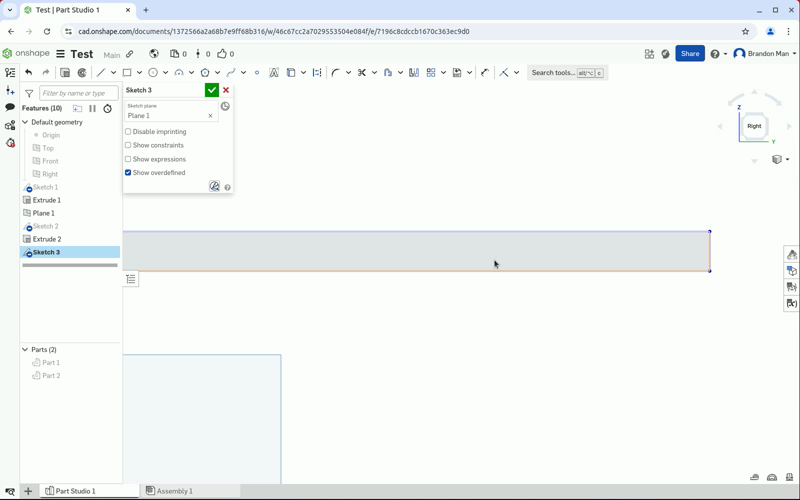
click(494, 259)
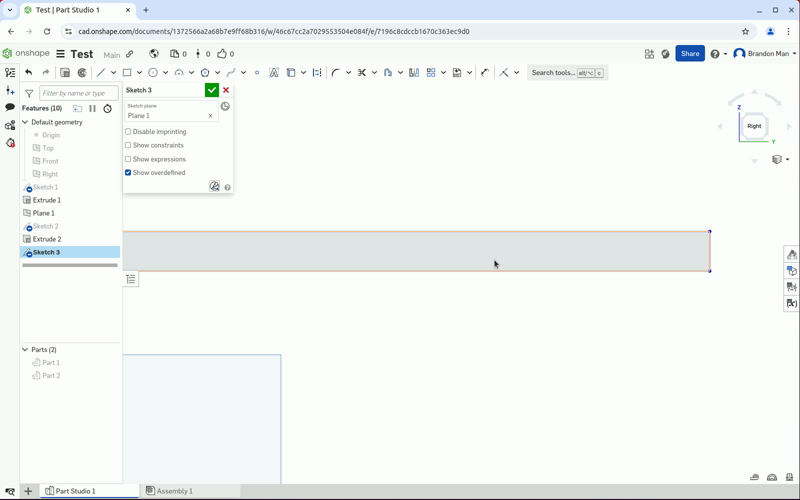
scroll(-6)
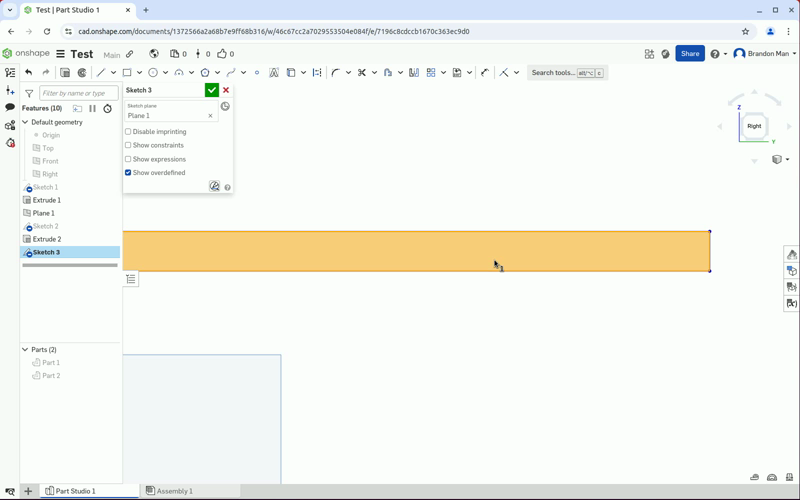
scroll(-6)
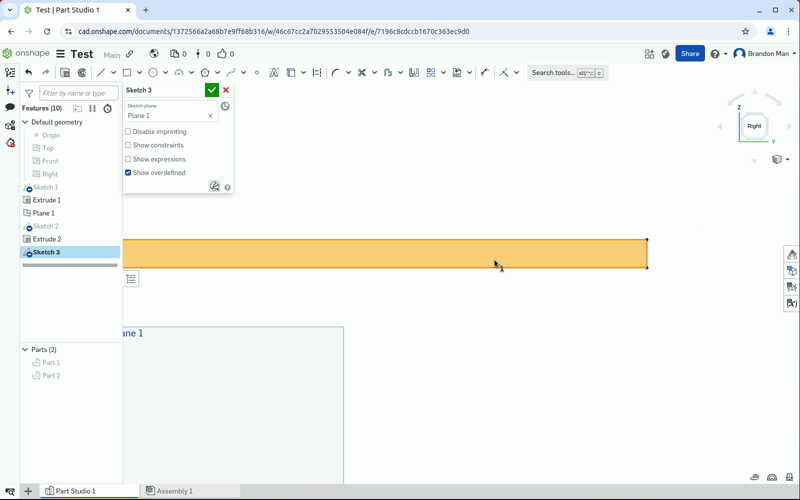
scroll(-6)
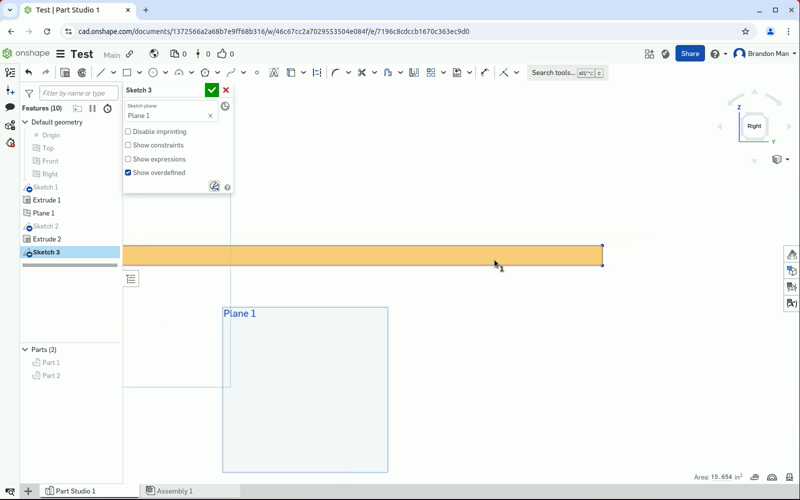
scroll(-6)
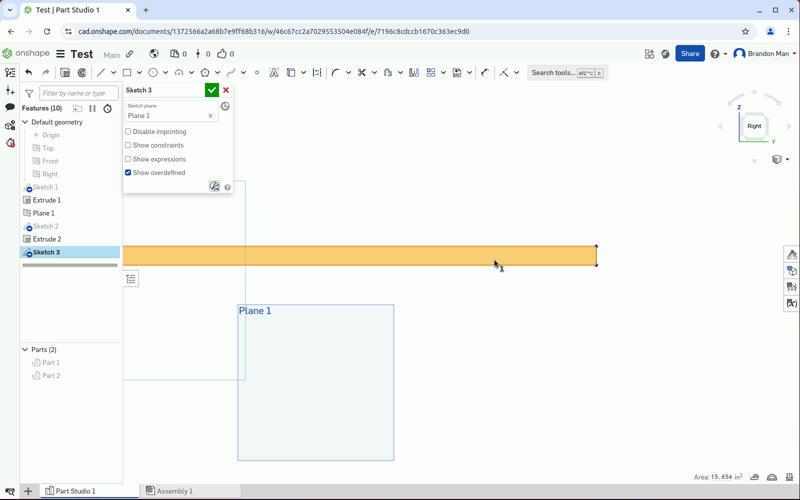
scroll(-6)
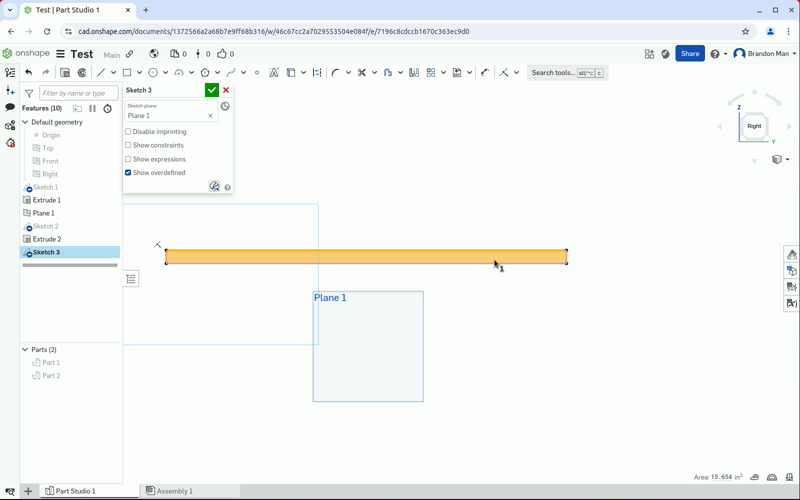
scroll(-6)
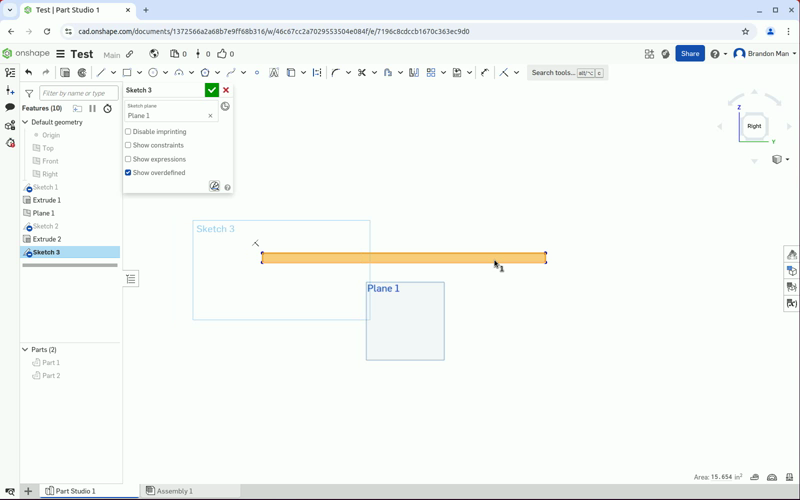
scroll(-6)
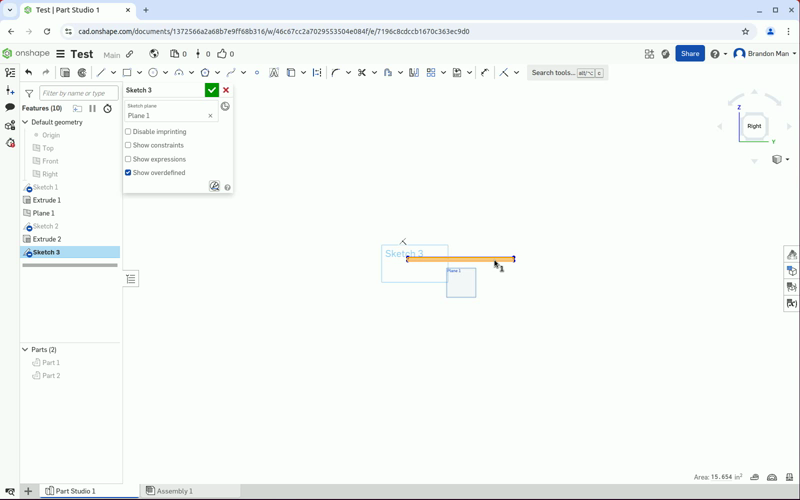
mouse_move(73, 352)
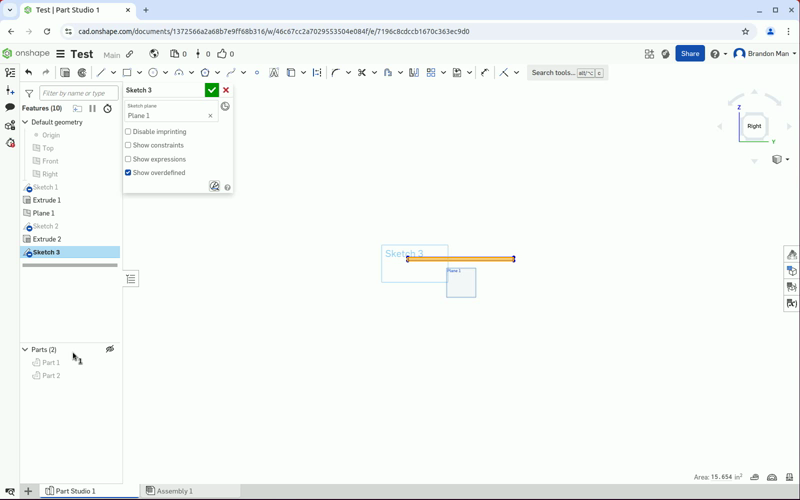
key(shift+y)
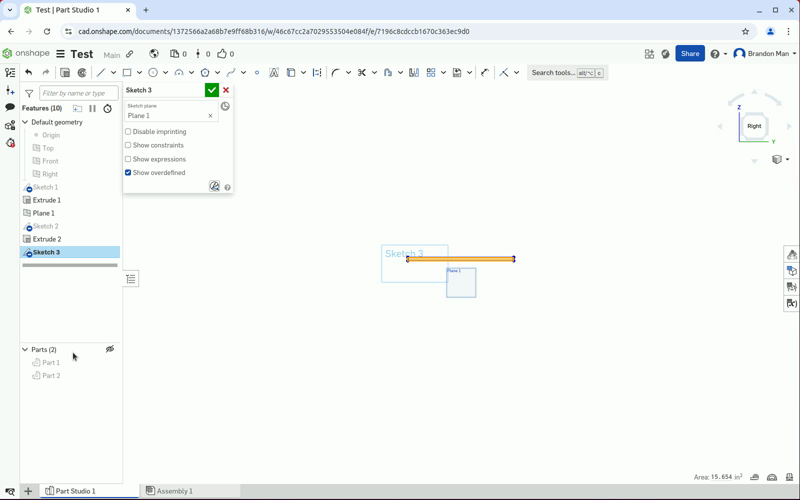
key(shift+e)
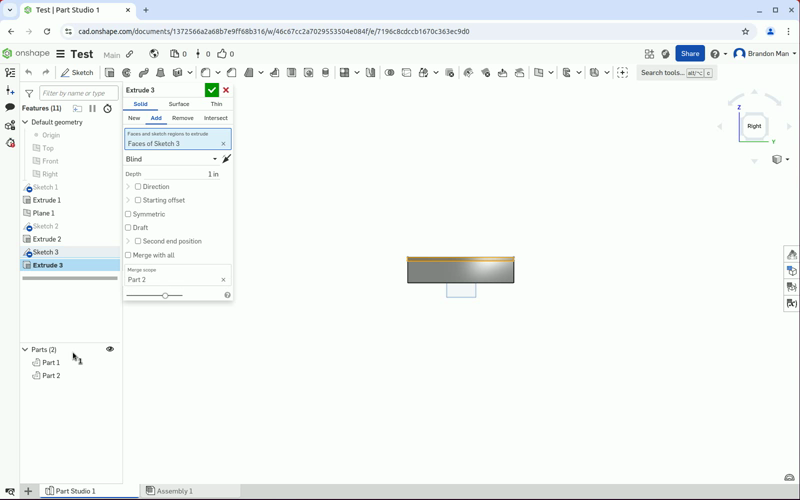
mouse_move(143, 106)
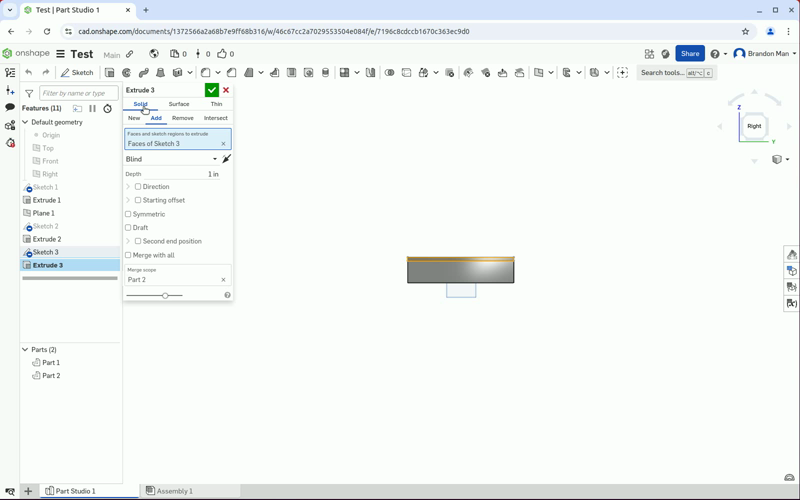
click(143, 106)
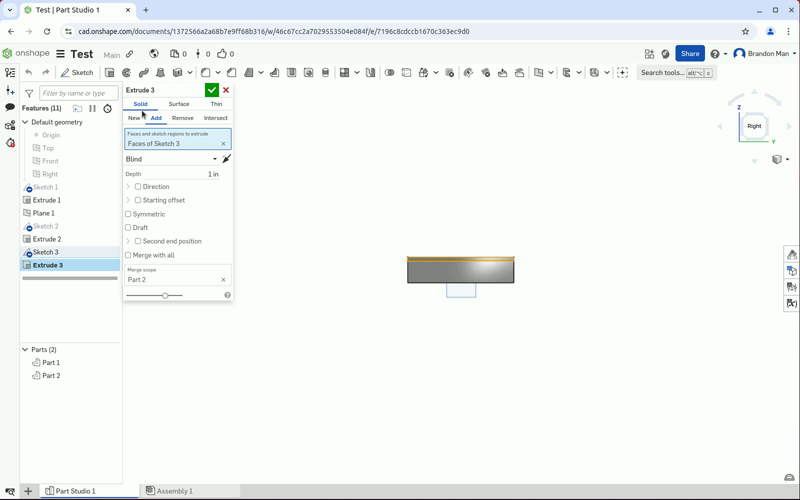
mouse_move(137, 120)
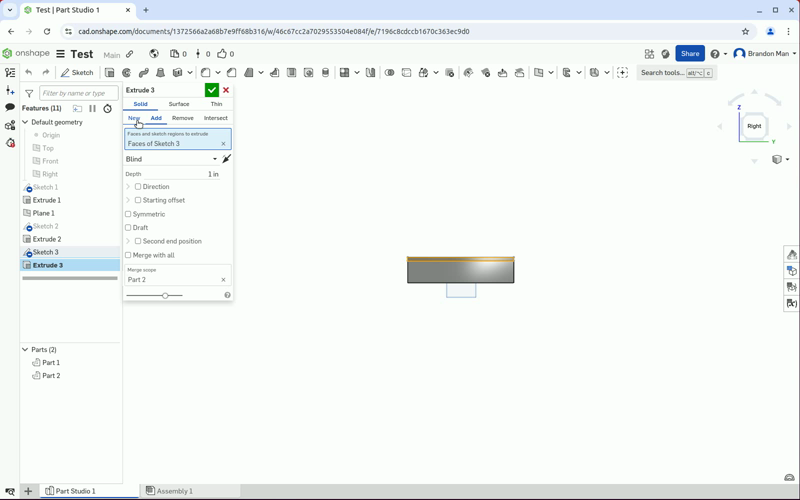
click(137, 120)
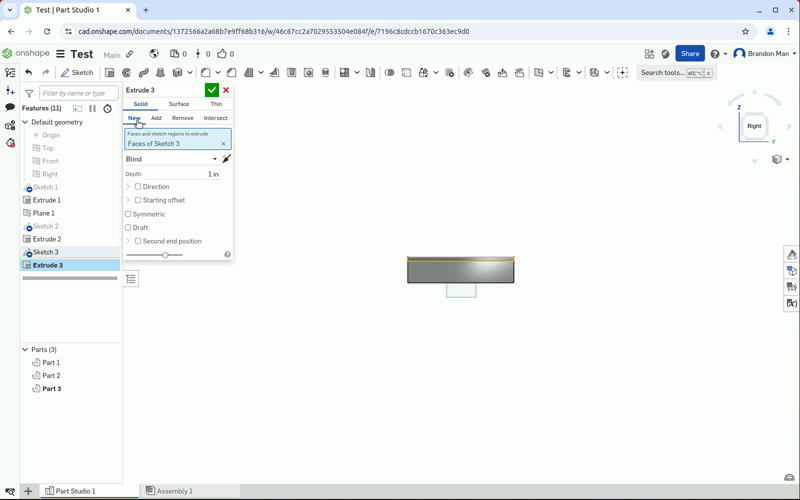
key(tab, 4)
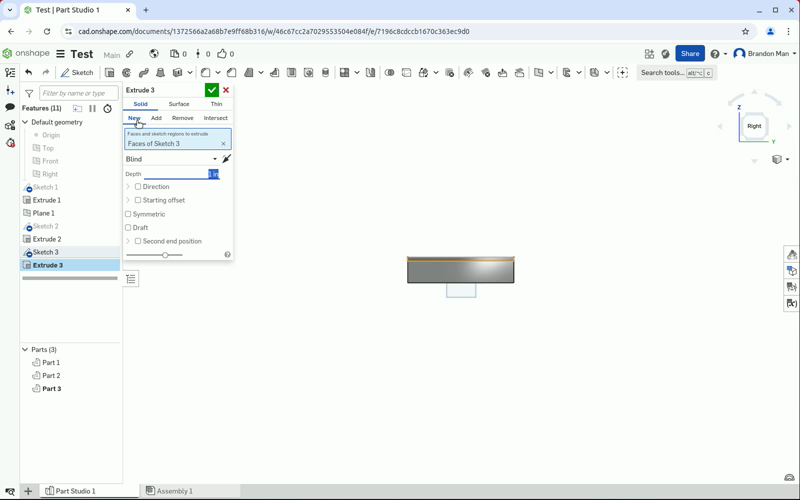
text(0.722)
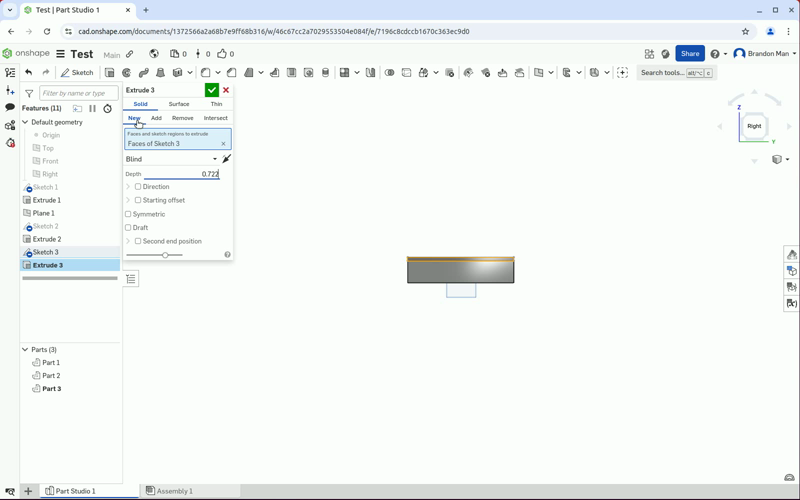
key(enter)
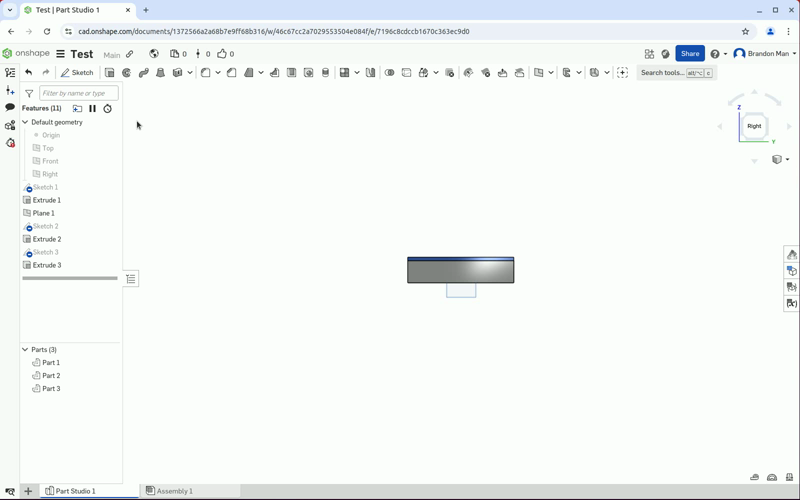
key(shift+h)
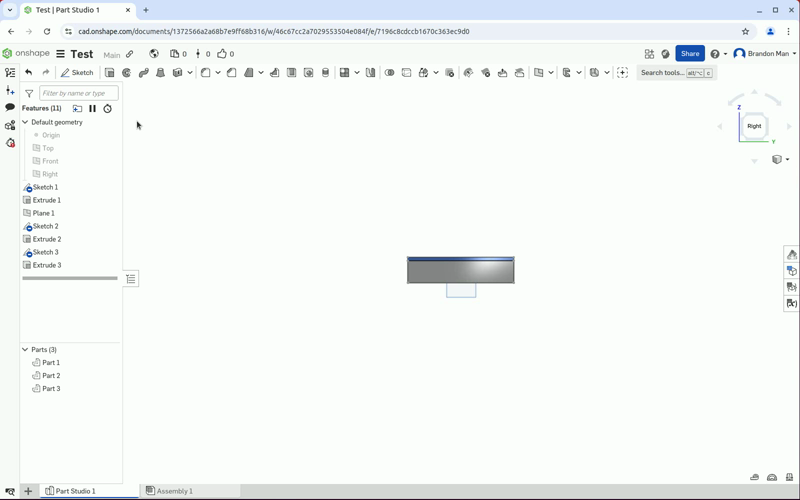
key(shift+h)
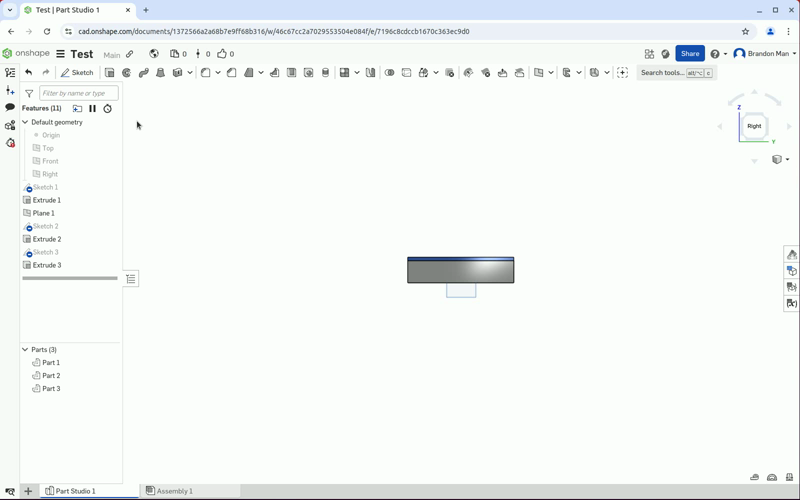
mouse_move(73, 189)
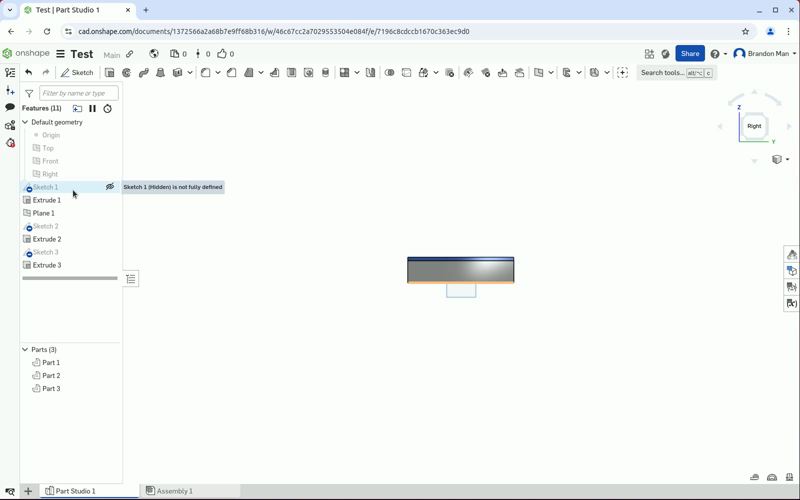
click(73, 189)
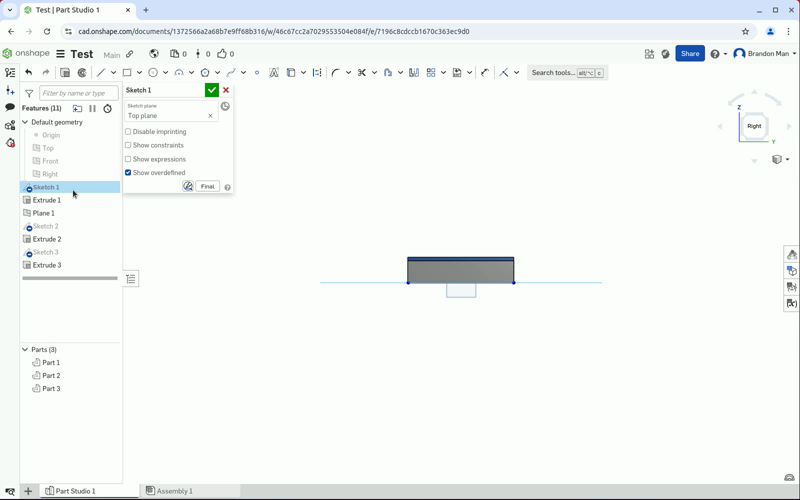
mouse_move(229, 92)
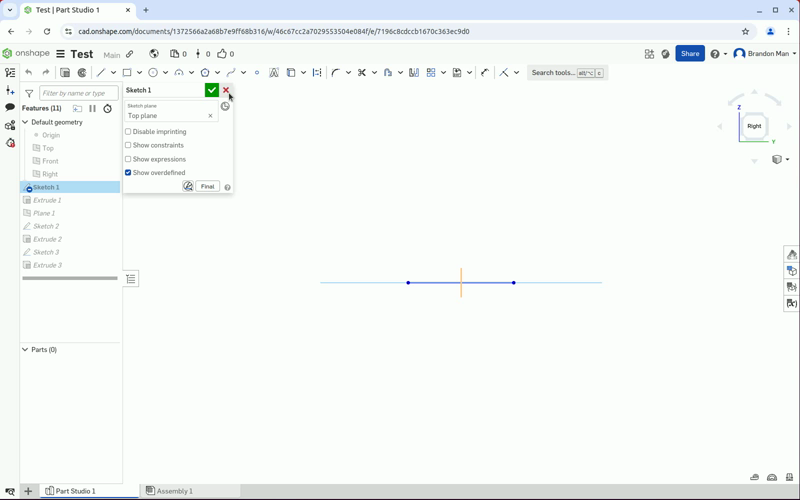
click(229, 92)
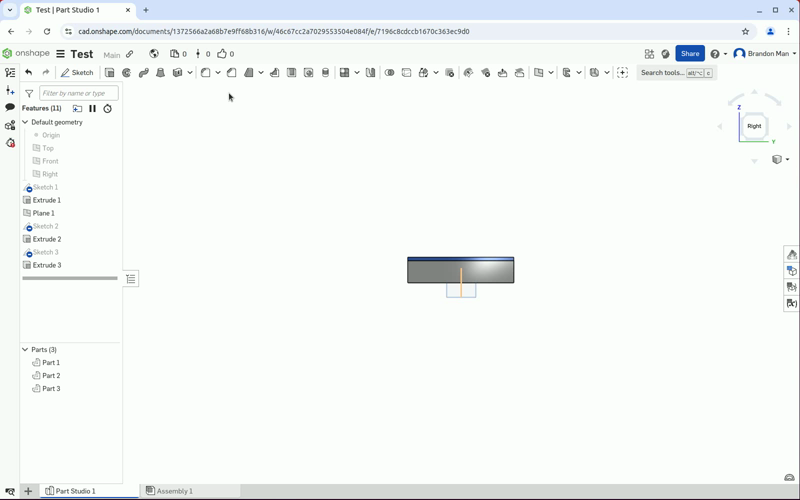
mouse_move(73, 352)
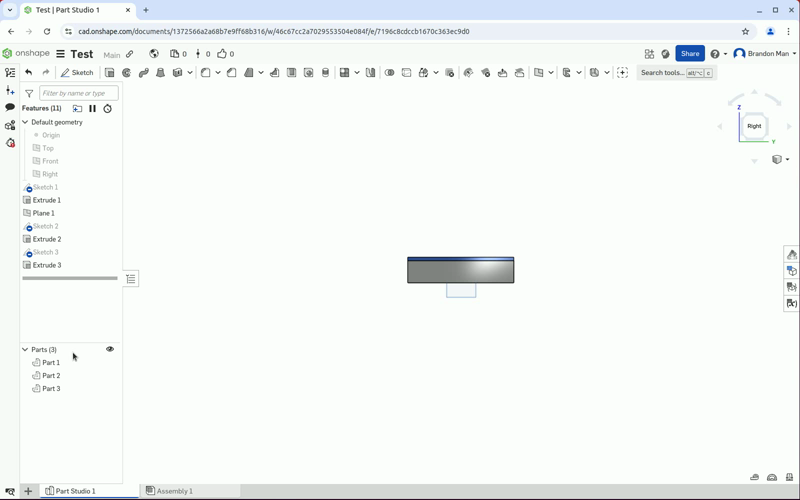
key(y)
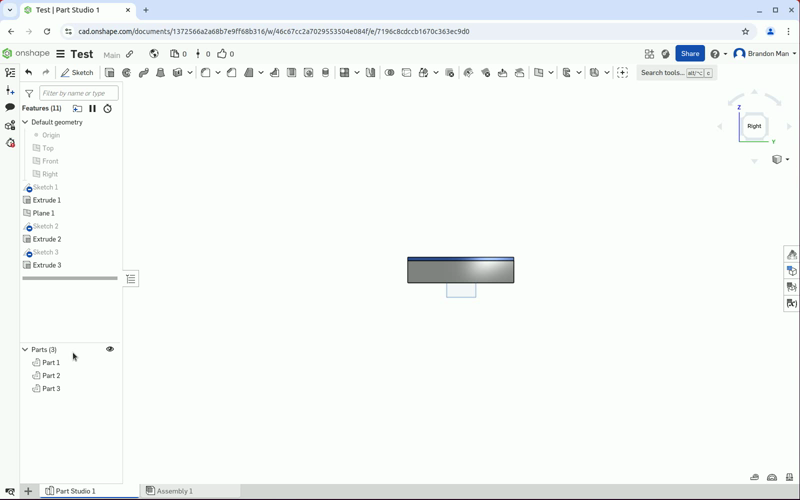
key(shift+p)
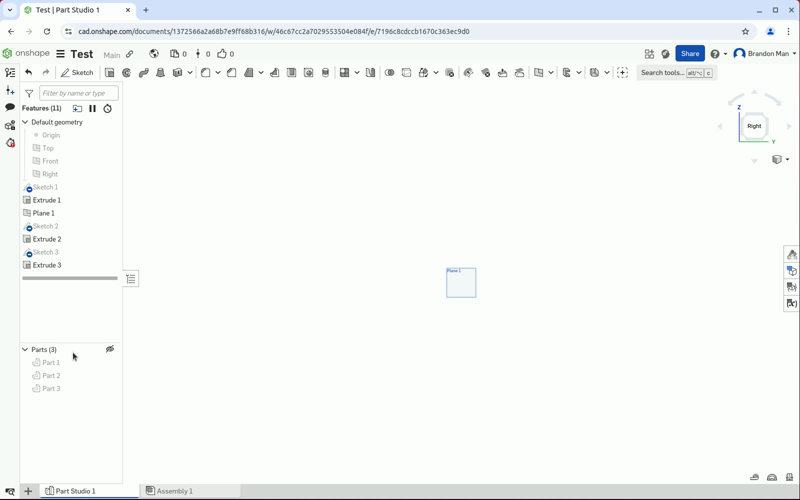
key(space)
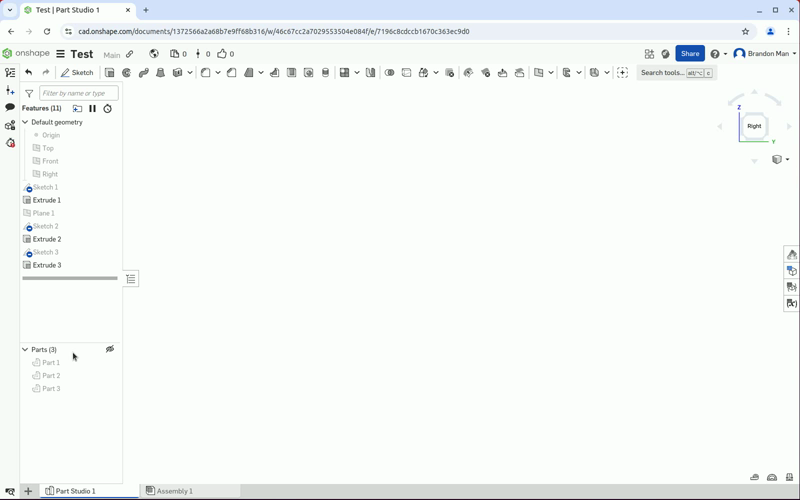
key_down(shift)
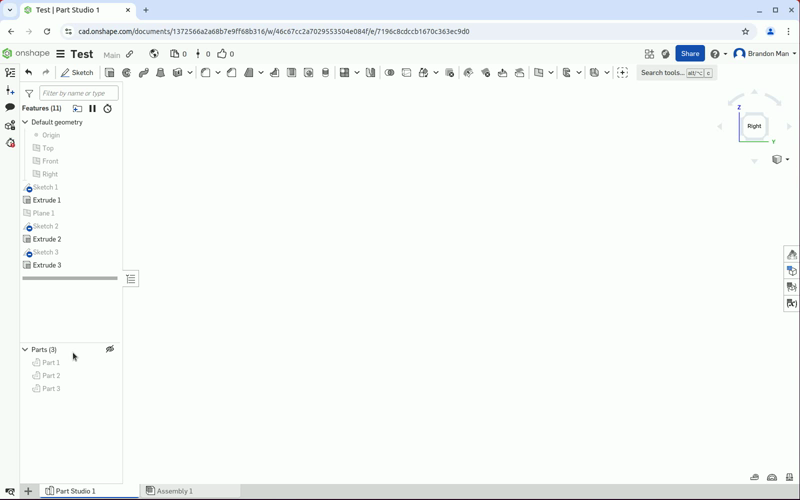
key(right)
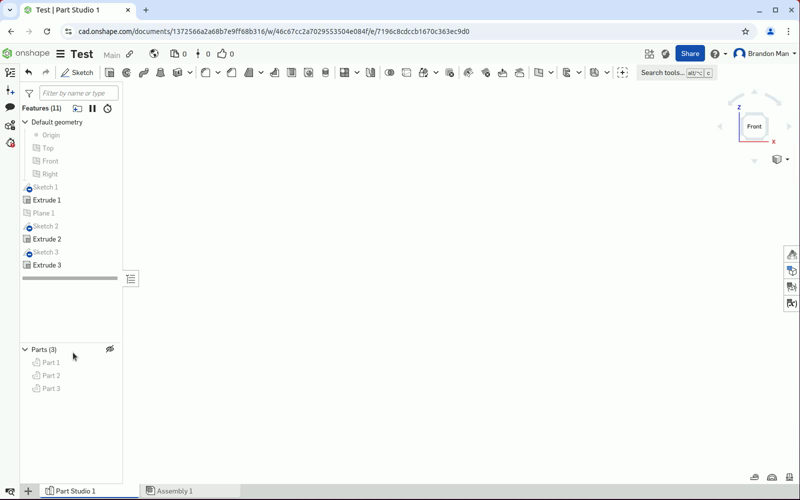
key_up(shift)
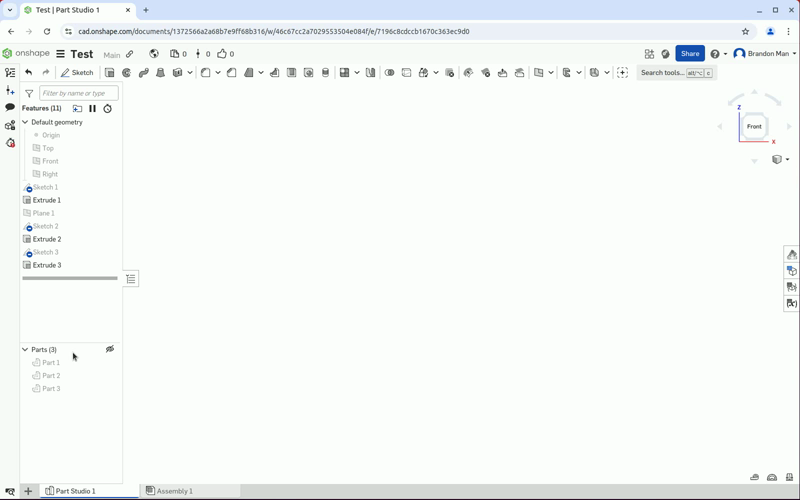
mouse_move(73, 352)
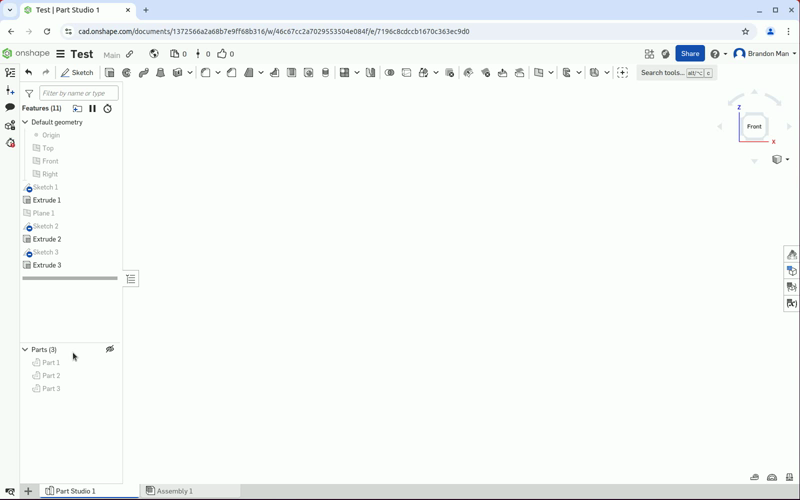
key(shift+y)
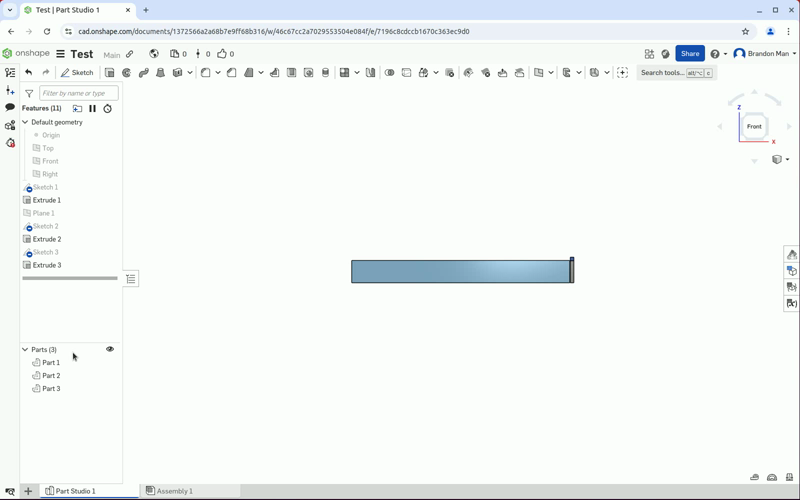
mouse_move(541, 75)
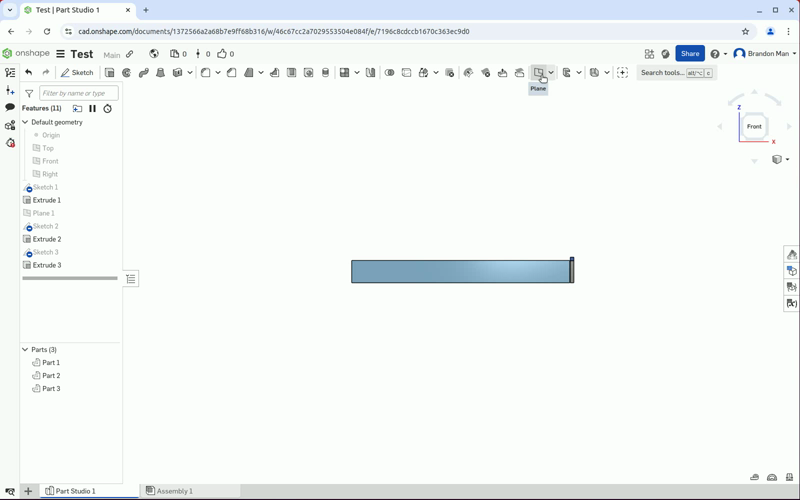
click(541, 75)
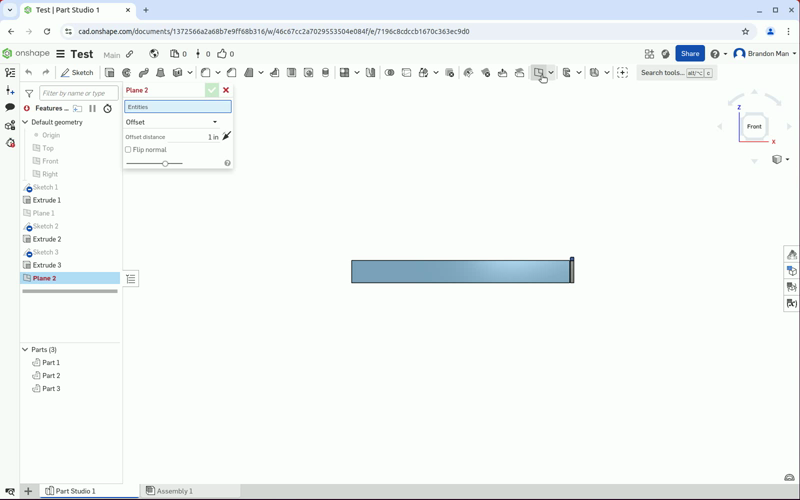
mouse_move(73, 163)
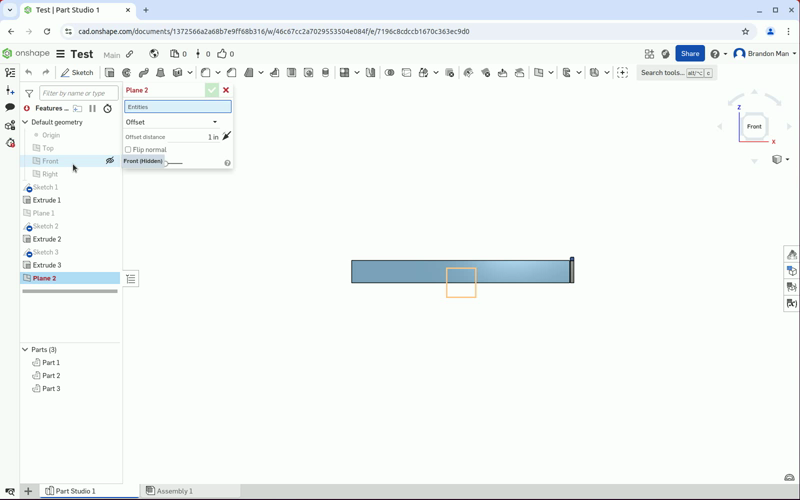
click(73, 163)
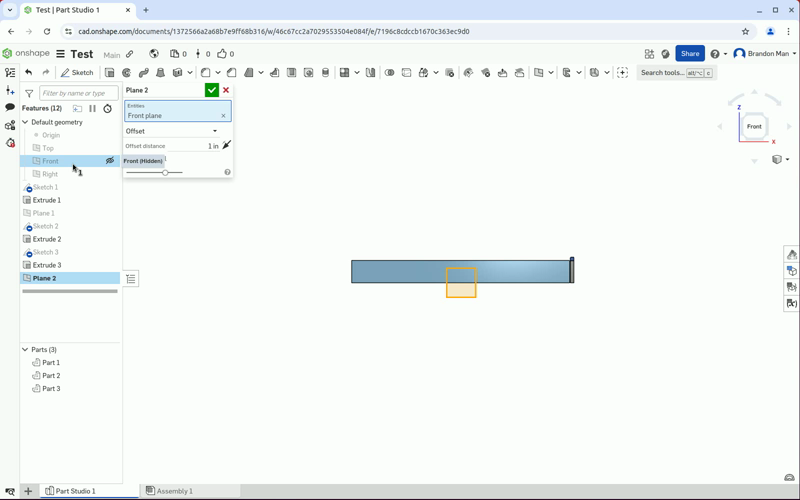
key(tab, 2)
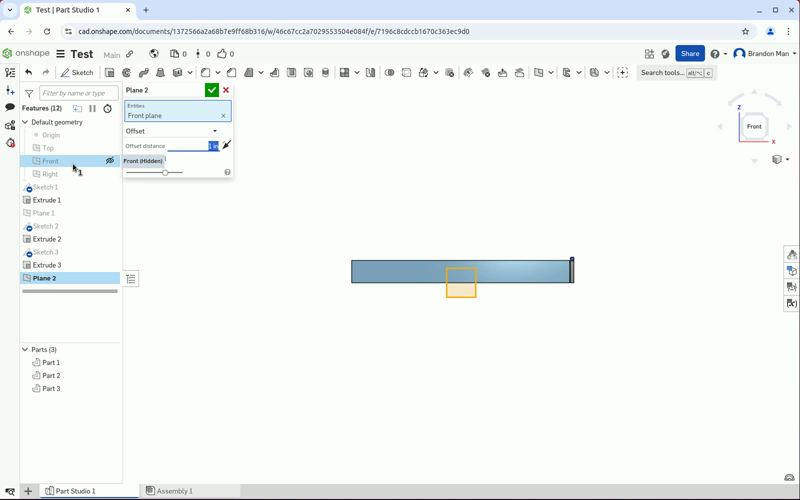
text(10.845)
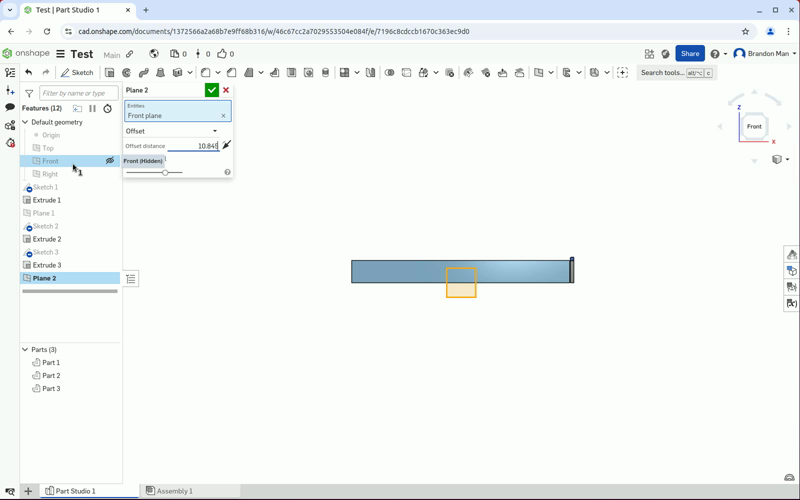
key(enter, 2)
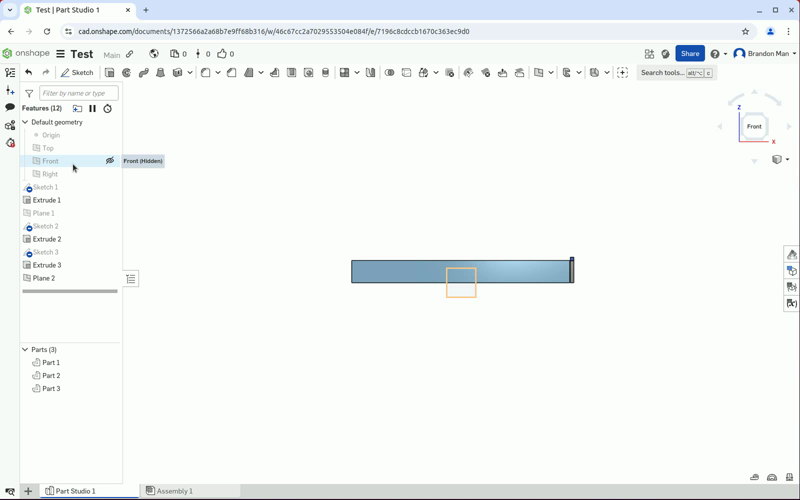
key(shift+s)
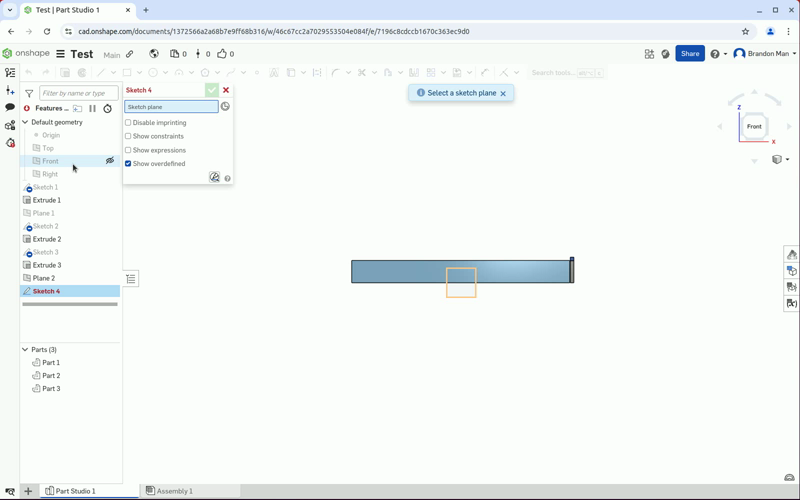
mouse_move(73, 280)
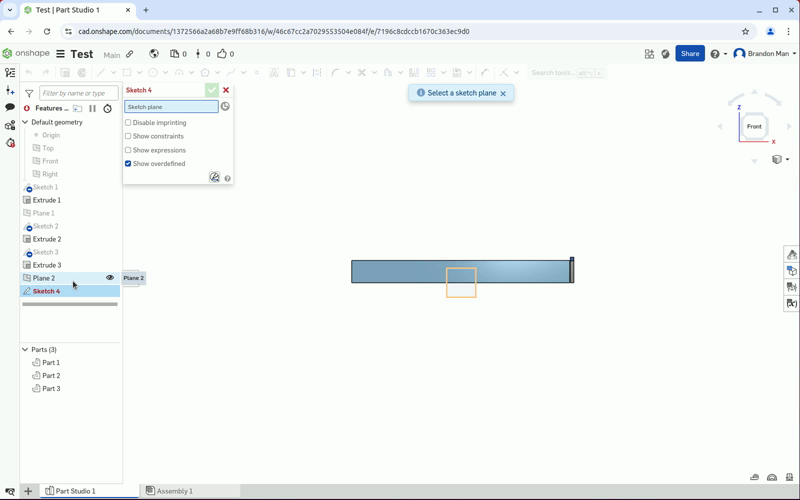
click(73, 280)
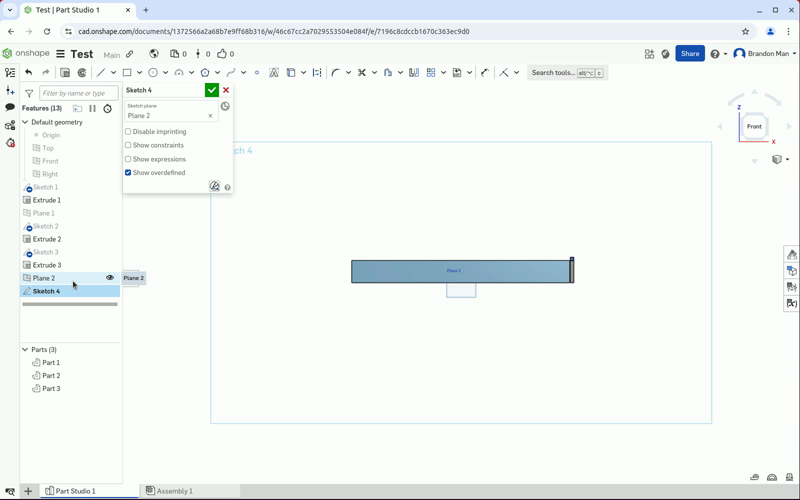
mouse_move(73, 352)
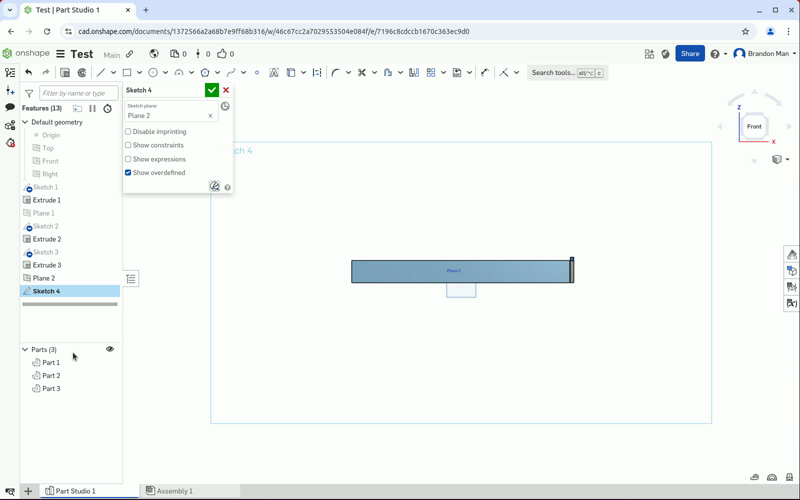
key(y)
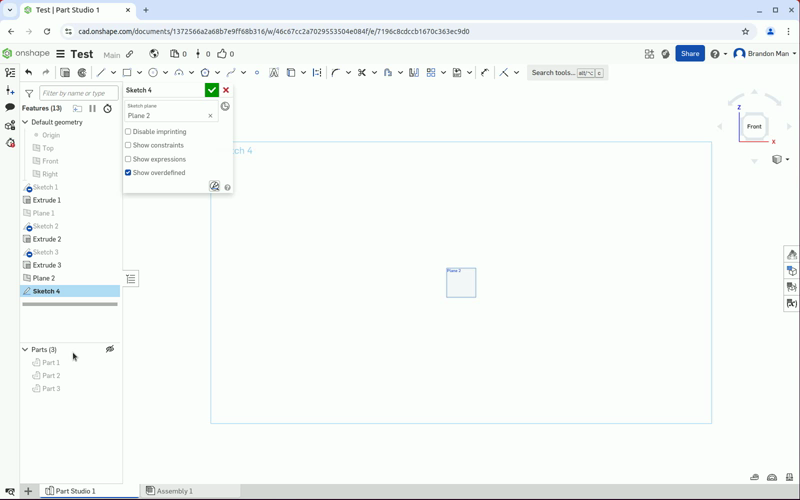
key(l)
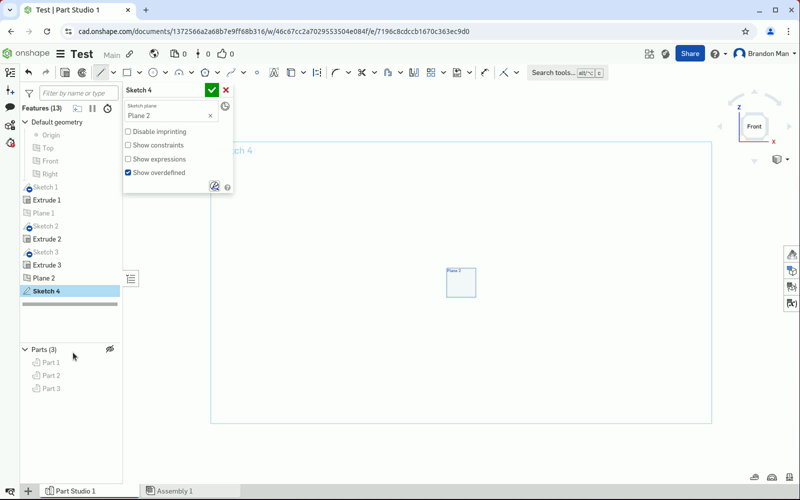
key_down(shift)
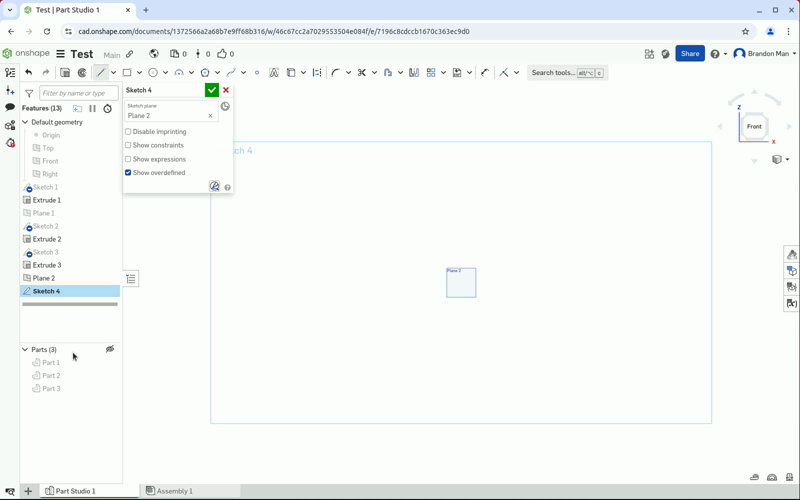
mouse_move(348, 282)
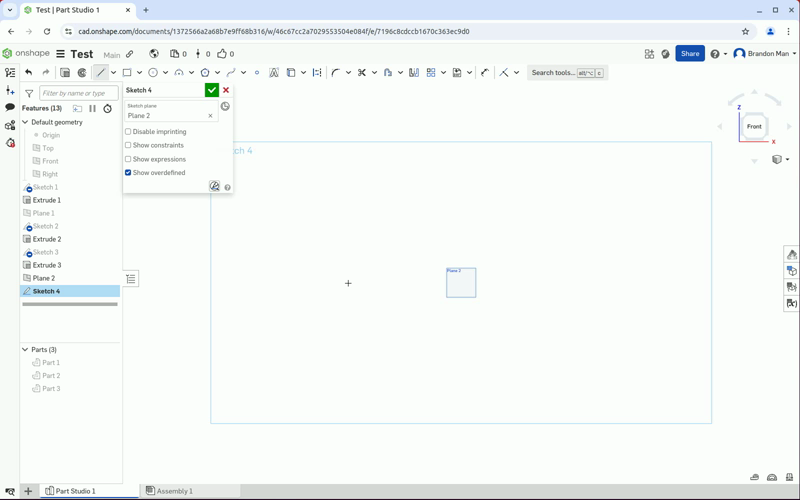
click(348, 282)
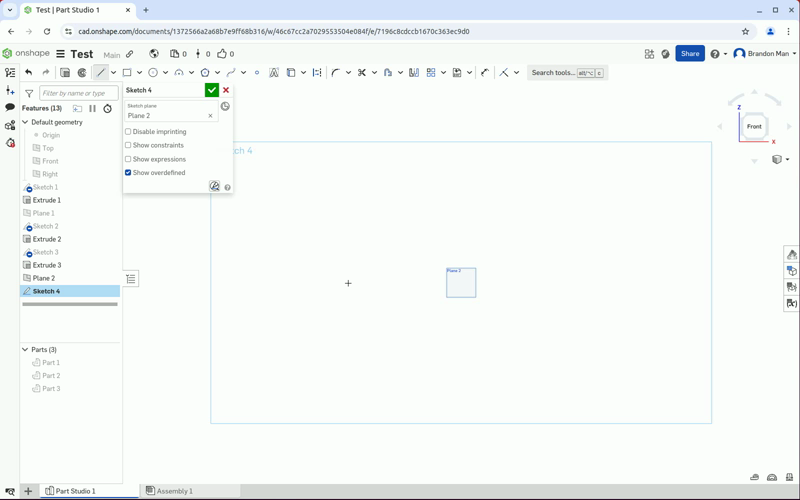
key_up(shift)
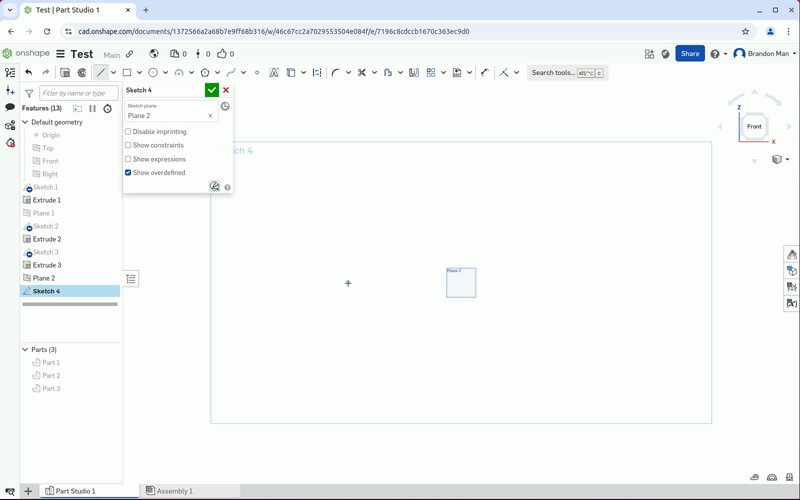
key_down(shift)
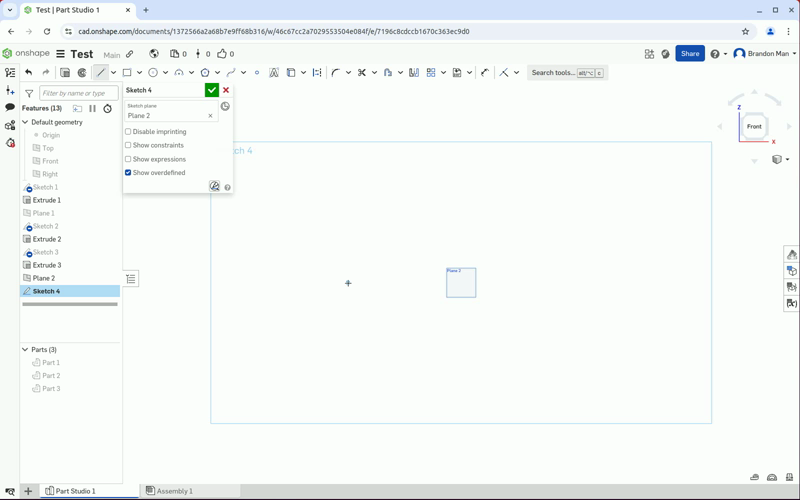
mouse_move(378, 282)
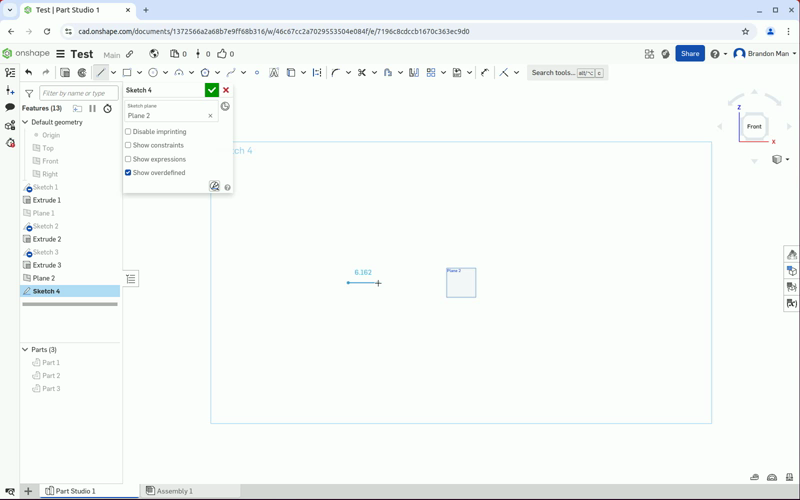
mouse_move(350, 282)
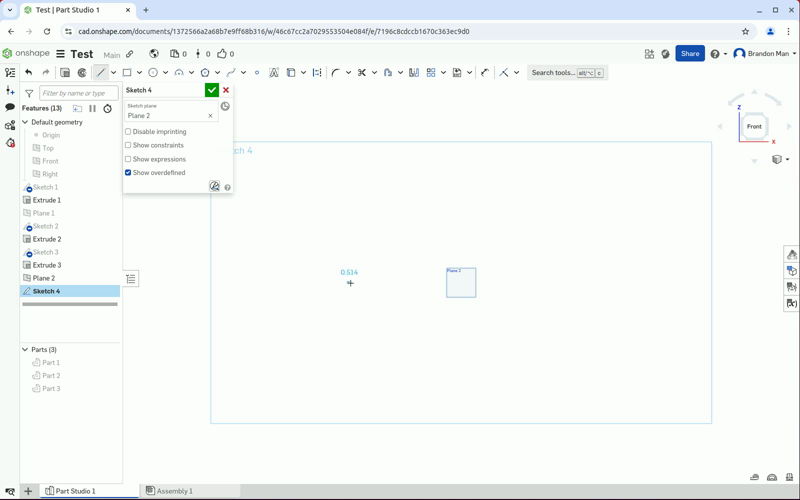
scroll(6)
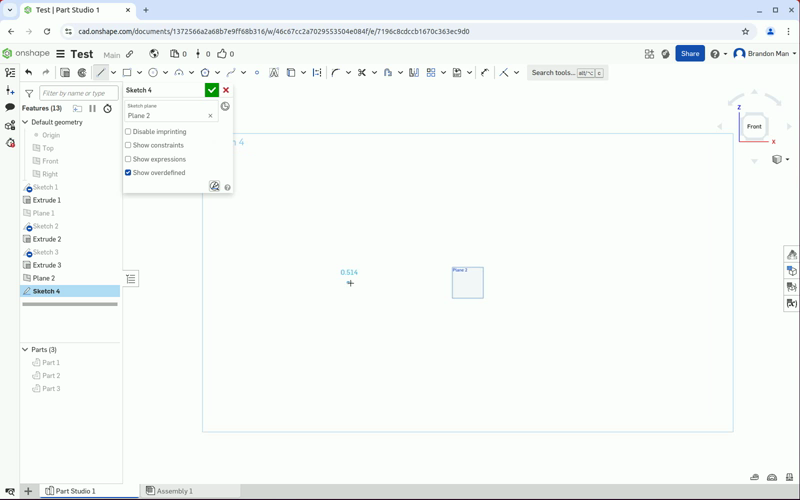
scroll(6)
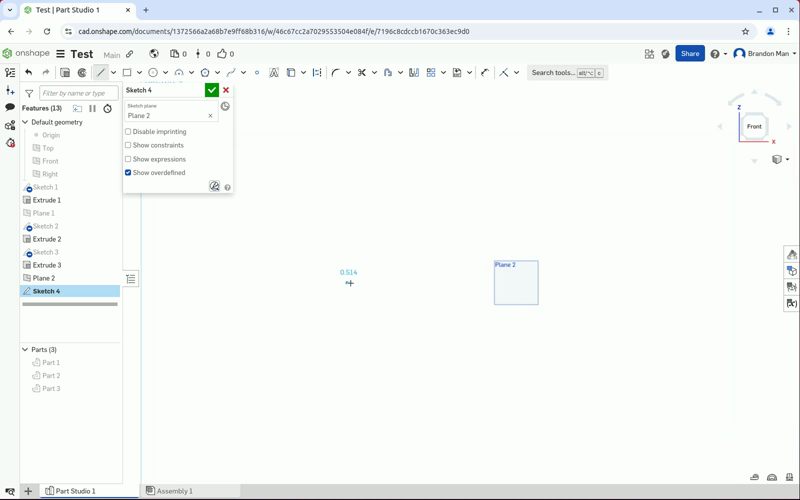
scroll(6)
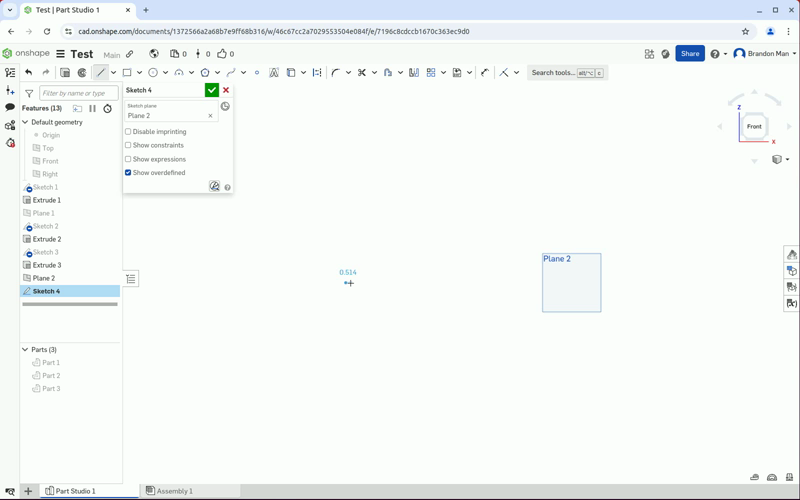
scroll(6)
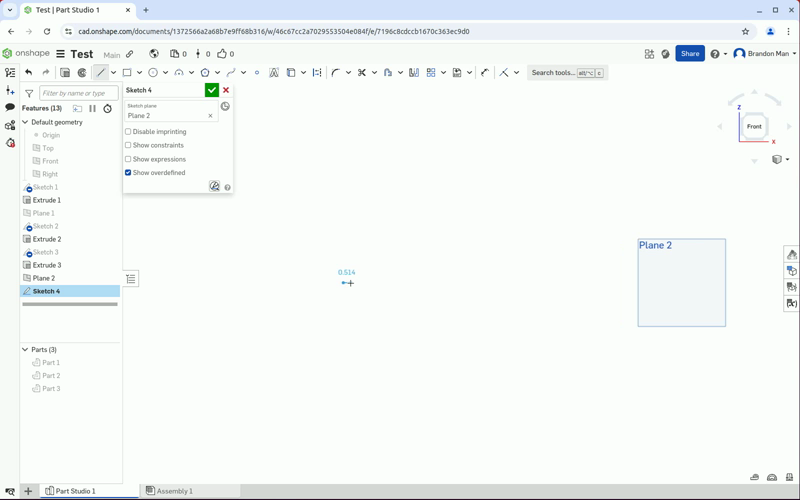
scroll(6)
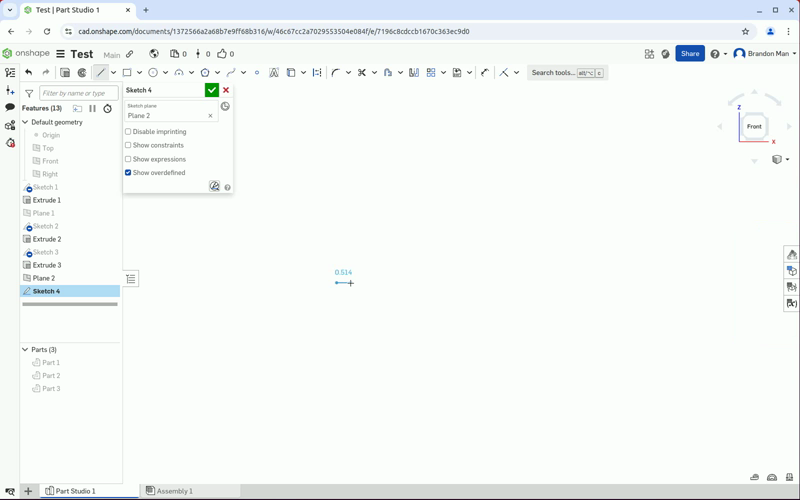
scroll(6)
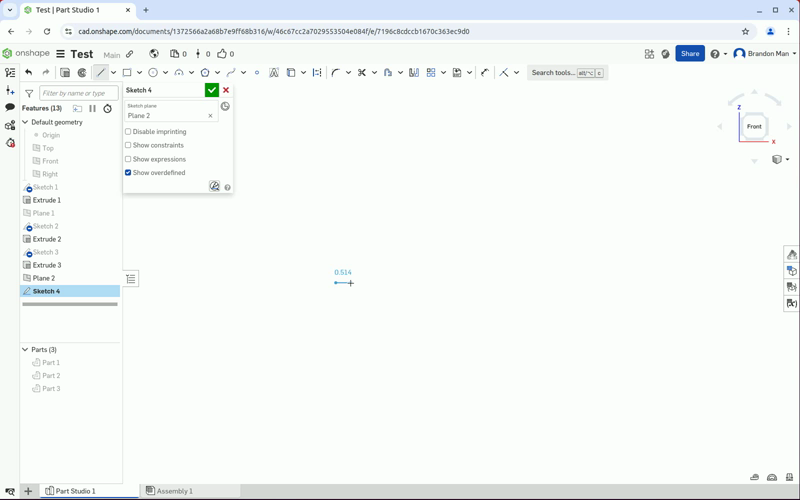
scroll(6)
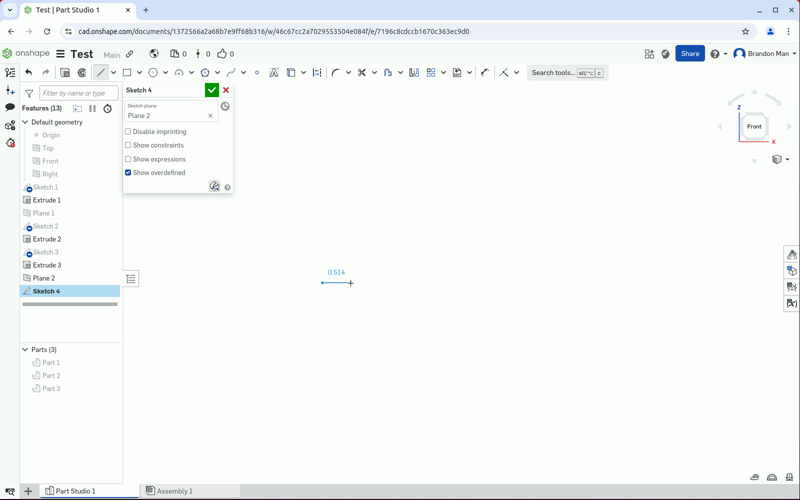
click(350, 282)
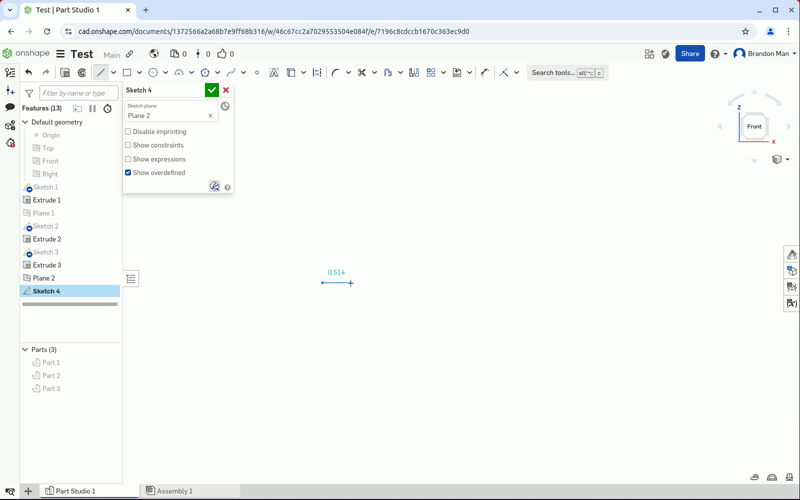
scroll(-6)
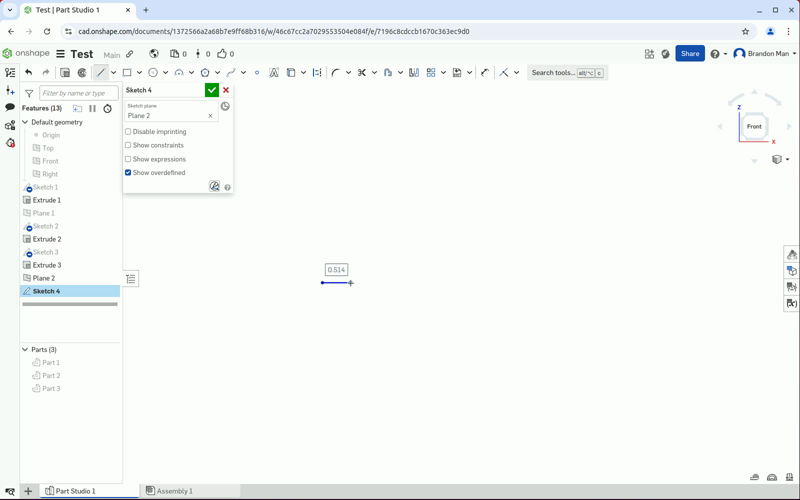
scroll(-6)
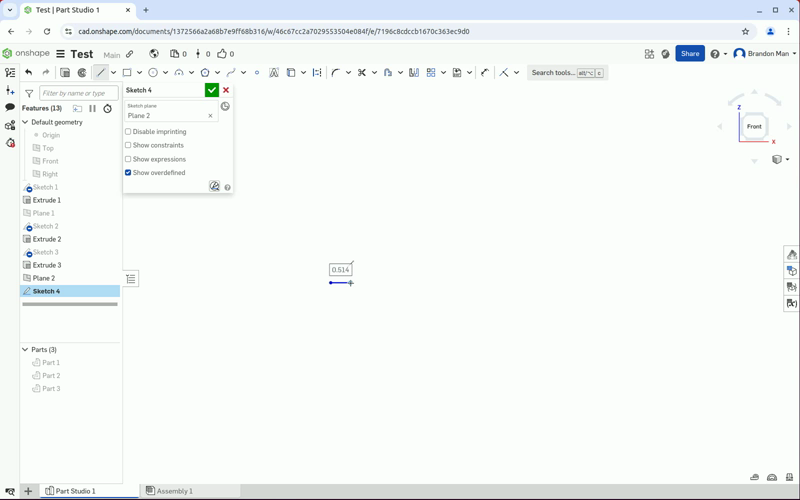
scroll(-6)
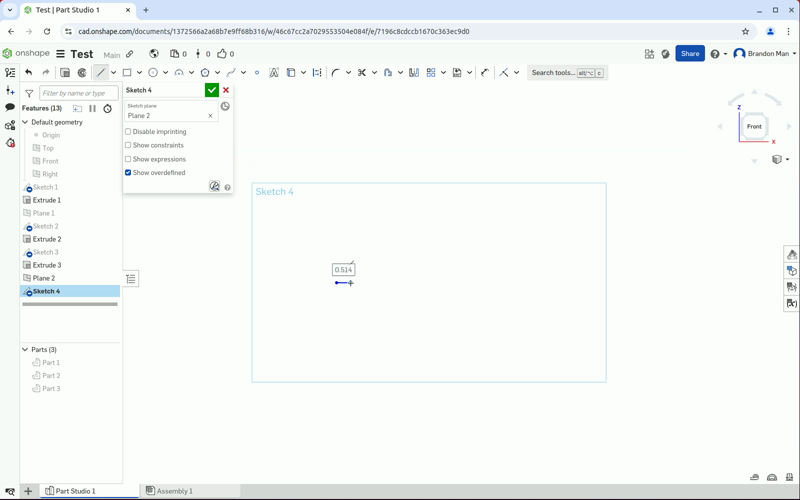
scroll(-6)
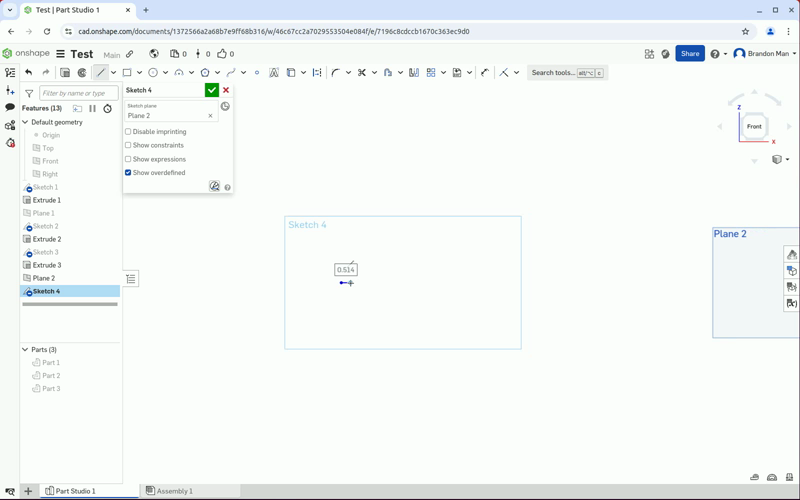
scroll(-6)
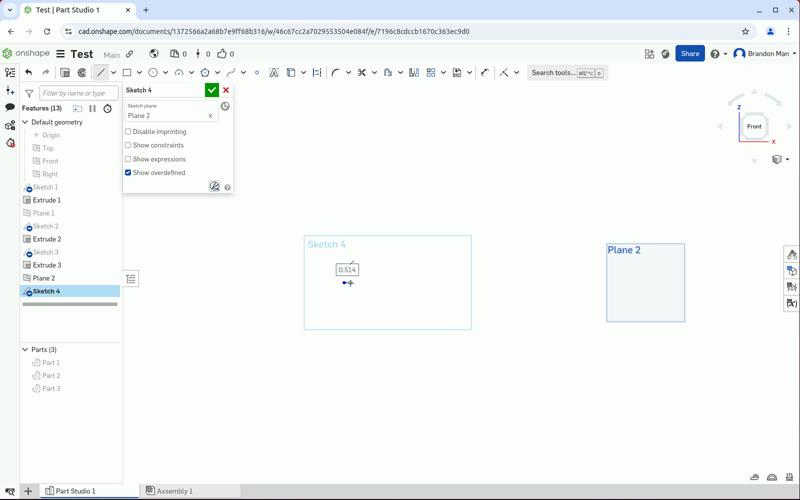
scroll(-6)
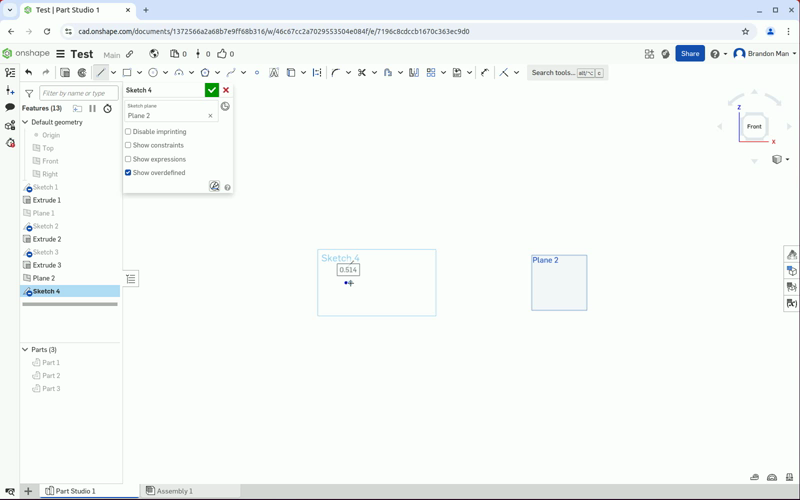
scroll(-6)
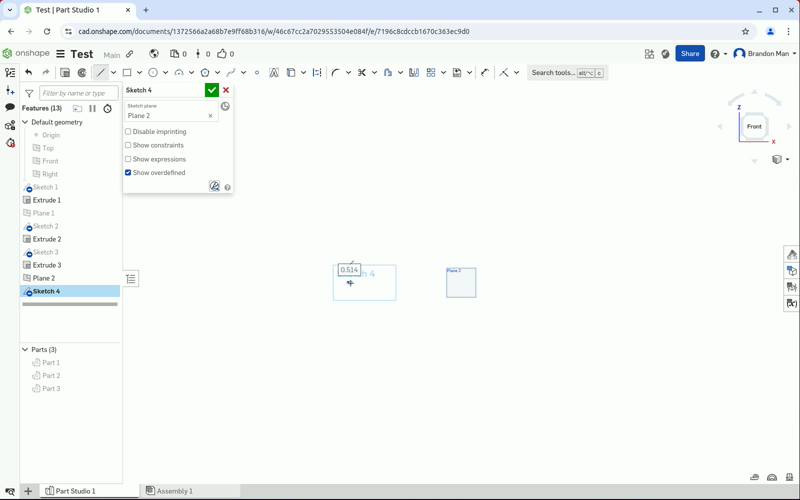
key_up(shift)
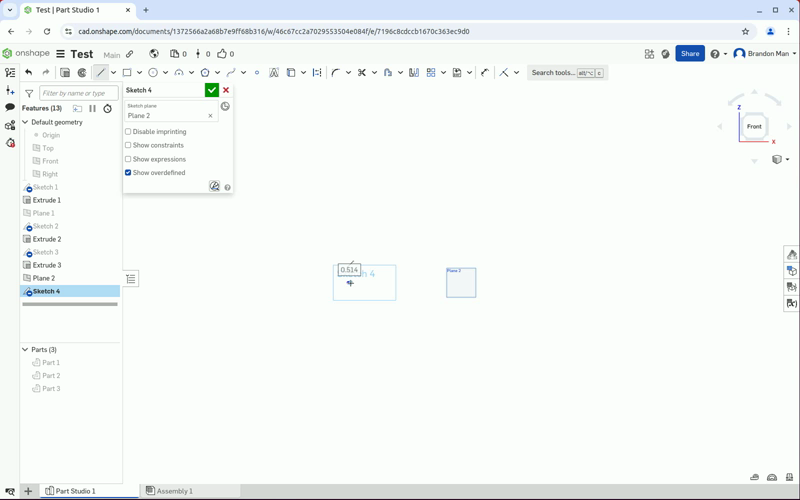
key_down(shift)
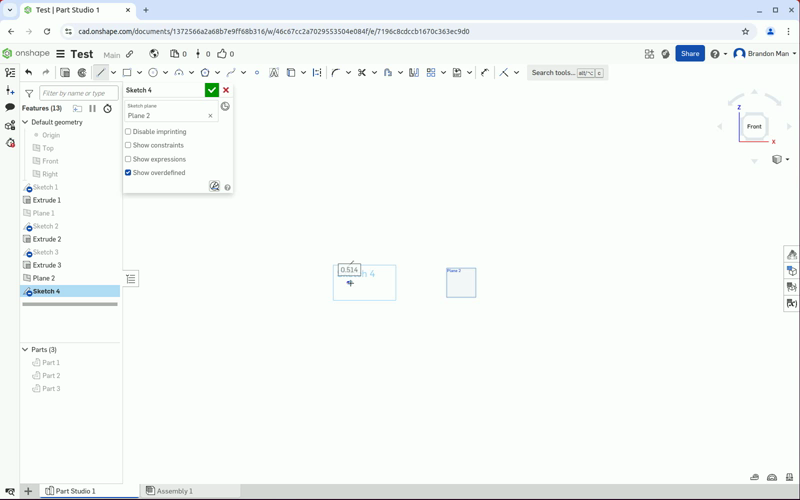
mouse_move(380, 282)
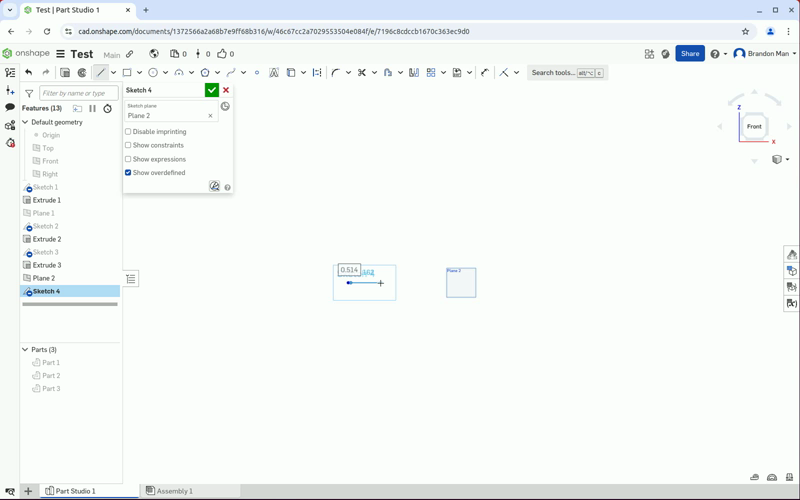
mouse_move(350, 259)
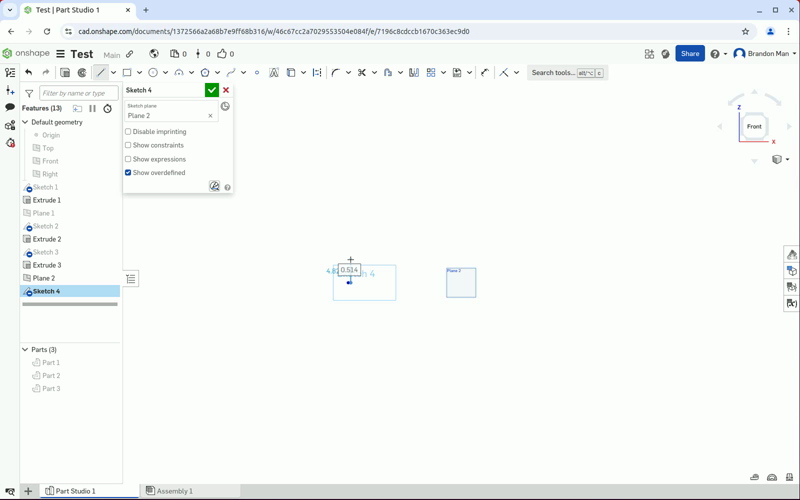
click(350, 259)
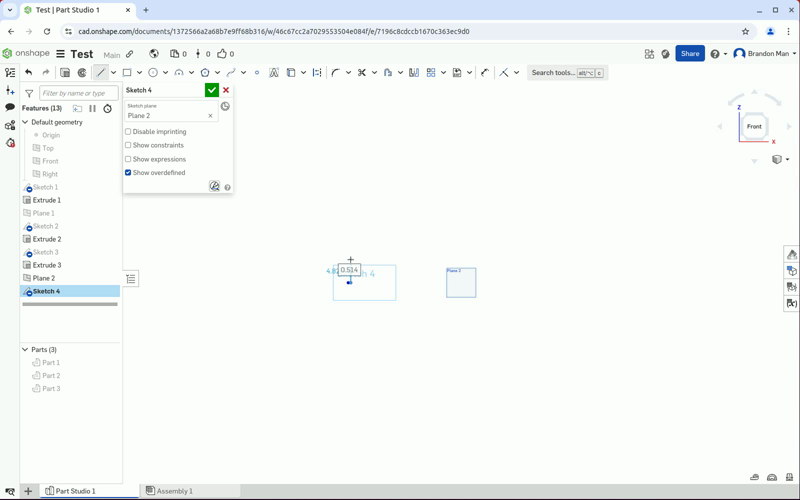
key_up(shift)
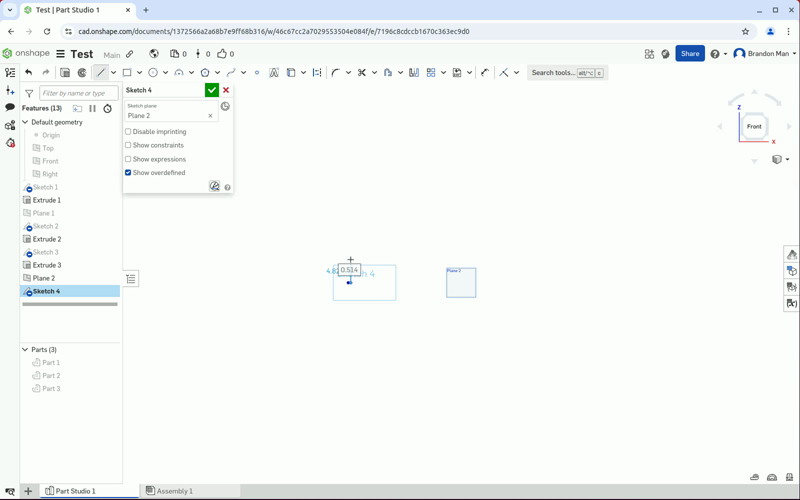
key_down(shift)
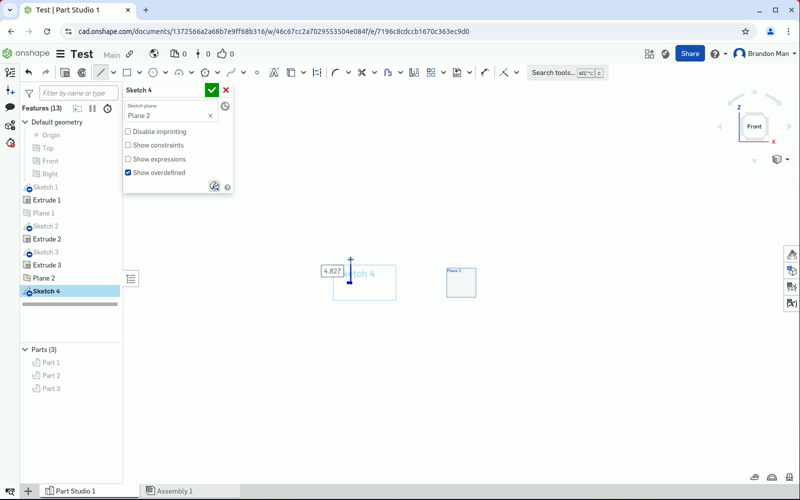
mouse_move(569, 259)
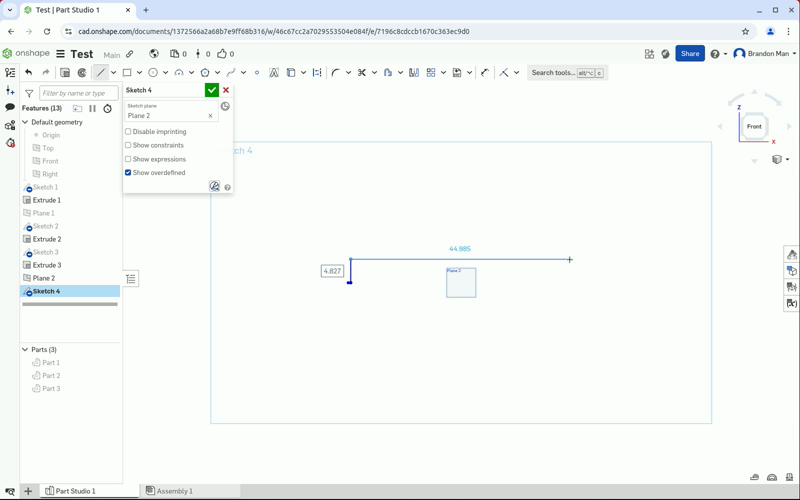
click(569, 259)
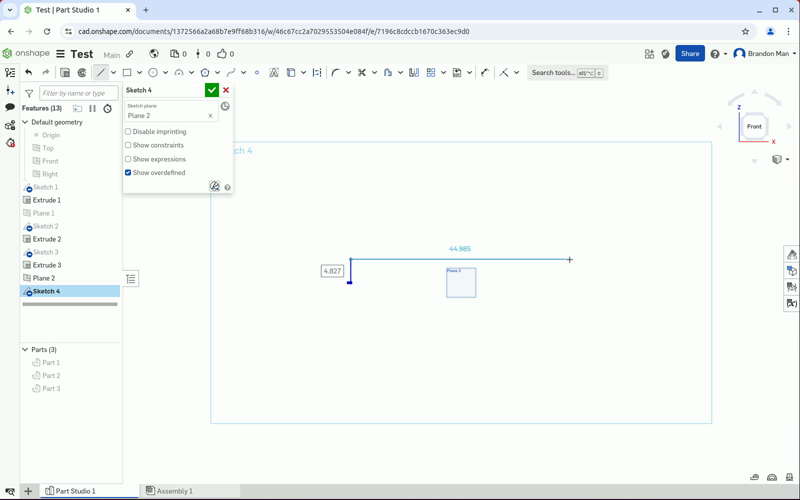
key_up(shift)
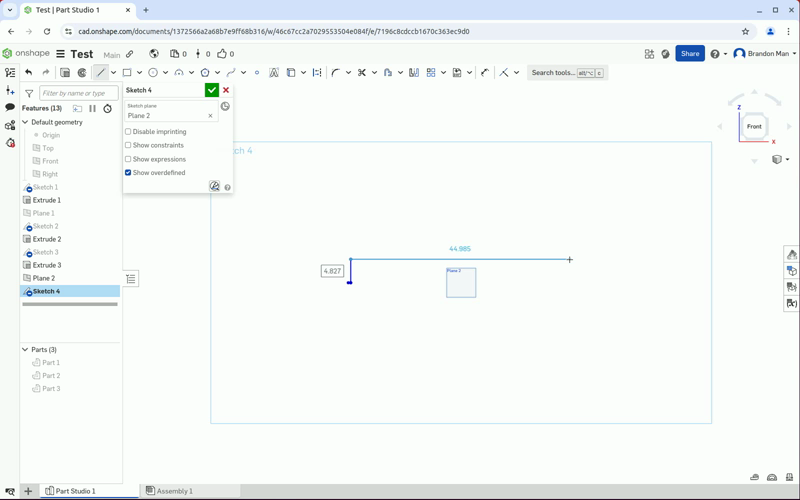
key_down(shift)
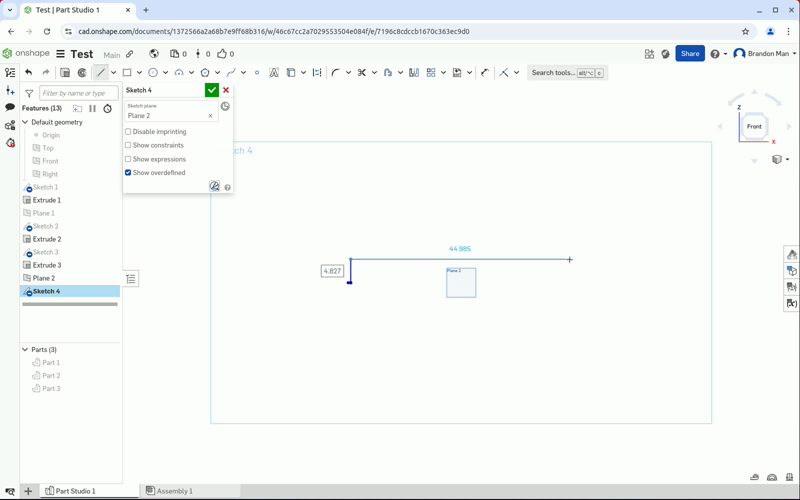
mouse_move(589, 259)
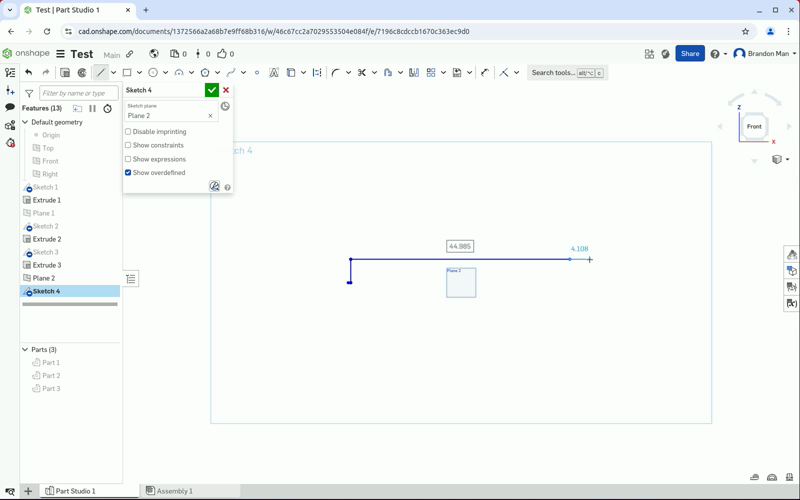
mouse_move(569, 282)
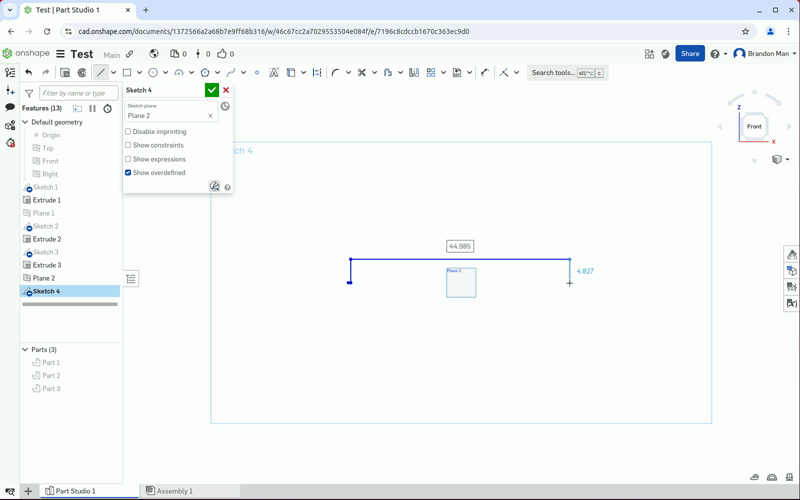
click(569, 282)
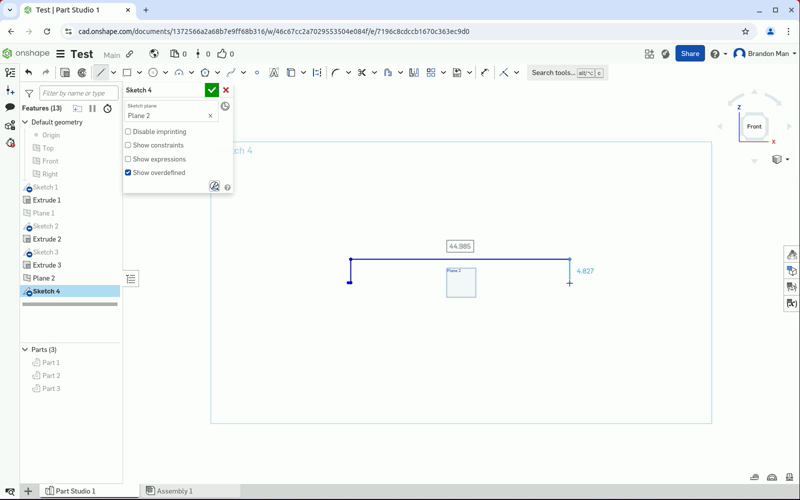
key_up(shift)
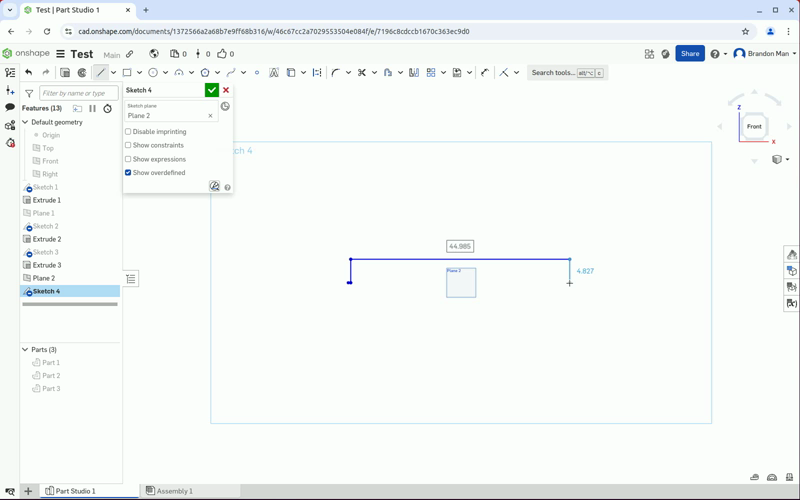
key_down(shift)
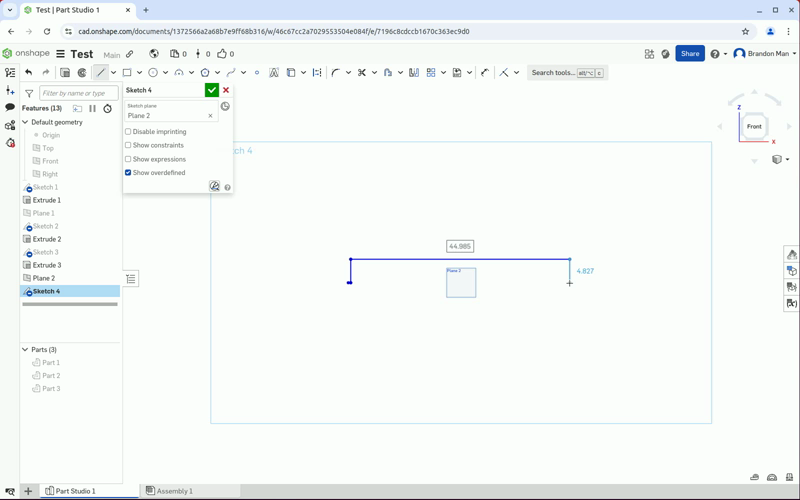
mouse_move(589, 282)
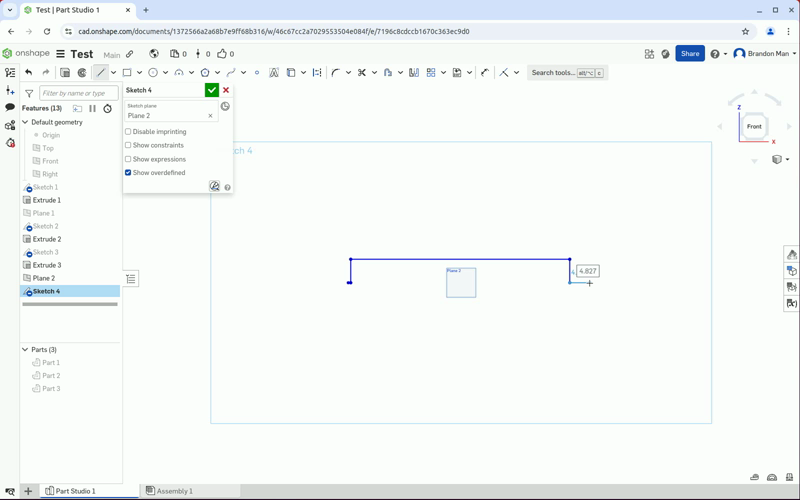
mouse_move(572, 282)
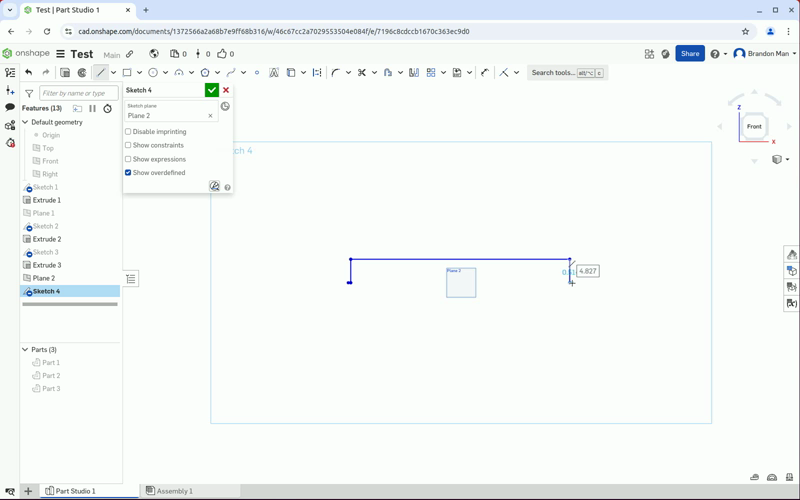
scroll(6)
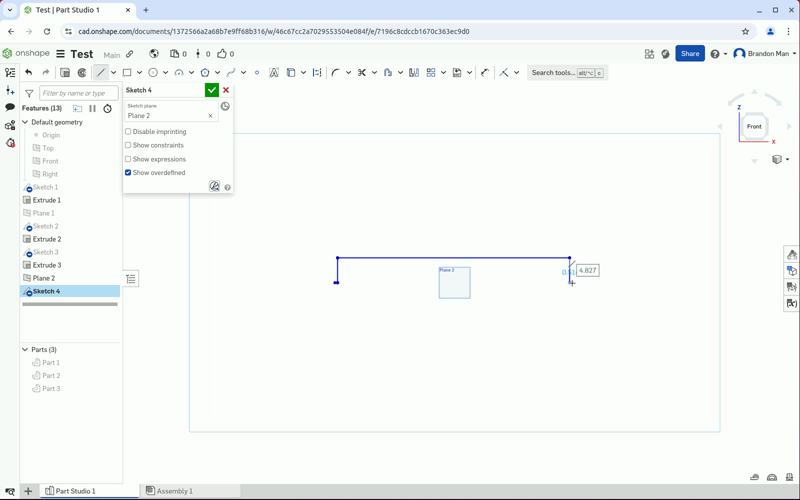
scroll(6)
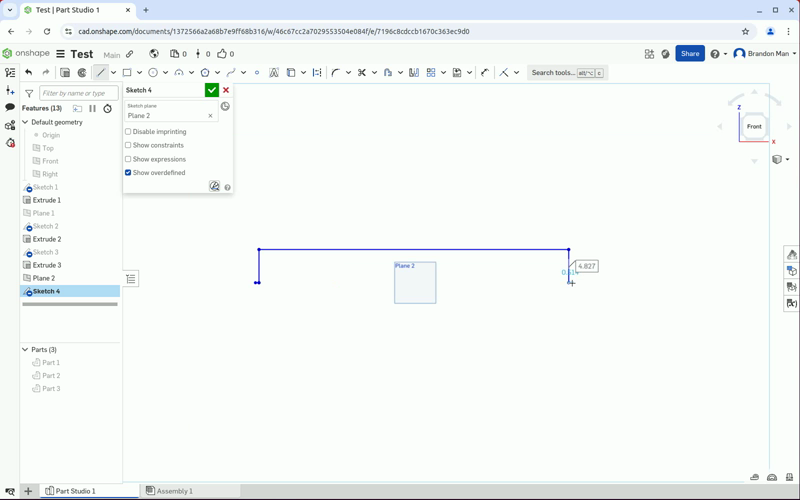
scroll(6)
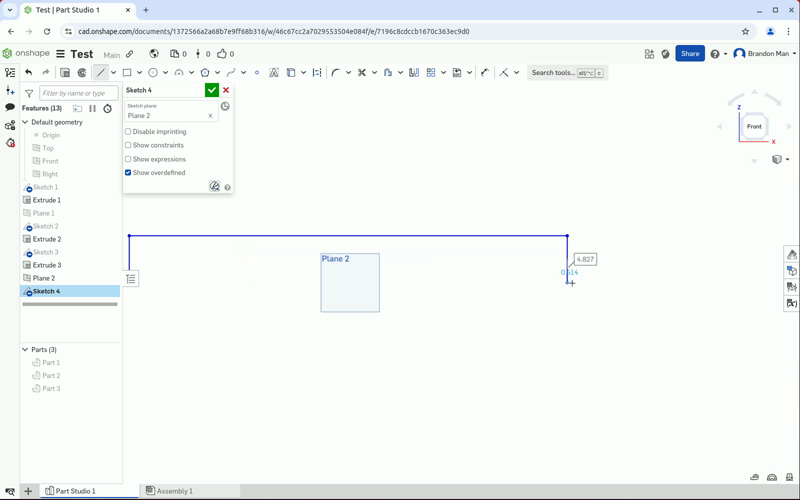
scroll(6)
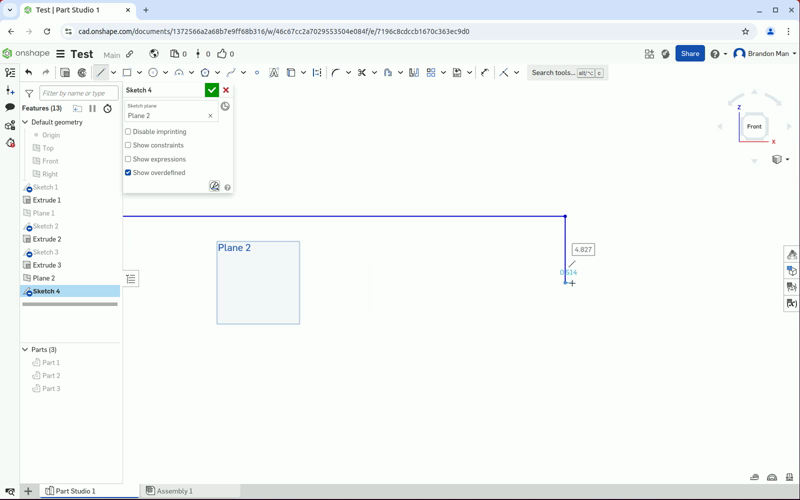
scroll(6)
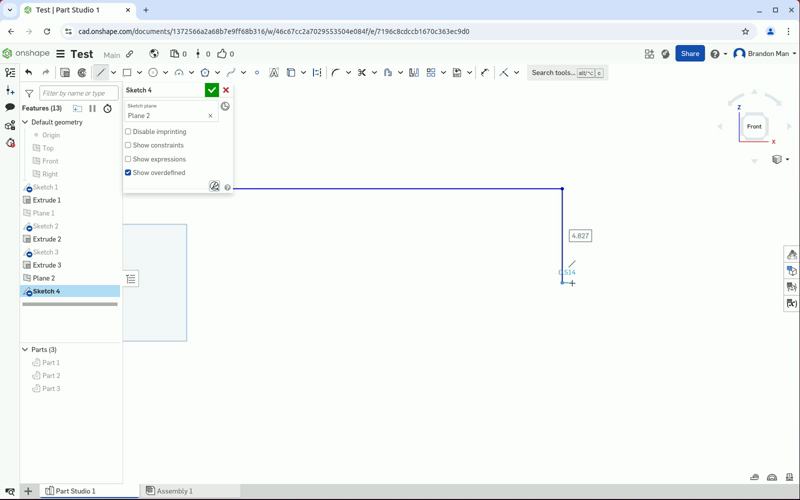
scroll(6)
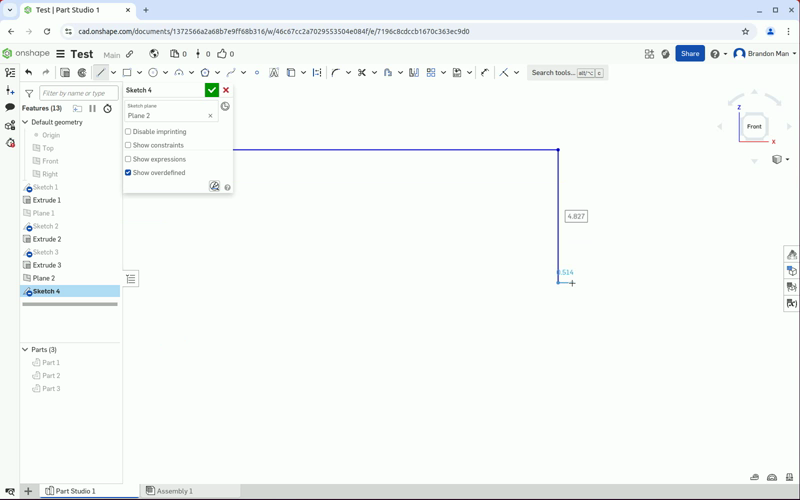
scroll(6)
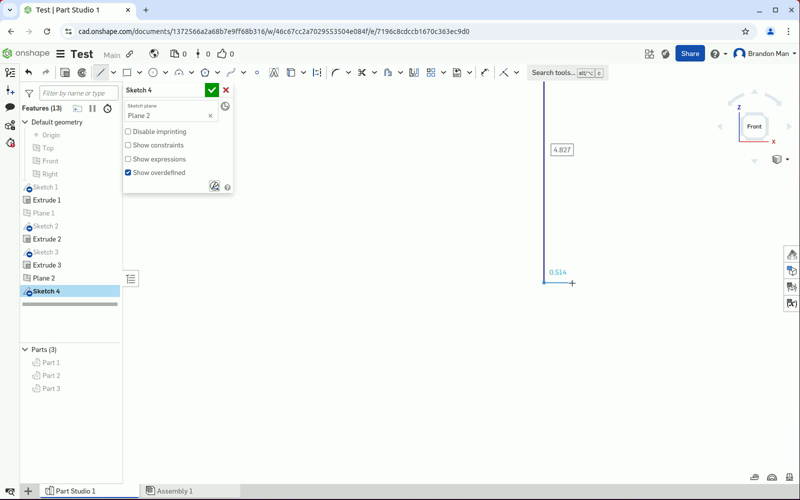
click(572, 282)
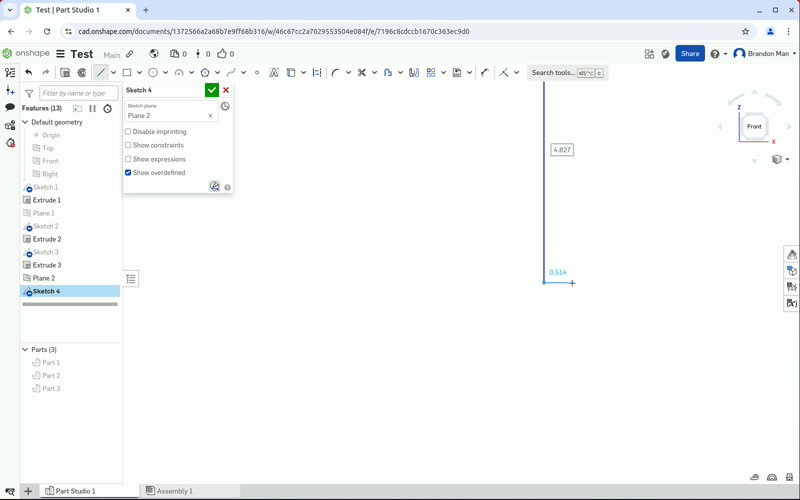
scroll(-6)
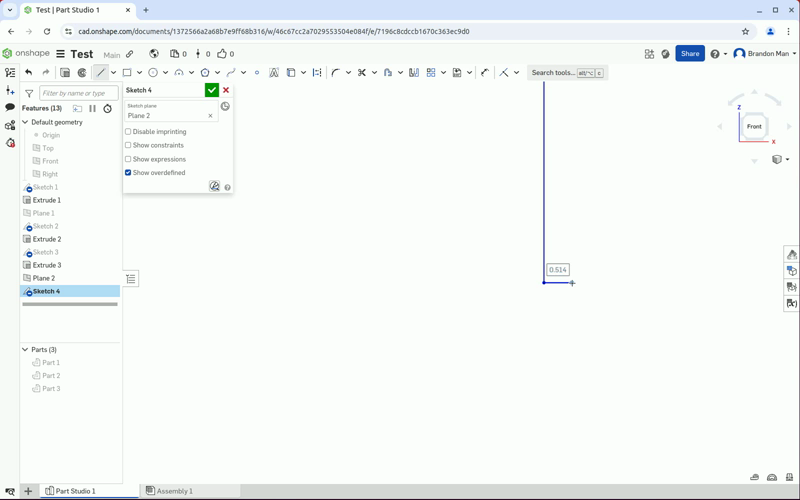
scroll(-6)
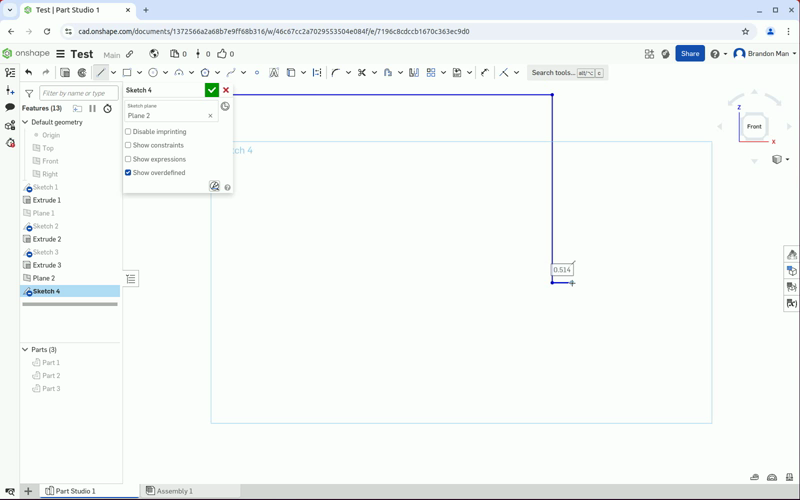
scroll(-6)
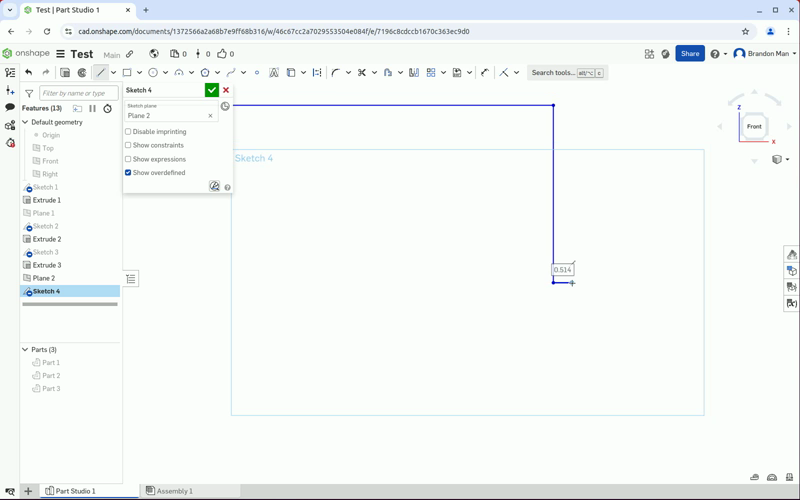
scroll(-6)
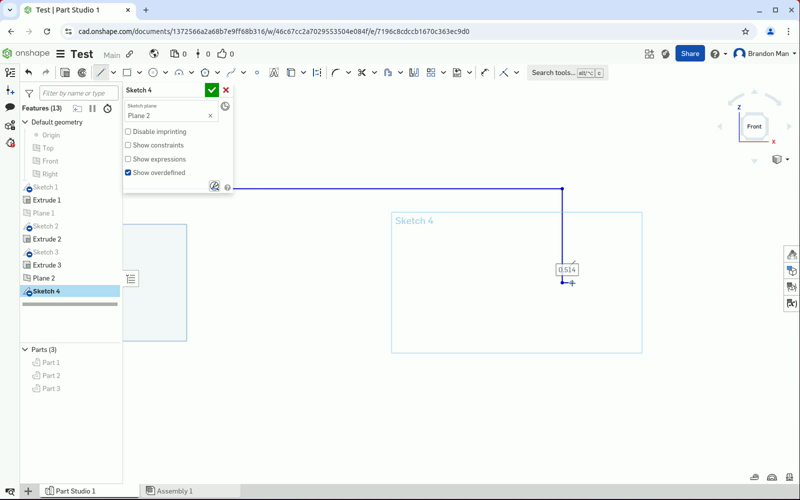
scroll(-6)
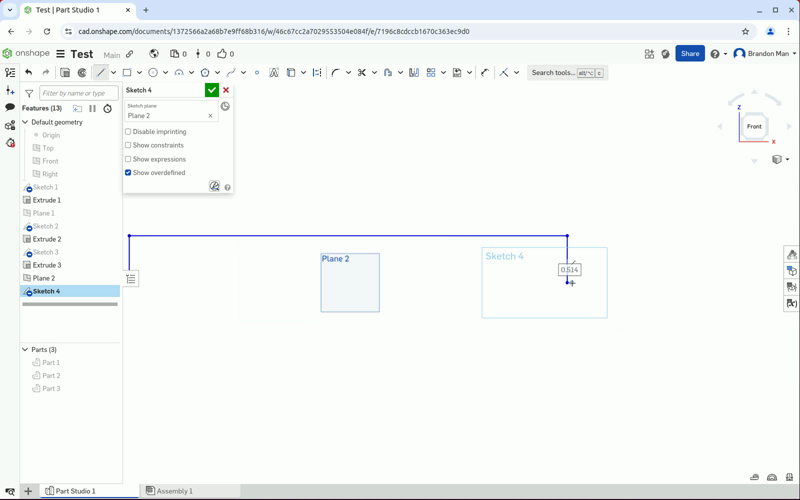
scroll(-6)
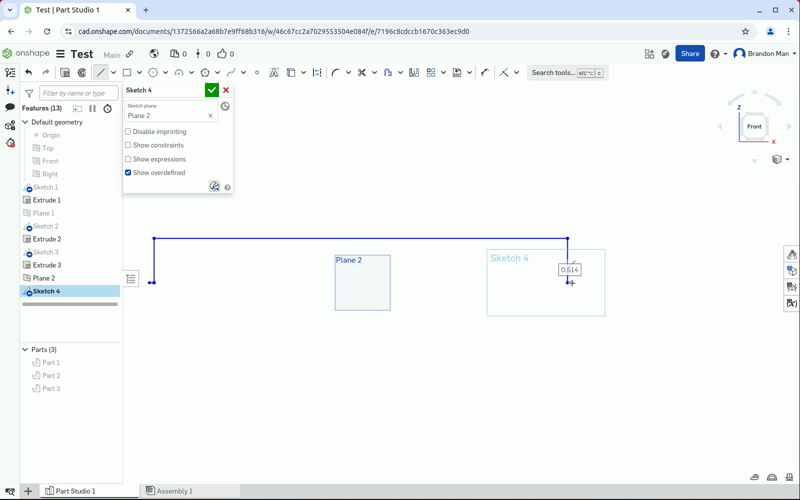
scroll(-6)
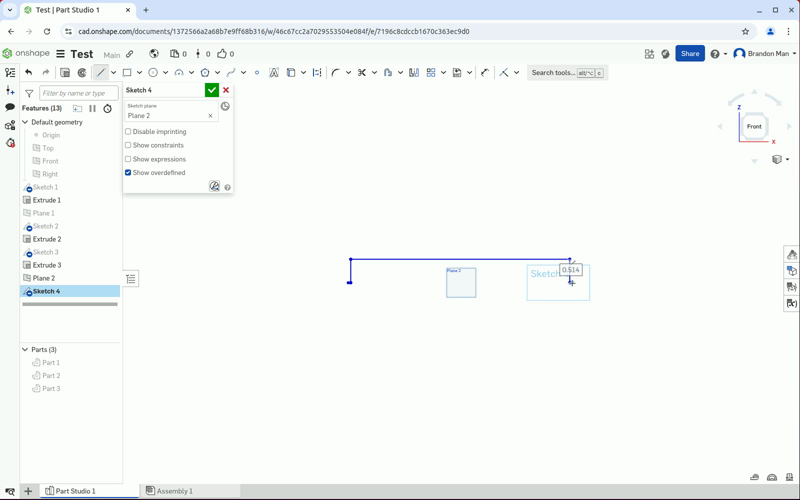
key_up(shift)
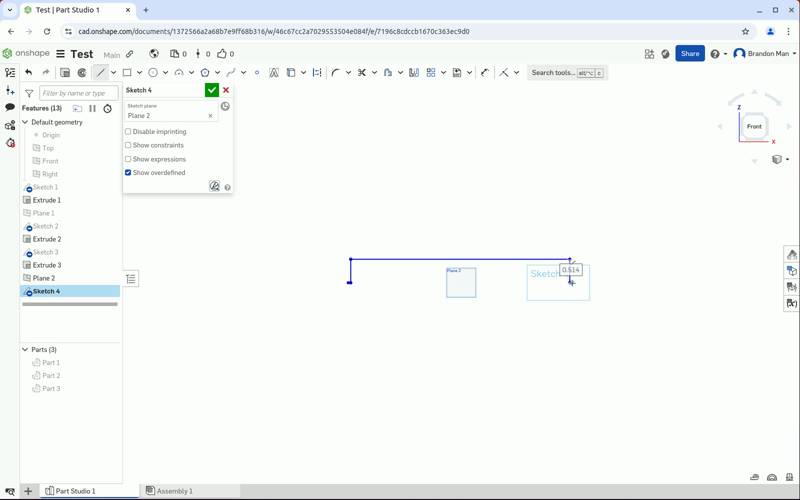
key_down(shift)
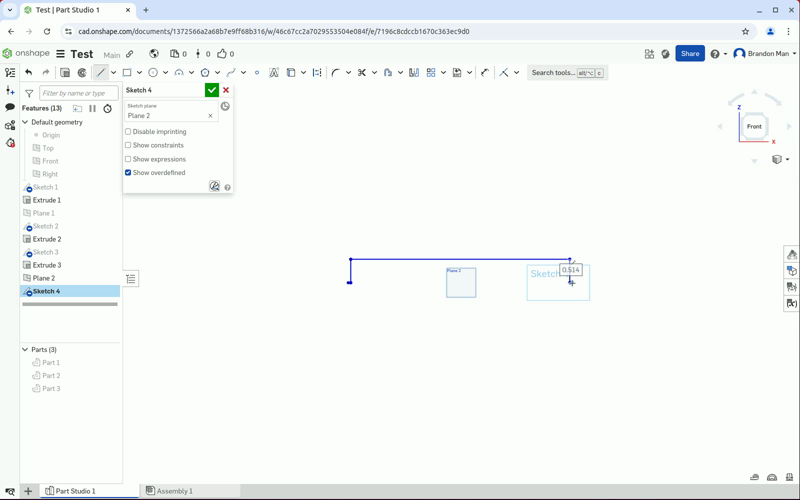
mouse_move(589, 282)
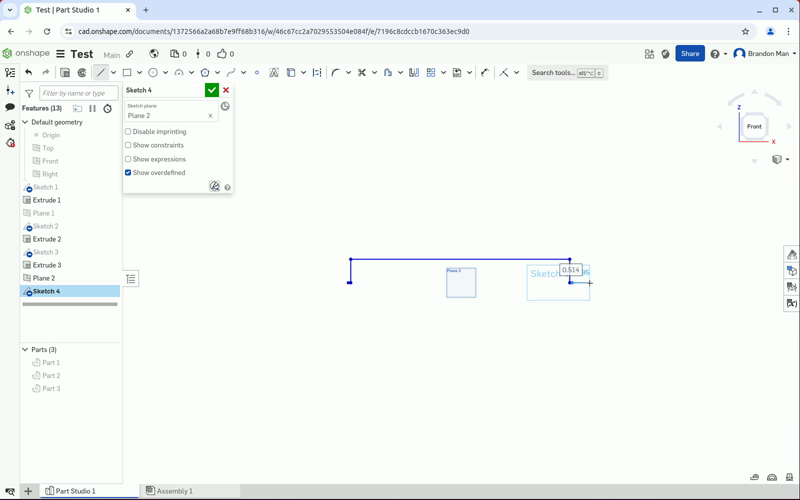
mouse_move(572, 257)
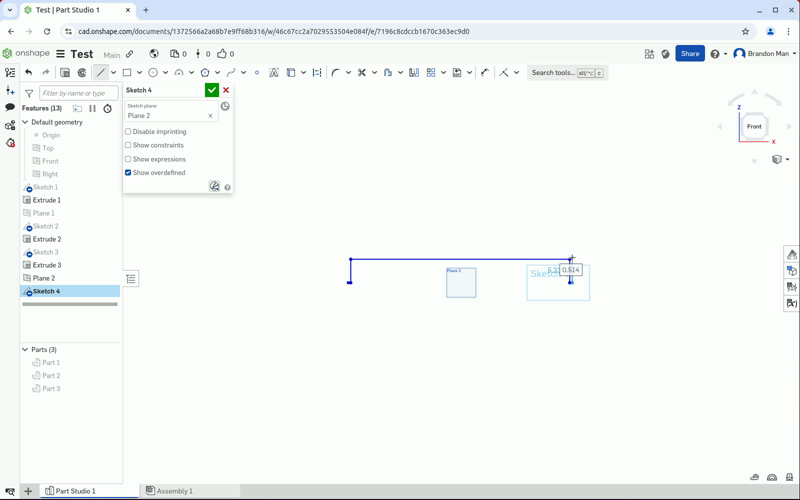
scroll(6)
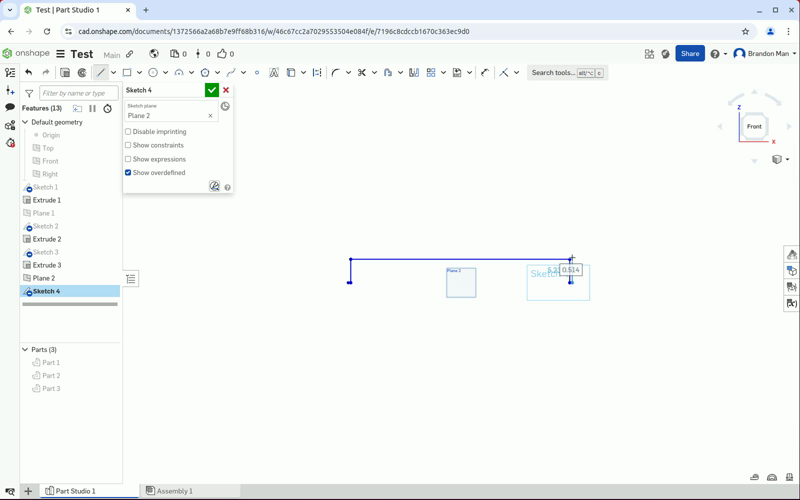
scroll(6)
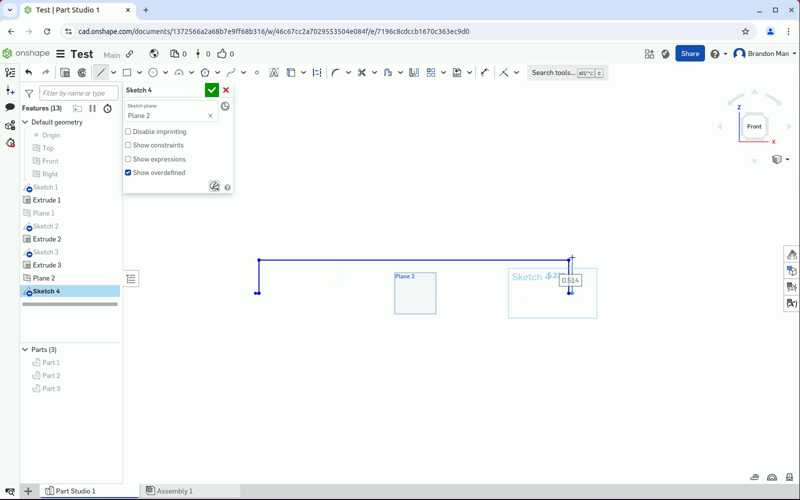
scroll(6)
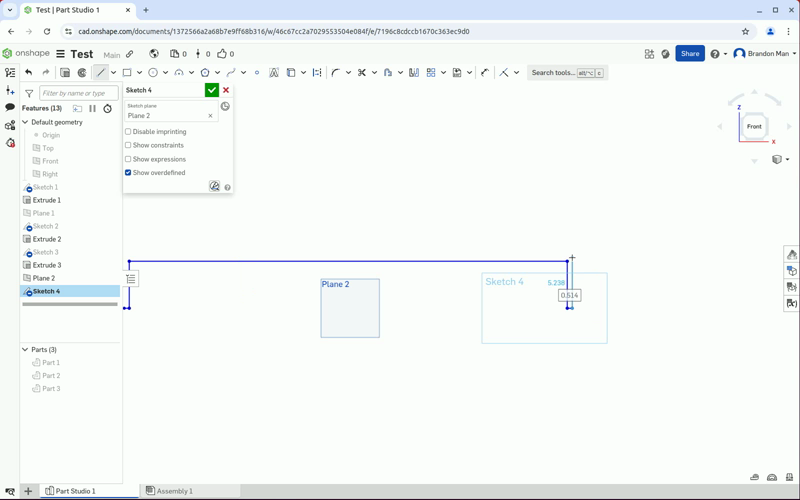
scroll(6)
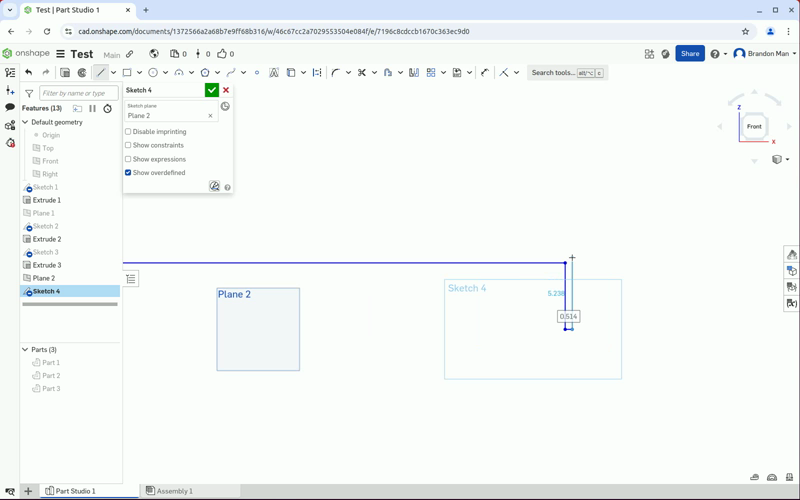
scroll(6)
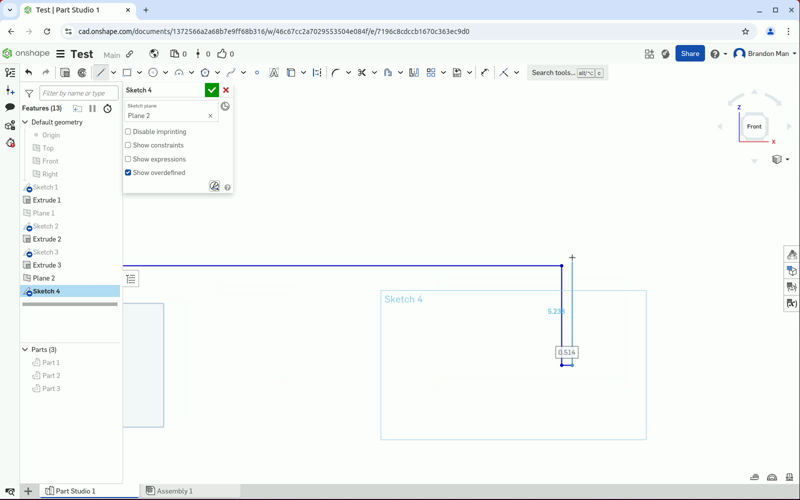
scroll(6)
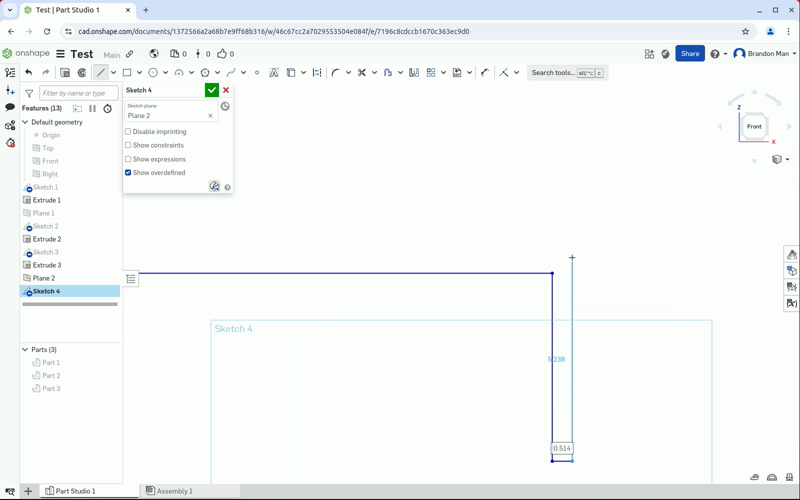
scroll(6)
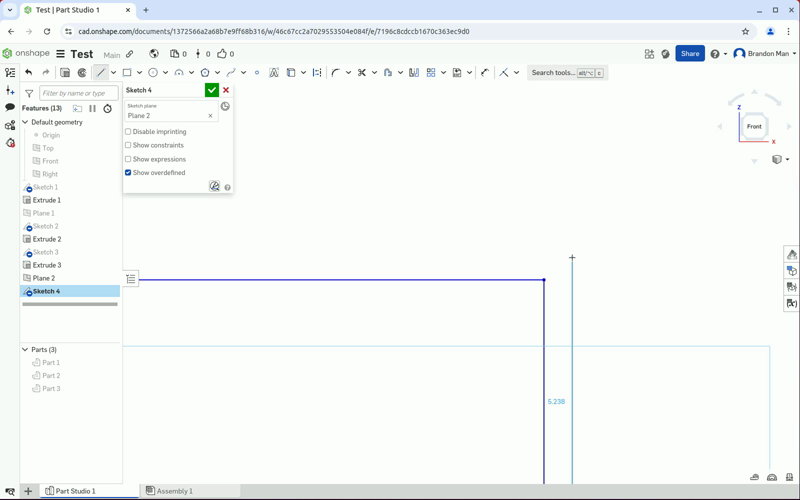
click(572, 257)
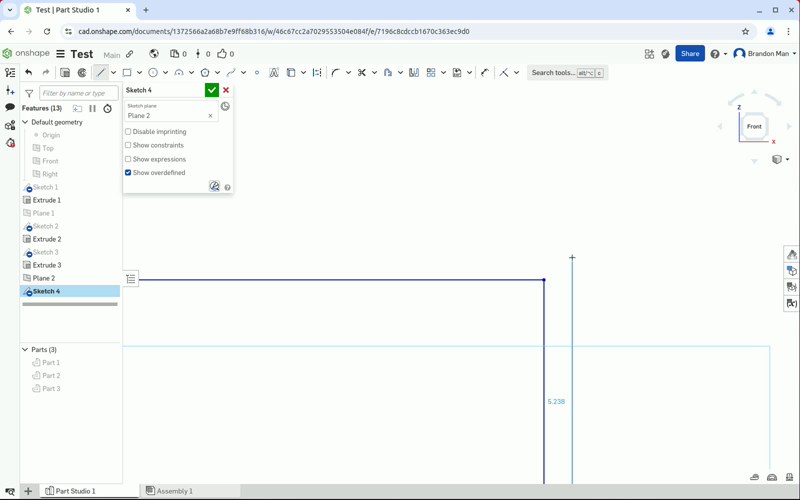
scroll(-6)
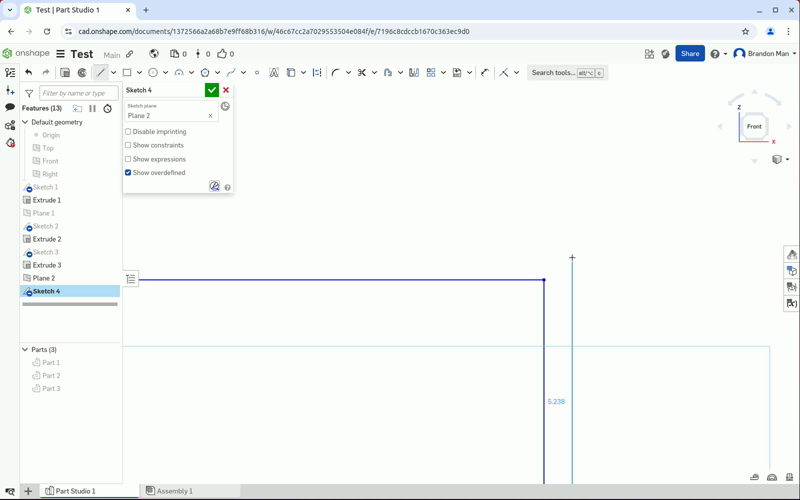
scroll(-6)
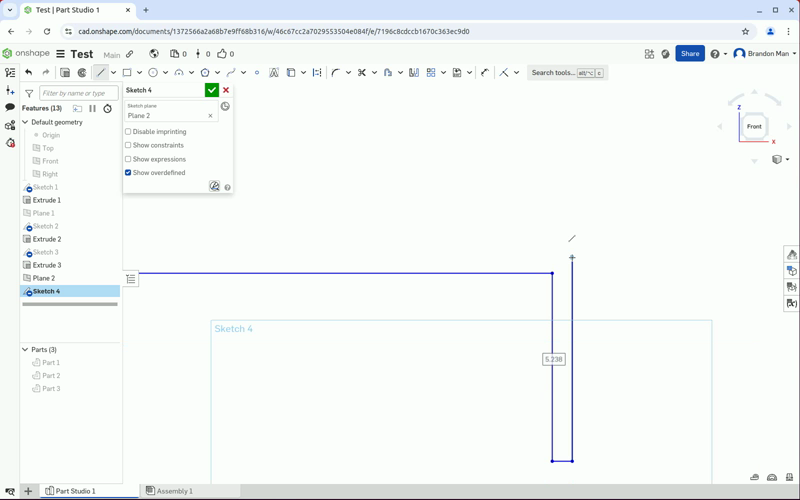
scroll(-6)
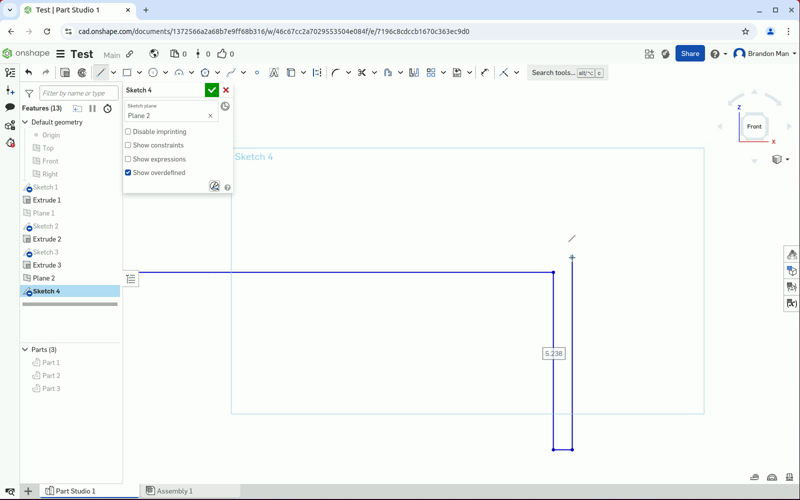
scroll(-6)
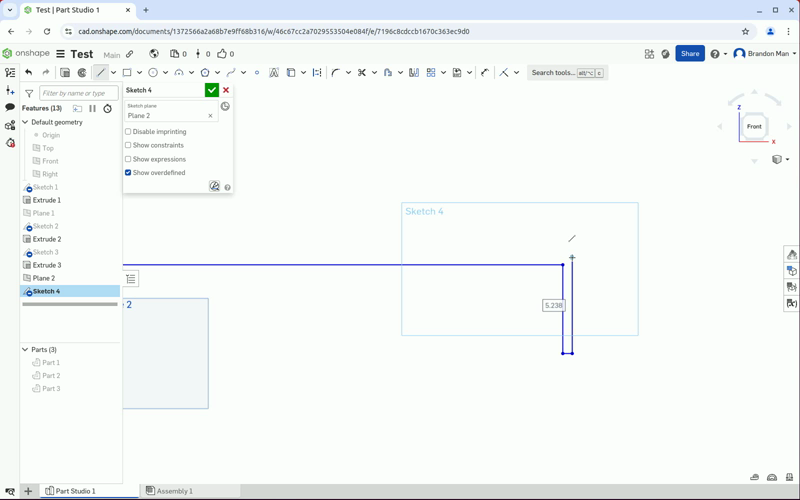
scroll(-6)
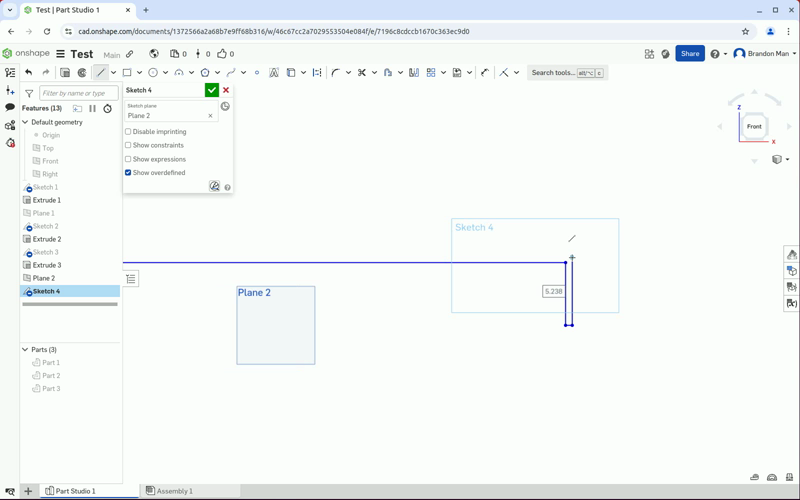
scroll(-6)
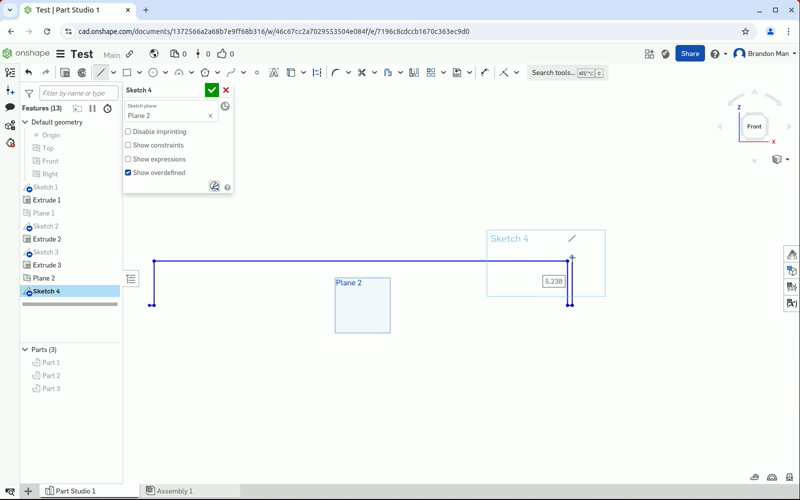
scroll(-6)
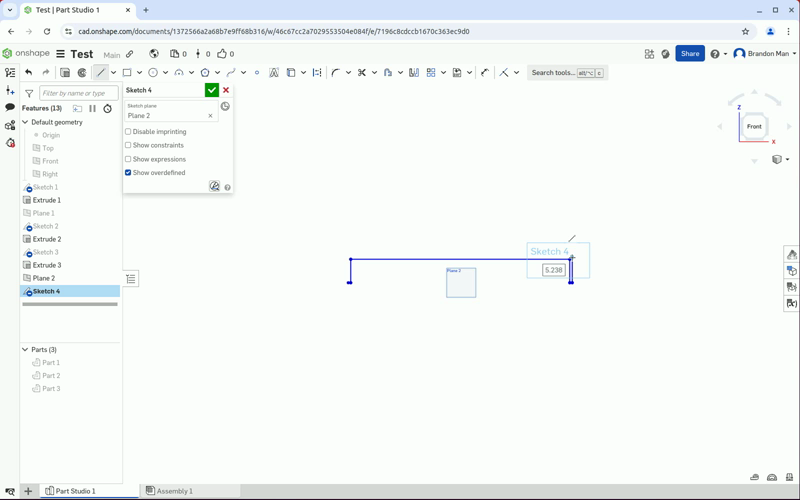
key_up(shift)
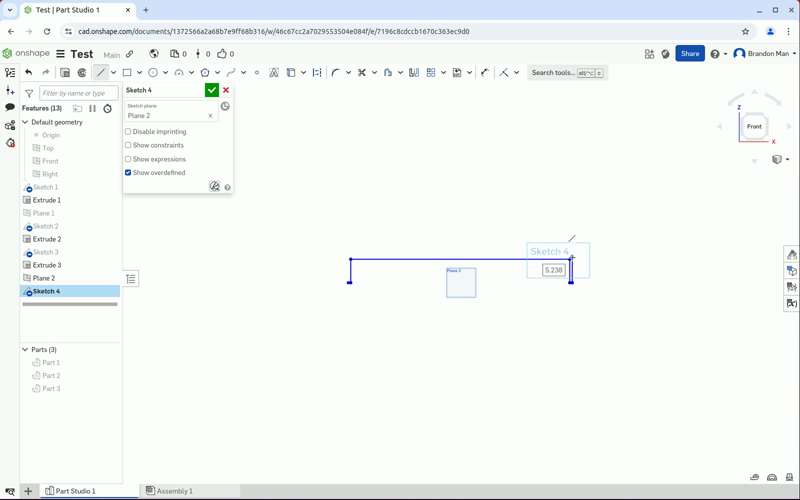
key_down(shift)
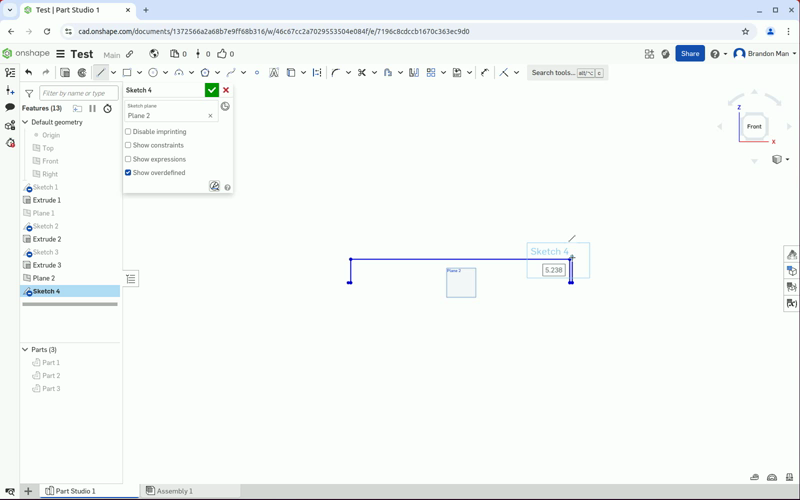
mouse_move(348, 257)
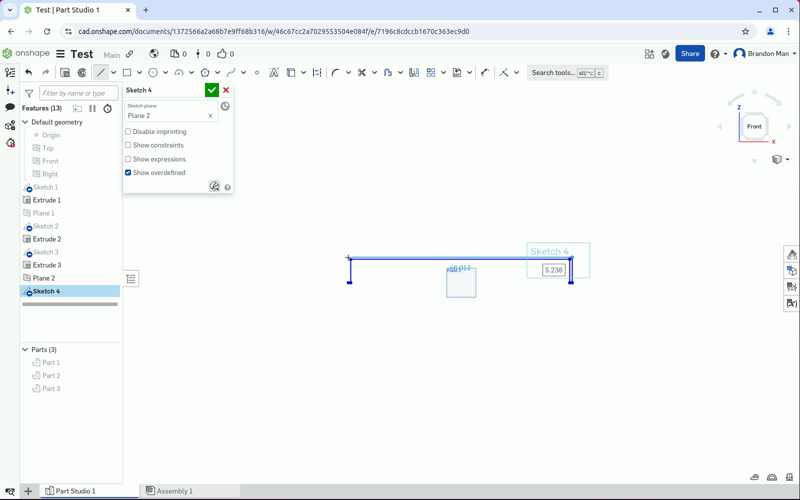
scroll(6)
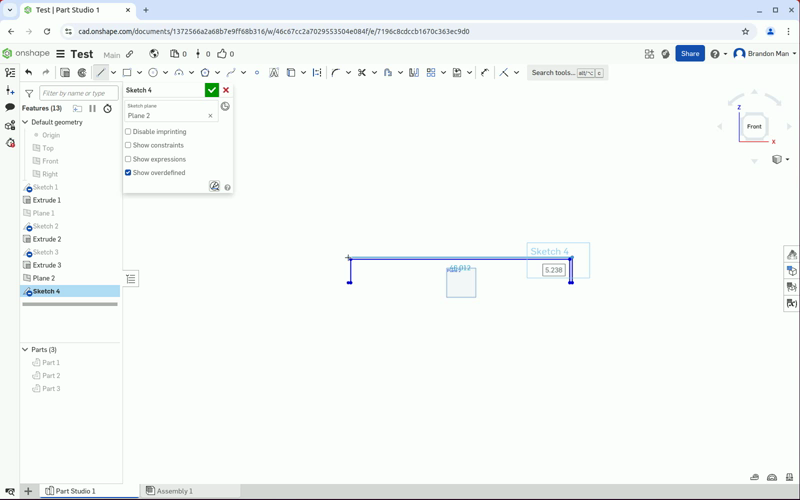
scroll(6)
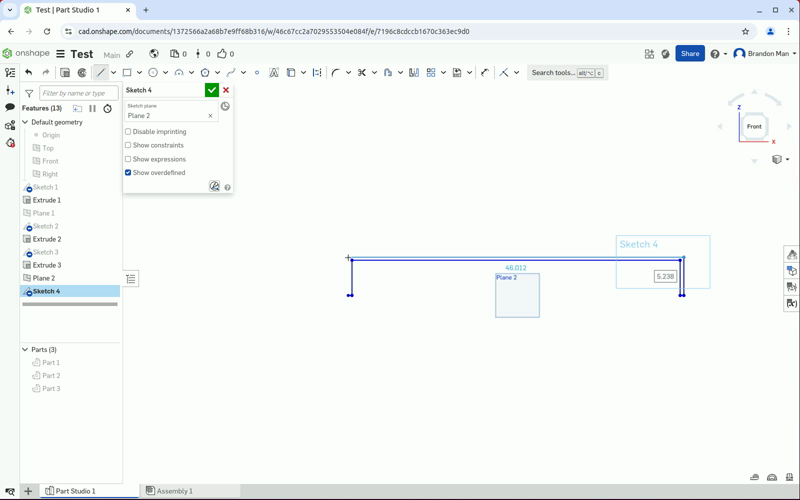
scroll(6)
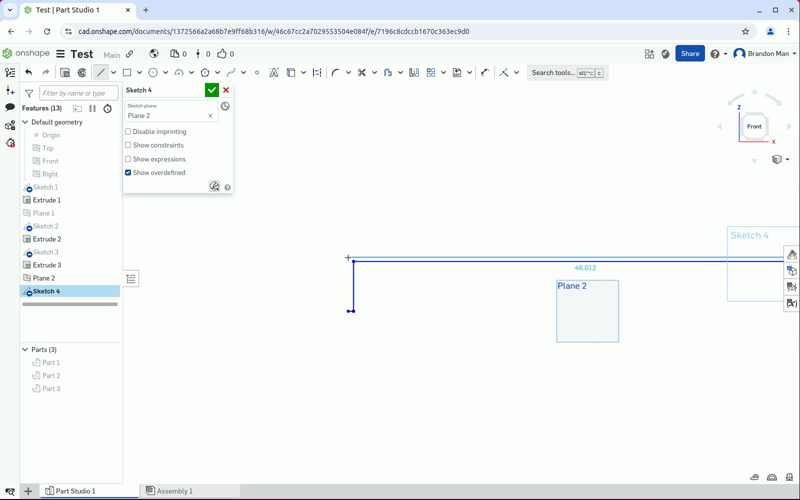
scroll(6)
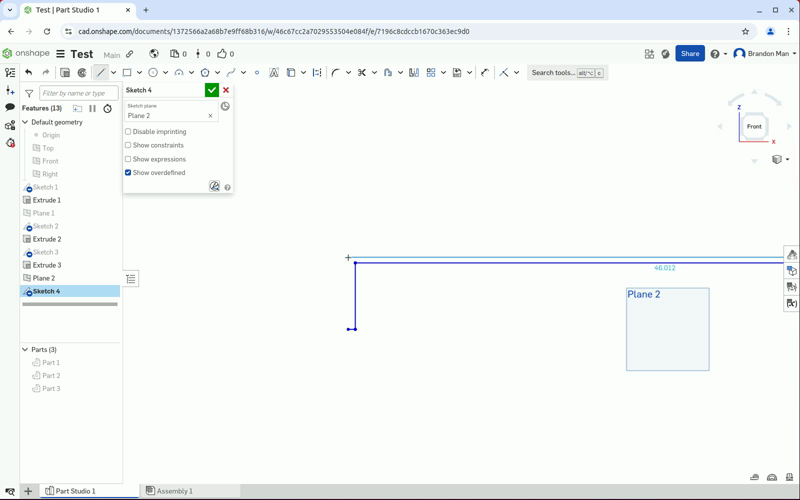
scroll(6)
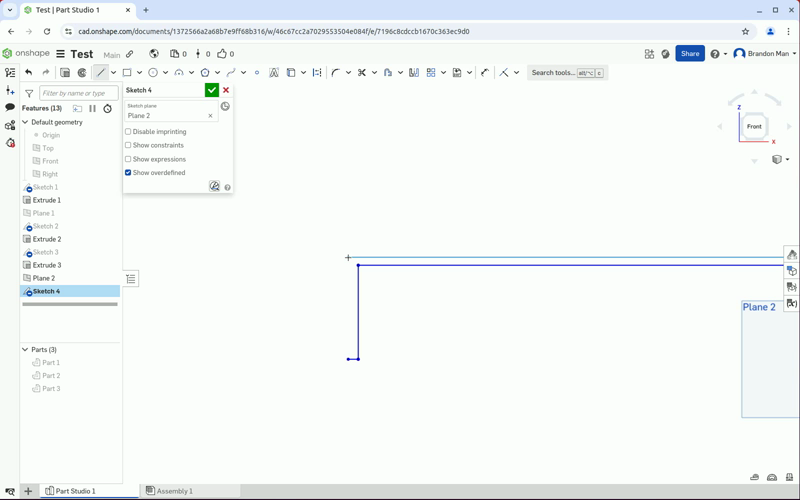
scroll(6)
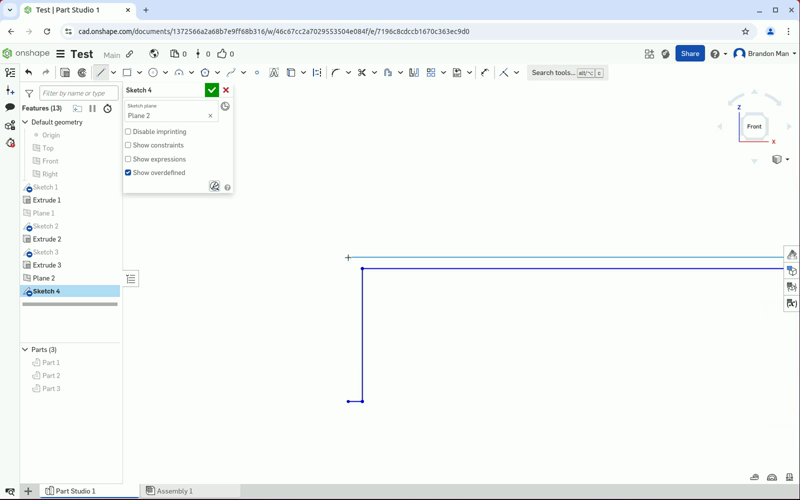
scroll(6)
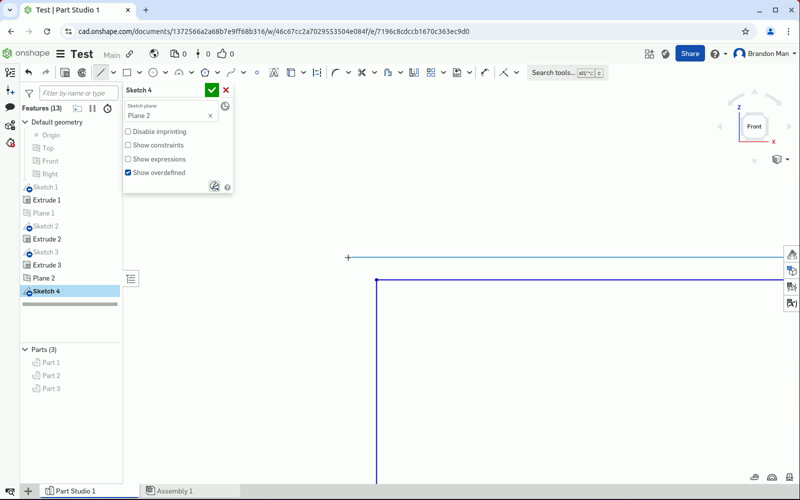
click(348, 257)
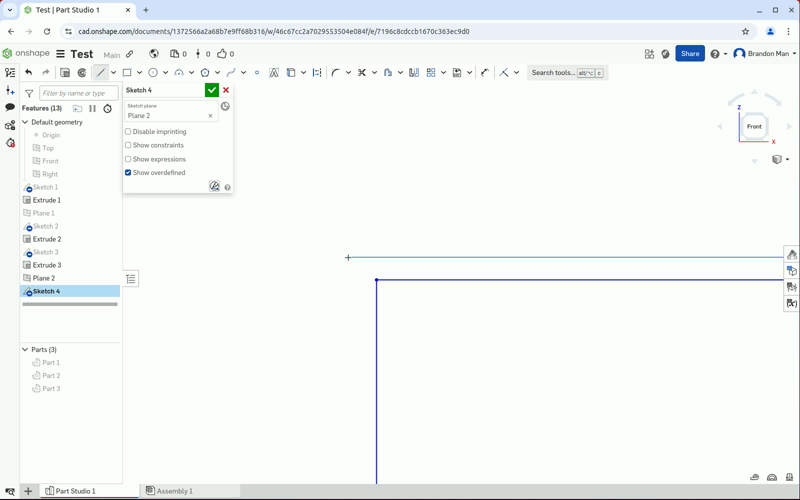
scroll(-6)
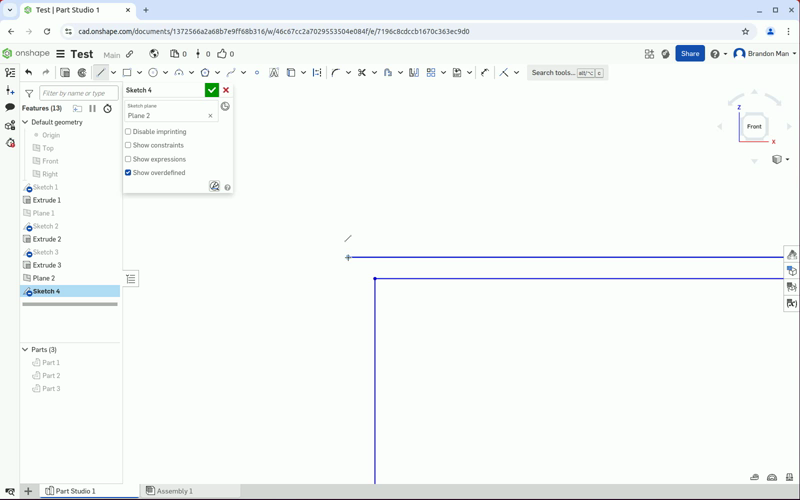
scroll(-6)
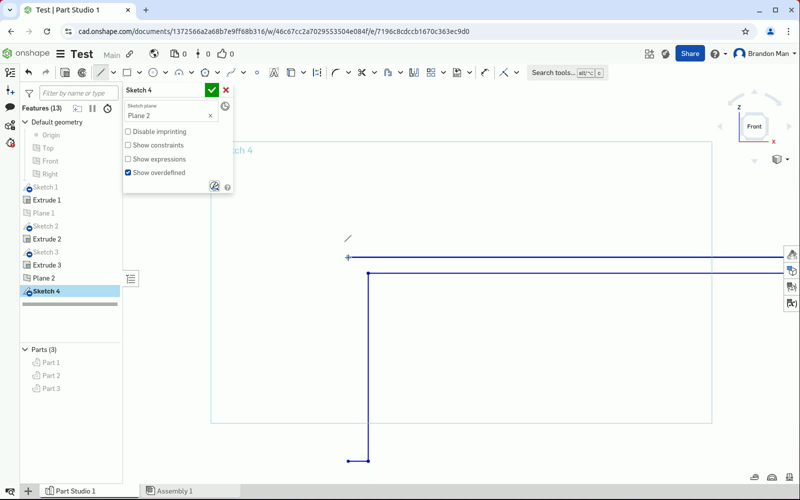
scroll(-6)
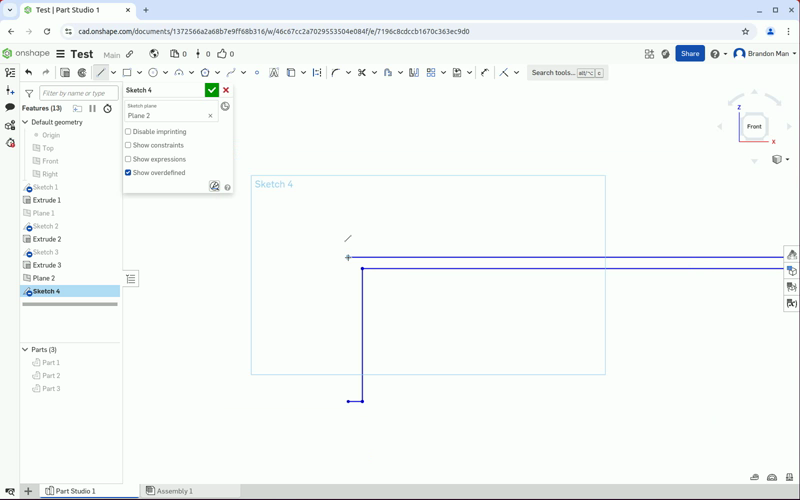
scroll(-6)
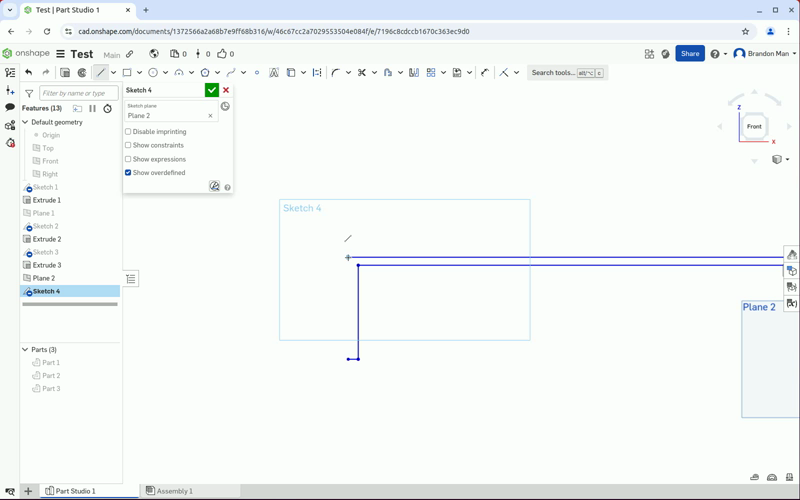
scroll(-6)
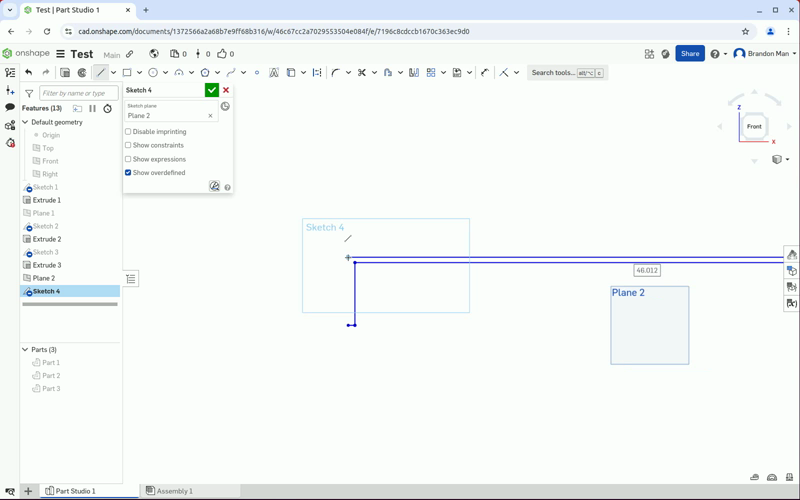
scroll(-6)
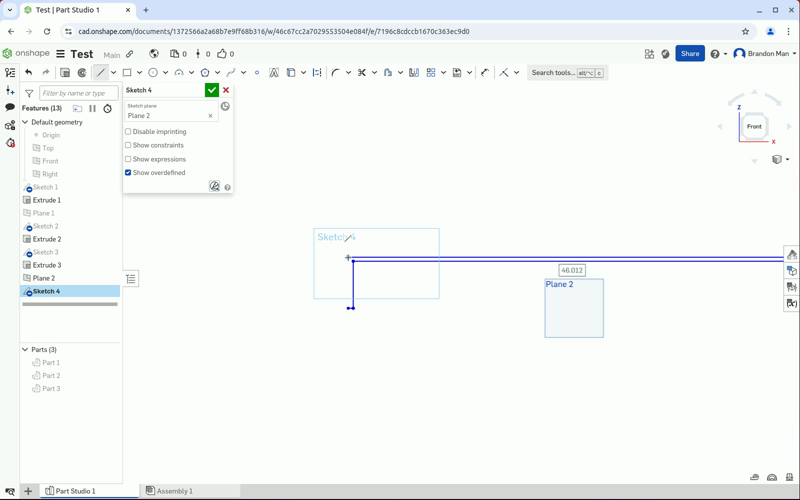
scroll(-6)
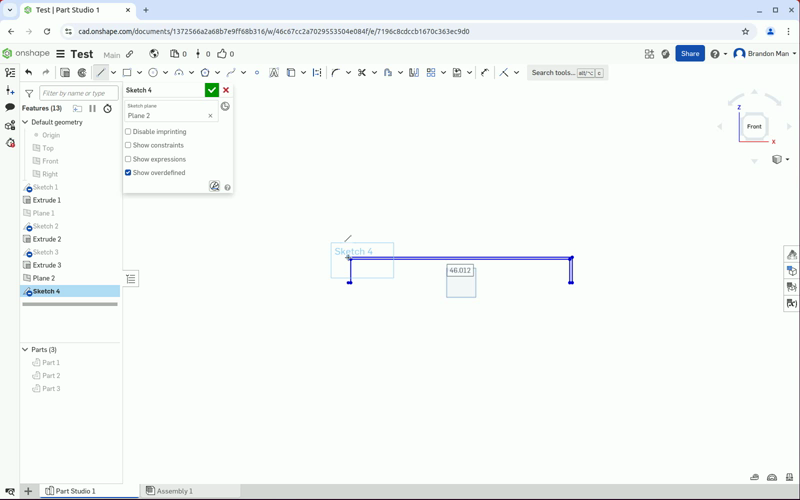
key_up(shift)
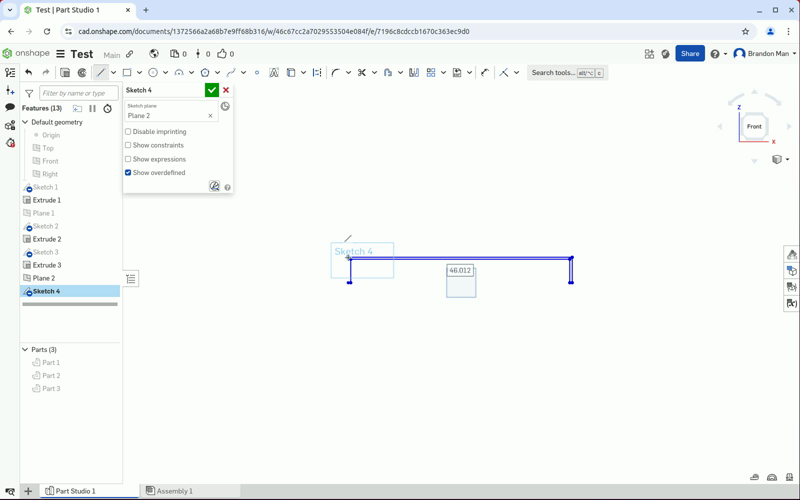
mouse_move(378, 257)
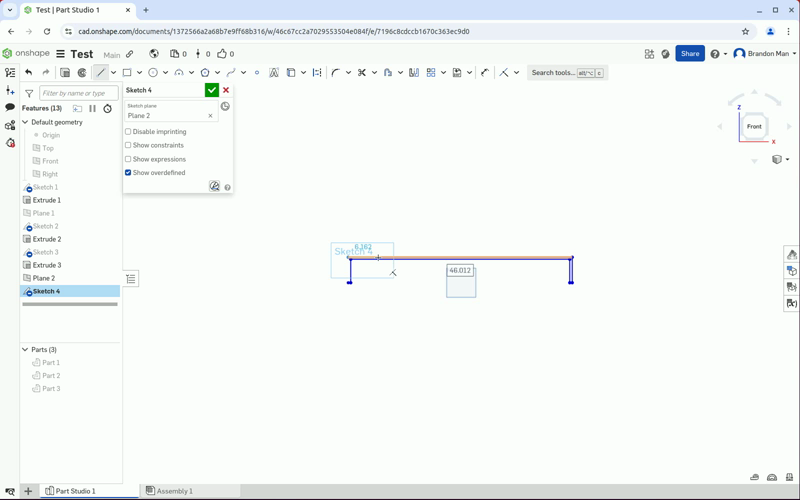
key_down(shift)
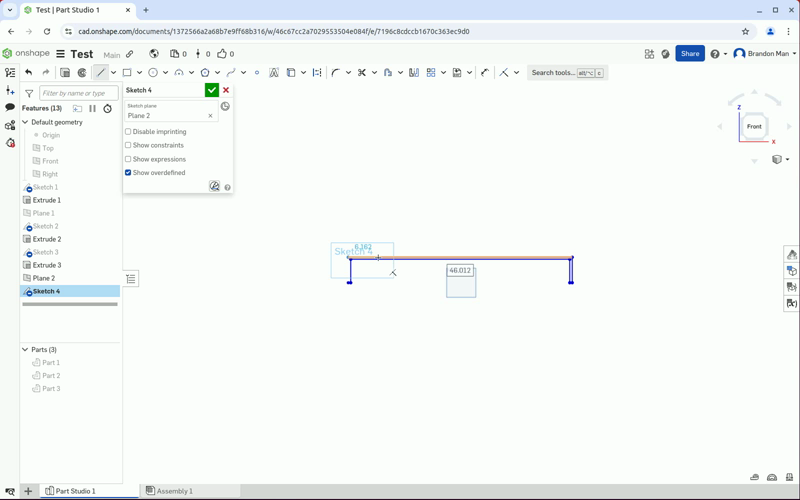
mouse_move(348, 282)
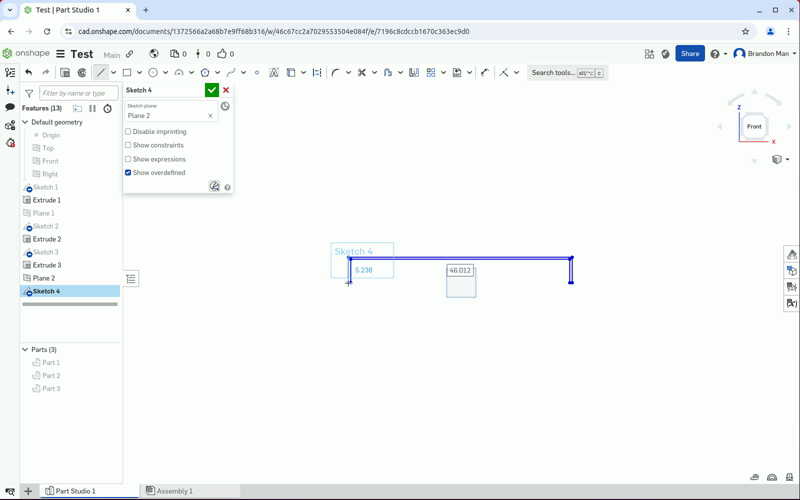
scroll(6)
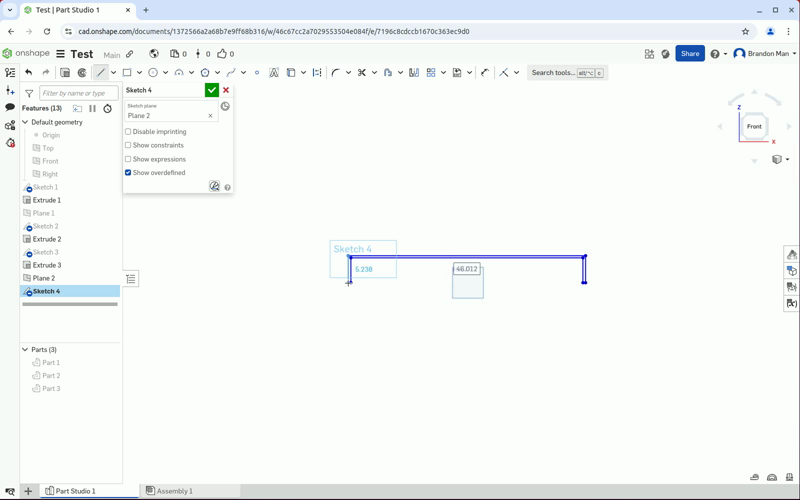
scroll(6)
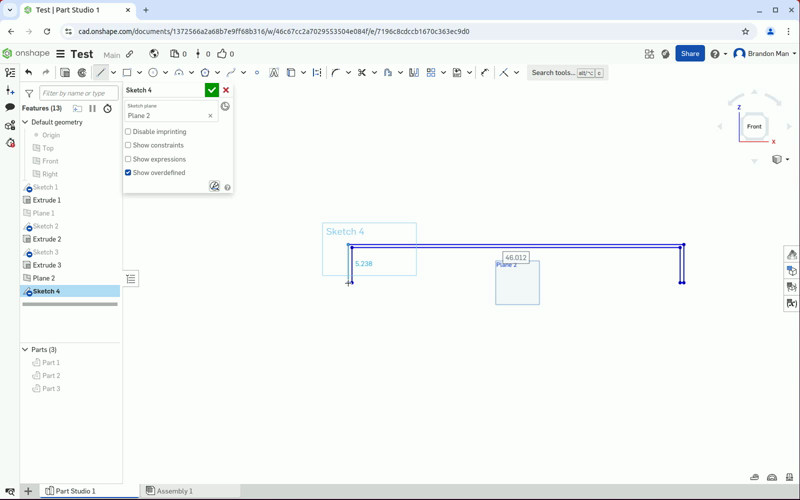
scroll(6)
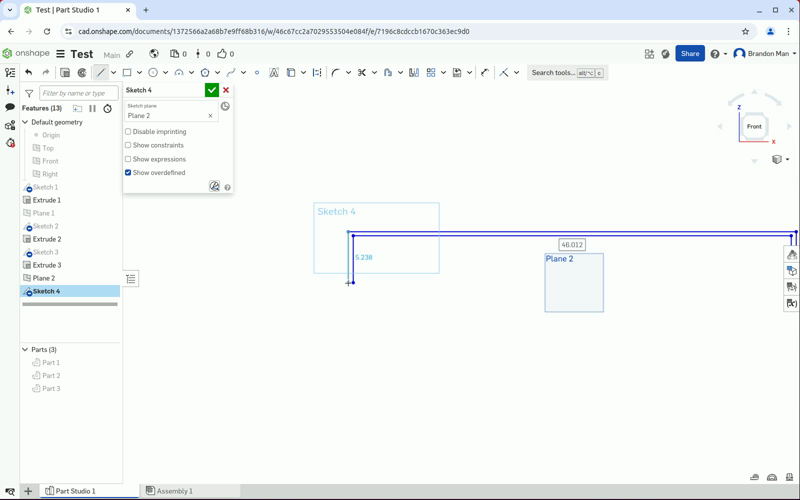
scroll(6)
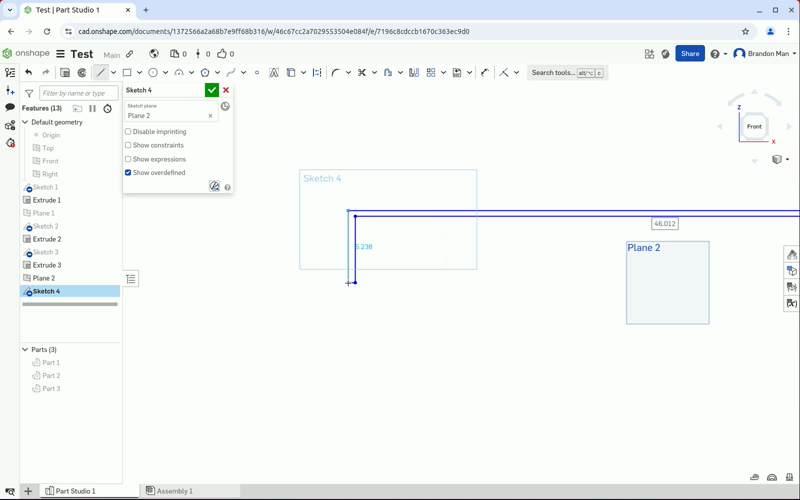
scroll(6)
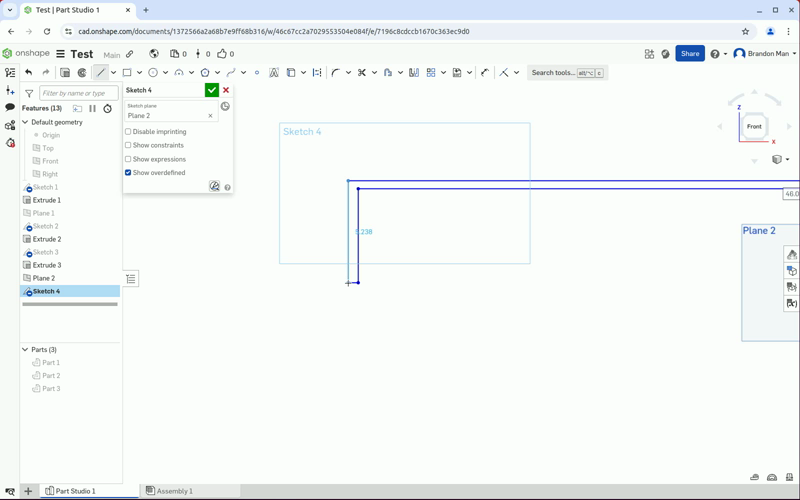
scroll(6)
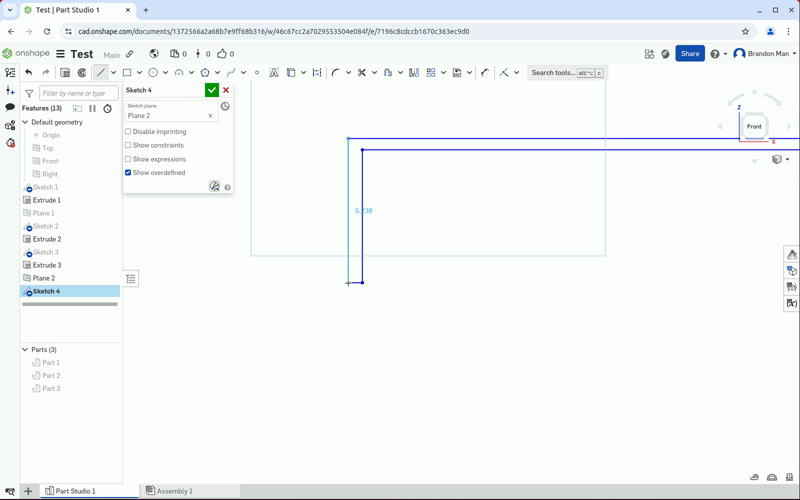
scroll(6)
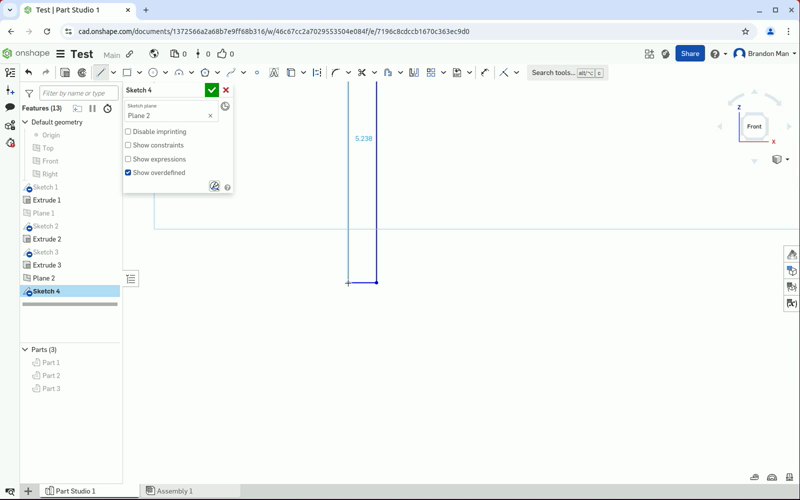
key_up(shift)
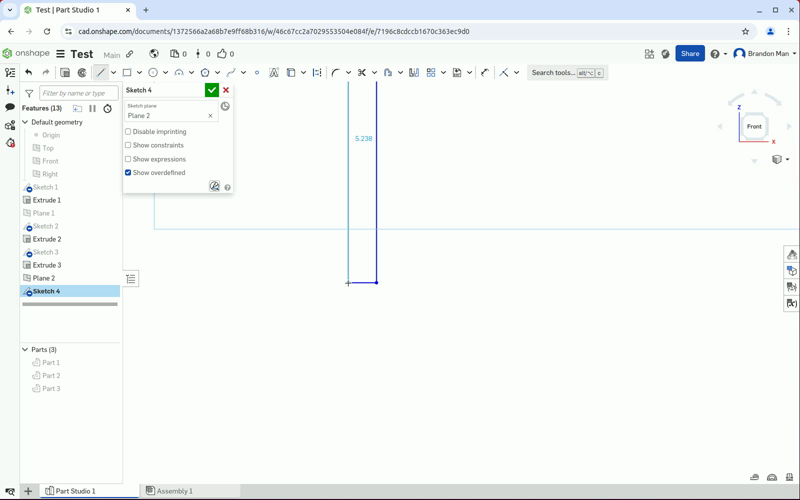
click(348, 282)
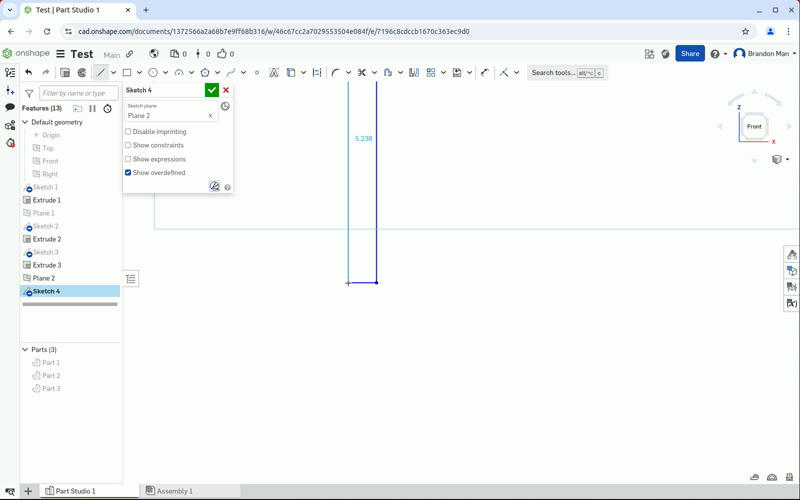
scroll(-6)
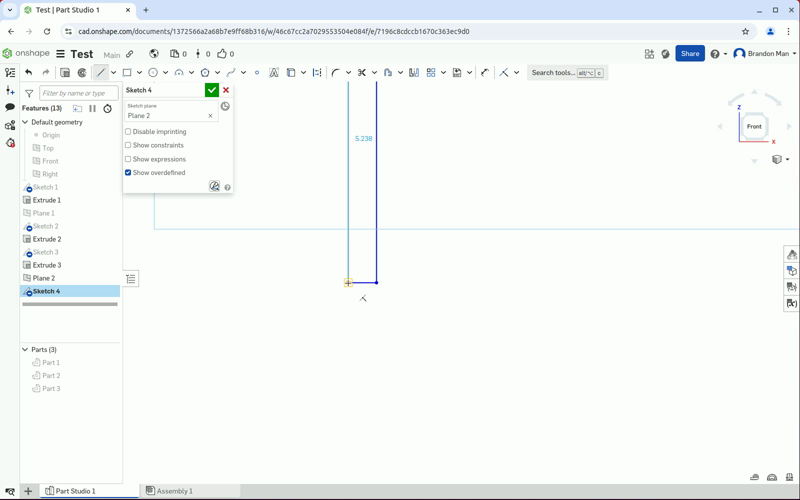
scroll(-6)
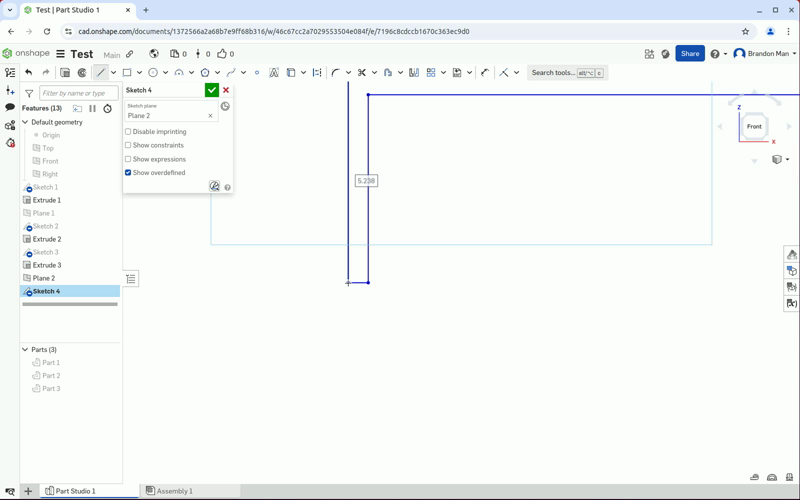
scroll(-6)
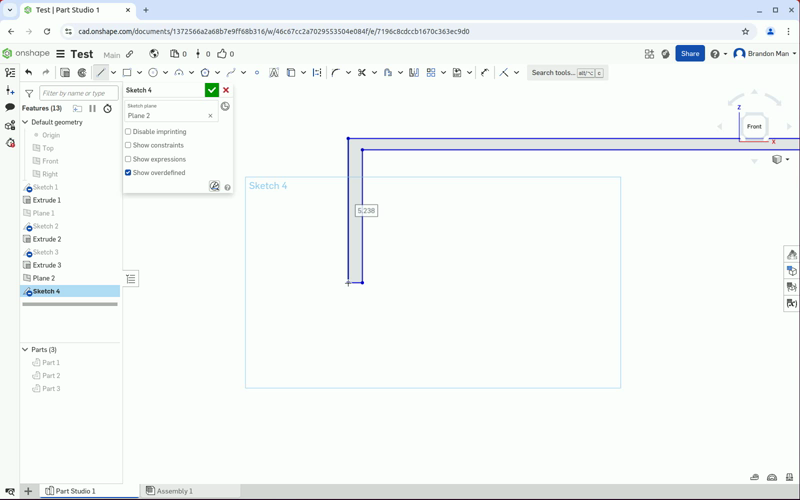
scroll(-6)
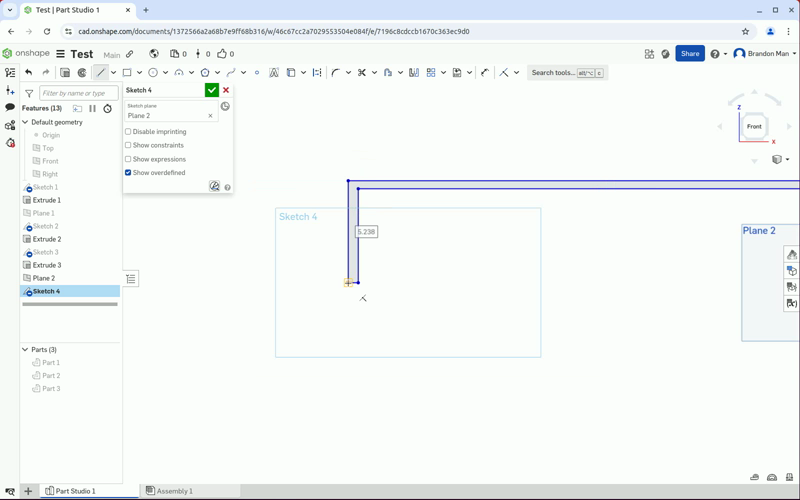
scroll(-6)
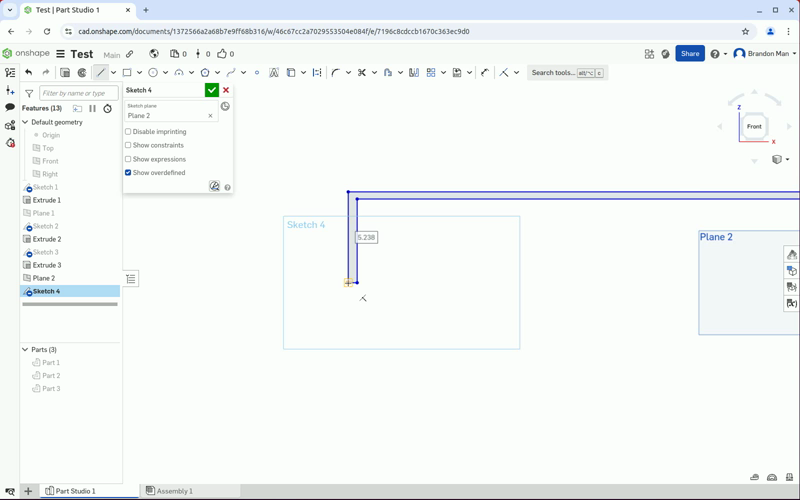
scroll(-6)
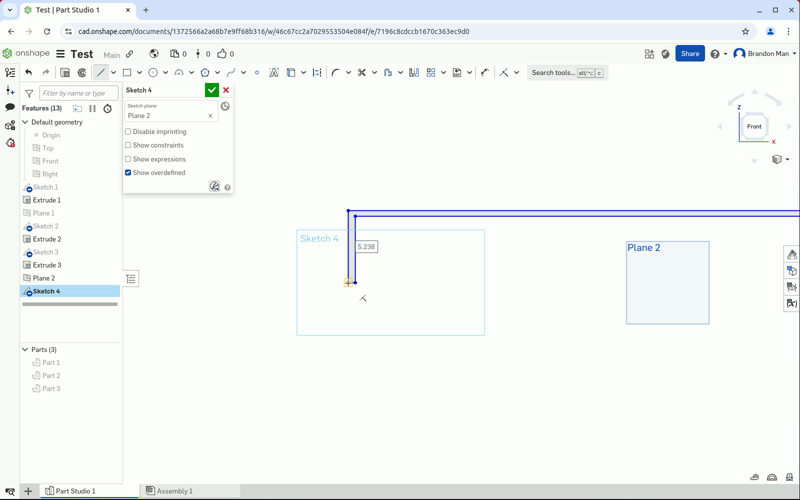
scroll(-6)
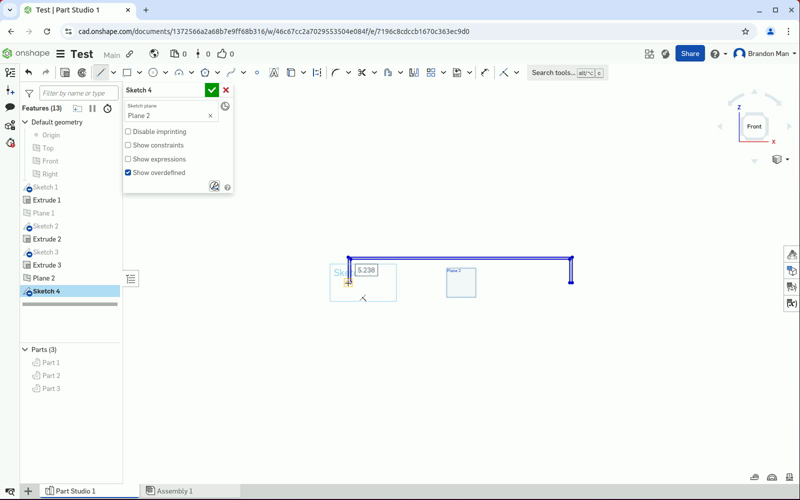
key(esc)
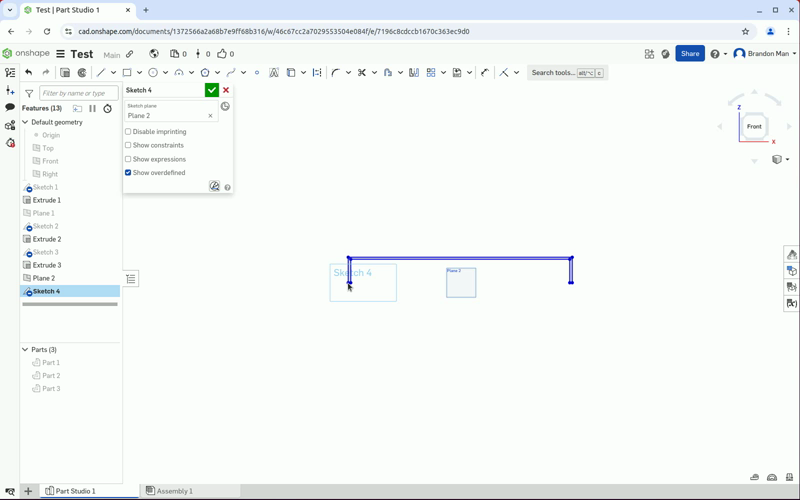
mouse_move(348, 275)
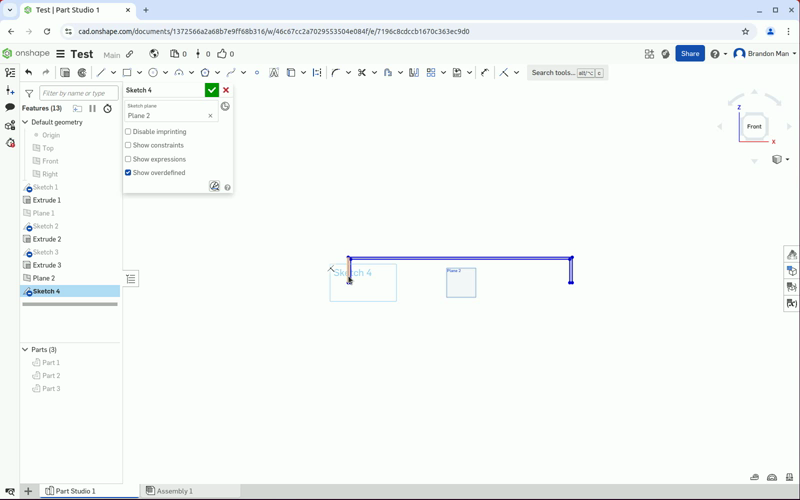
scroll(6)
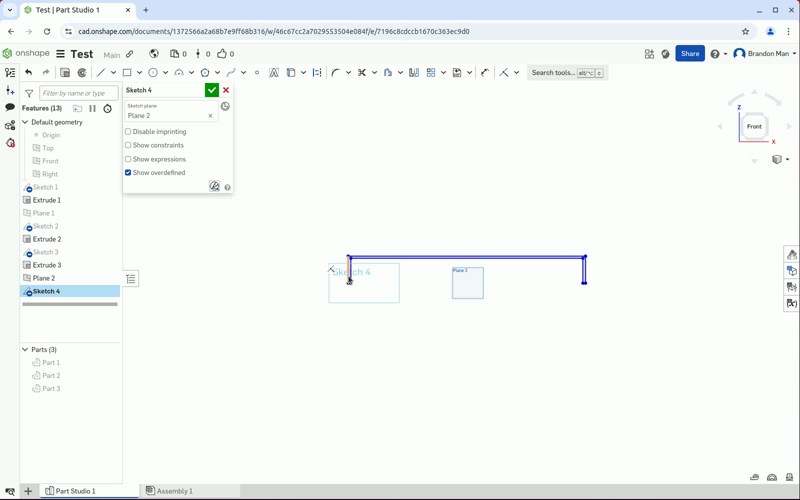
scroll(6)
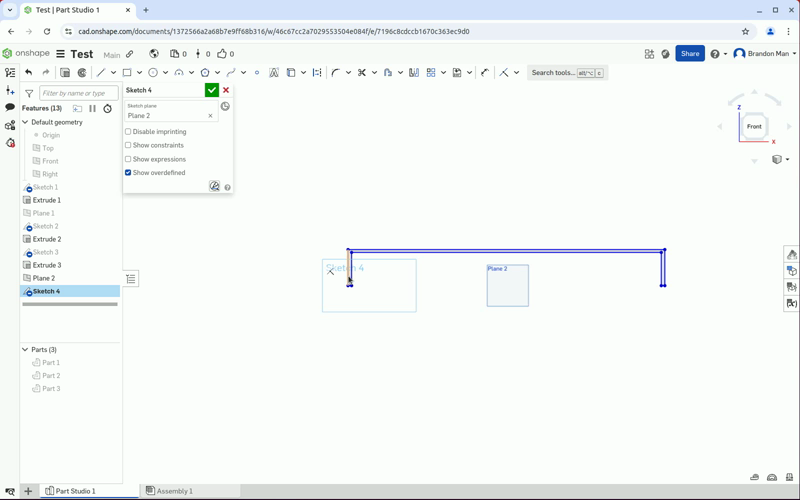
scroll(6)
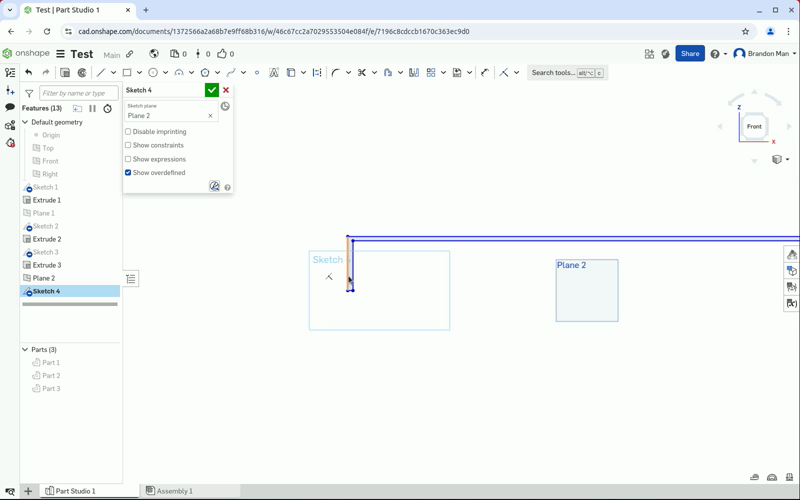
scroll(6)
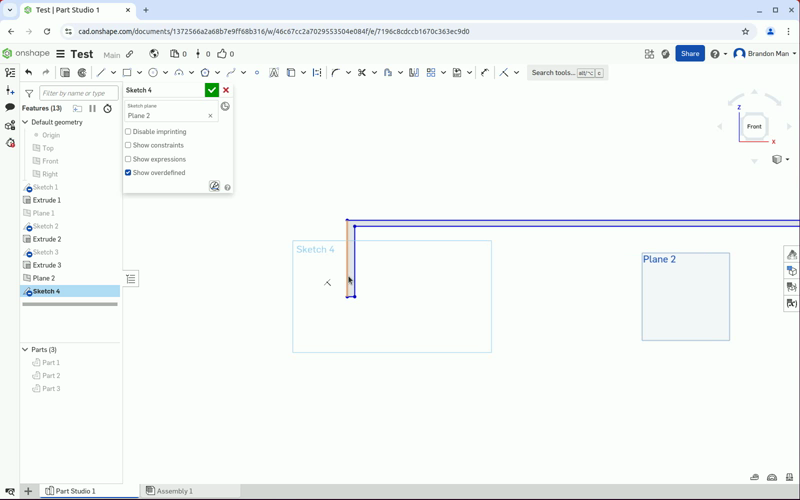
scroll(6)
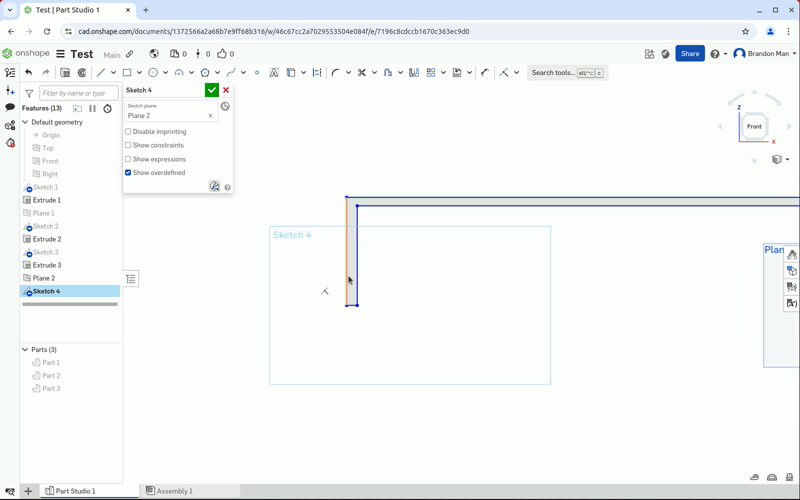
scroll(6)
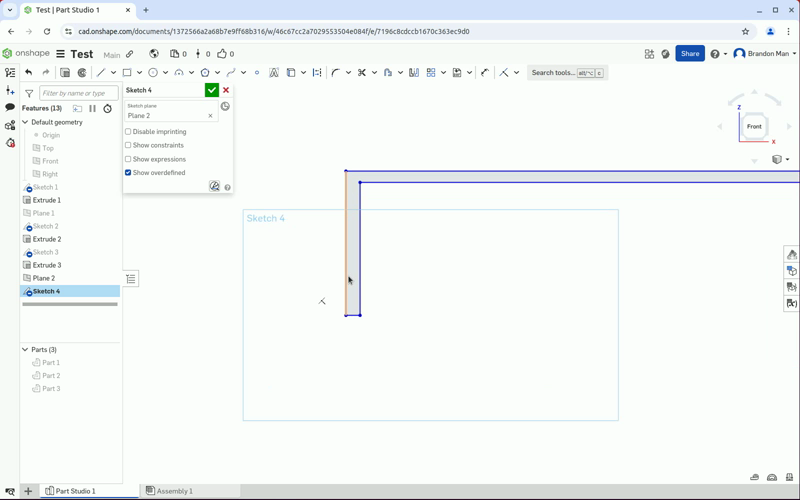
scroll(6)
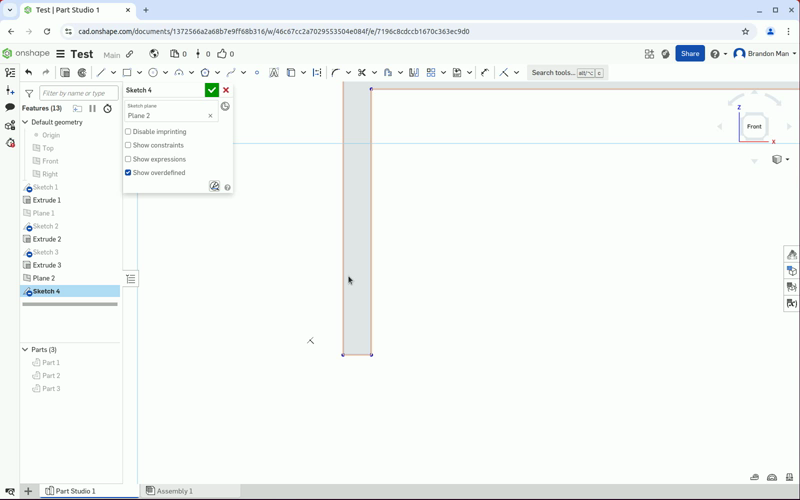
click(348, 275)
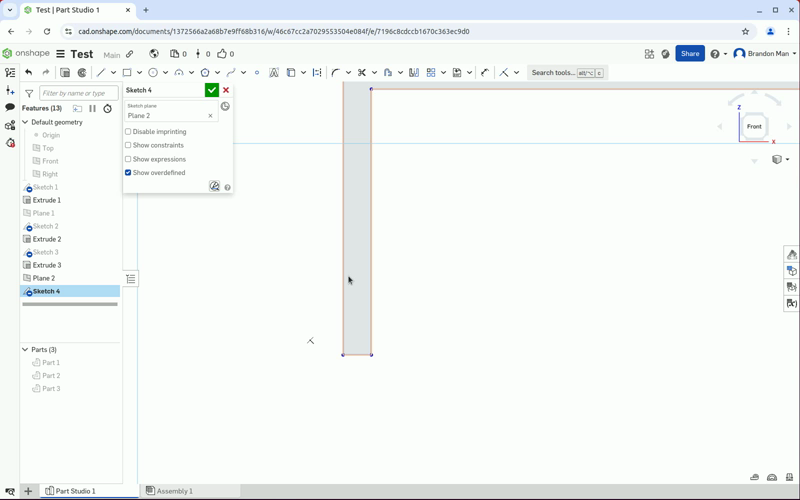
scroll(-6)
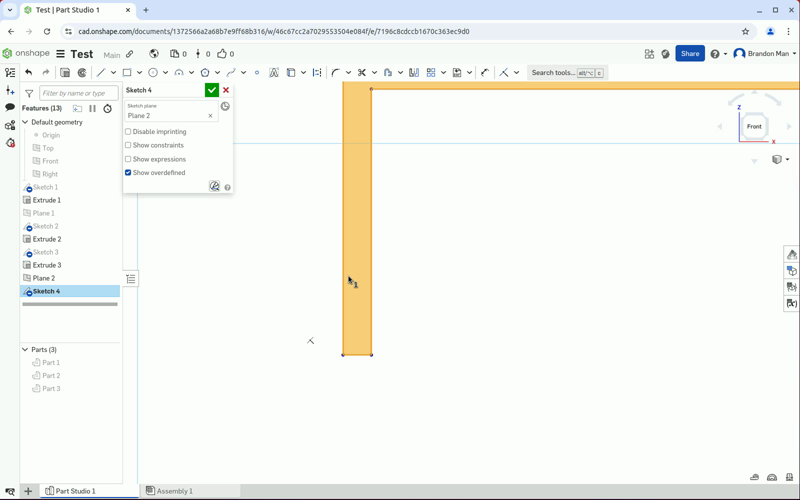
scroll(-6)
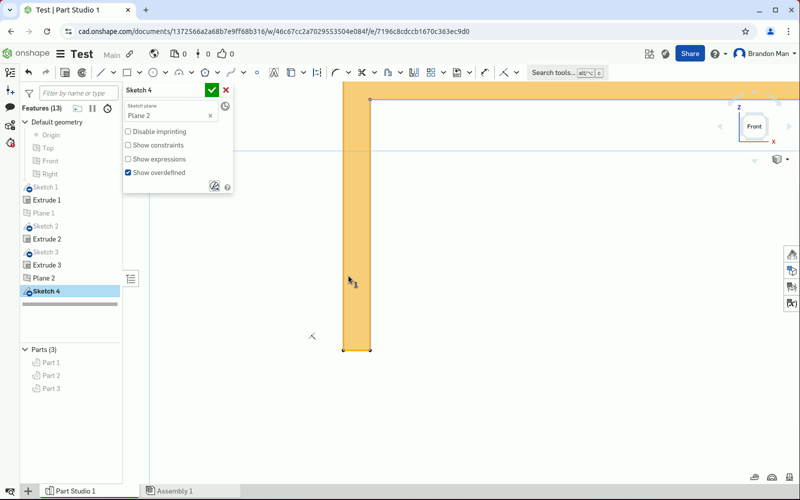
scroll(-6)
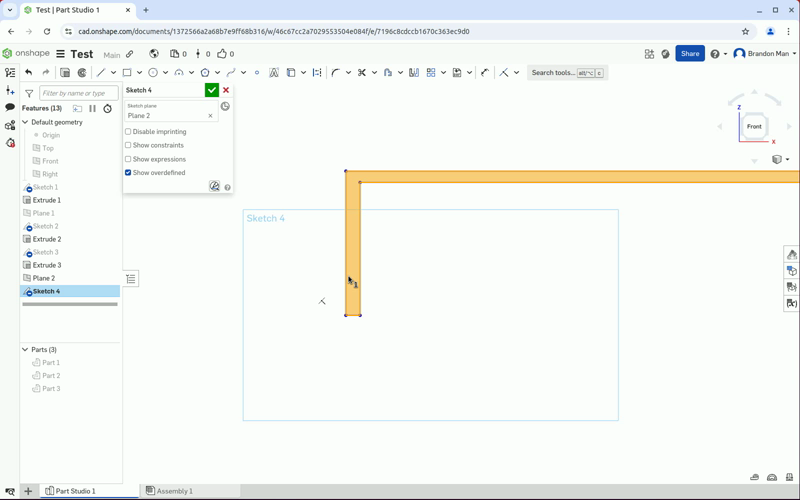
scroll(-6)
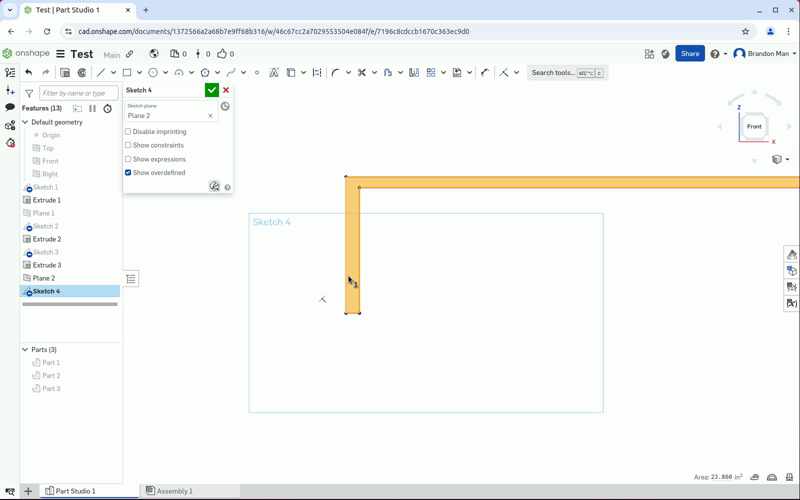
scroll(-6)
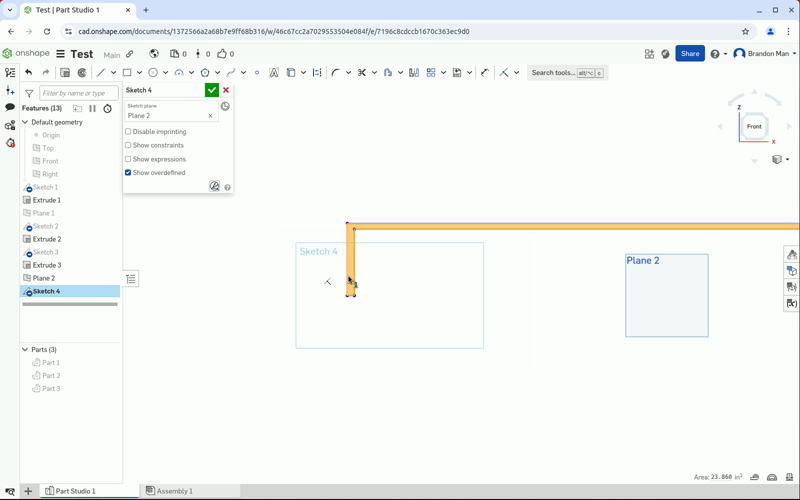
scroll(-6)
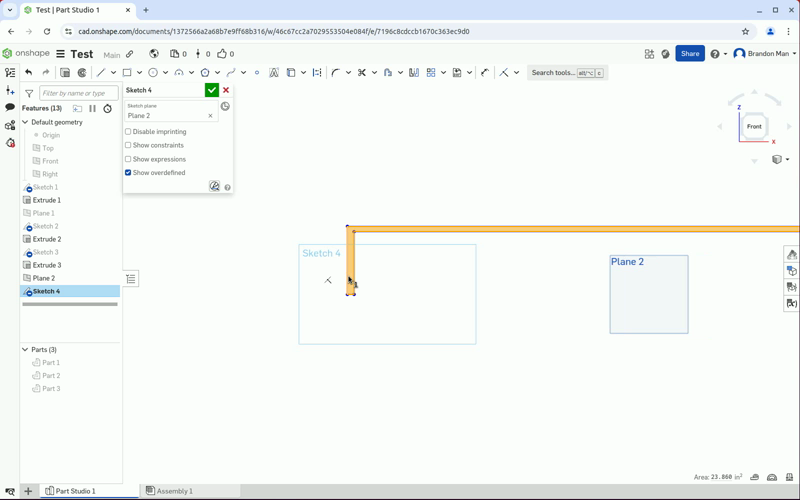
scroll(-6)
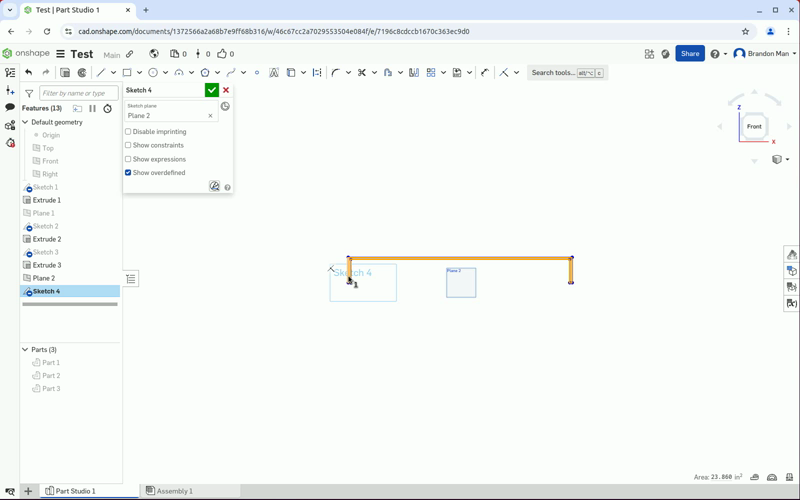
mouse_move(73, 352)
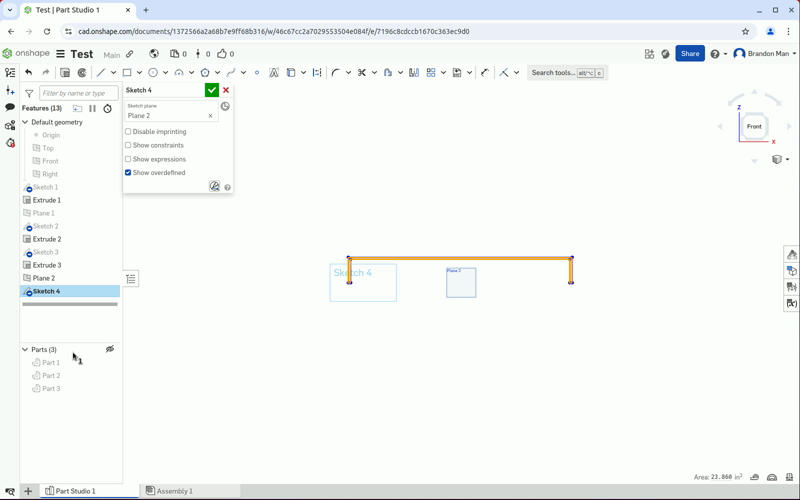
key(shift+y)
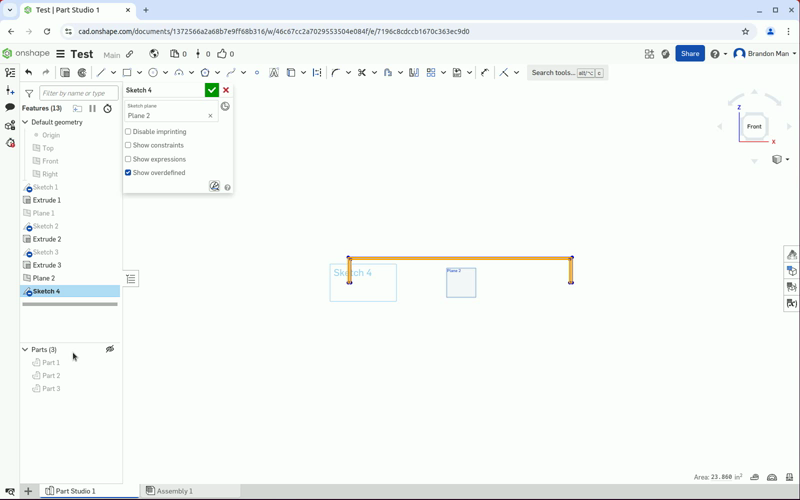
key(shift+e)
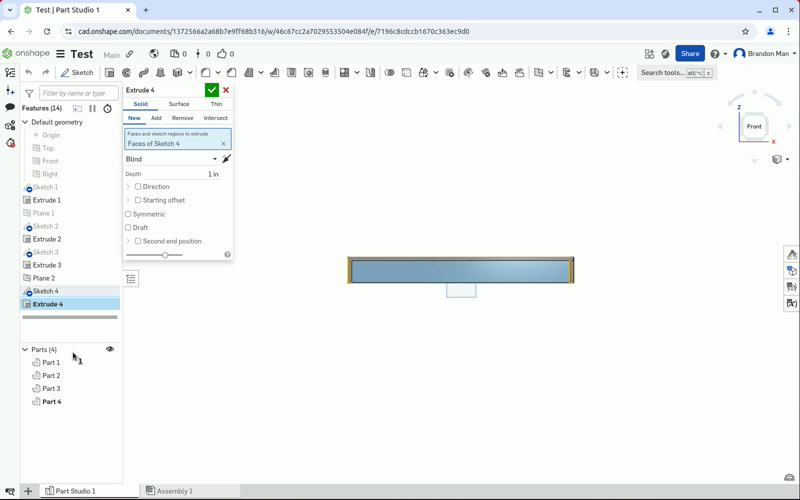
mouse_move(143, 106)
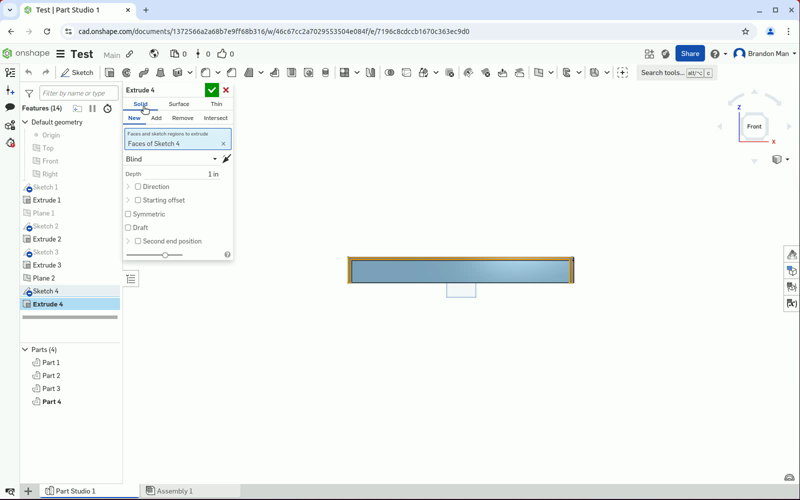
click(143, 106)
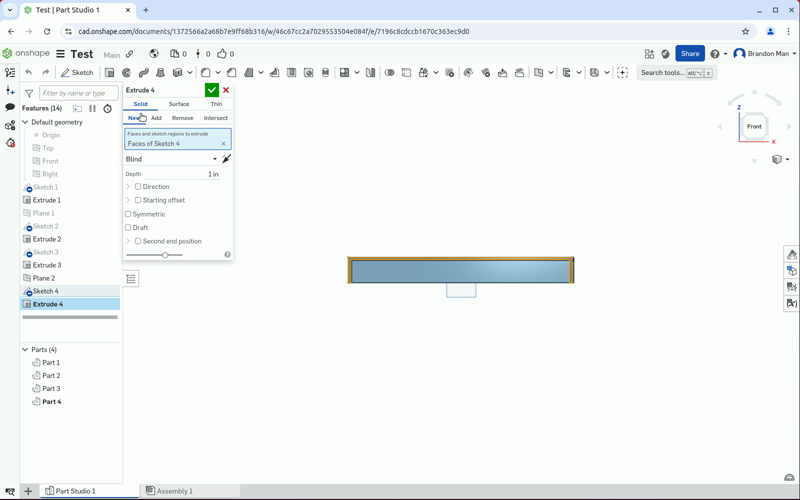
mouse_move(137, 120)
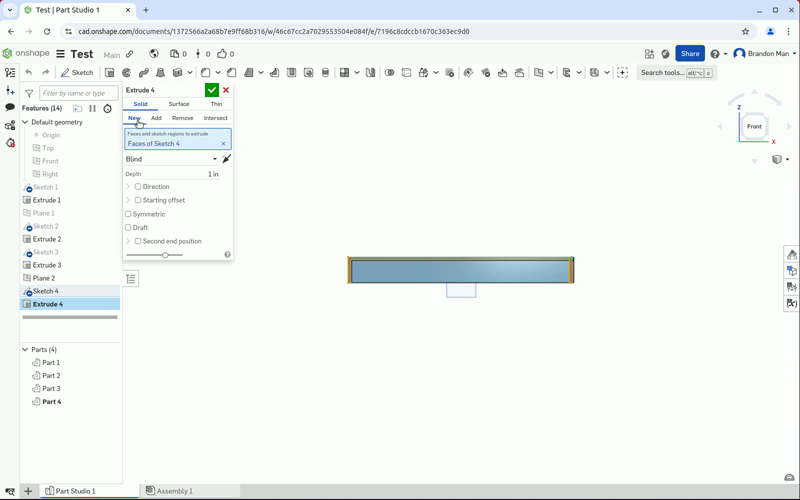
click(137, 120)
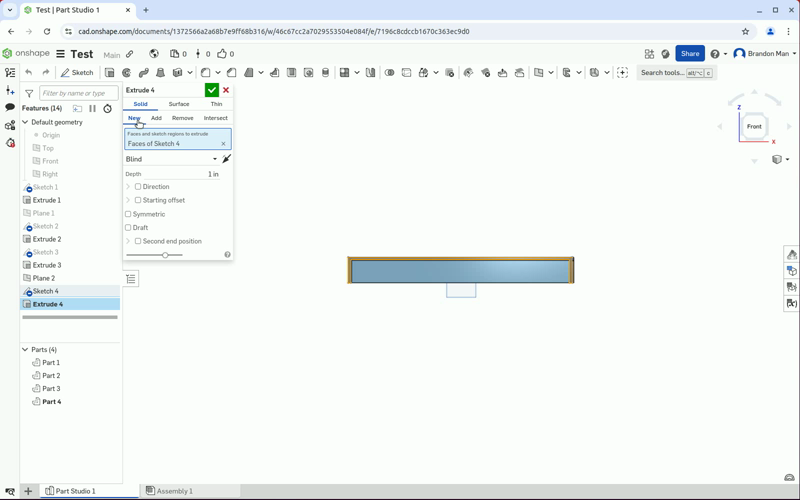
key(tab, 4)
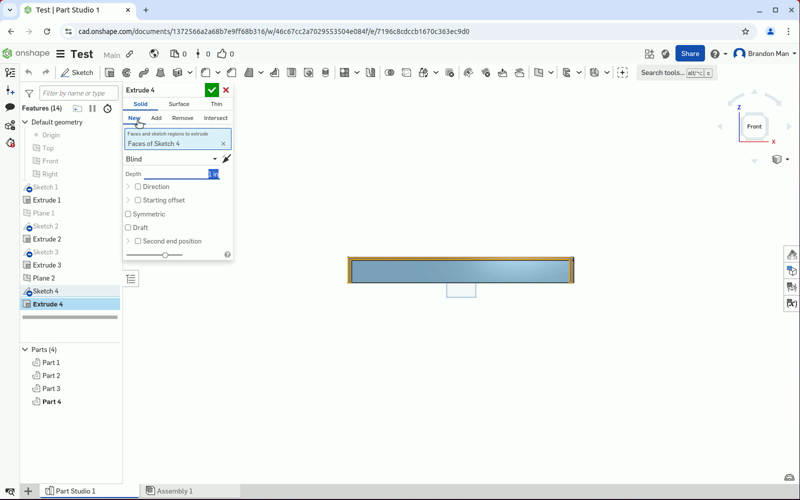
text(0.722)
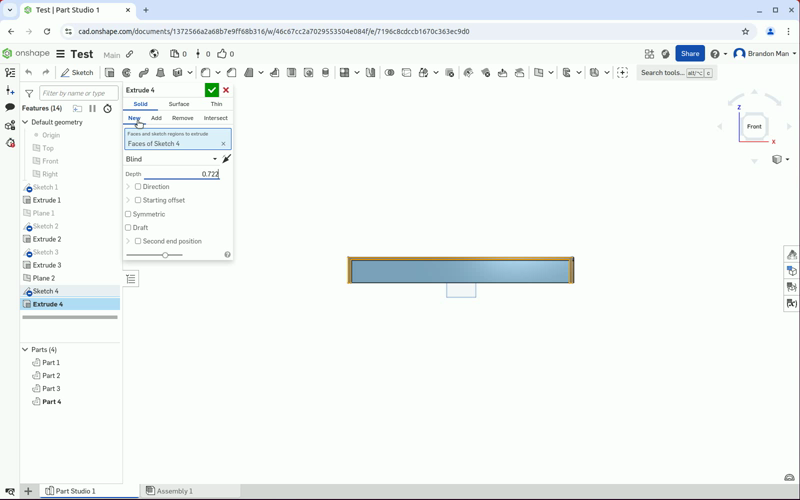
key(enter)
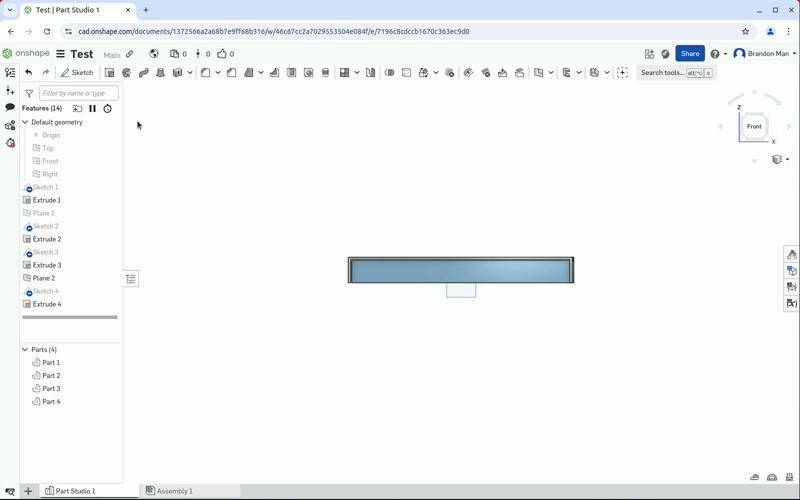
key(shift+h)
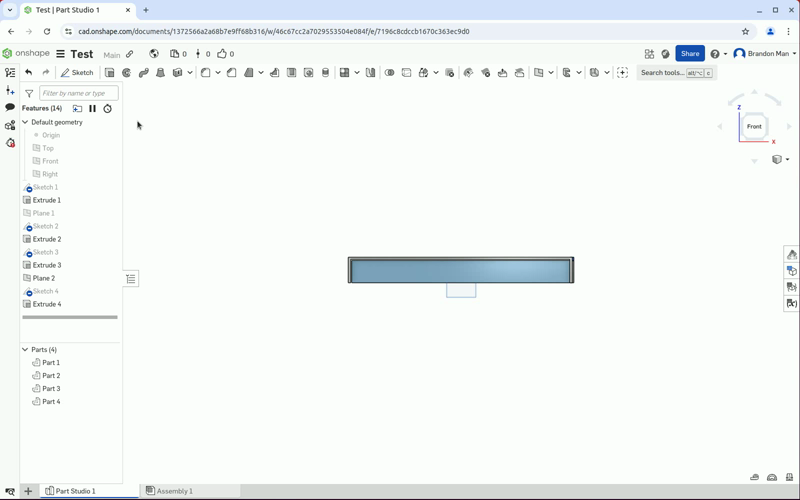
key(shift+h)
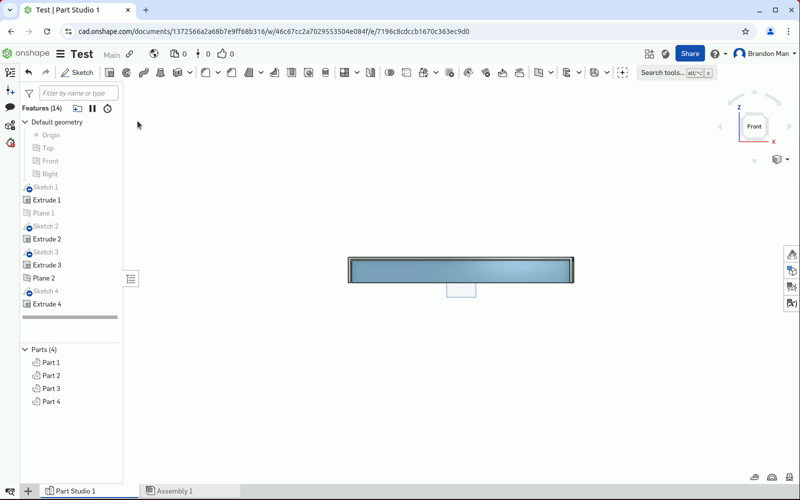
mouse_move(73, 189)
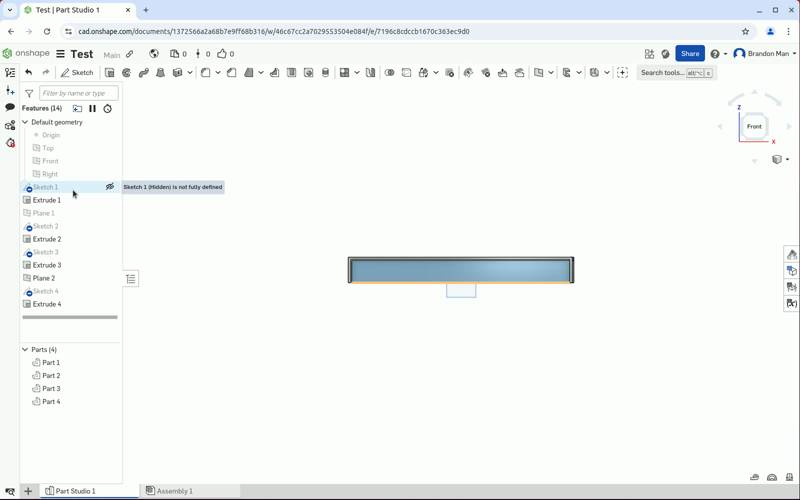
click(73, 189)
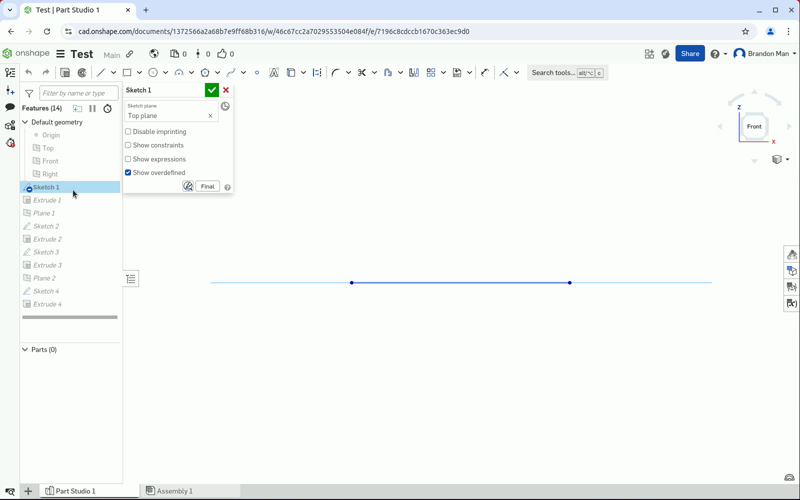
mouse_move(229, 92)
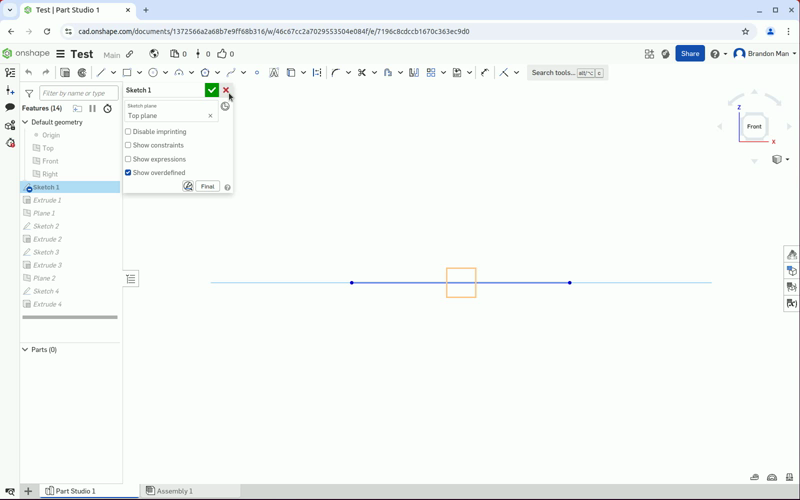
click(229, 92)
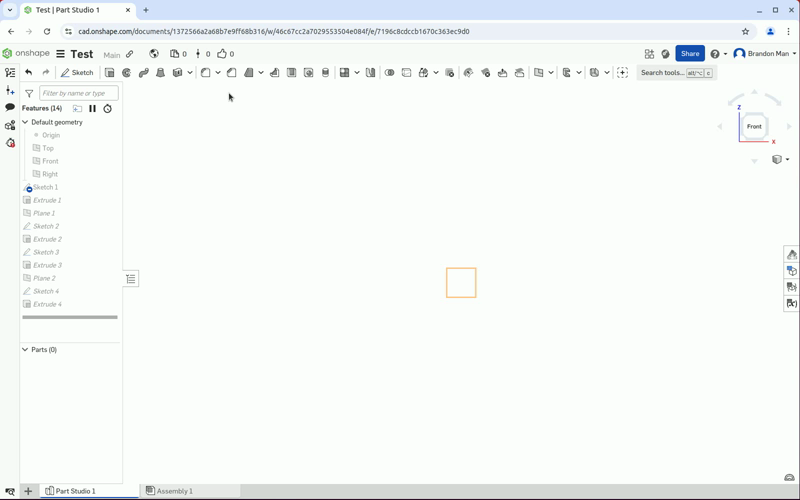
key(shift+s)
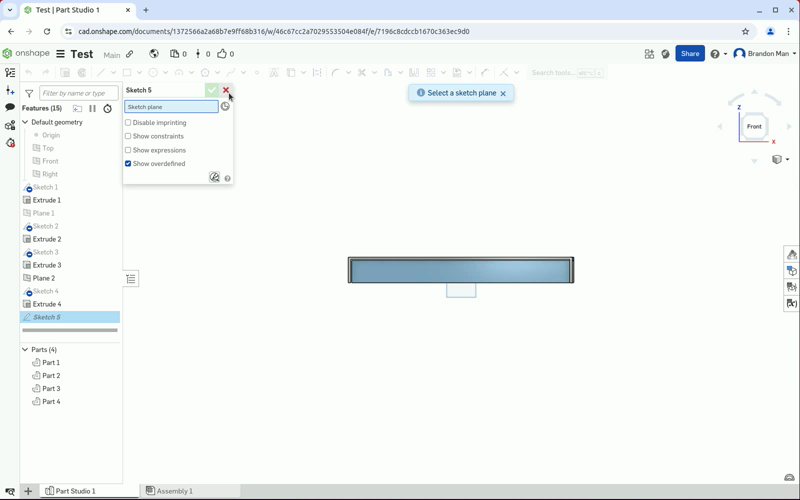
mouse_move(73, 280)
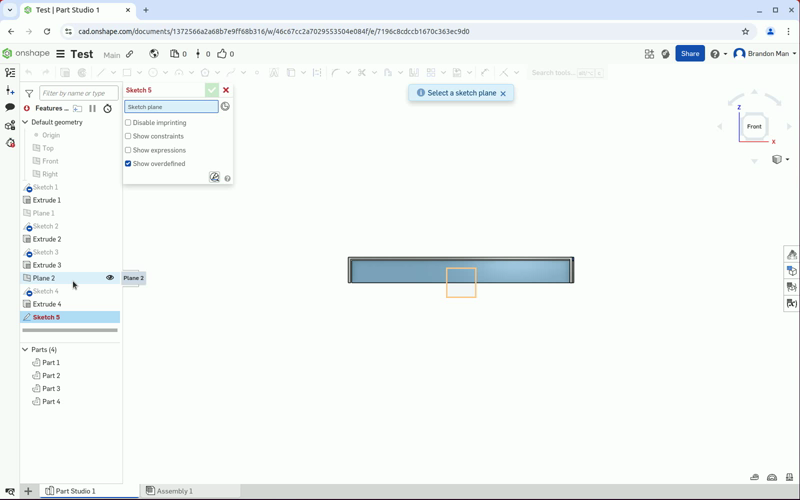
click(73, 280)
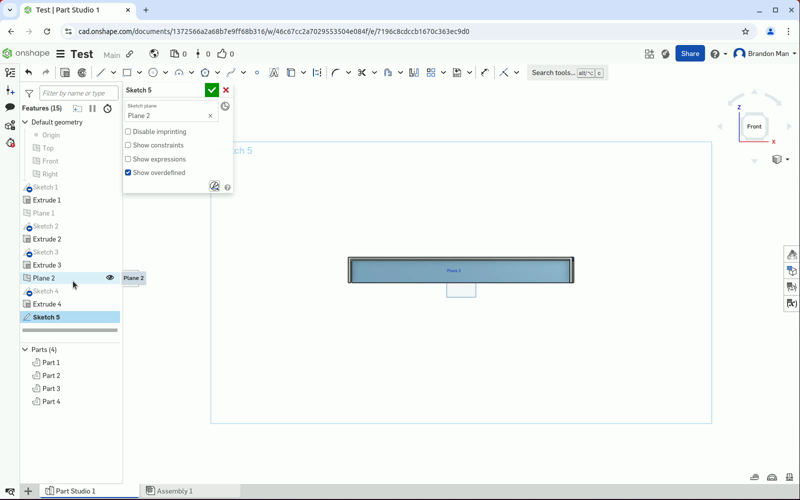
mouse_move(73, 352)
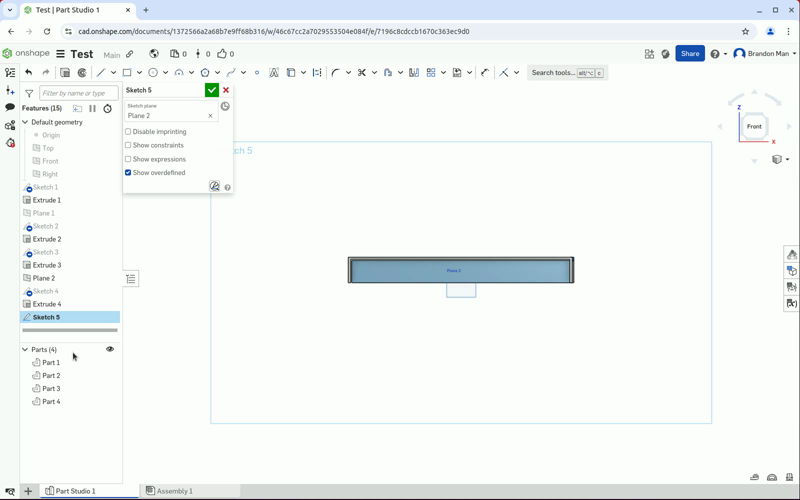
key(y)
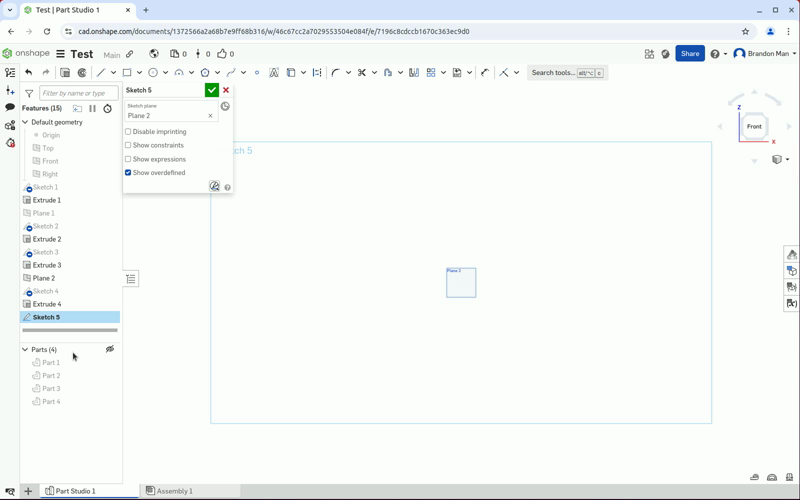
key(l)
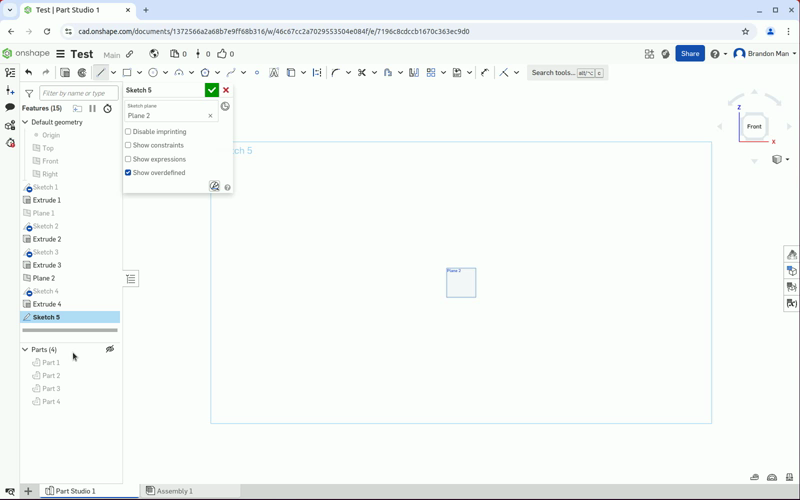
key_down(shift)
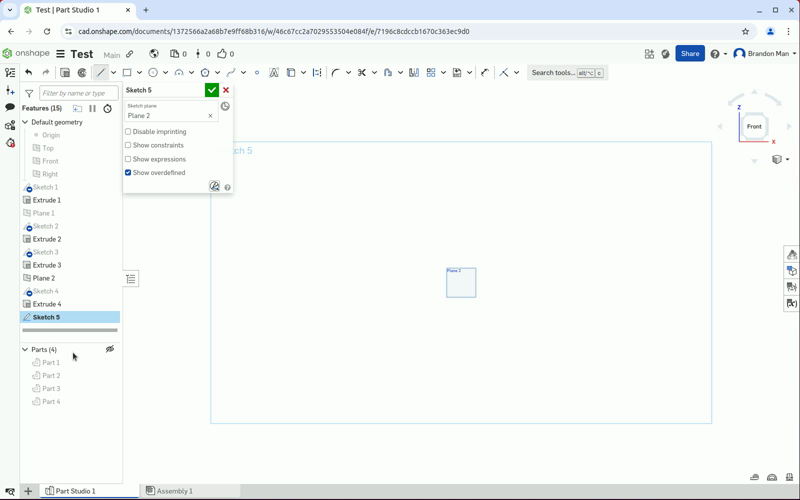
mouse_move(351, 282)
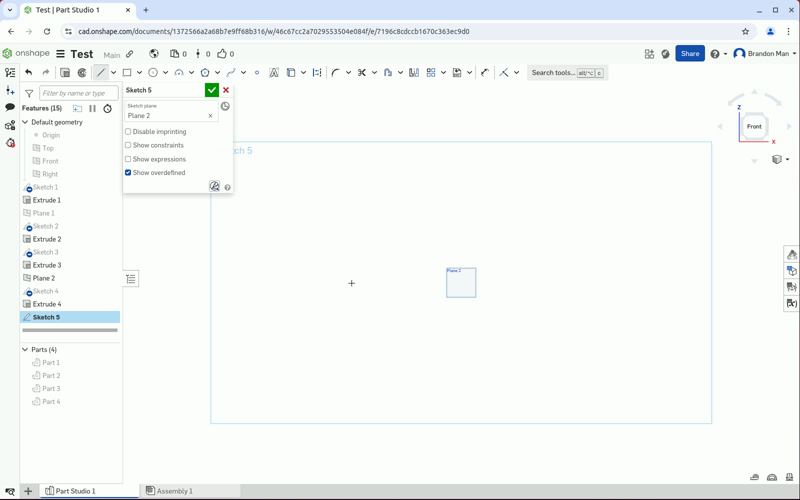
click(351, 282)
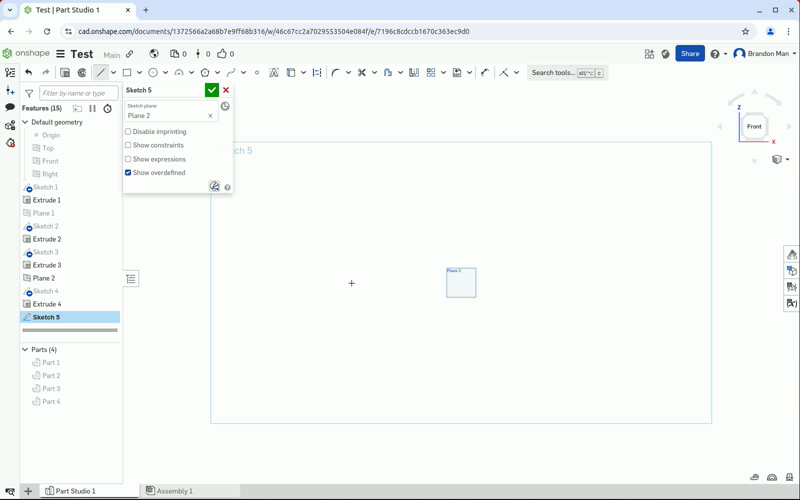
key_up(shift)
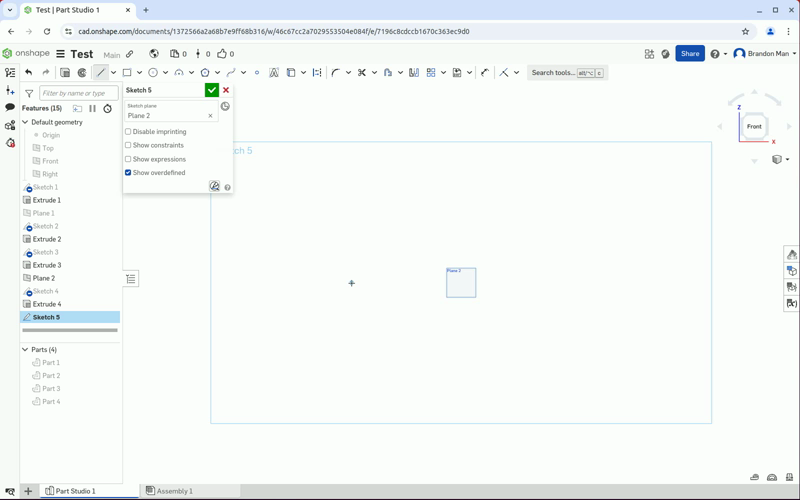
key_down(shift)
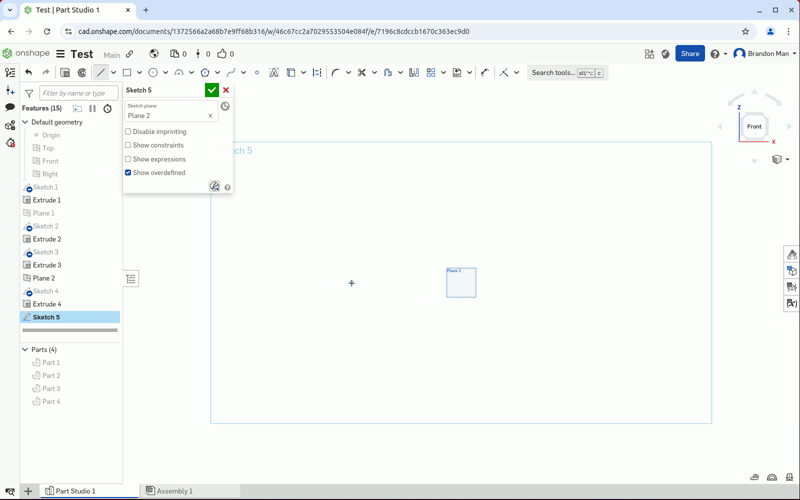
mouse_move(569, 282)
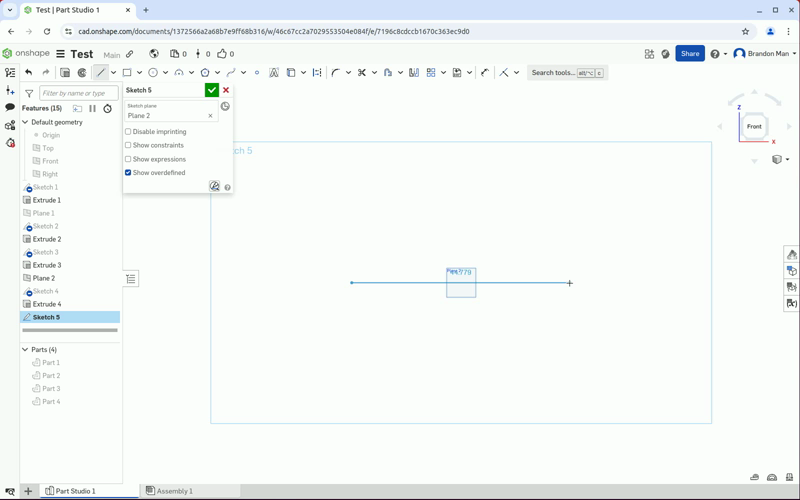
click(569, 282)
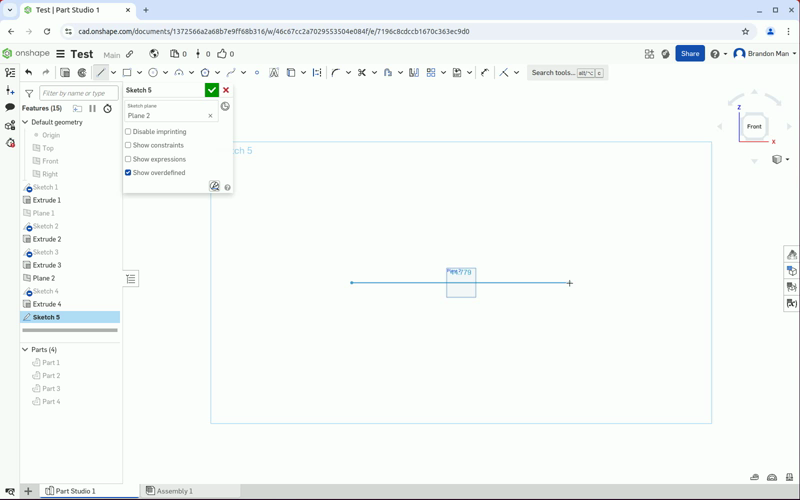
key_up(shift)
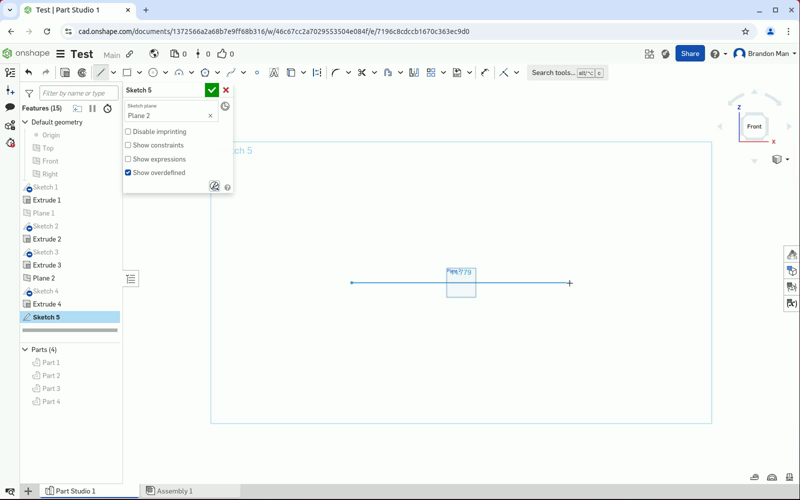
key_down(shift)
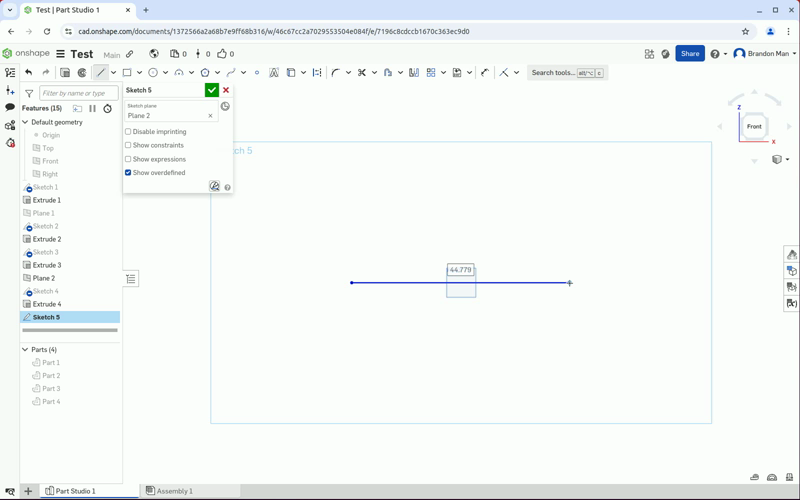
mouse_move(589, 282)
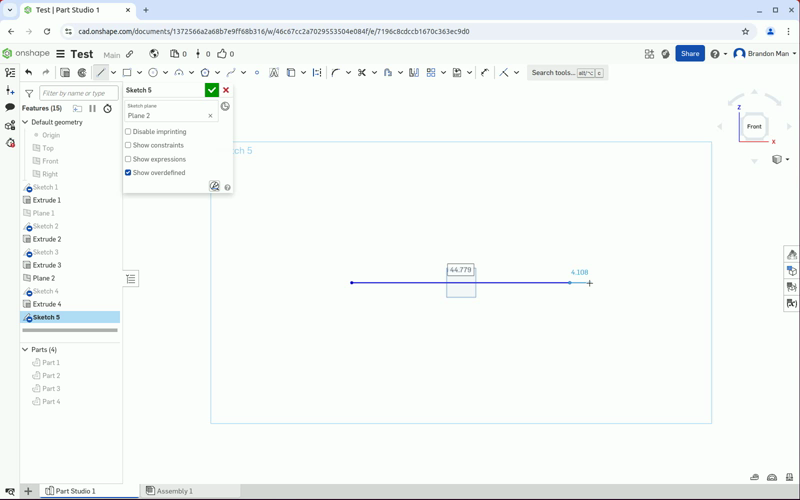
mouse_move(569, 260)
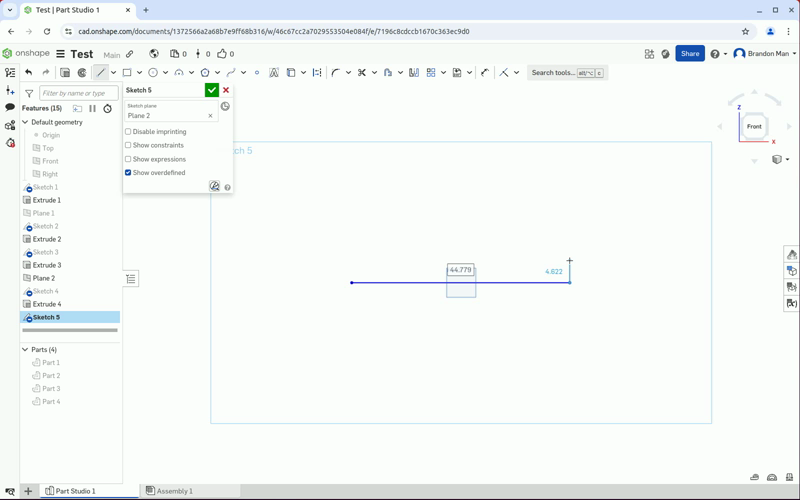
click(569, 260)
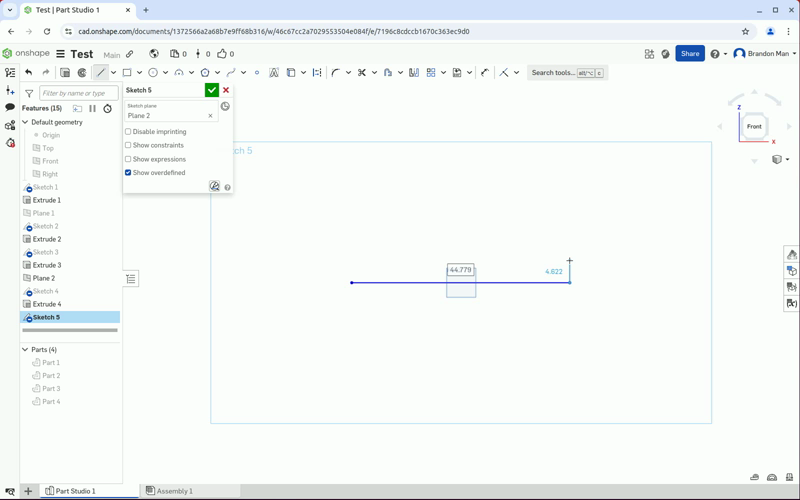
key_up(shift)
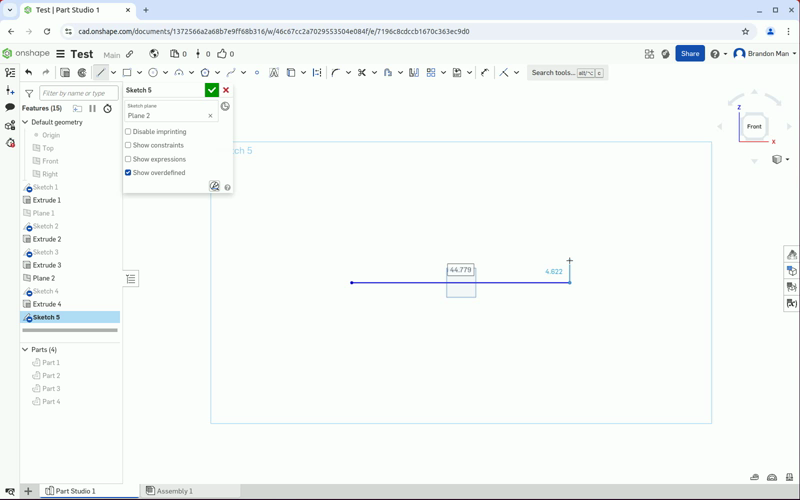
key_down(shift)
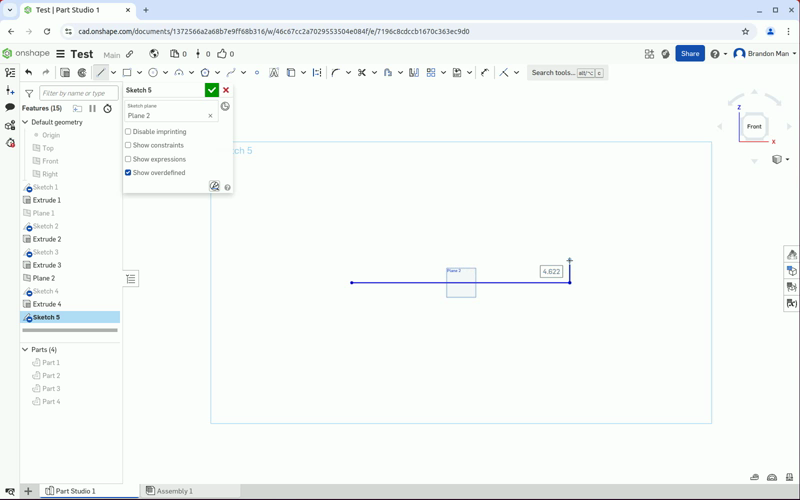
mouse_move(351, 260)
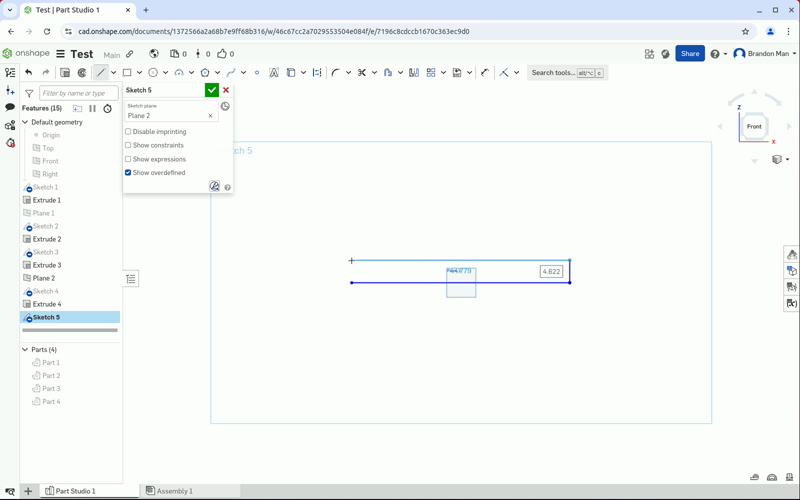
click(351, 260)
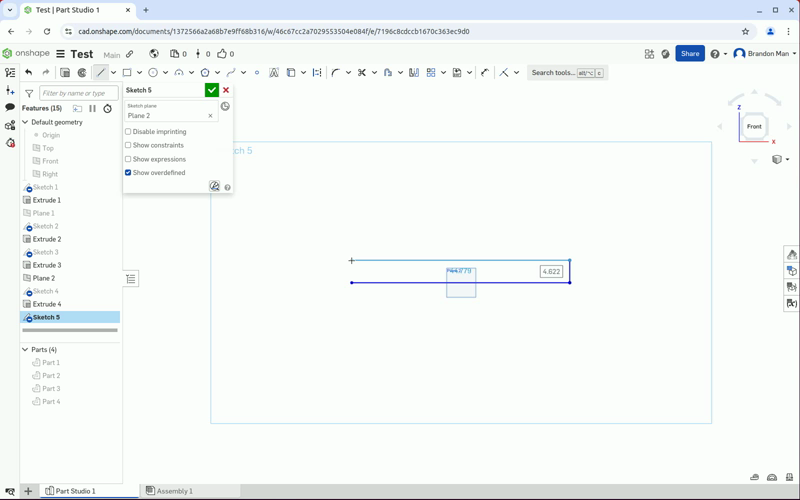
key_up(shift)
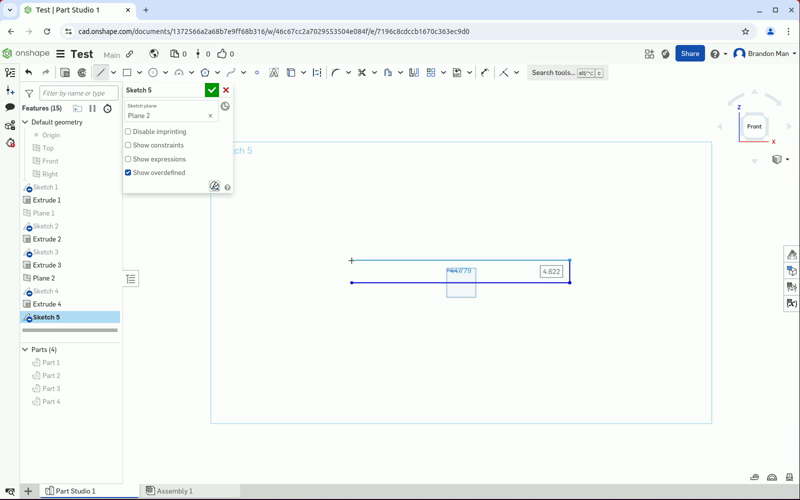
mouse_move(381, 260)
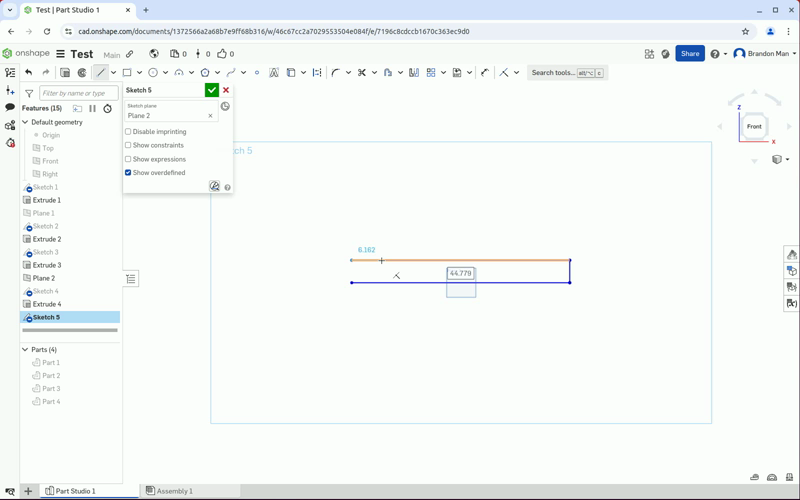
key_down(shift)
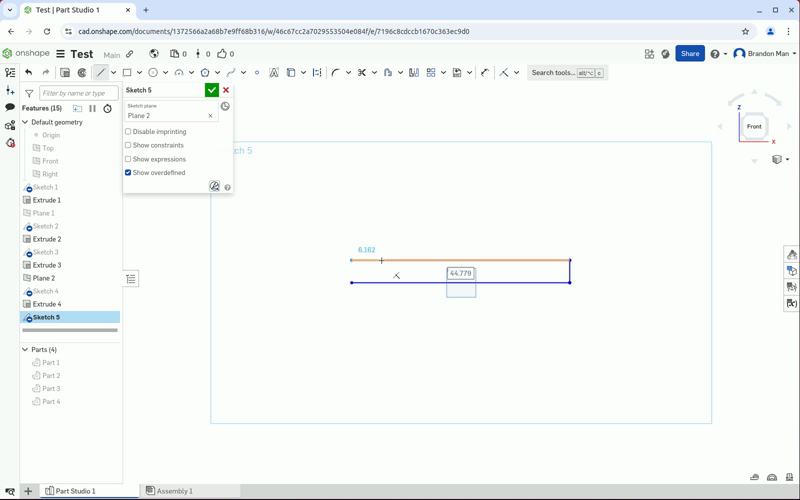
mouse_move(351, 282)
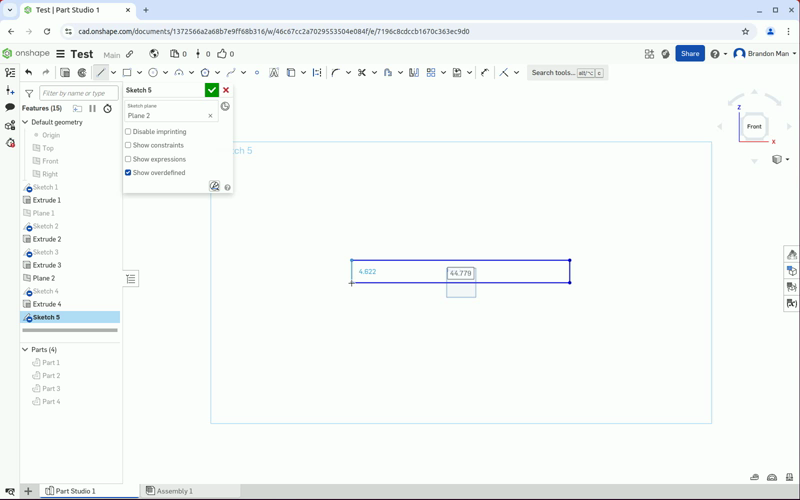
key_up(shift)
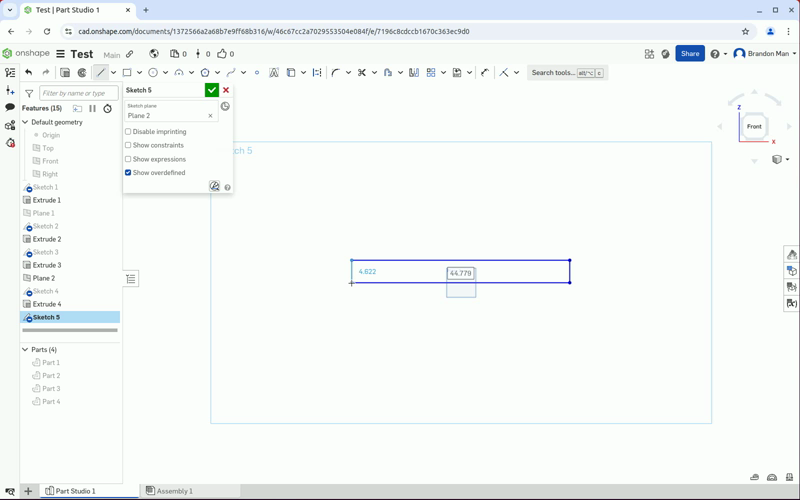
click(351, 282)
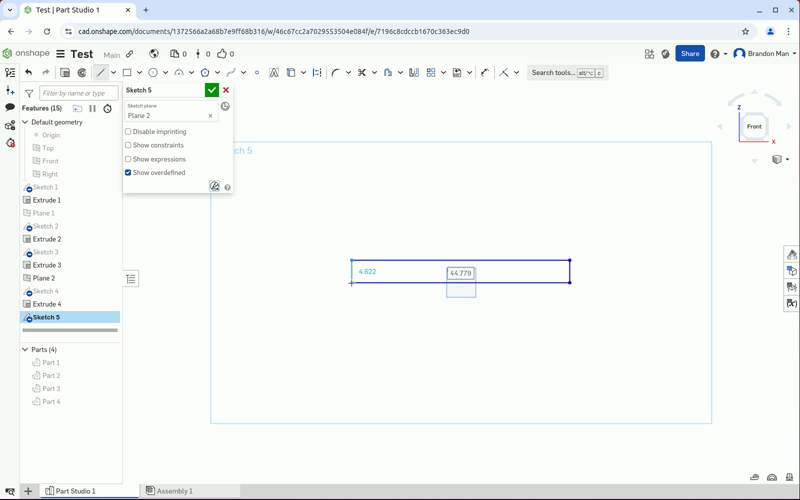
key(esc)
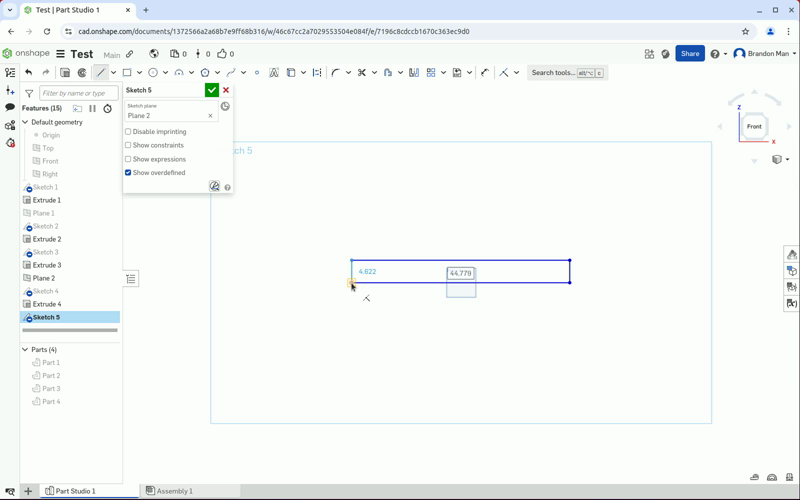
mouse_move(487, 278)
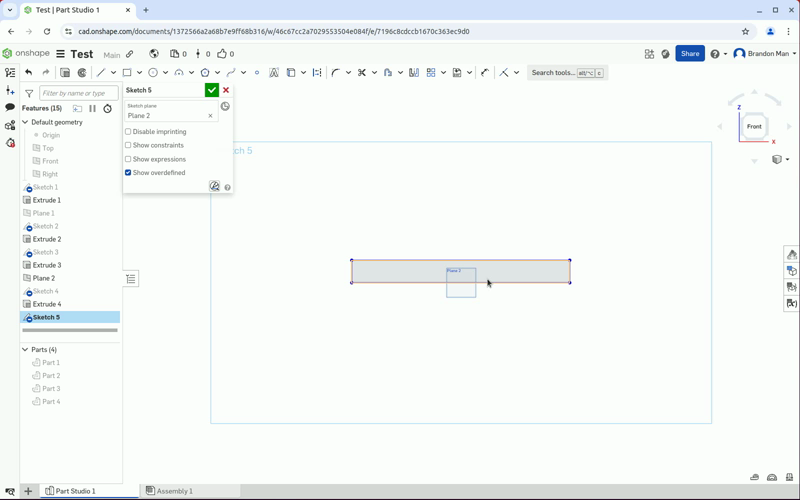
click(487, 278)
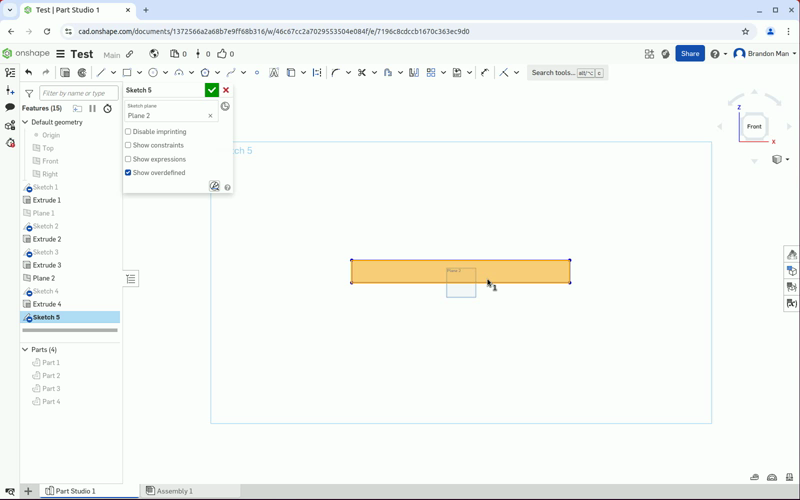
mouse_move(73, 352)
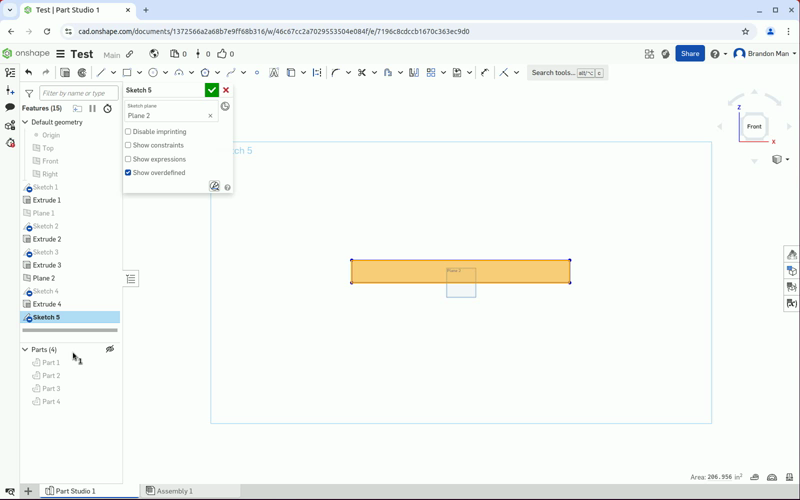
key(shift+y)
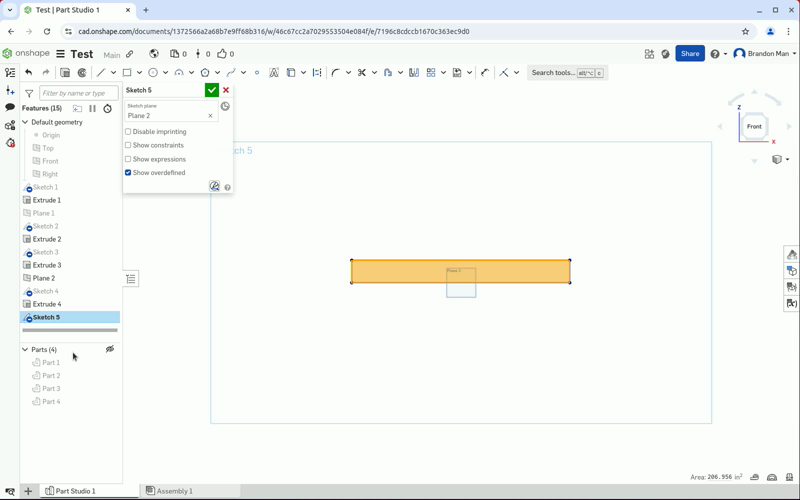
key(shift+e)
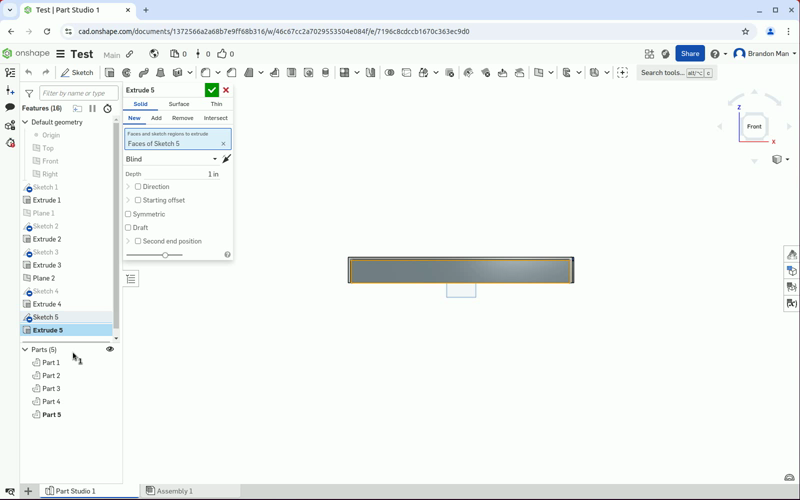
mouse_move(143, 106)
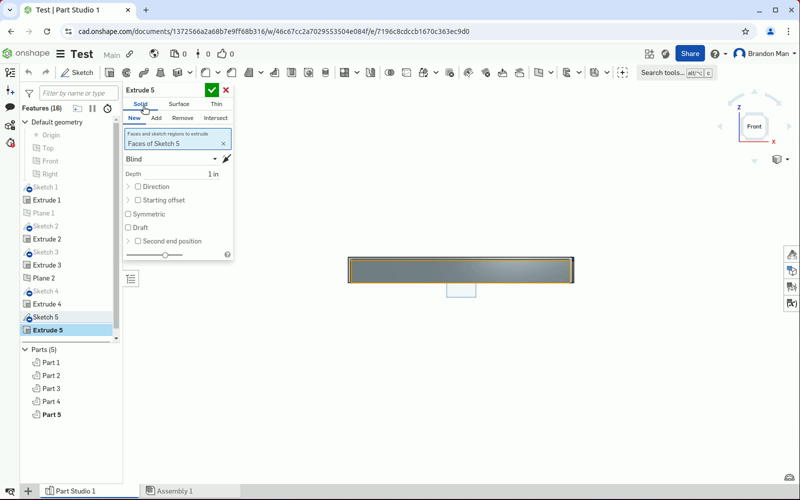
click(143, 106)
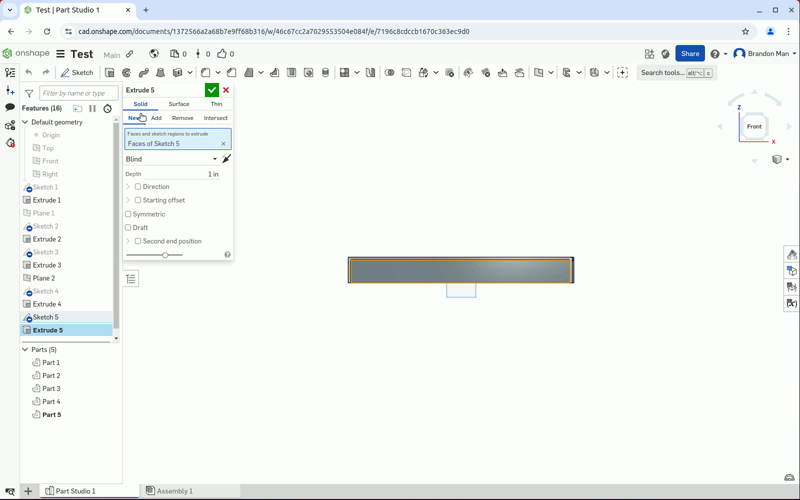
mouse_move(137, 120)
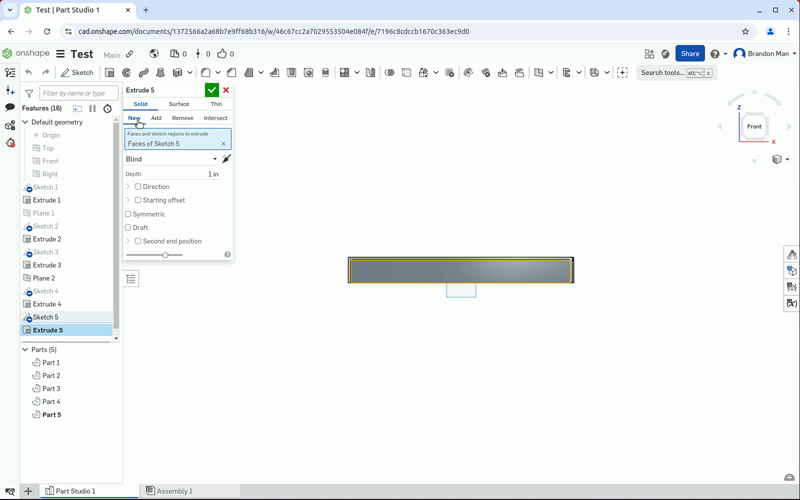
click(137, 120)
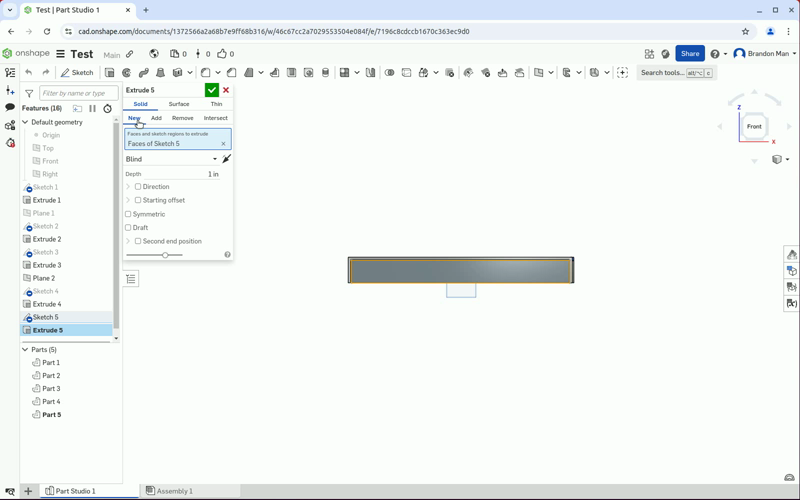
key(tab, 4)
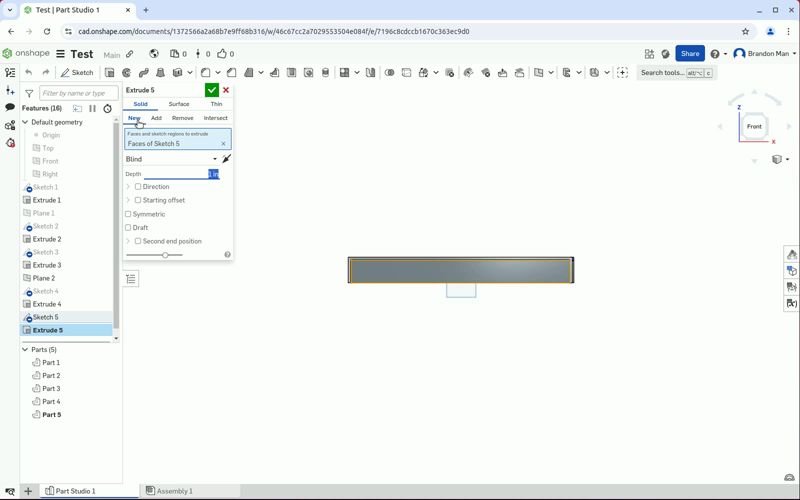
text(0.722)
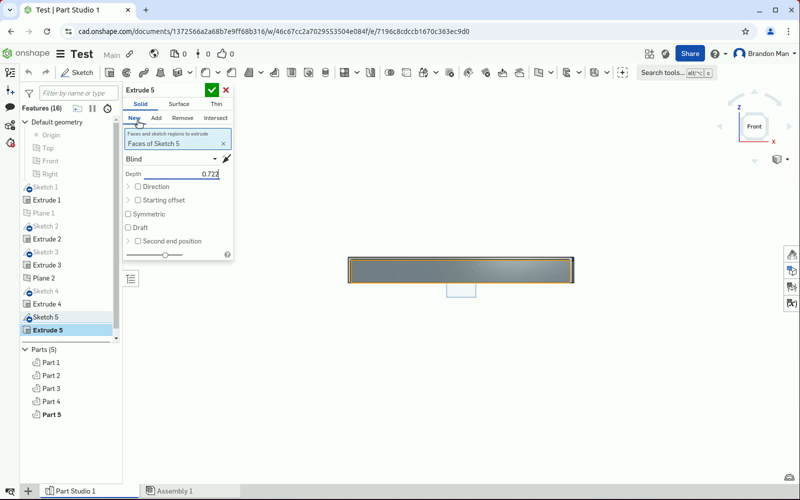
key(enter)
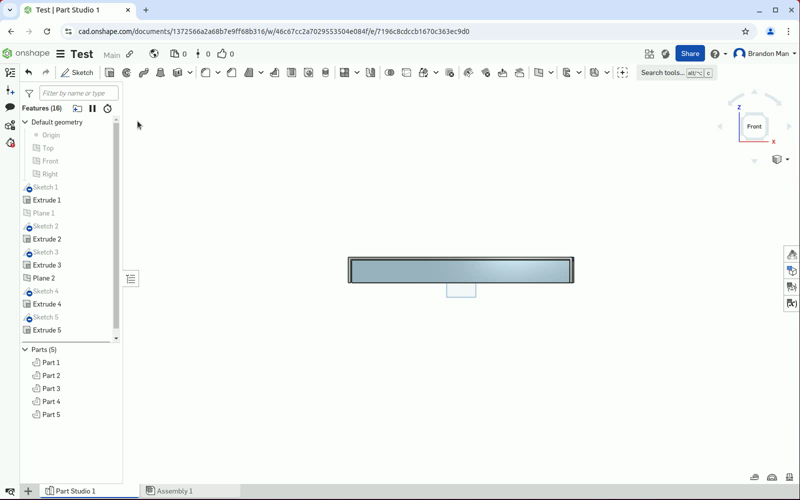
key(shift+h)
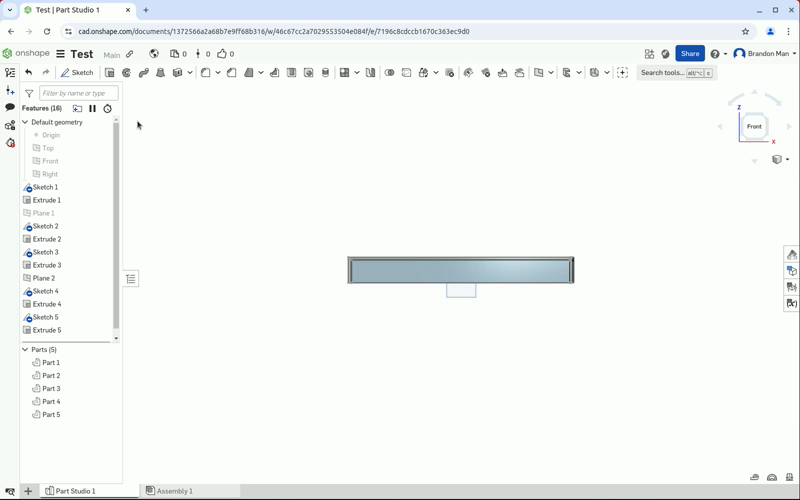
key(shift+h)
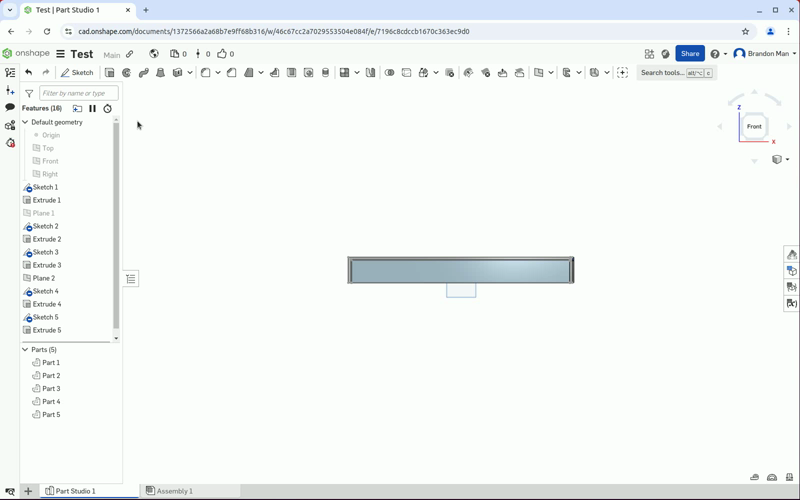
key(shift+7)
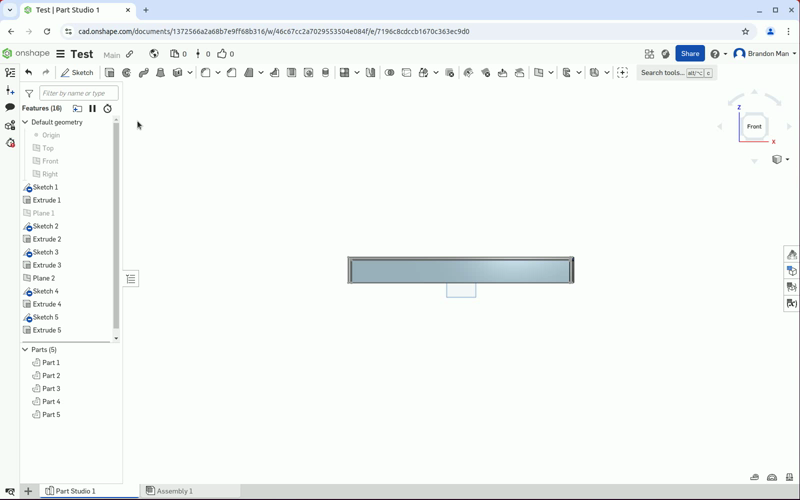
key(left, 2)
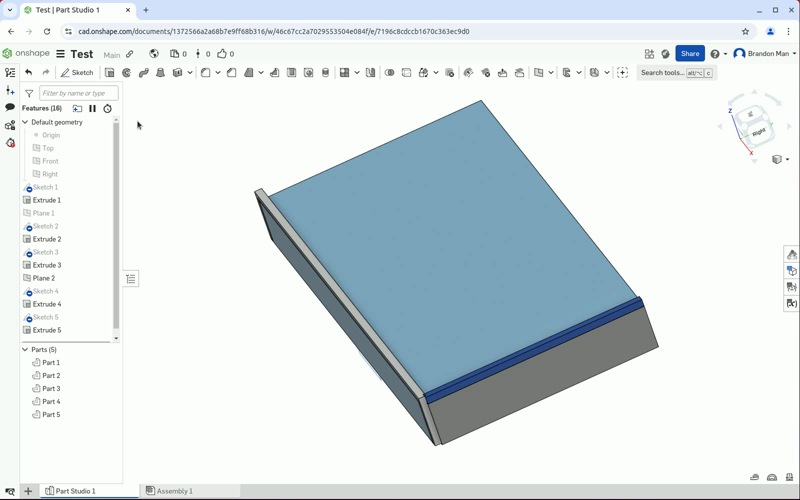
key(down, 2)
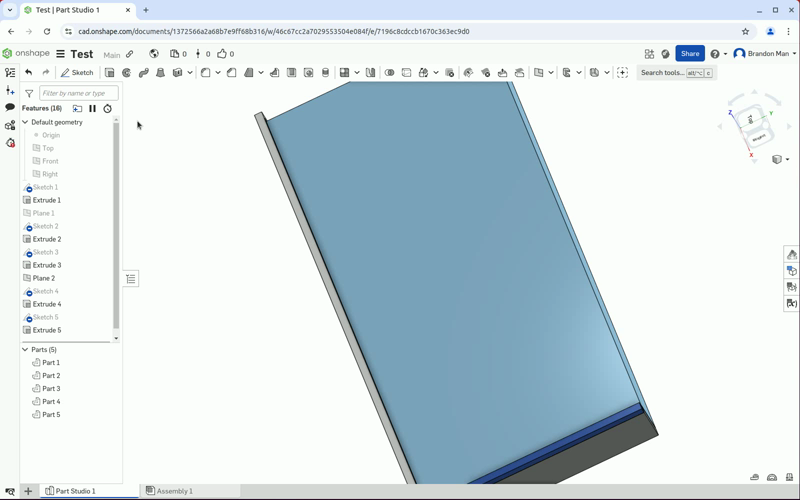
key(up, 2)
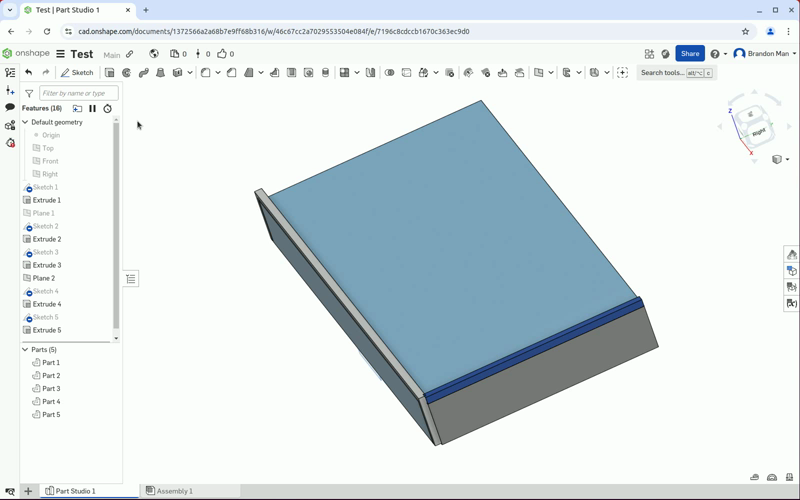
key(right, 2)
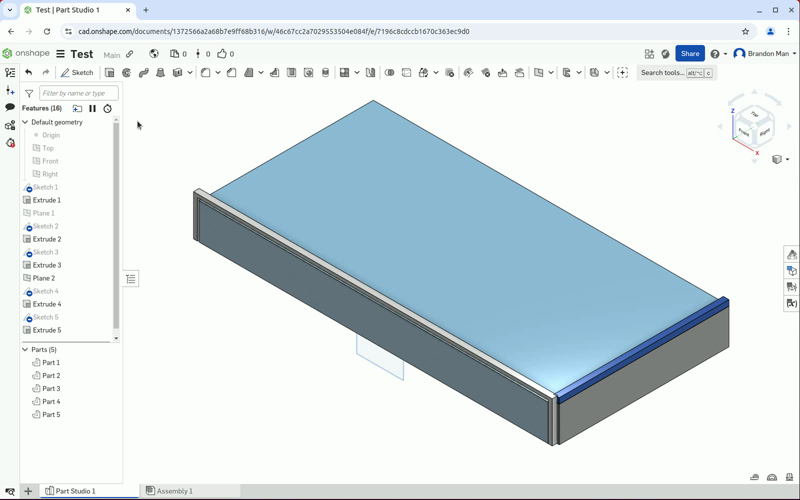
mouse_move(69, 189)
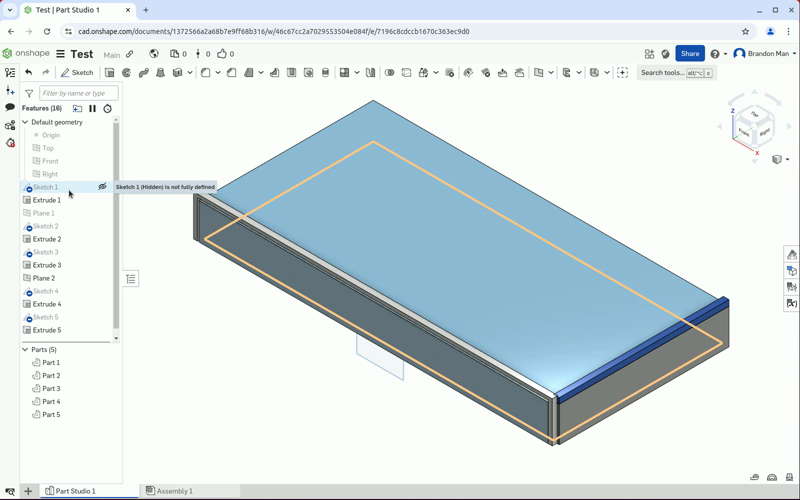
click(69, 189)